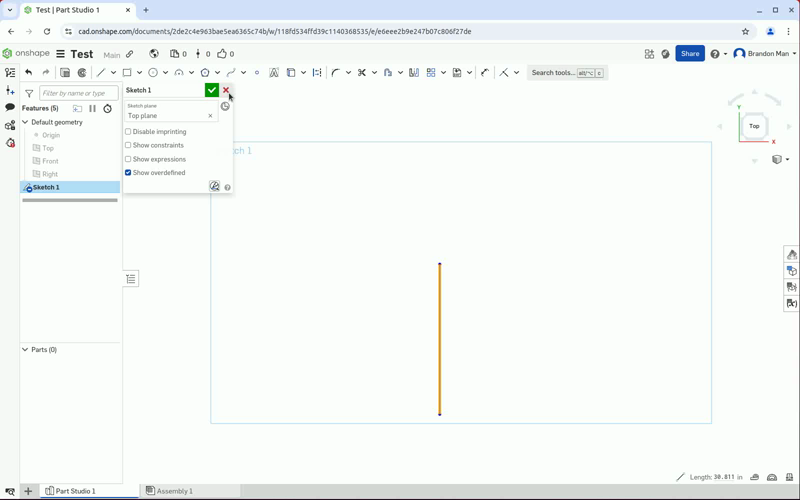
key(shift+h)
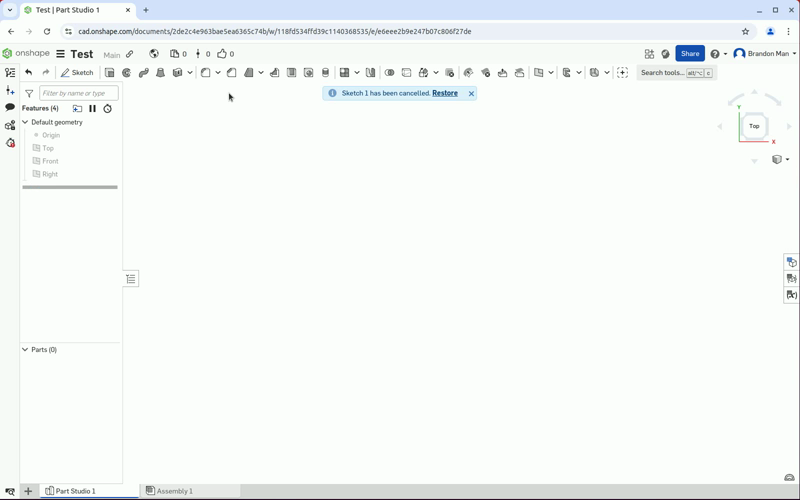
mouse_move(73, 352)
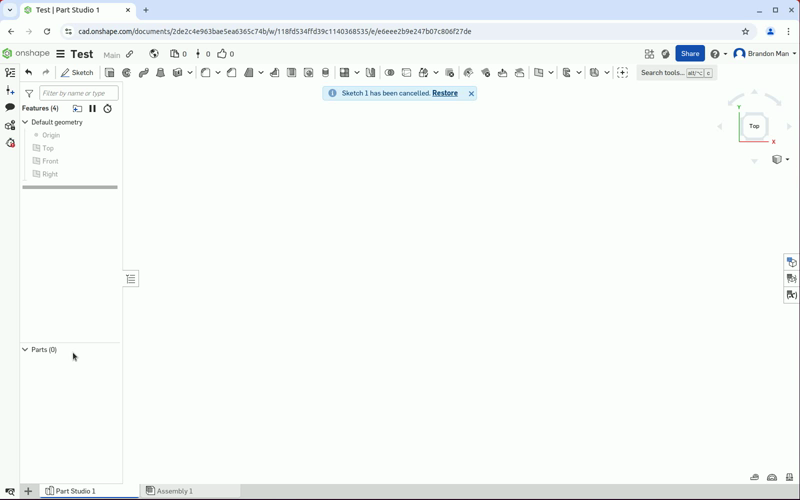
key(y)
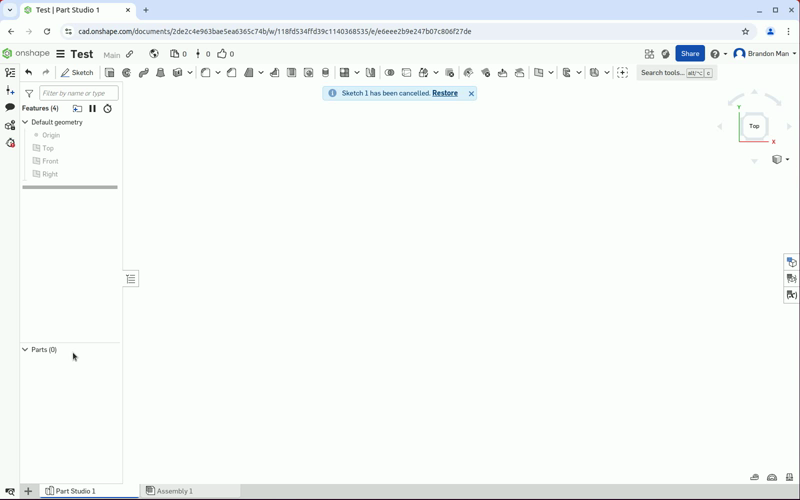
key(shift+p)
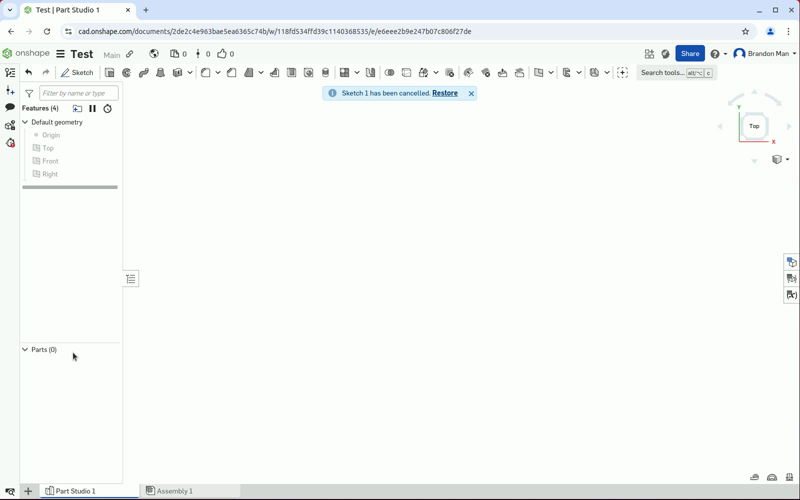
key(space)
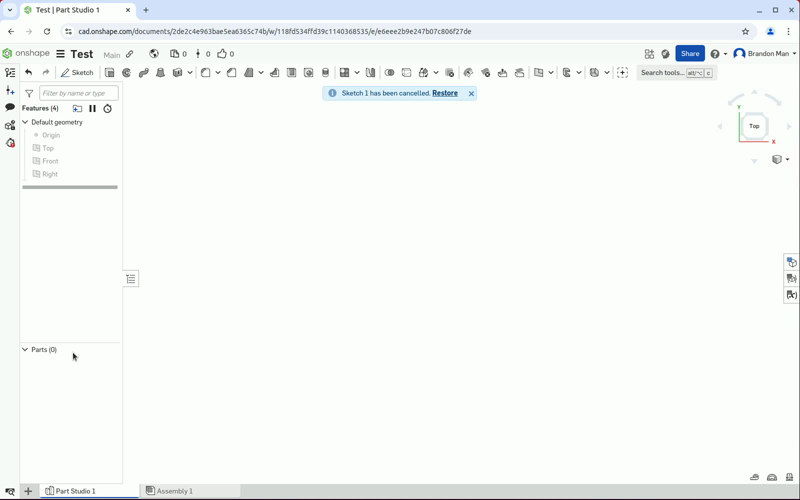
key_down(shift)
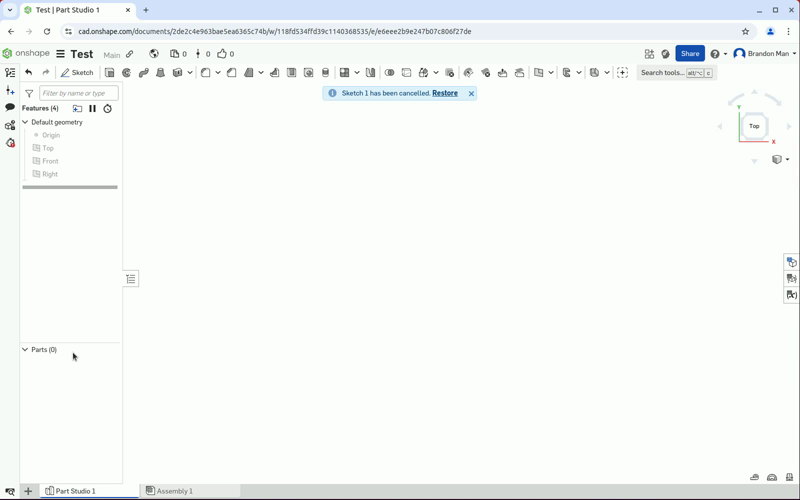
key(up)
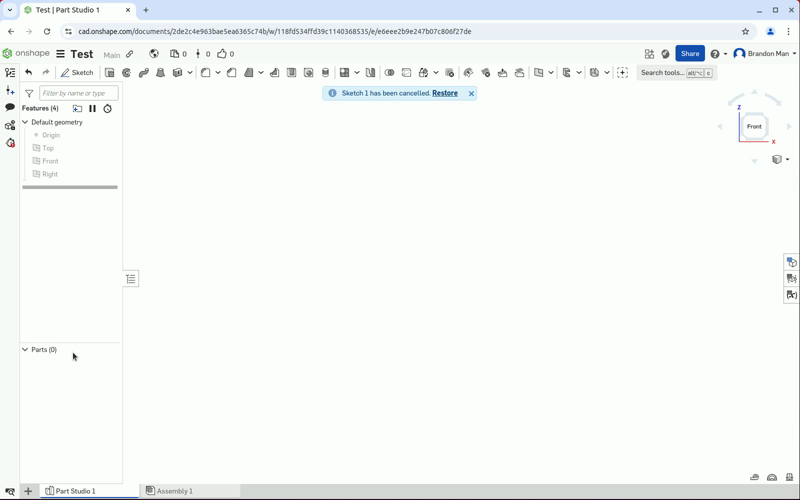
key_up(shift)
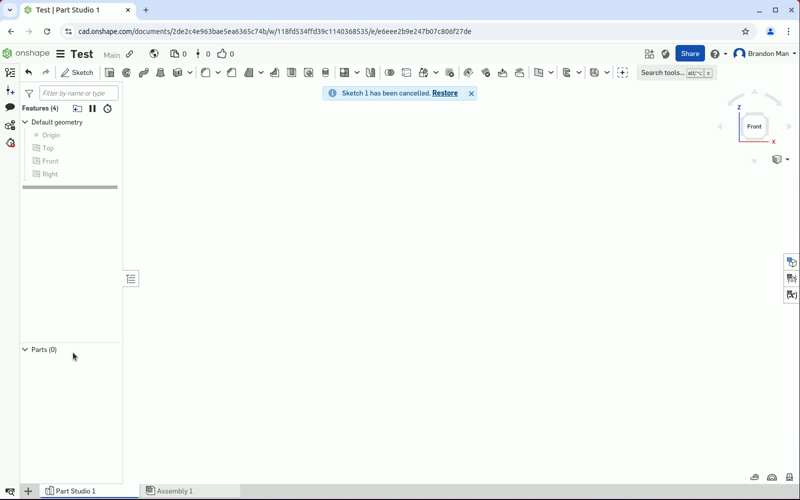
mouse_move(73, 352)
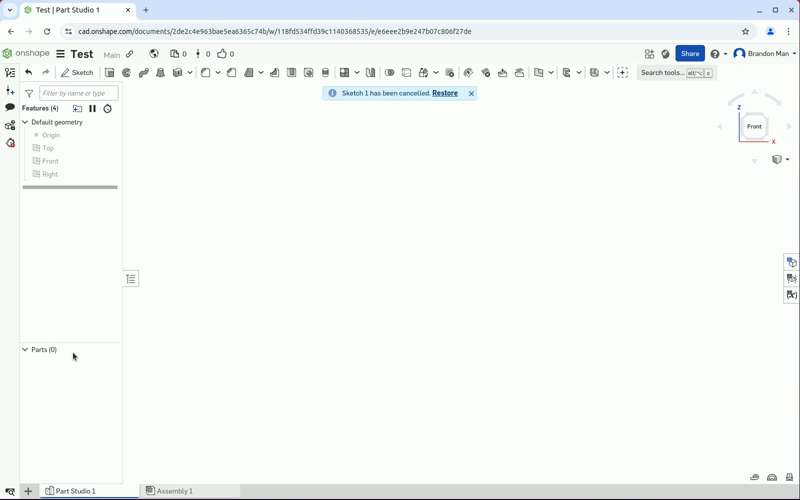
key(shift+y)
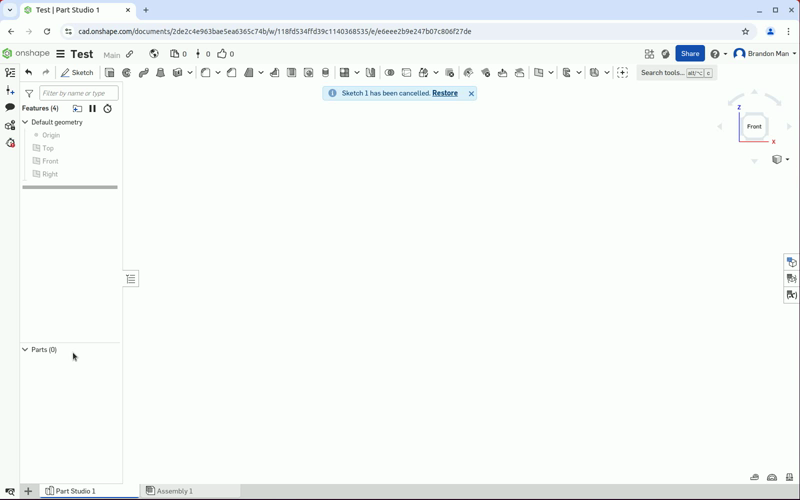
key(shift+s)
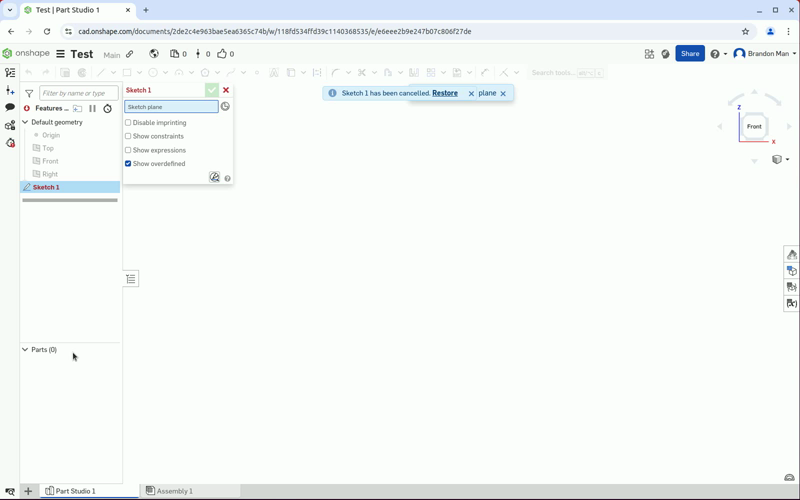
mouse_move(73, 163)
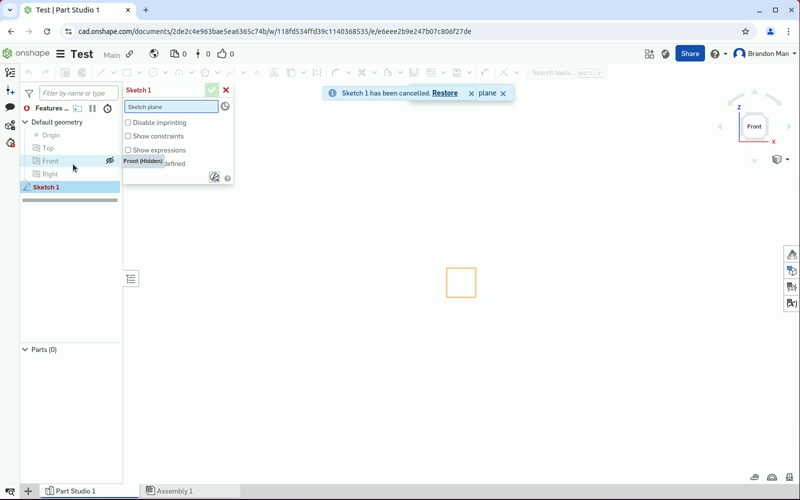
click(73, 163)
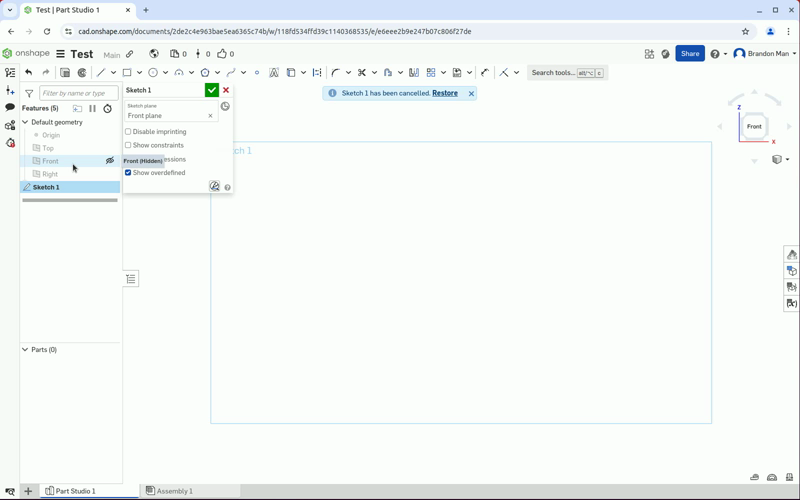
mouse_move(73, 352)
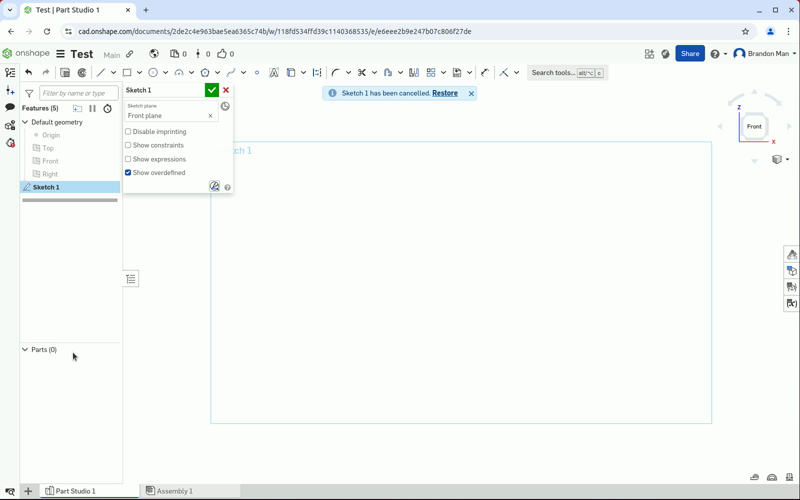
key(y)
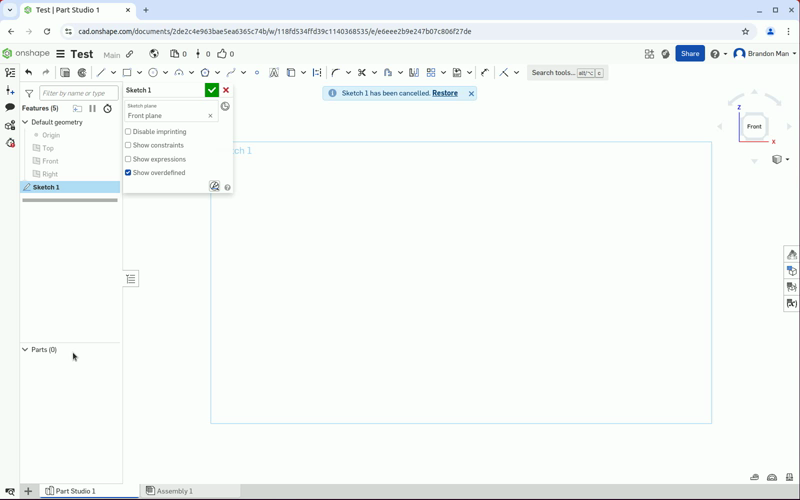
key(a)
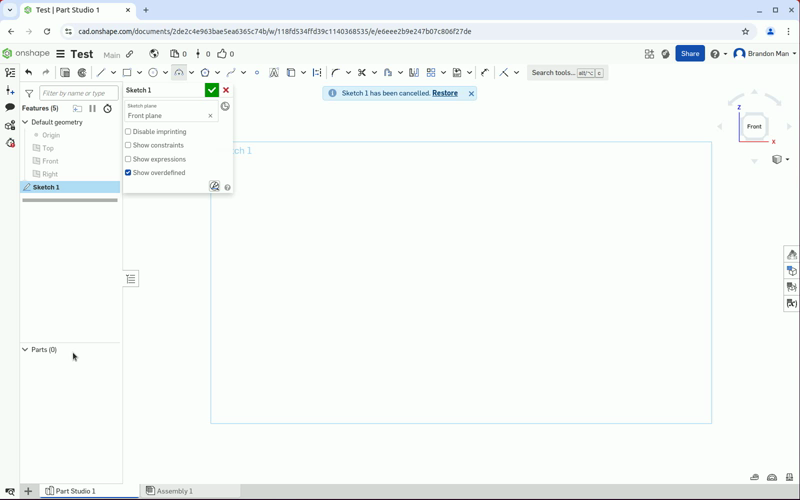
key_down(shift)
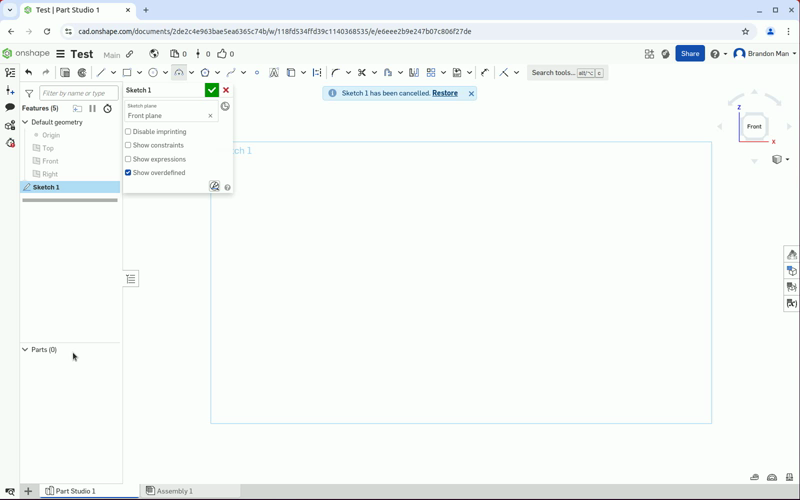
mouse_move(443, 255)
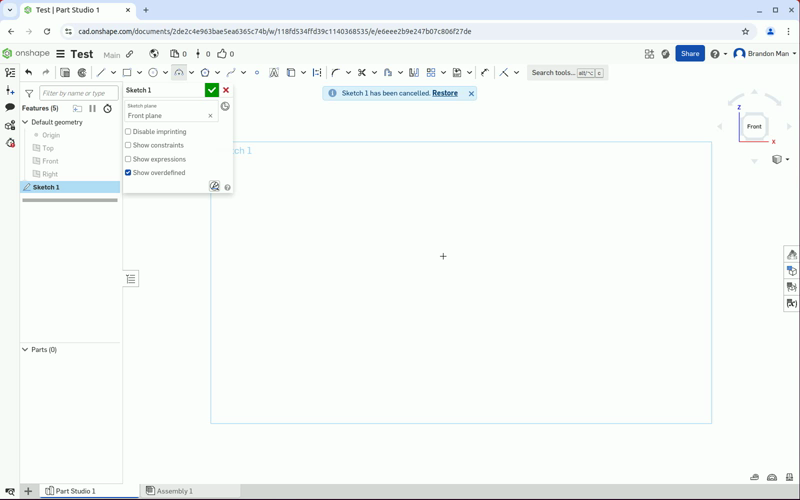
click(443, 255)
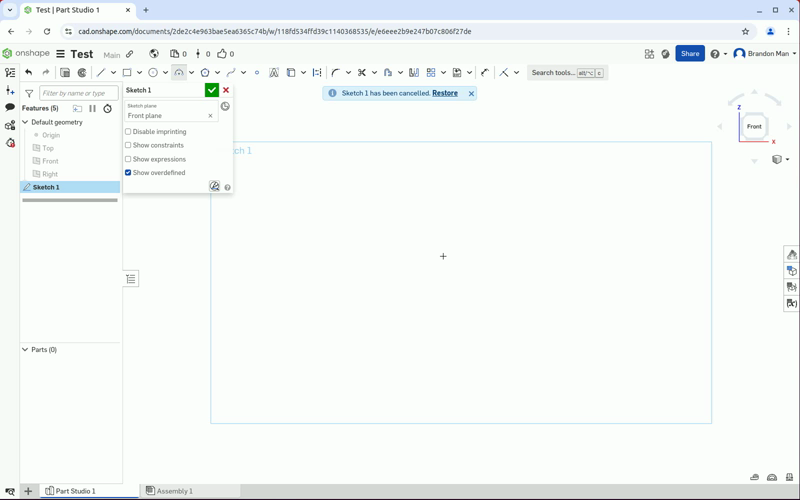
key_up(shift)
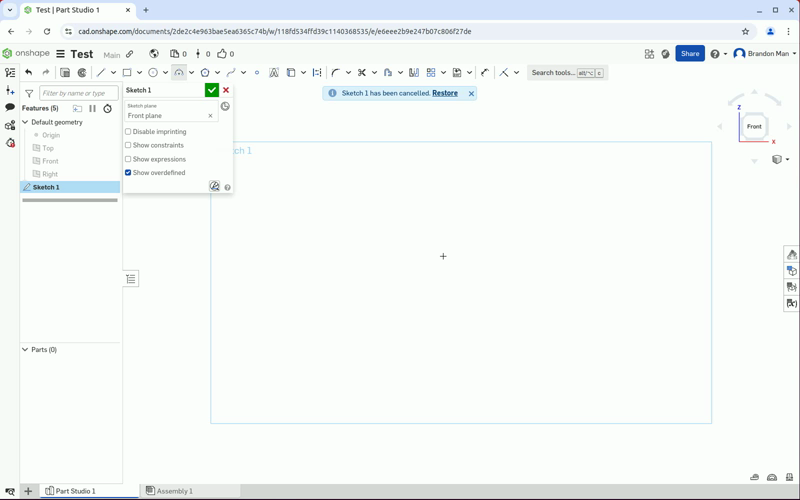
key_down(shift)
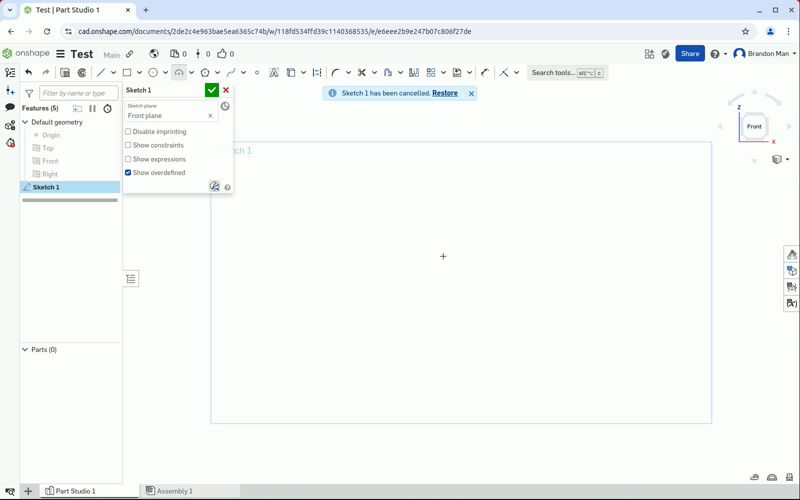
mouse_move(447, 258)
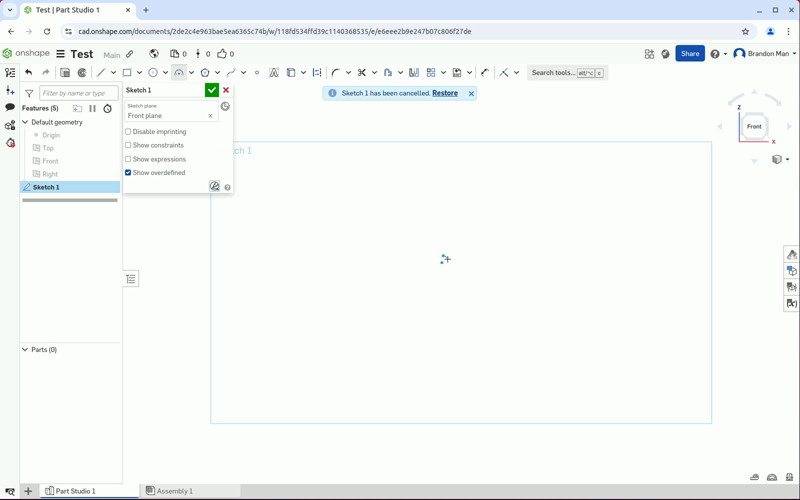
scroll(6)
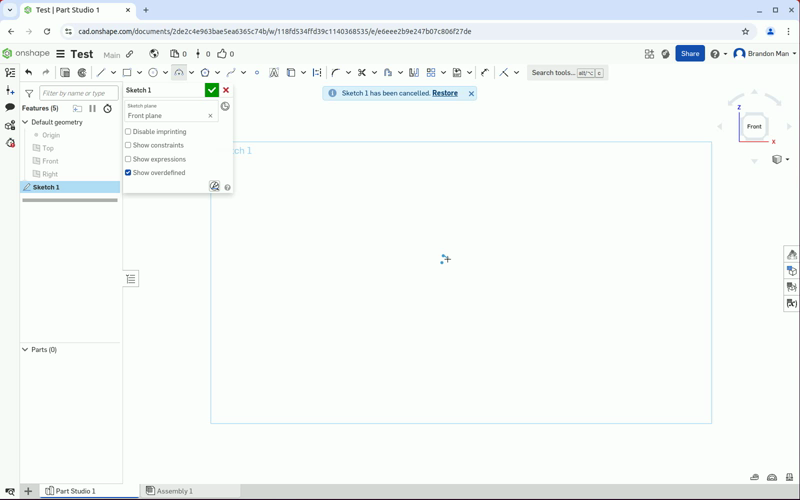
scroll(6)
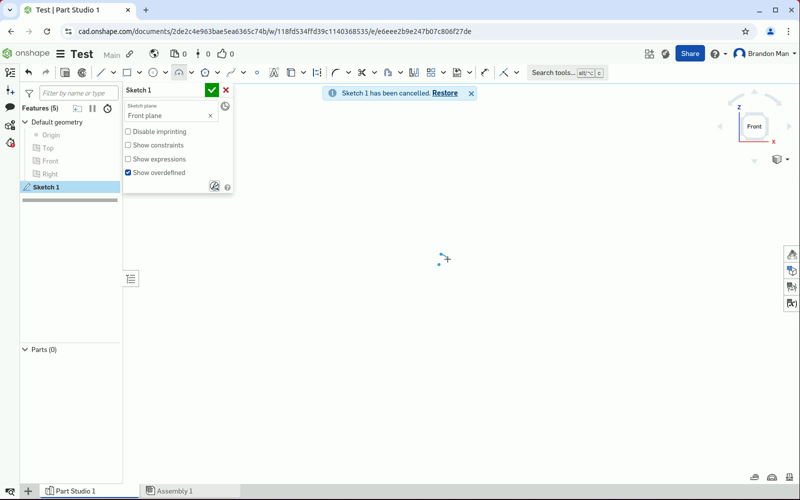
scroll(6)
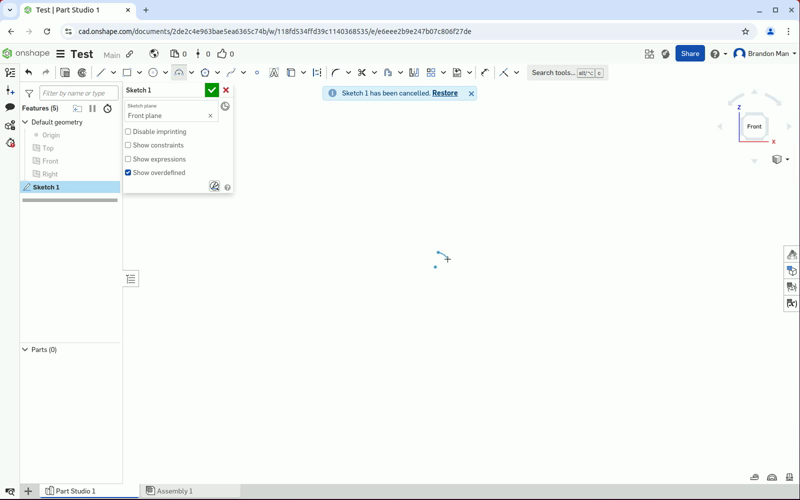
scroll(6)
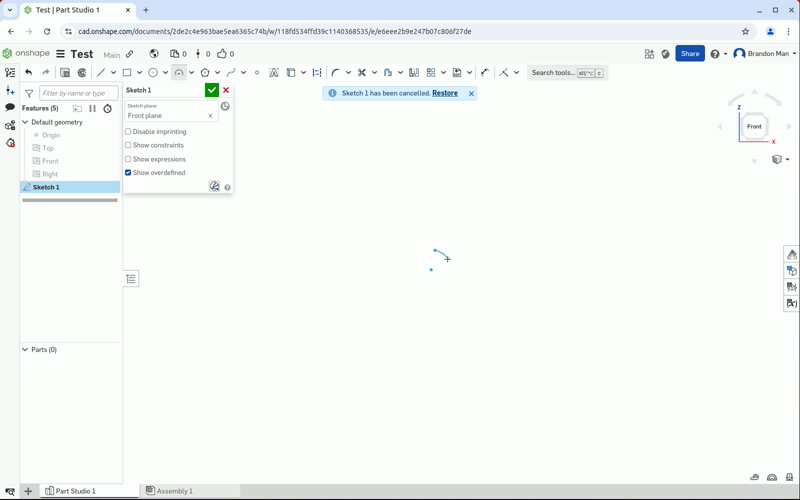
scroll(6)
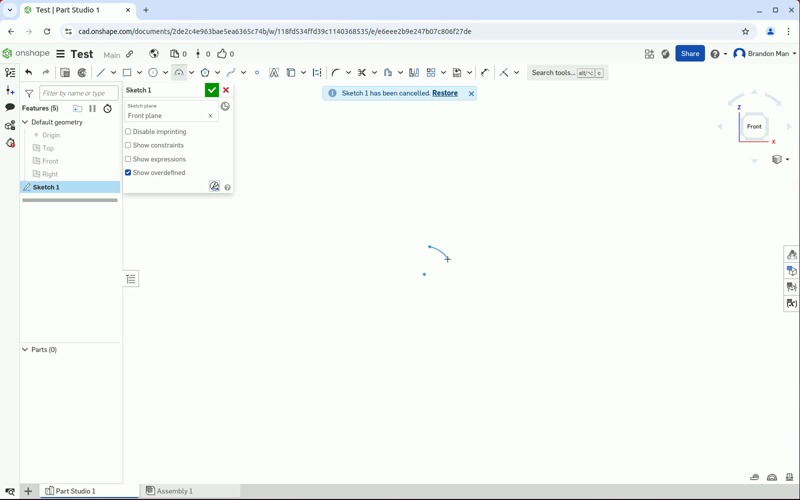
scroll(6)
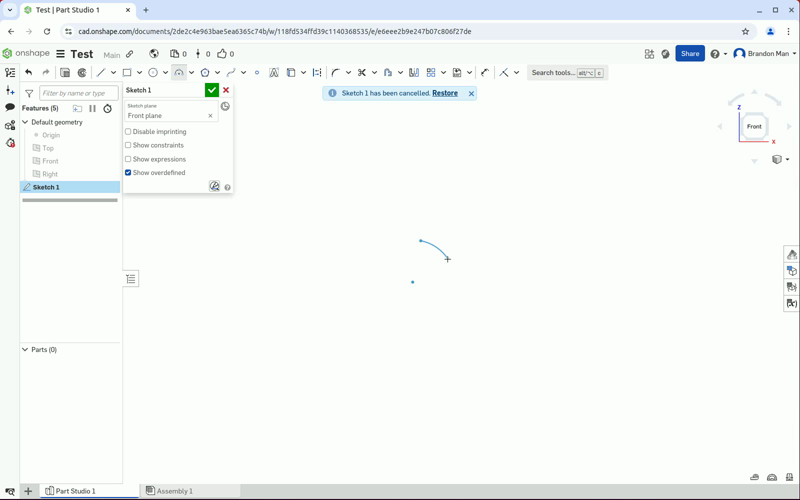
scroll(6)
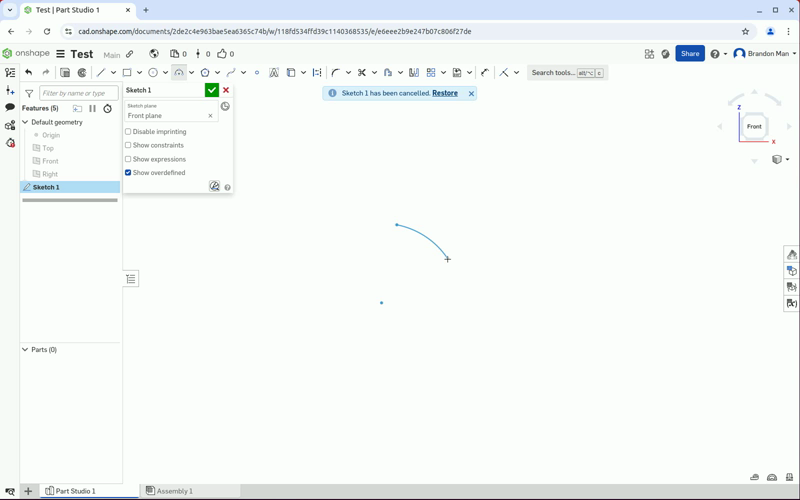
click(447, 258)
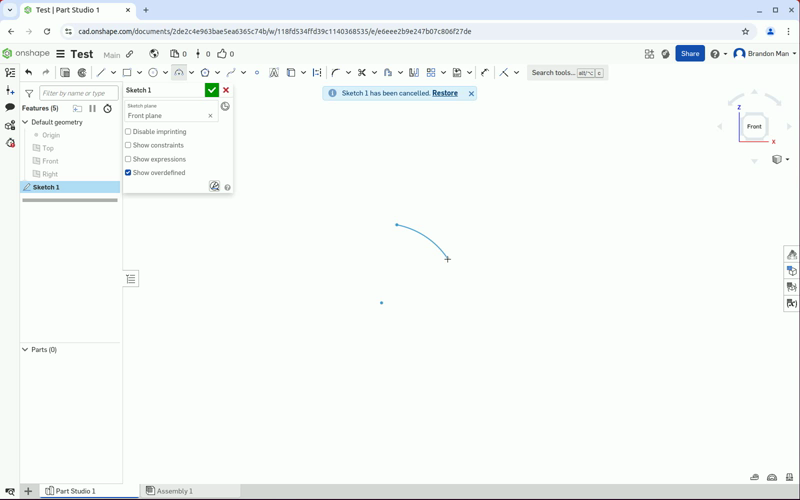
scroll(-6)
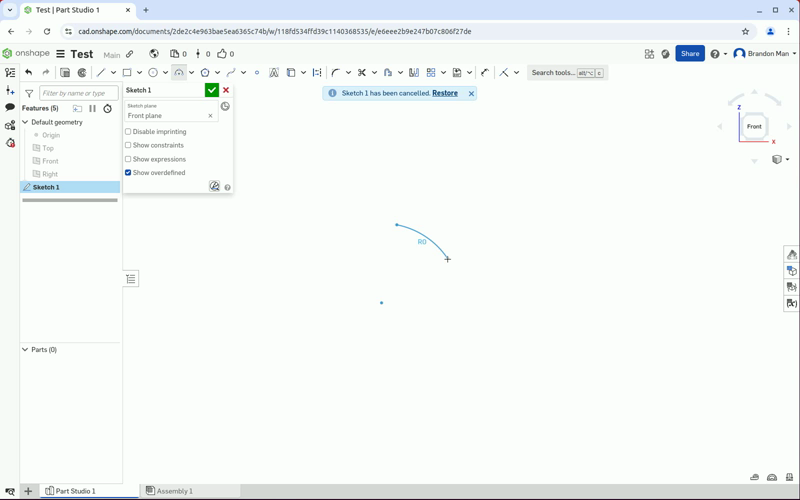
scroll(-6)
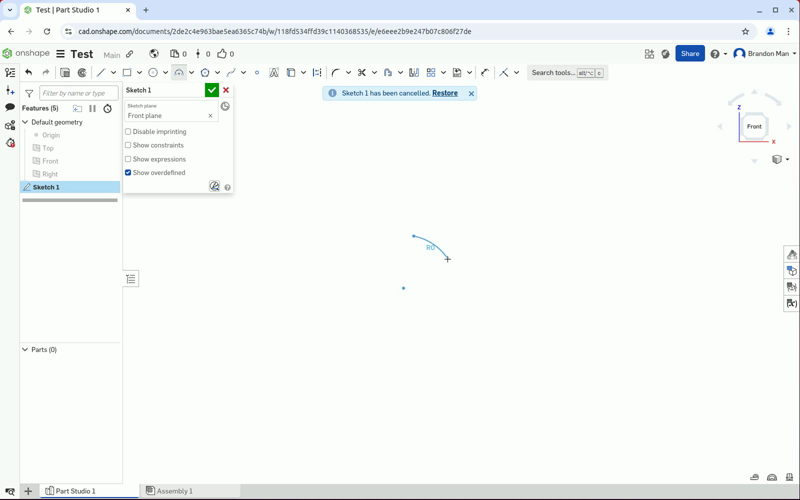
scroll(-6)
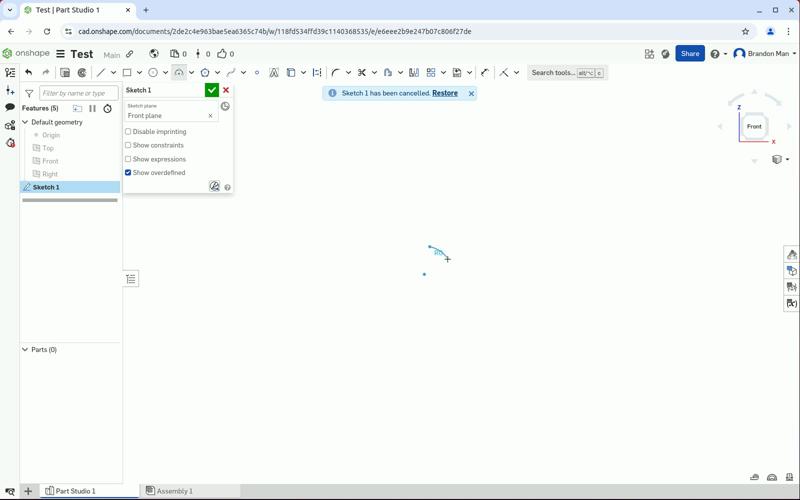
scroll(-6)
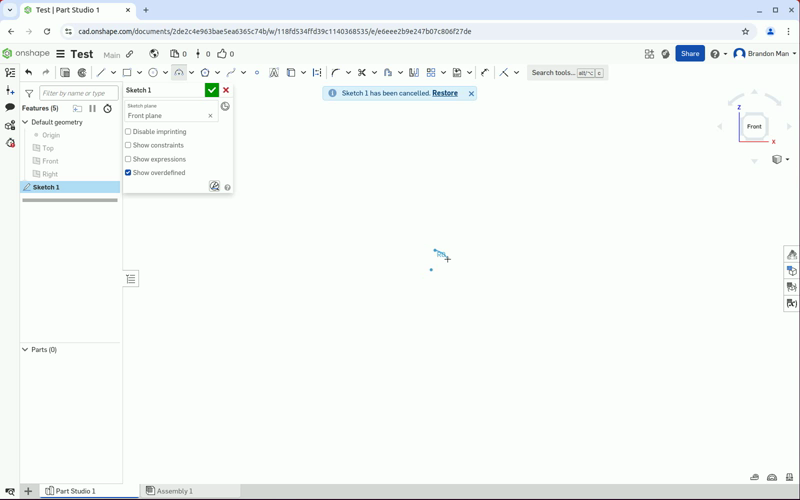
scroll(-6)
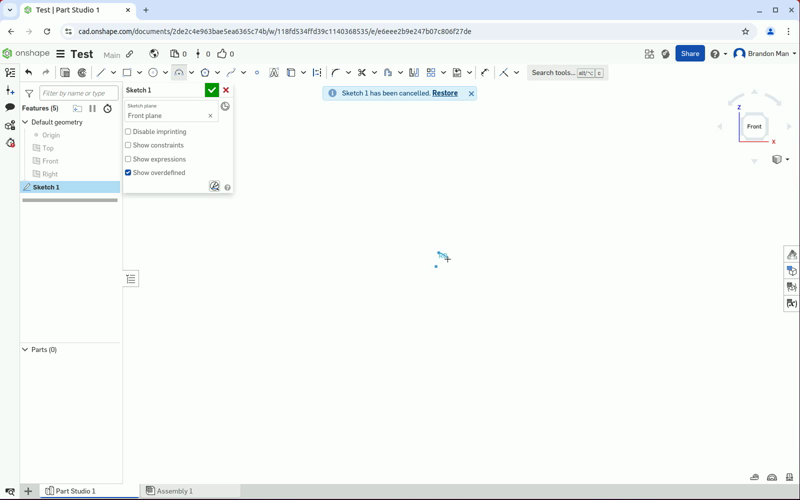
scroll(-6)
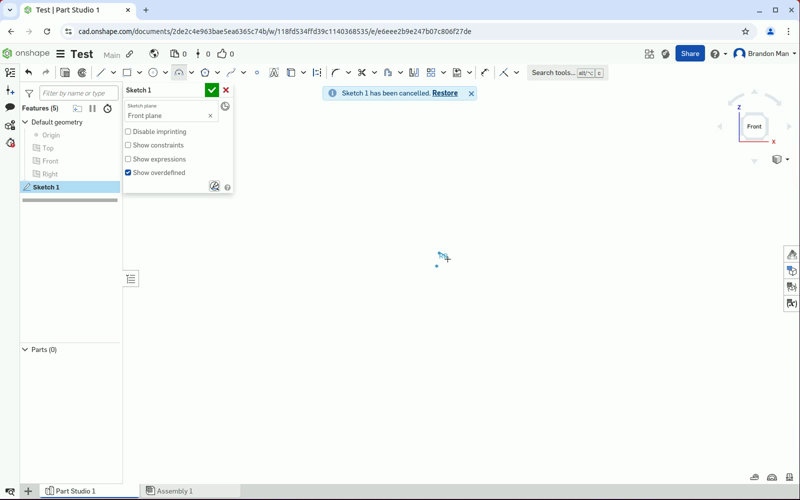
scroll(-6)
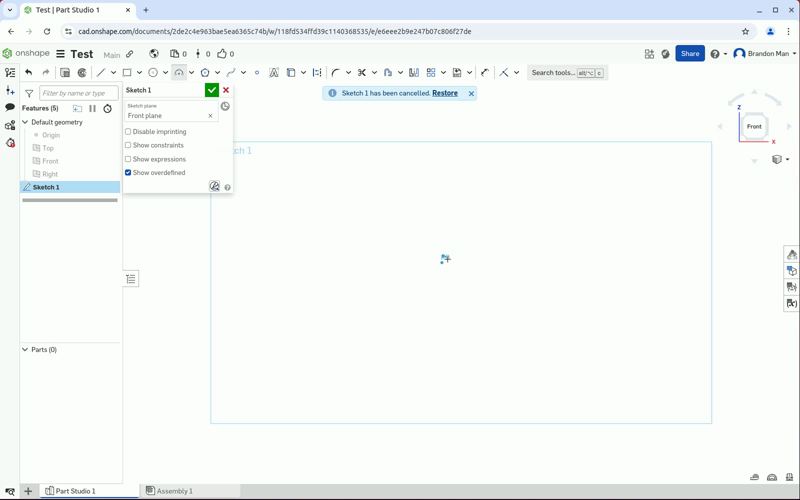
mouse_move(444, 259)
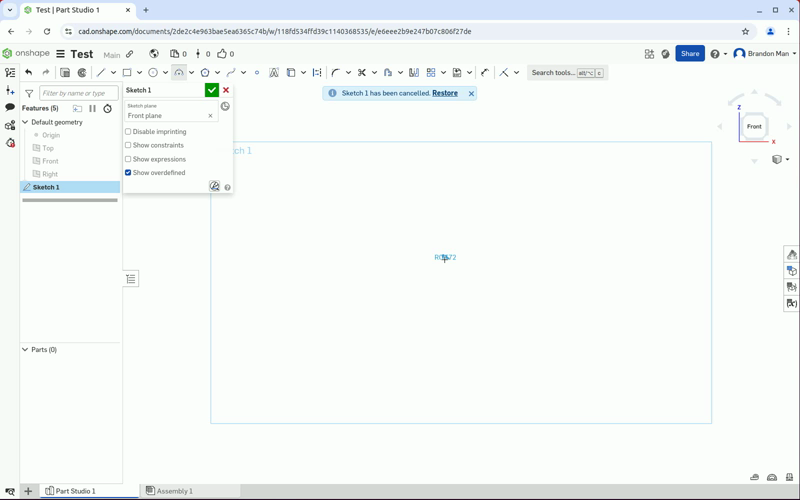
scroll(6)
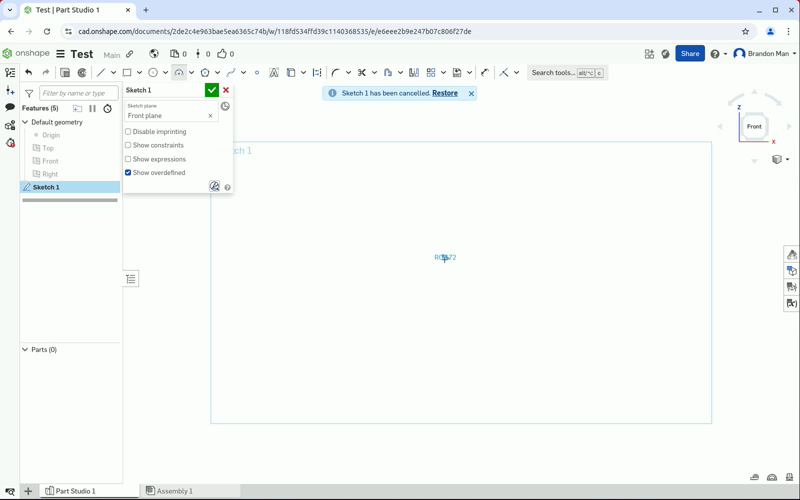
scroll(6)
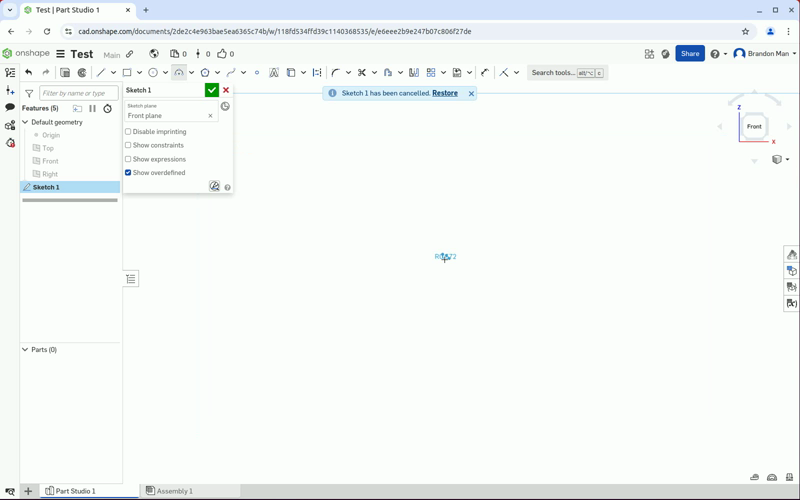
scroll(6)
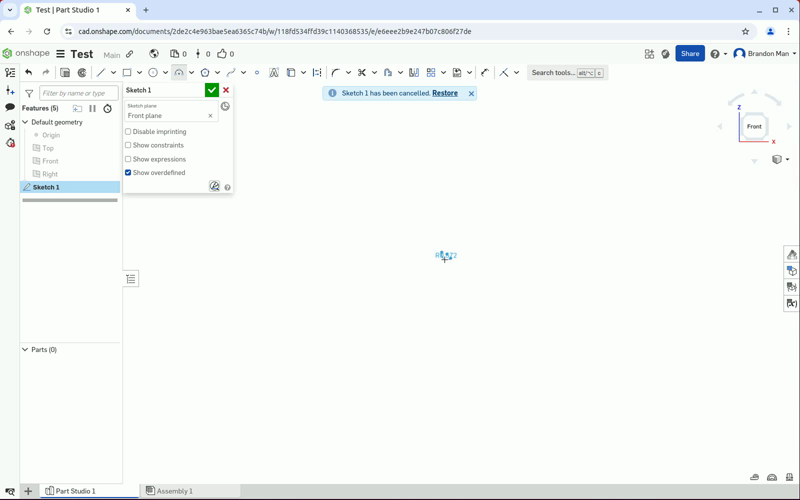
scroll(6)
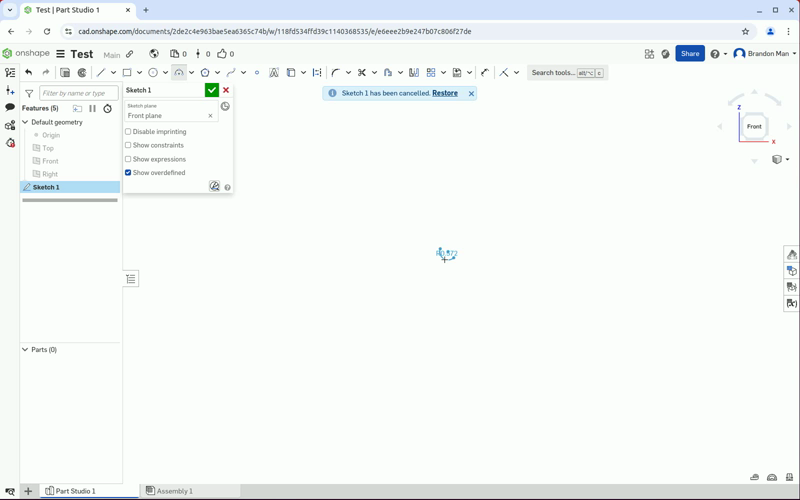
scroll(6)
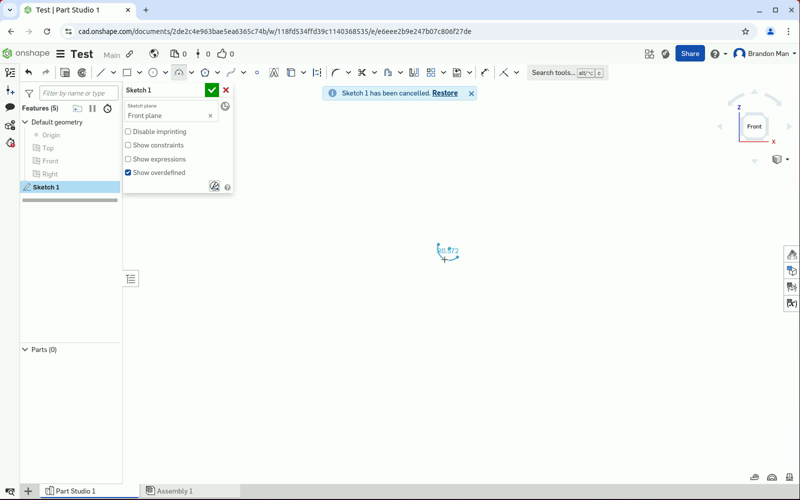
scroll(6)
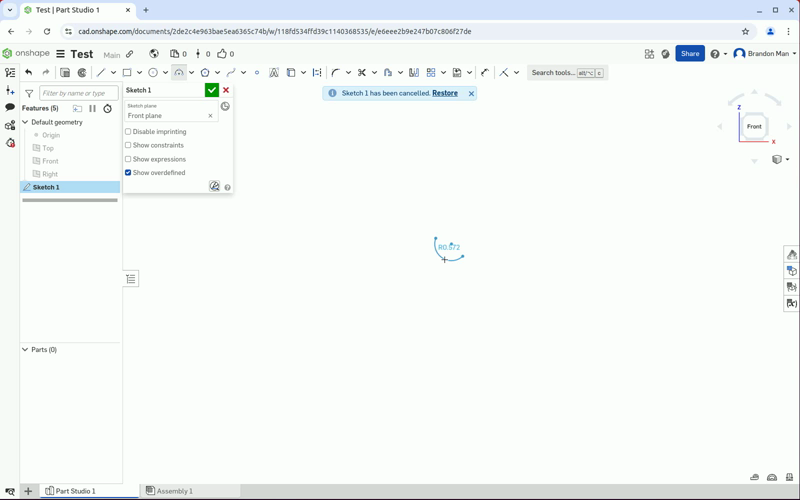
scroll(6)
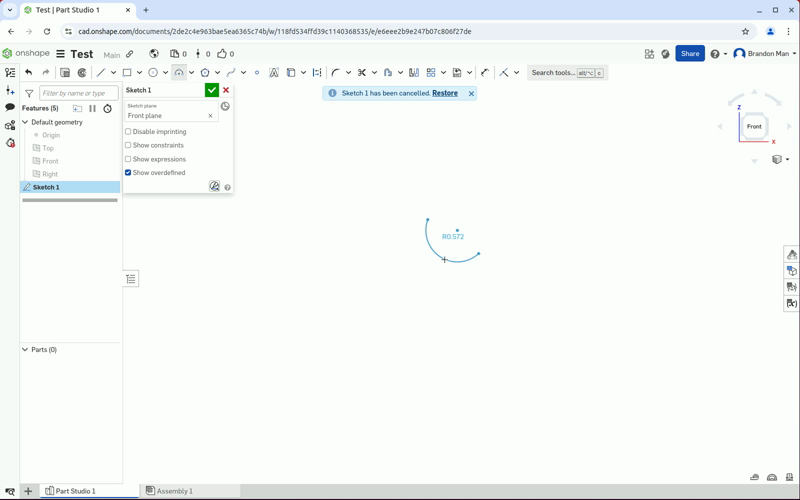
click(444, 259)
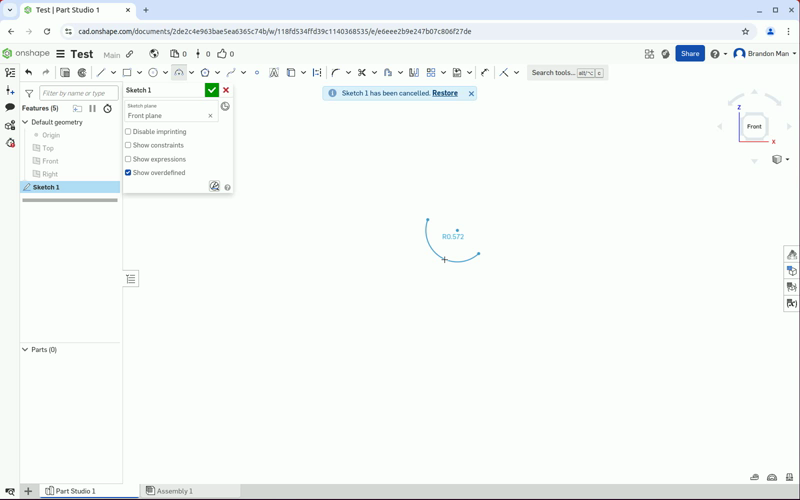
scroll(-6)
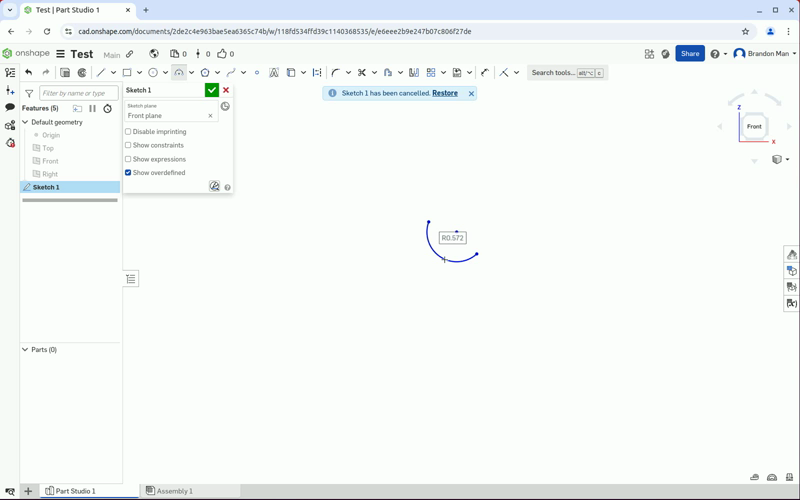
scroll(-6)
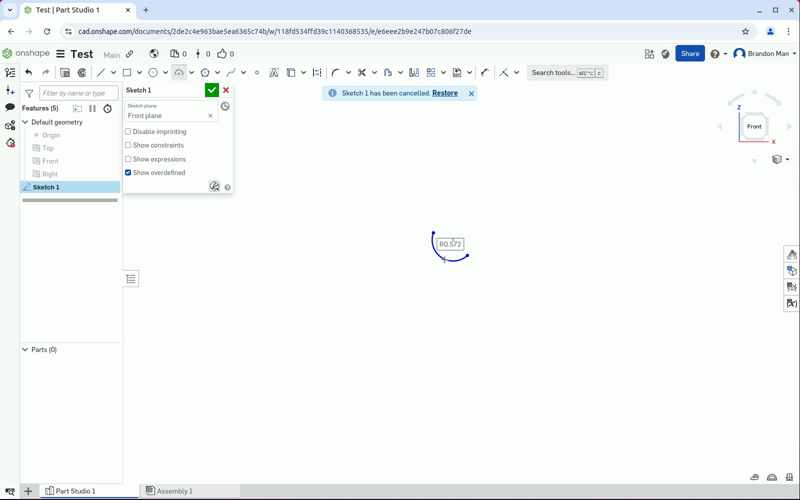
scroll(-6)
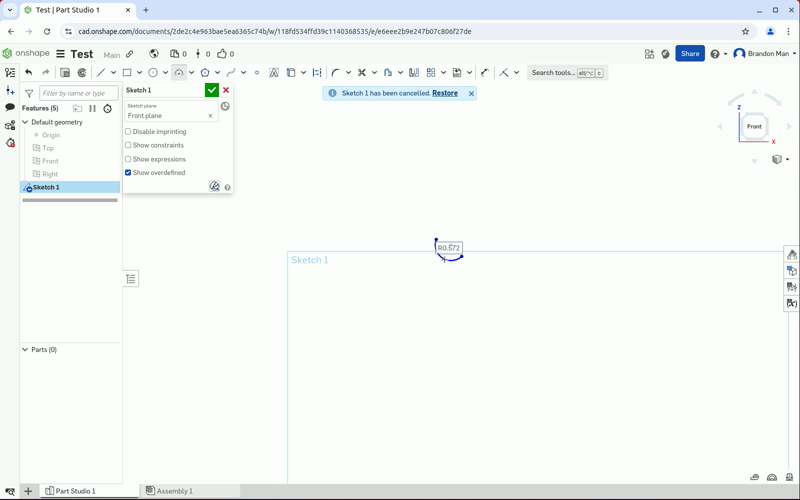
scroll(-6)
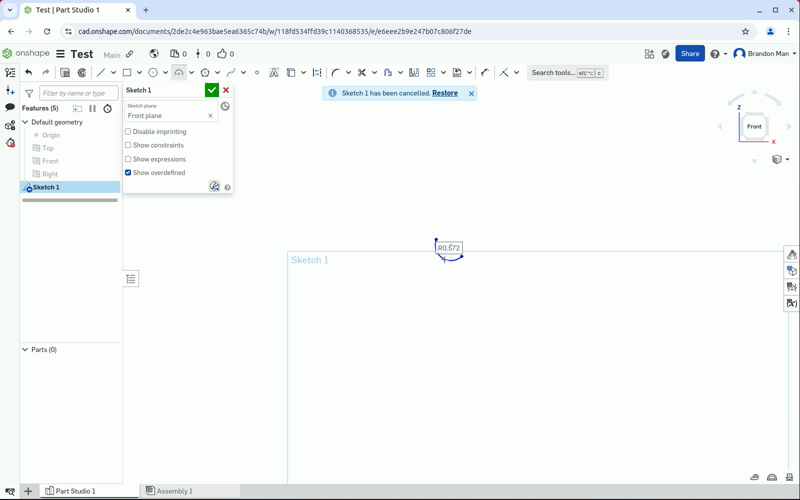
scroll(-6)
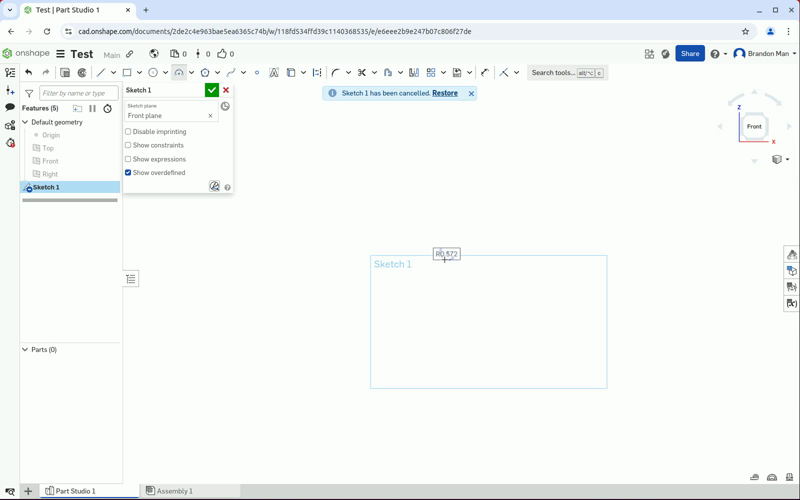
scroll(-6)
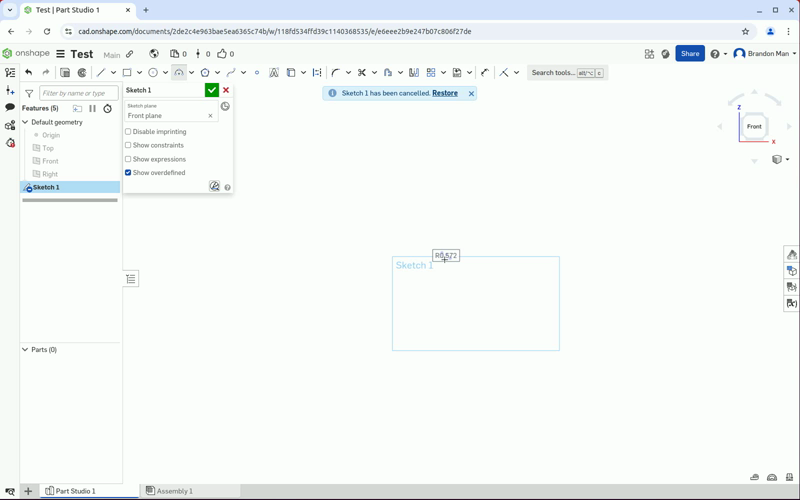
scroll(-6)
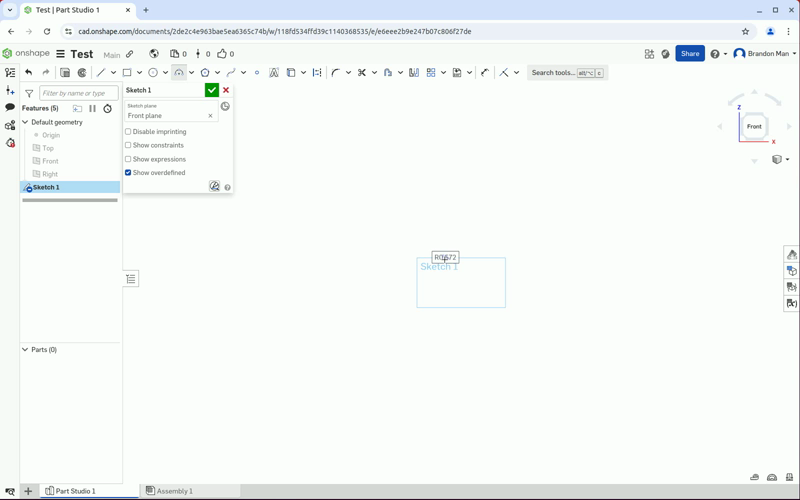
key_up(shift)
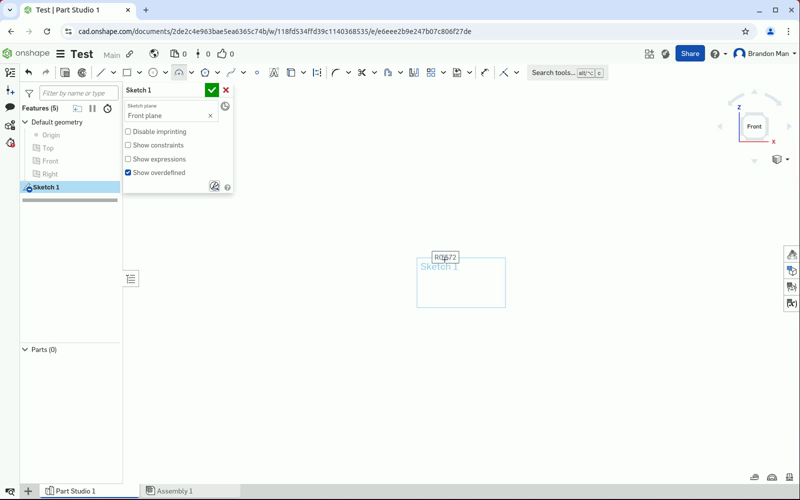
mouse_move(447, 258)
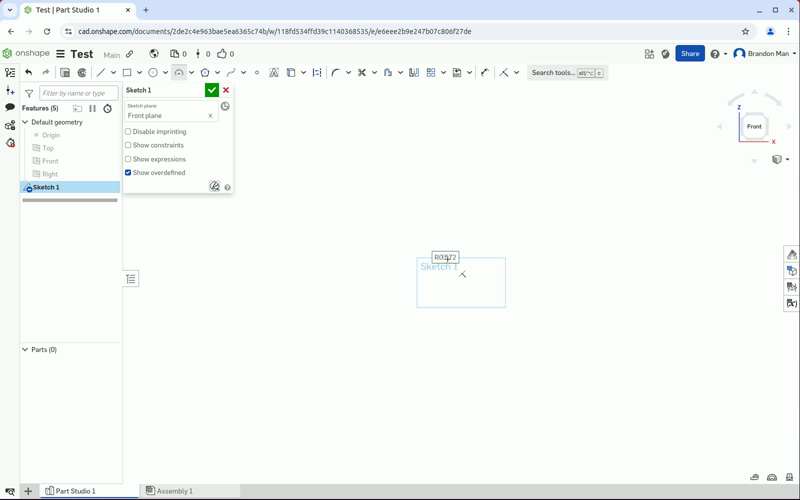
scroll(6)
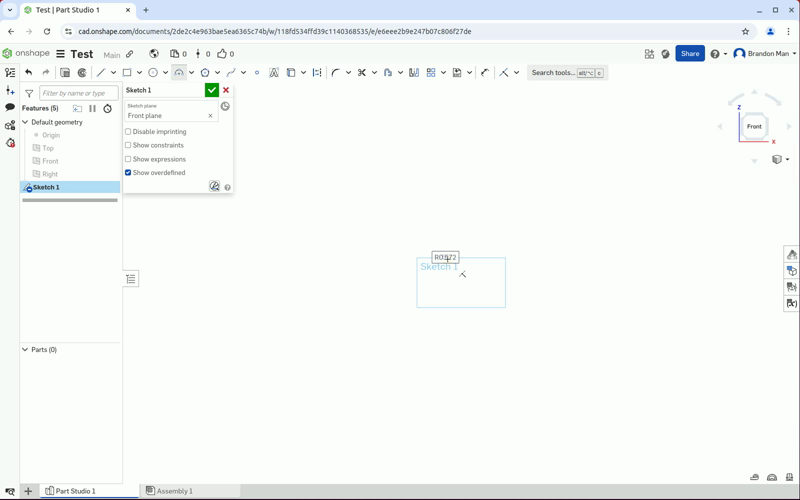
scroll(6)
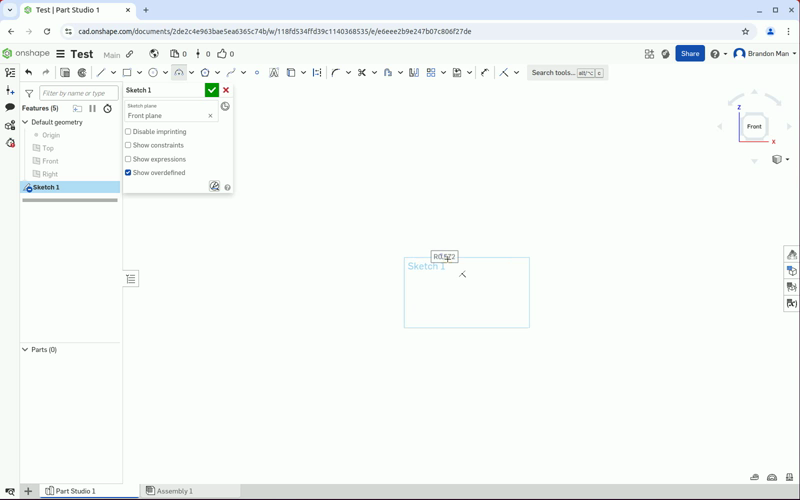
scroll(6)
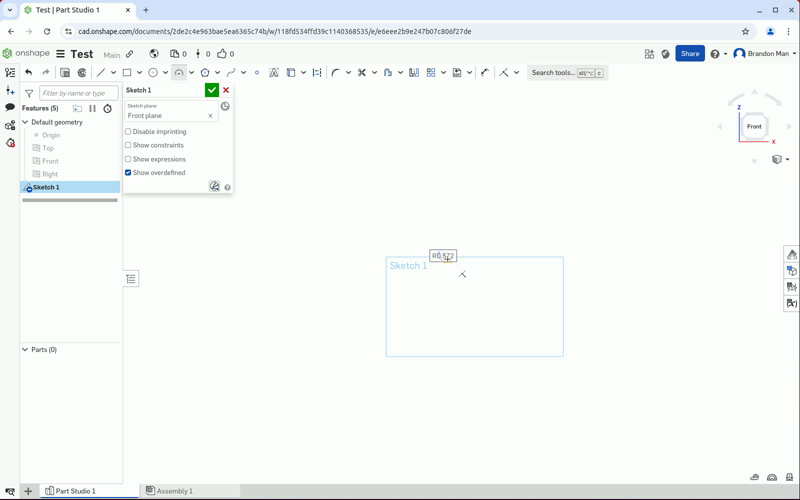
scroll(6)
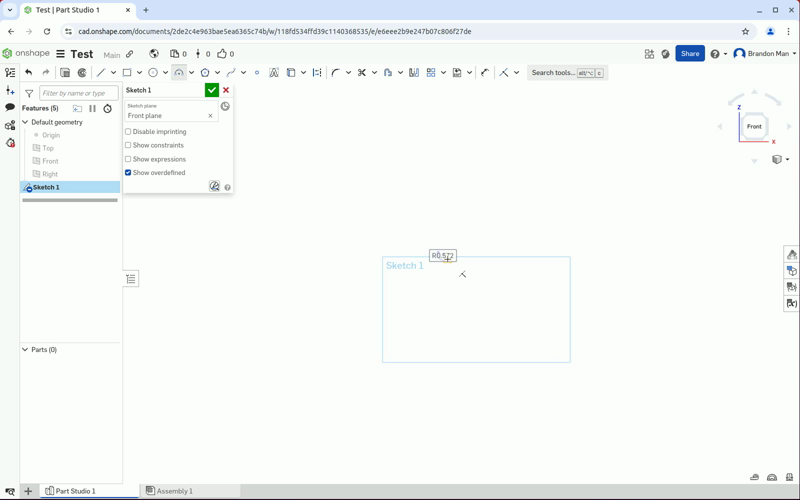
scroll(6)
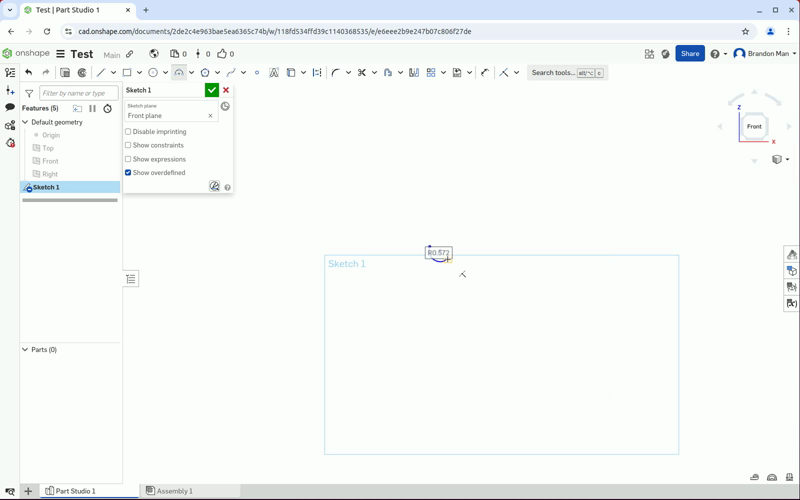
scroll(6)
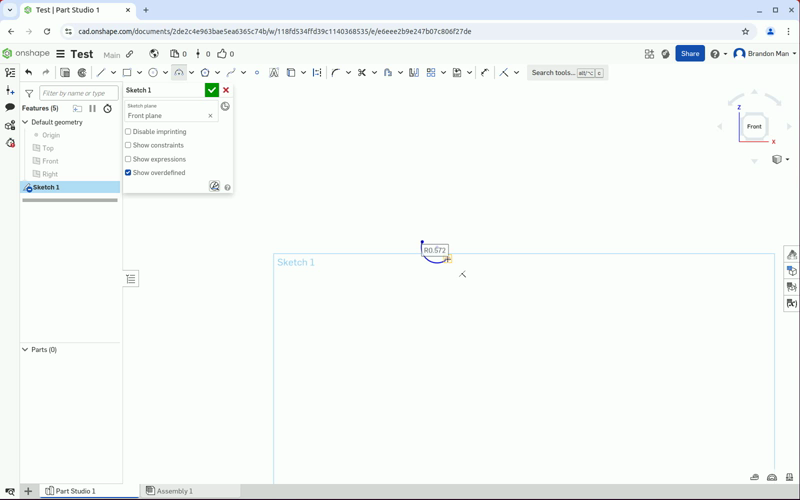
scroll(6)
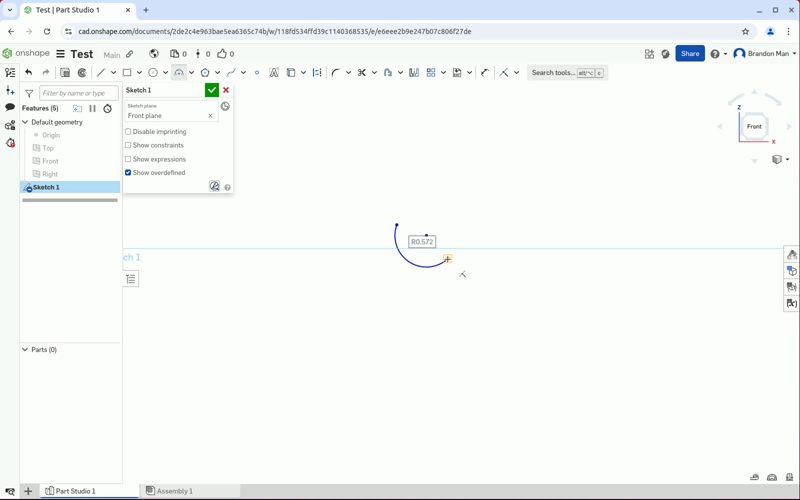
click(447, 258)
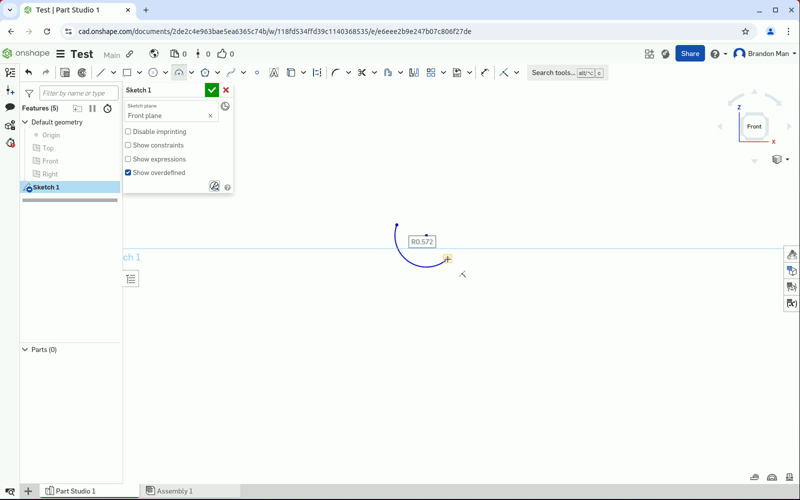
scroll(-6)
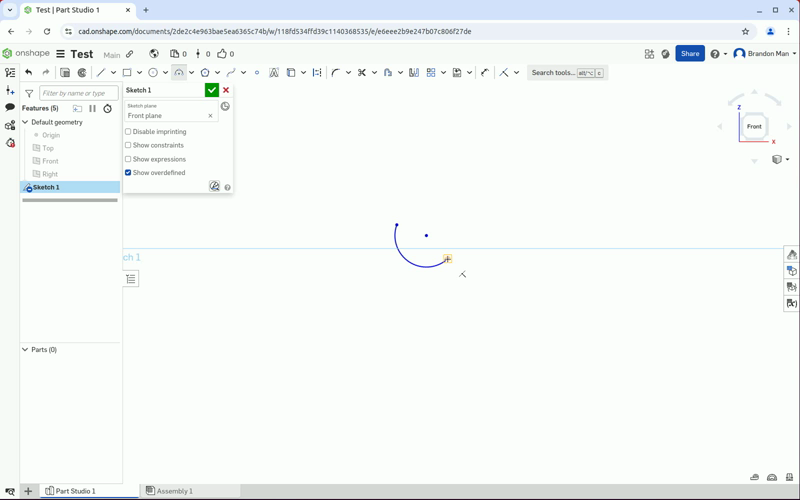
scroll(-6)
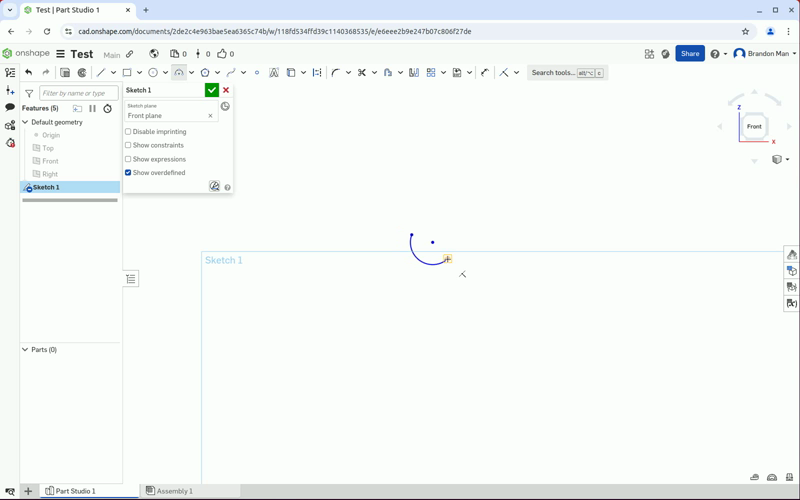
scroll(-6)
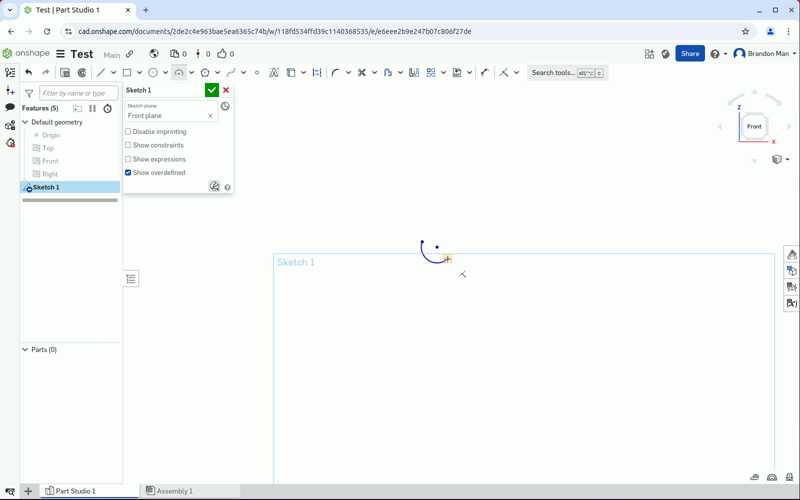
scroll(-6)
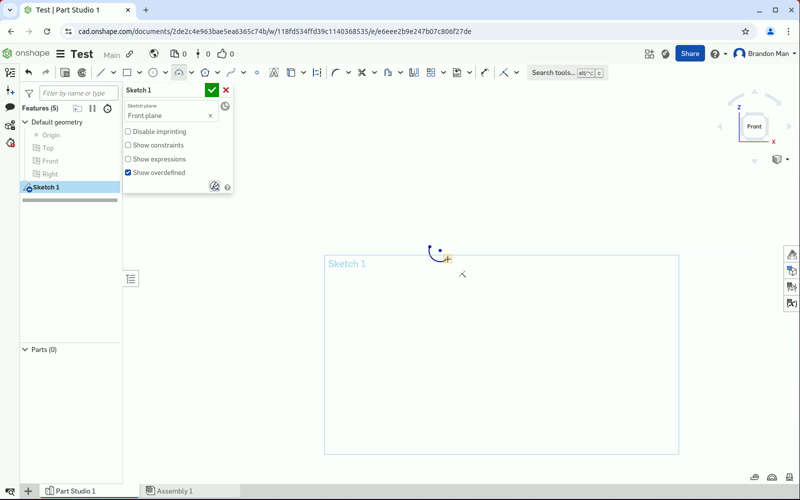
scroll(-6)
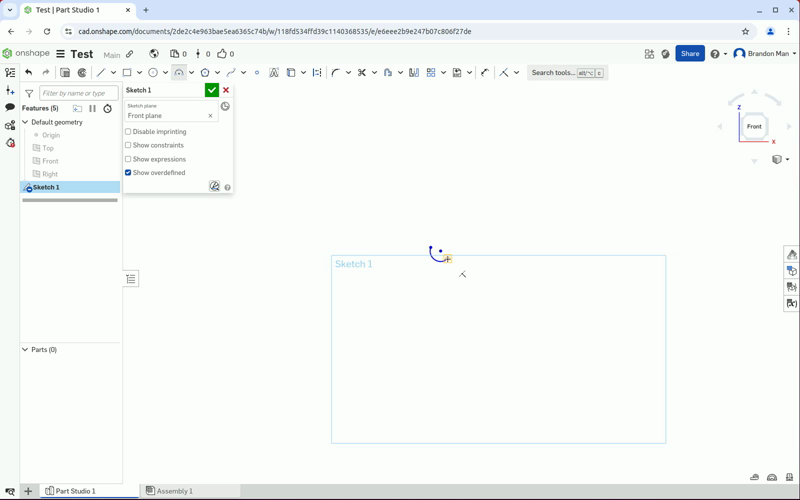
scroll(-6)
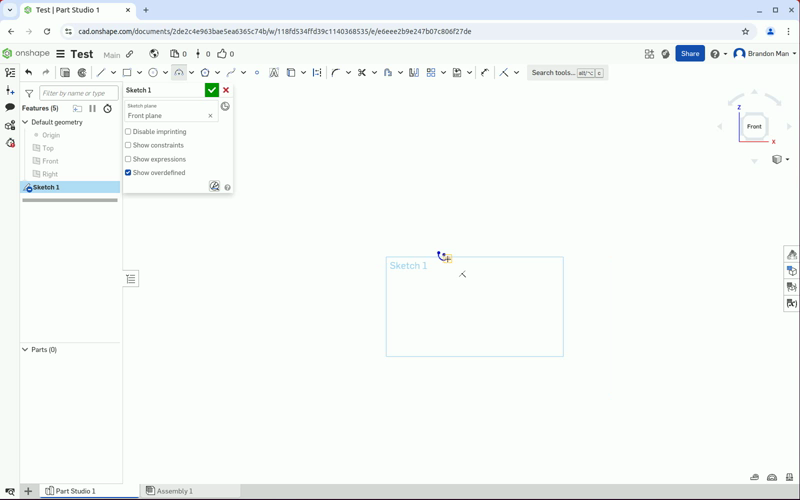
scroll(-6)
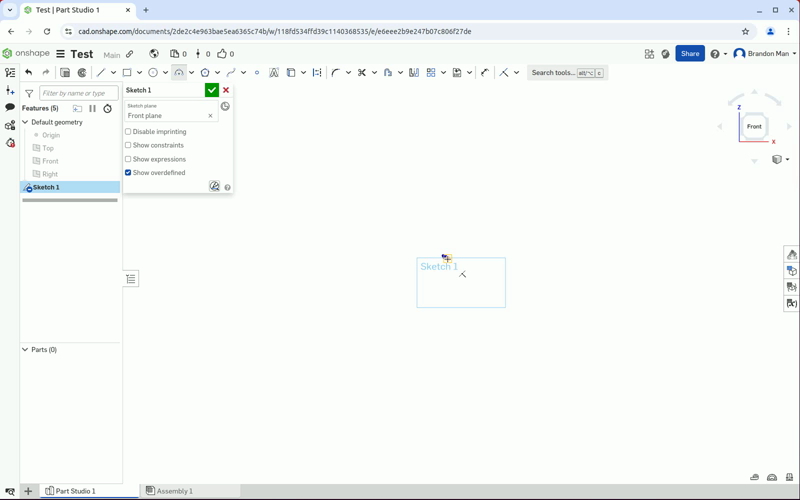
key_down(shift)
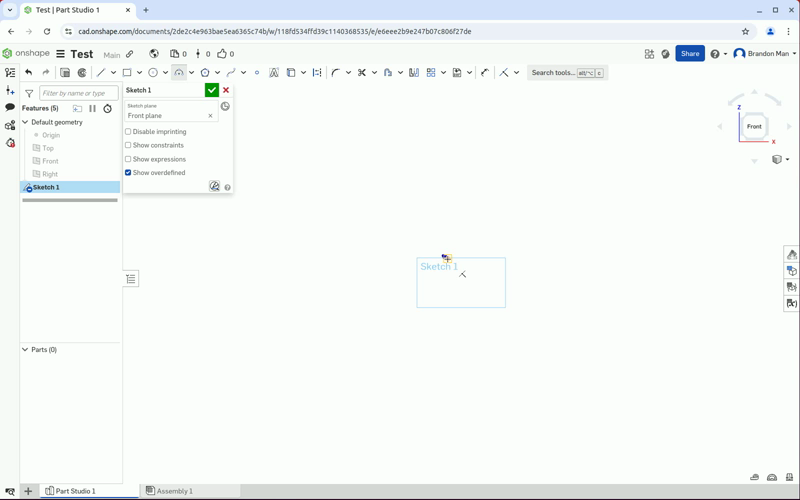
mouse_move(474, 258)
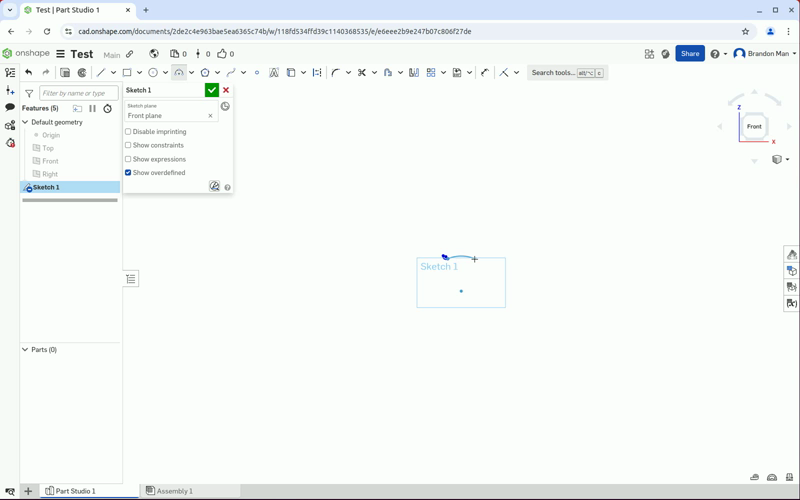
click(474, 258)
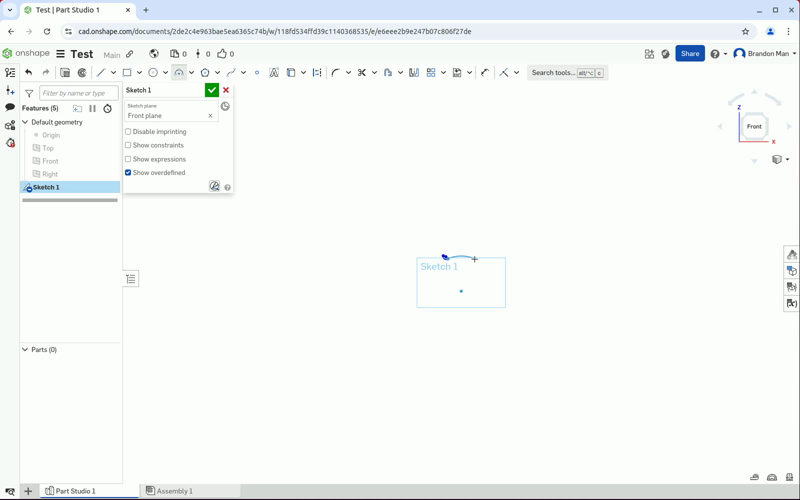
mouse_move(461, 255)
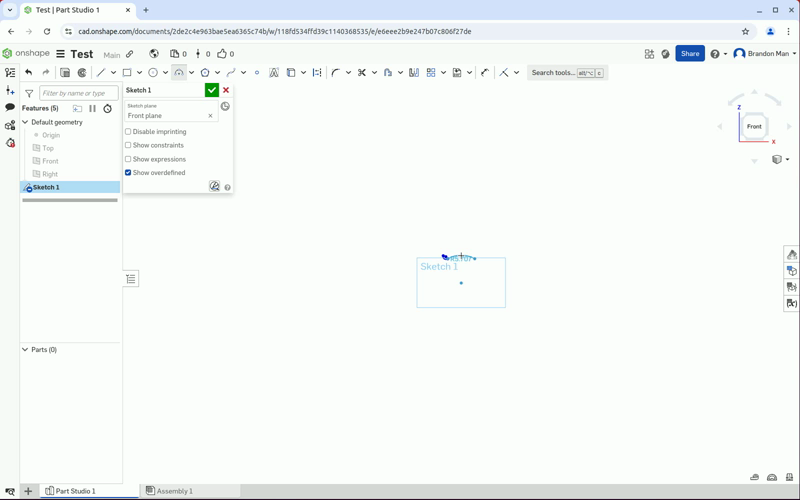
click(461, 255)
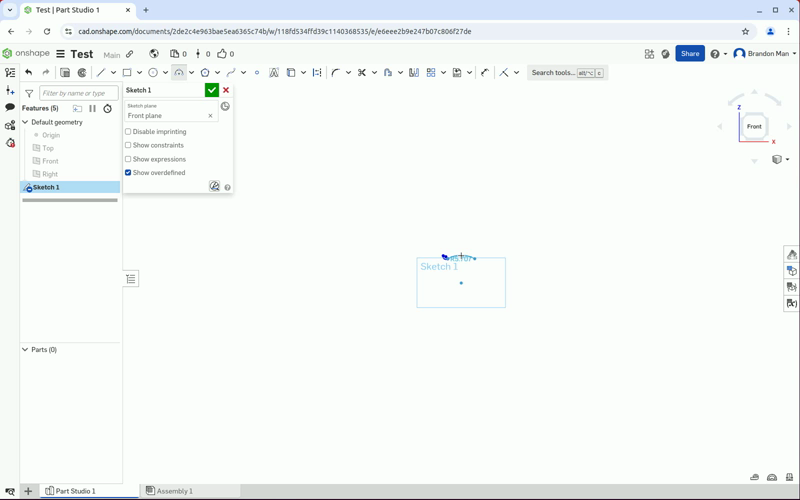
key_up(shift)
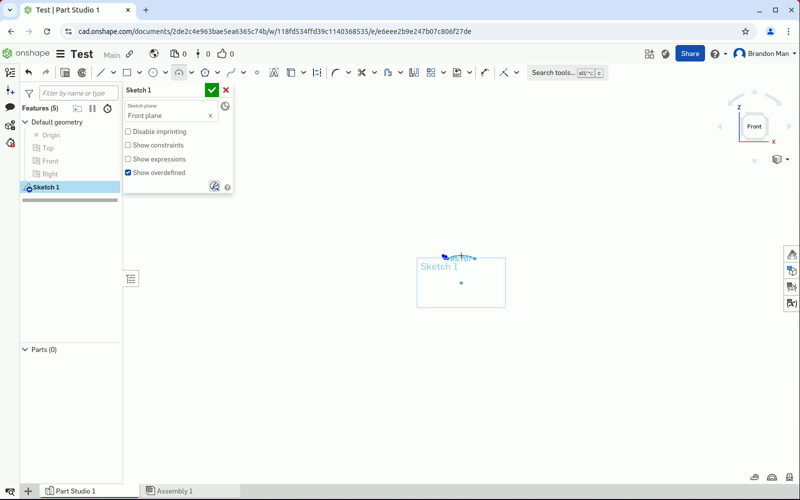
mouse_move(474, 258)
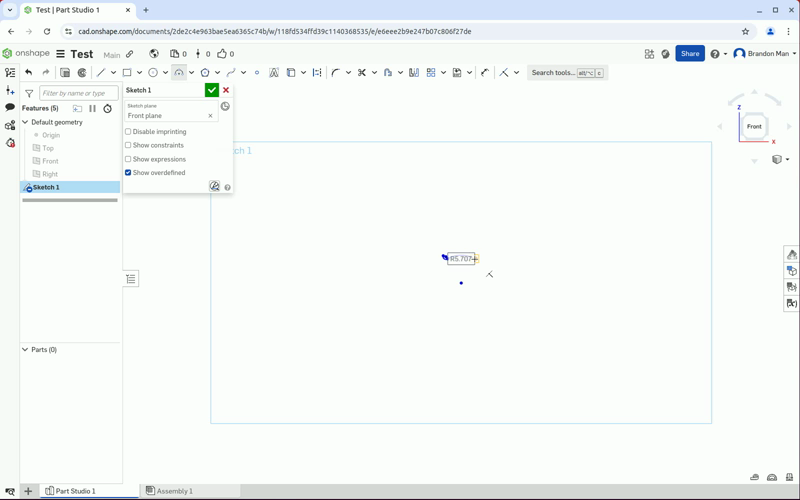
click(474, 258)
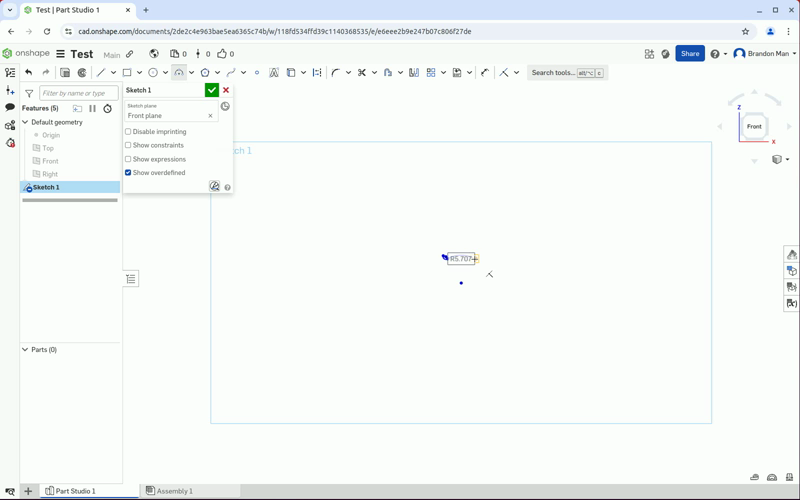
key_down(shift)
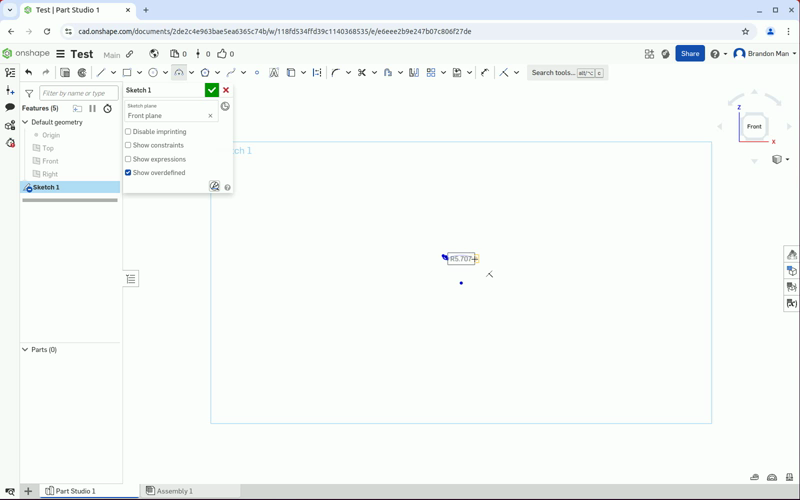
mouse_move(478, 255)
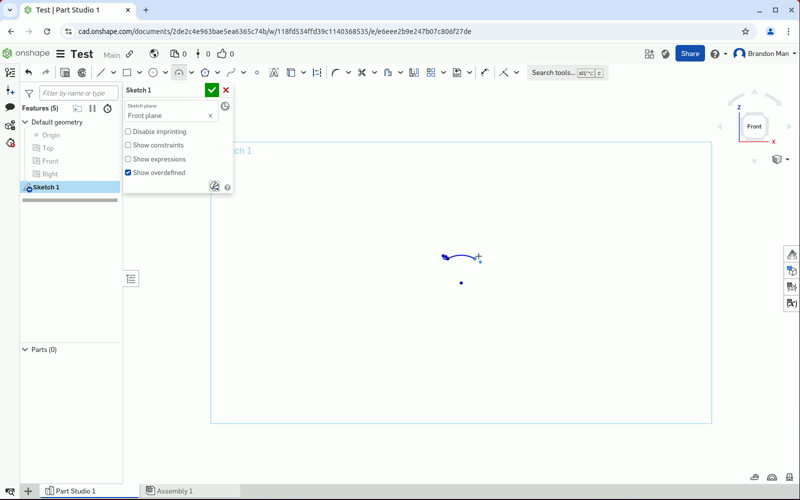
scroll(6)
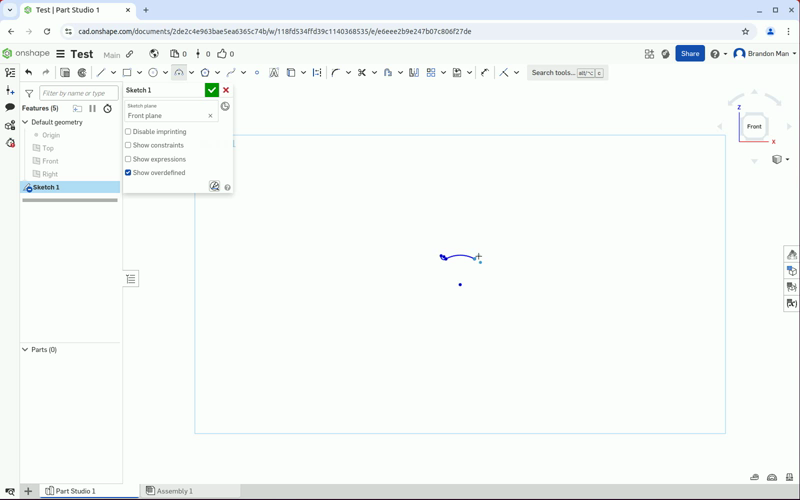
scroll(6)
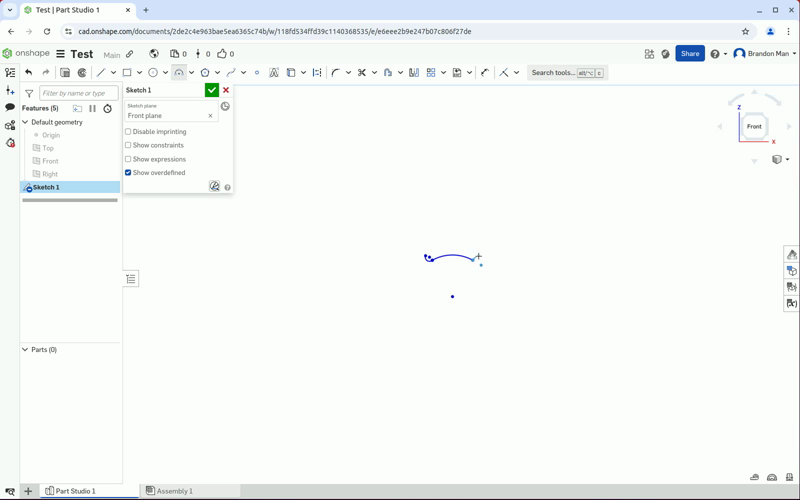
scroll(6)
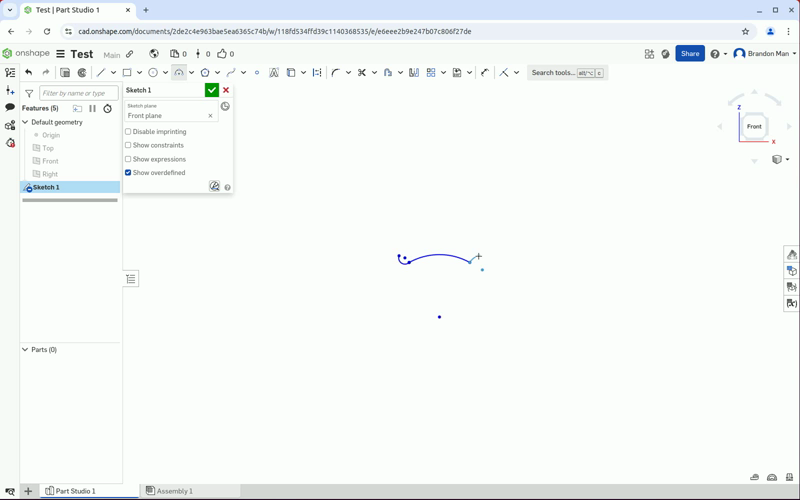
scroll(6)
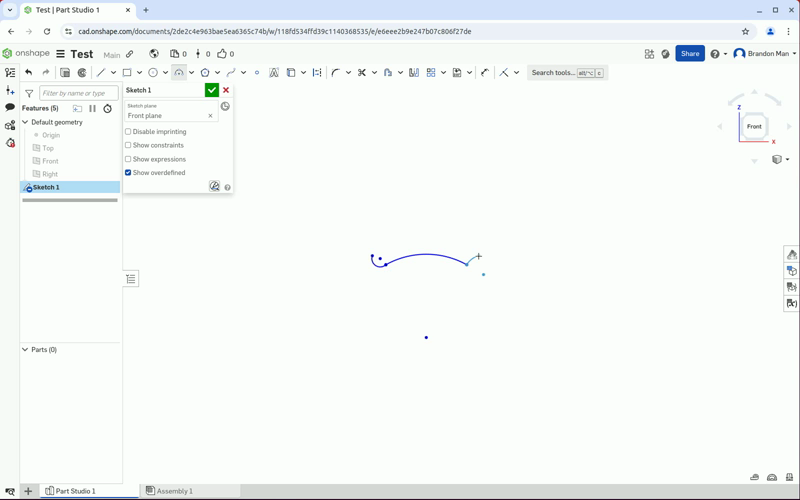
scroll(6)
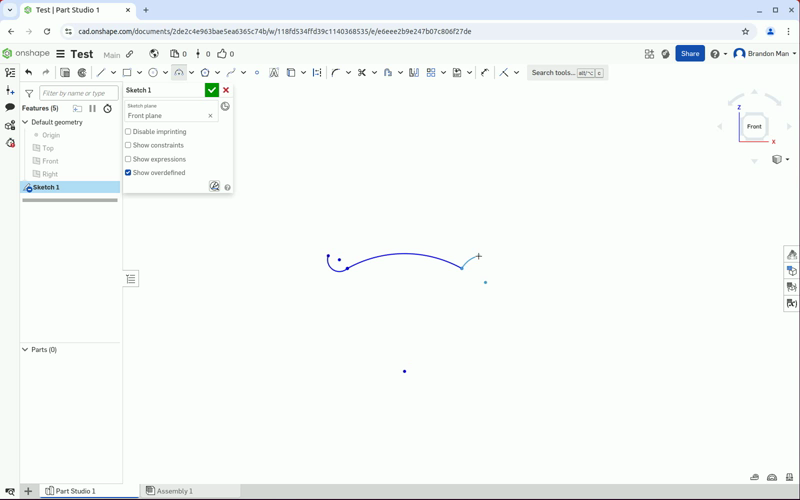
scroll(6)
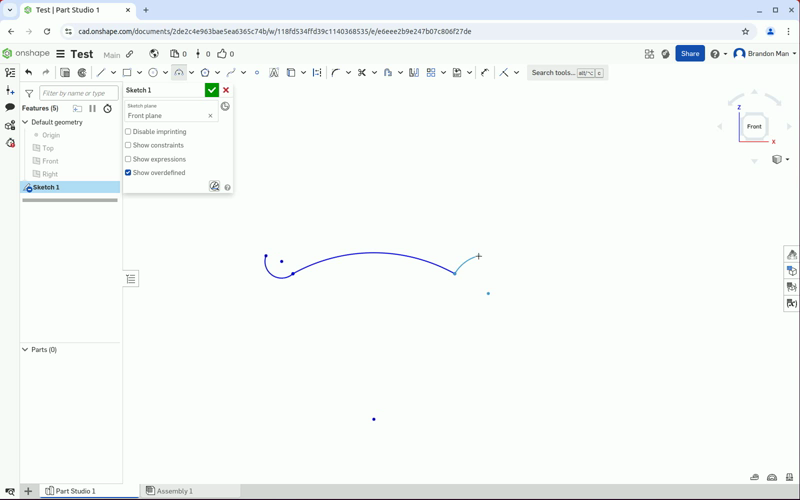
scroll(6)
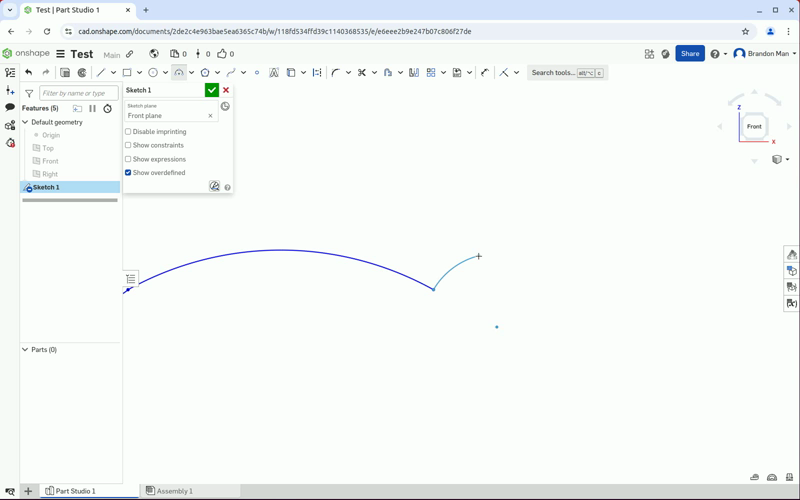
click(478, 255)
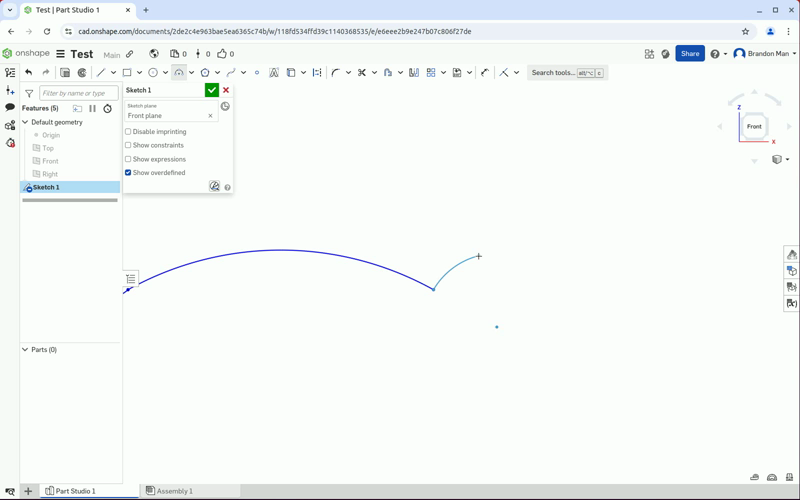
scroll(-6)
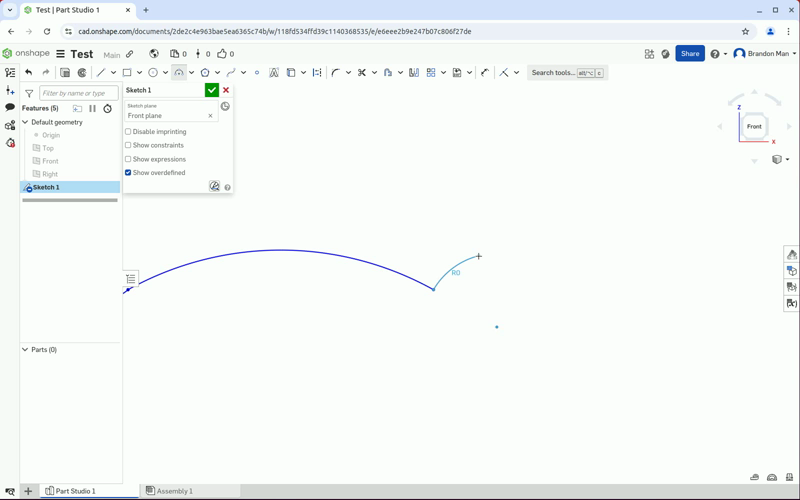
scroll(-6)
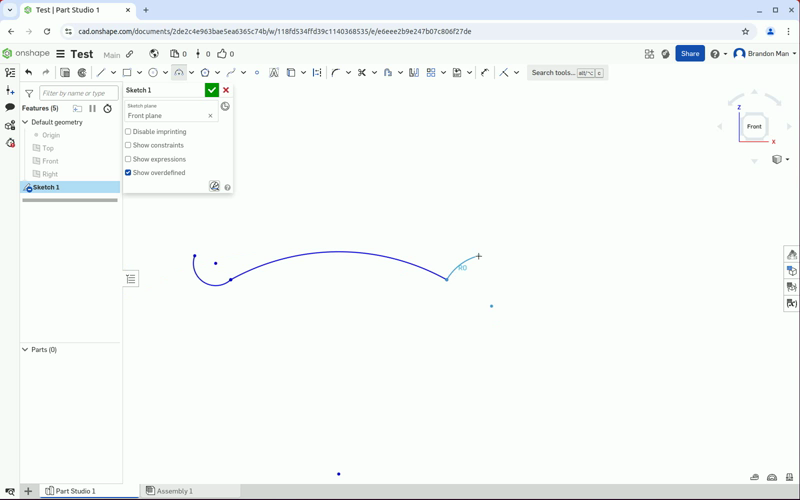
scroll(-6)
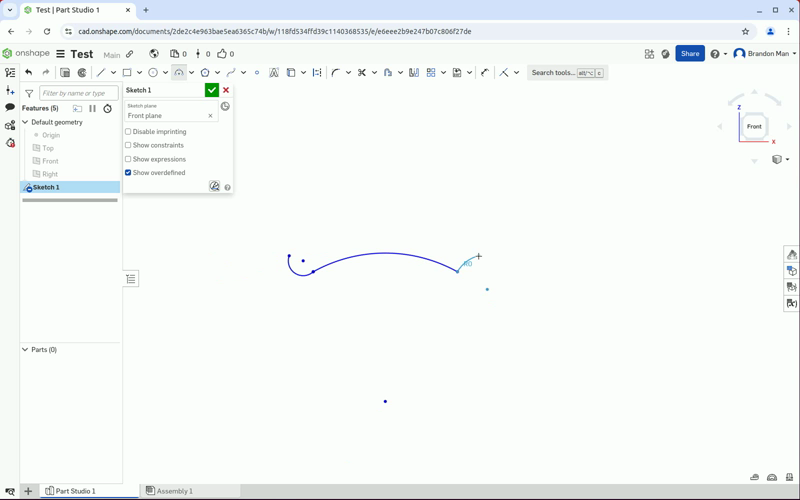
scroll(-6)
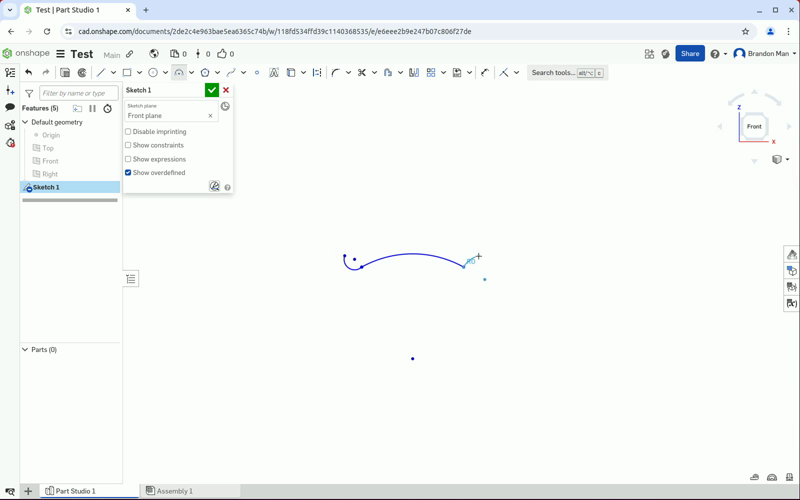
scroll(-6)
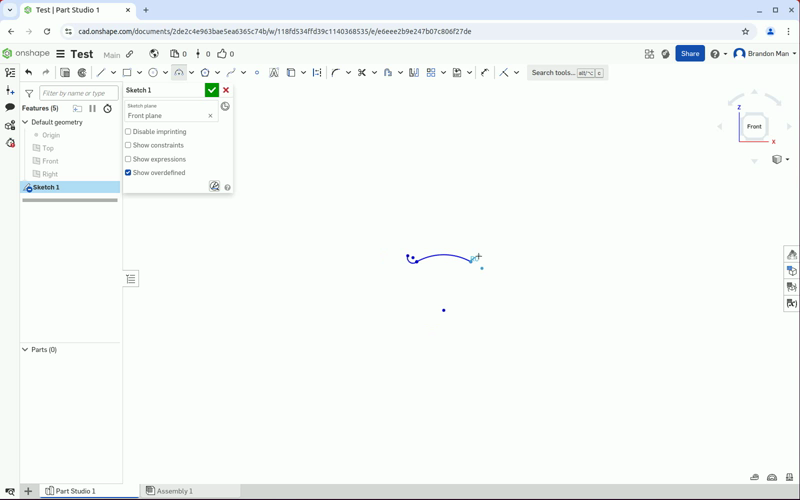
scroll(-6)
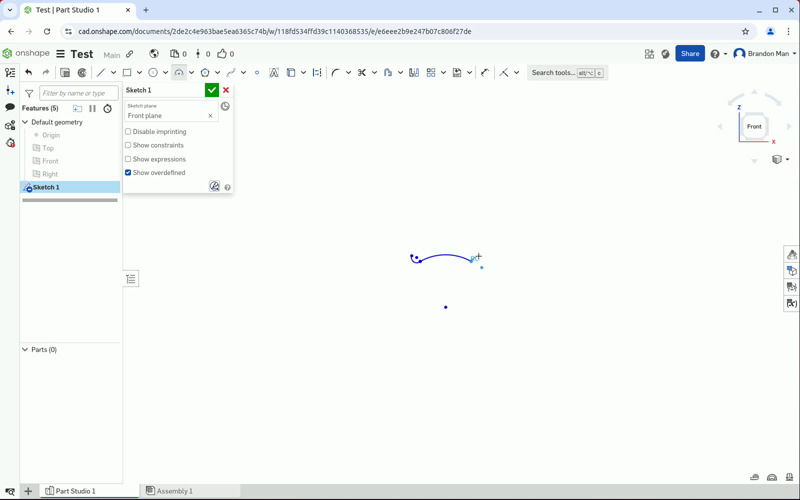
scroll(-6)
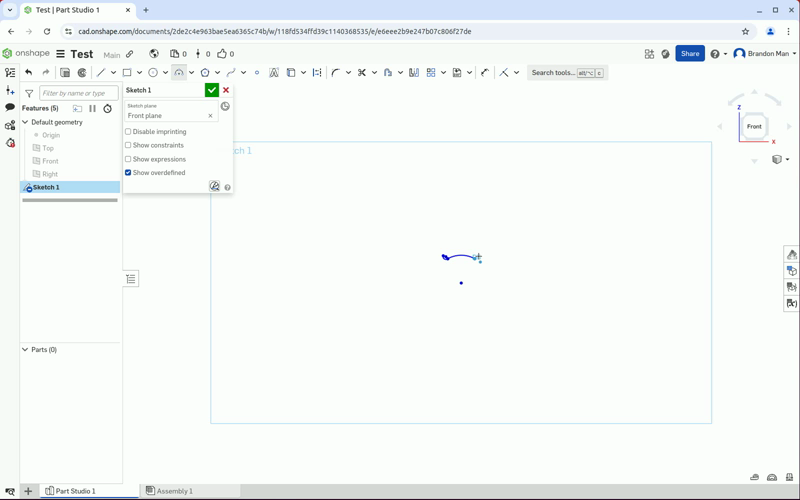
mouse_move(477, 258)
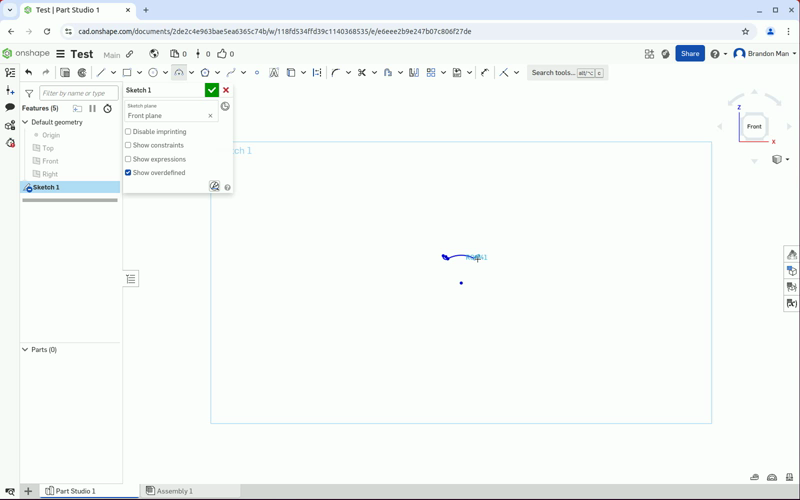
scroll(6)
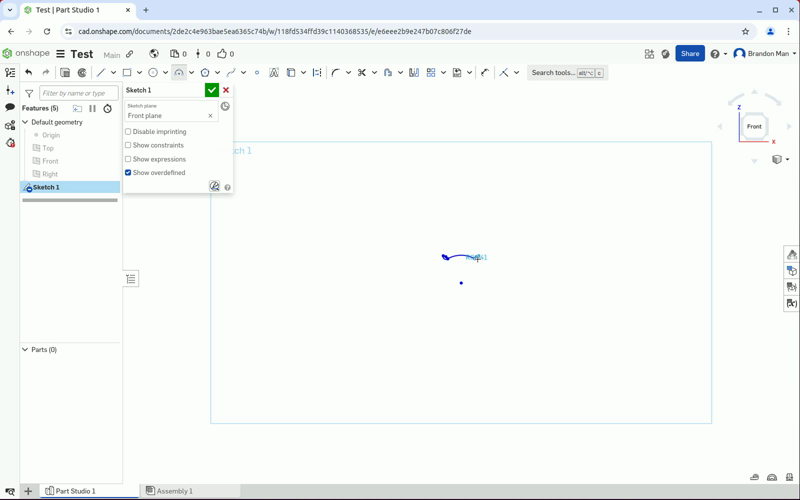
scroll(6)
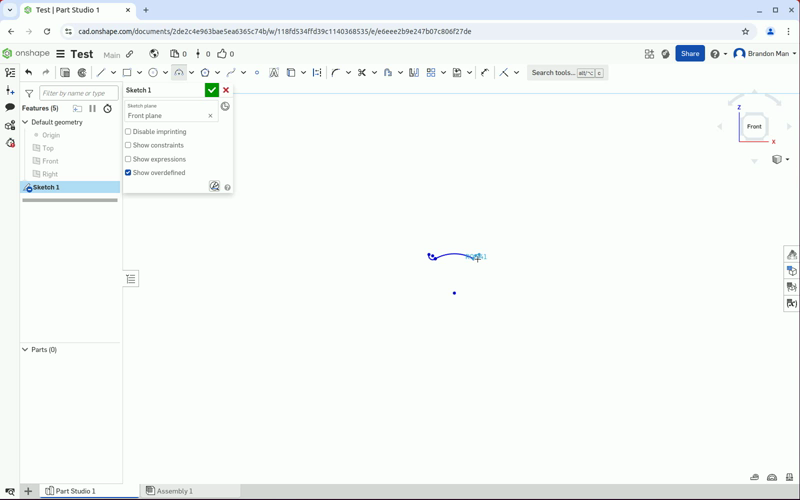
scroll(6)
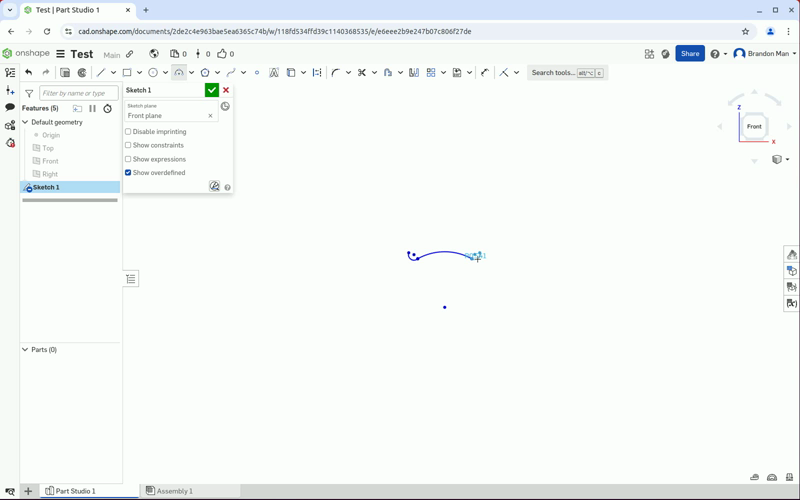
scroll(6)
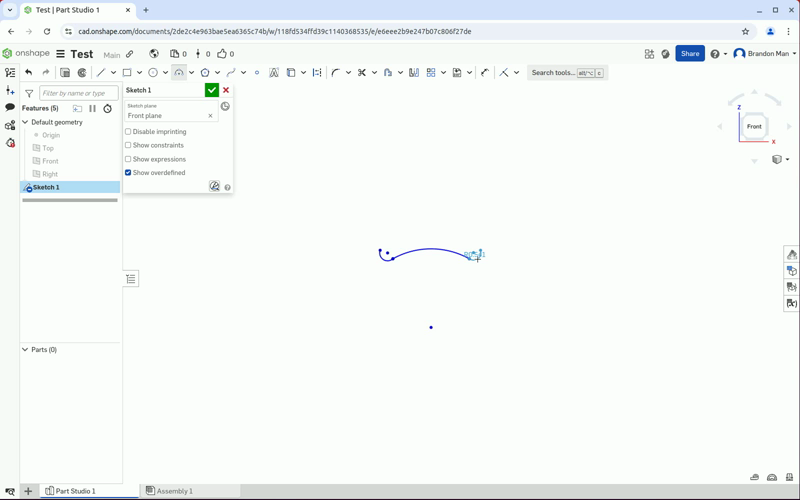
scroll(6)
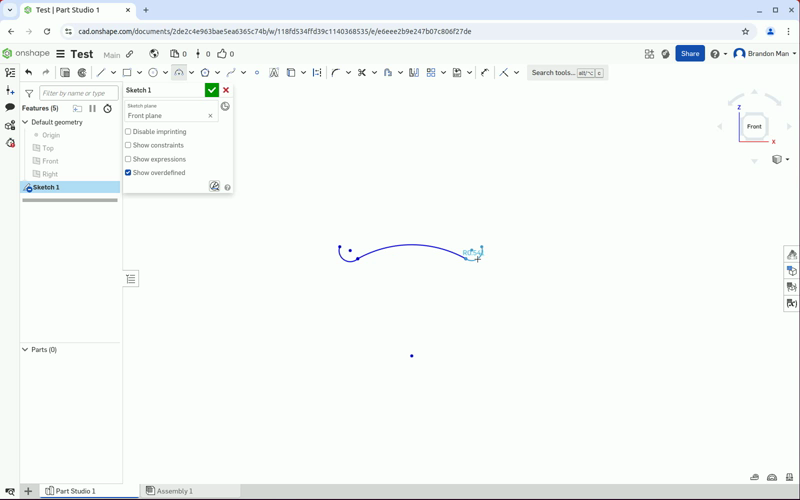
scroll(6)
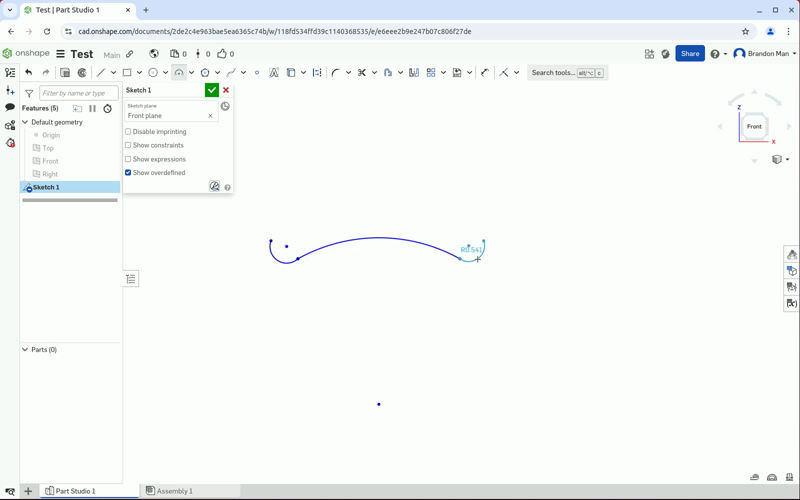
scroll(6)
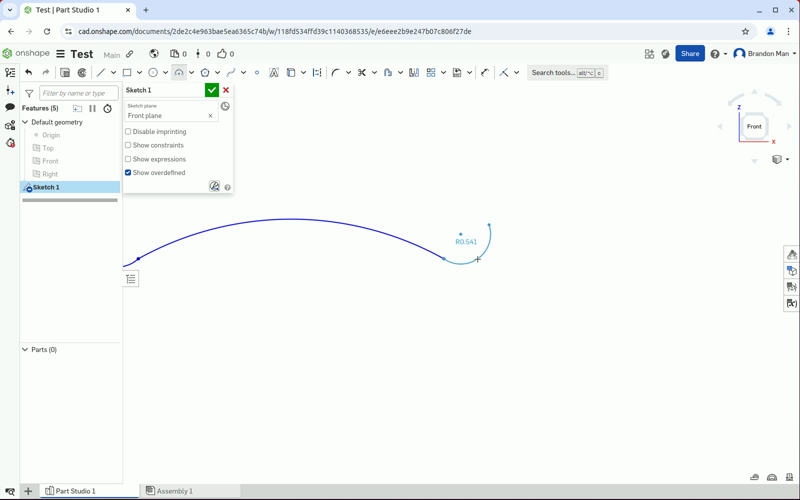
click(477, 258)
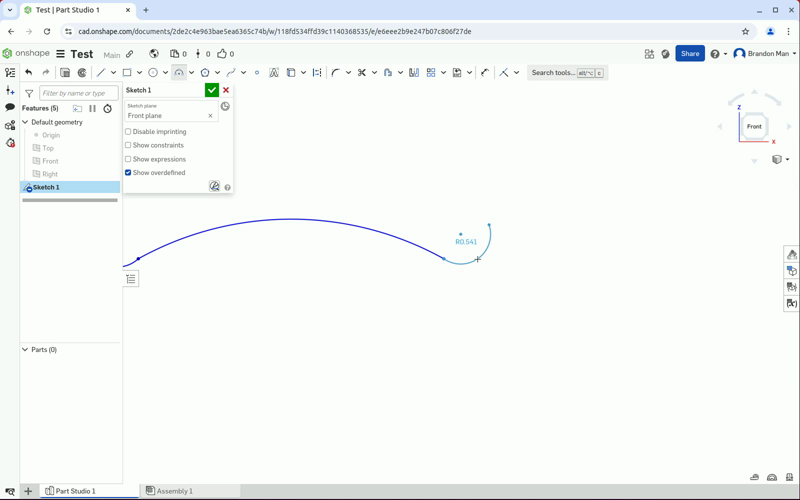
scroll(-6)
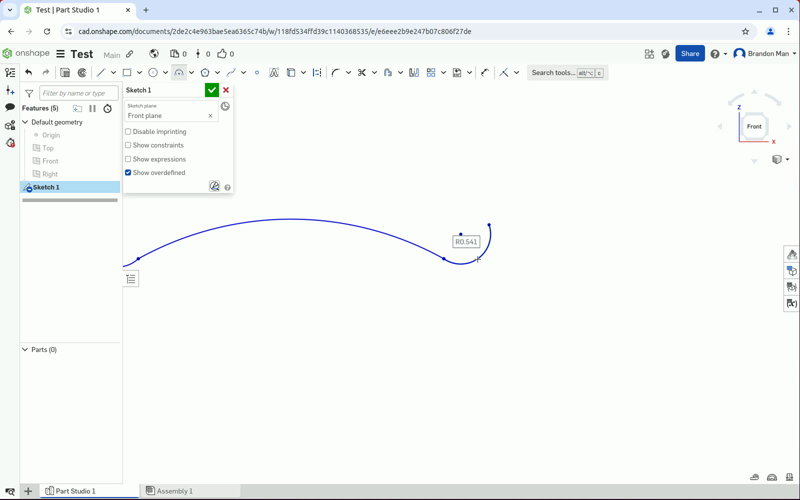
scroll(-6)
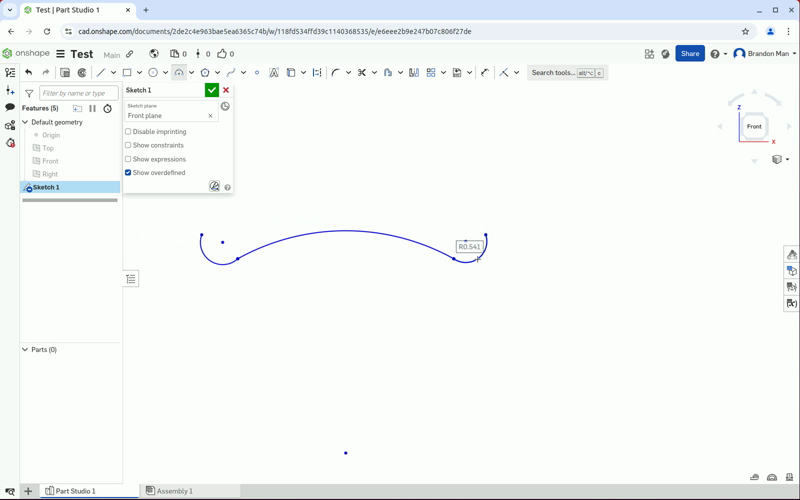
scroll(-6)
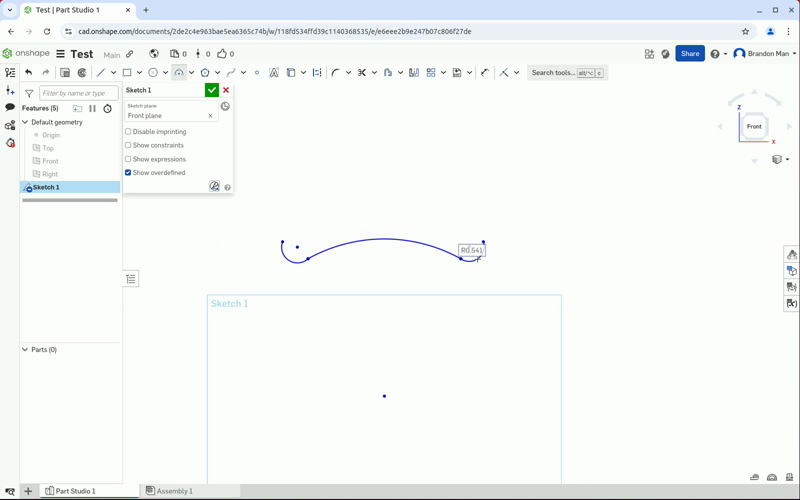
scroll(-6)
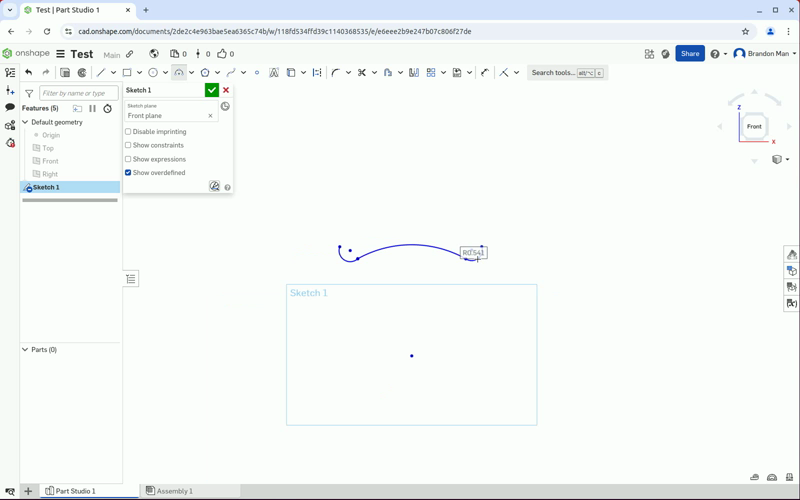
scroll(-6)
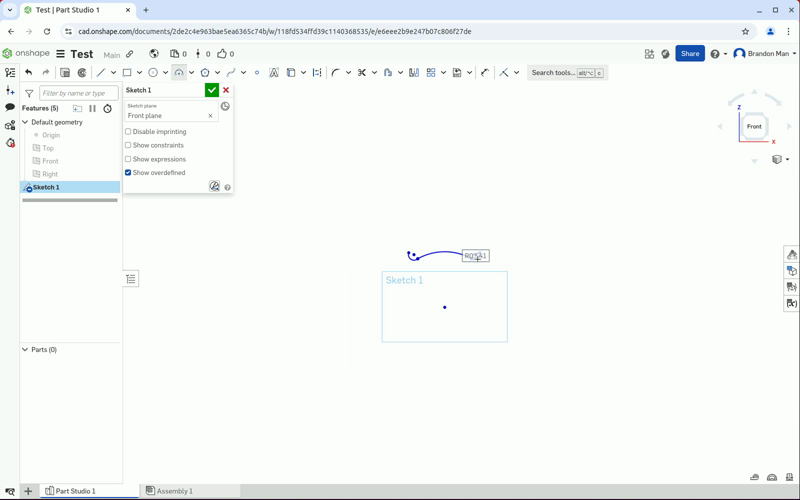
scroll(-6)
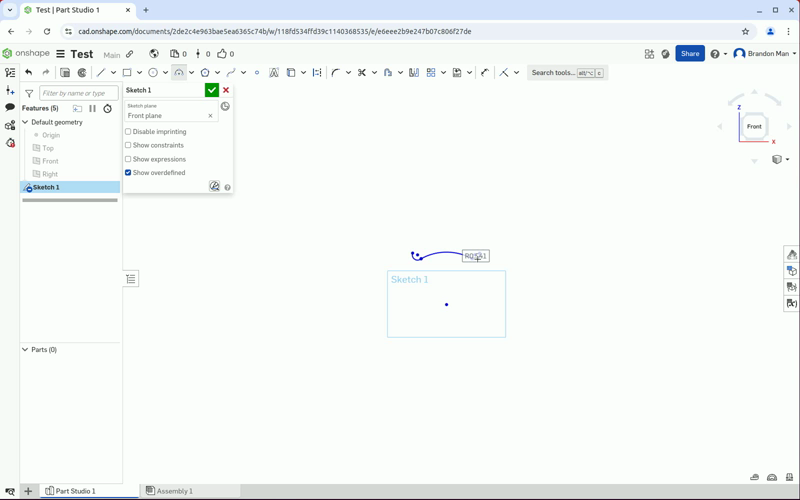
scroll(-6)
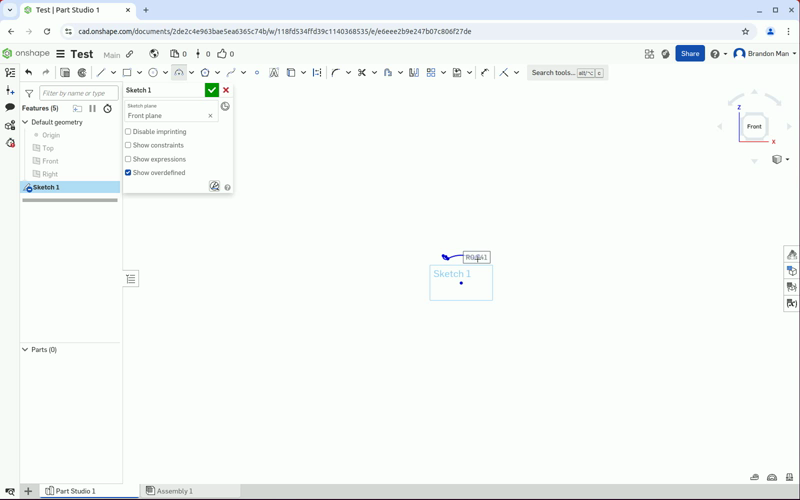
key_up(shift)
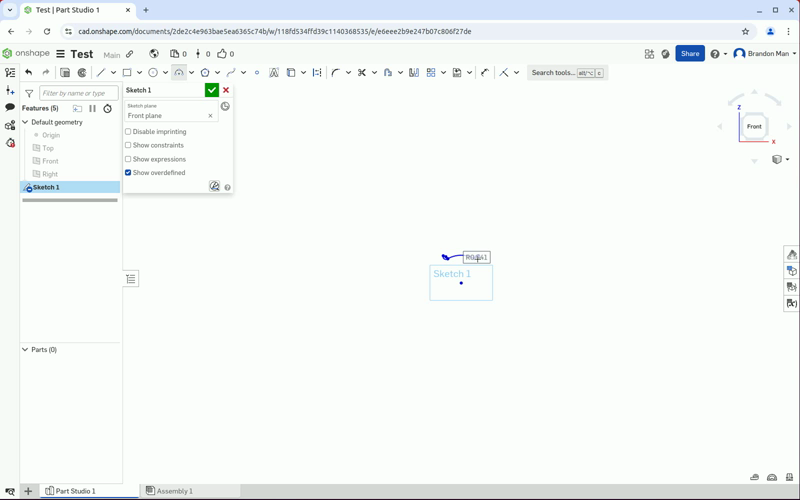
key(esc)
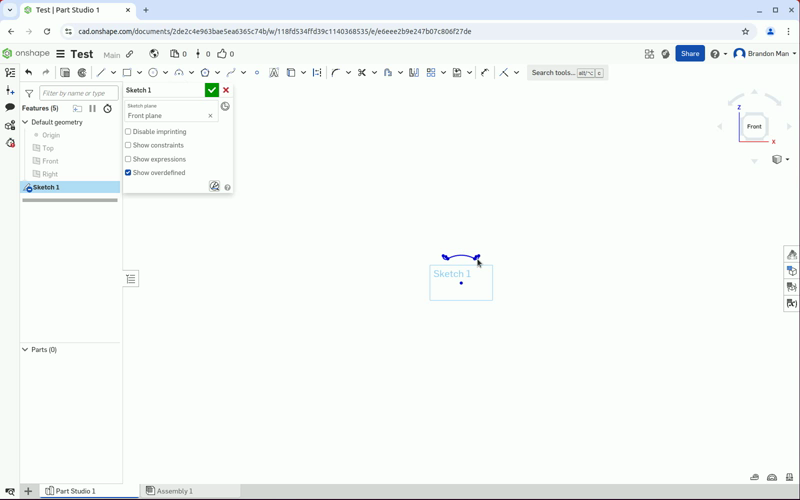
key(l)
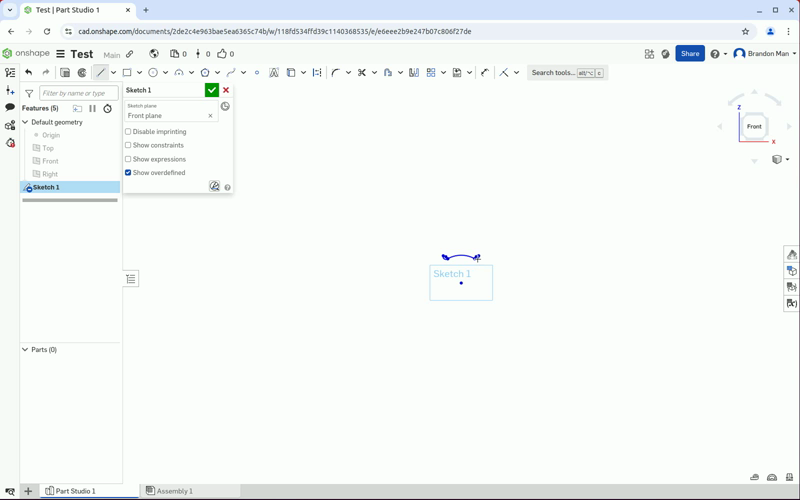
mouse_move(478, 255)
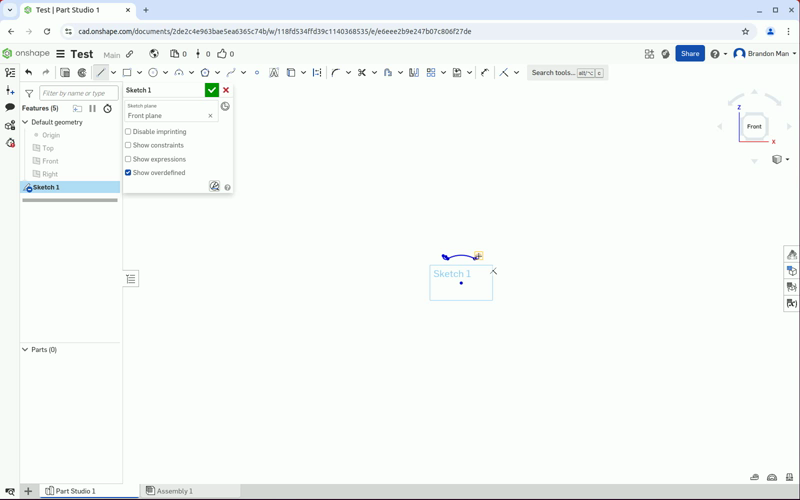
scroll(6)
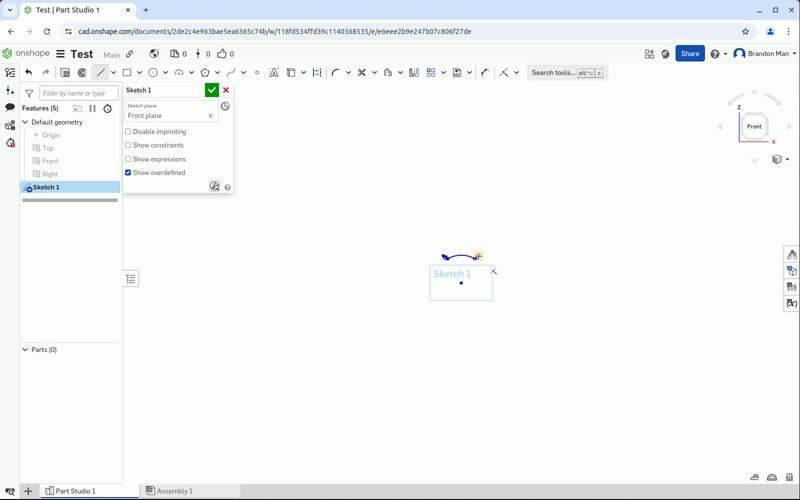
scroll(6)
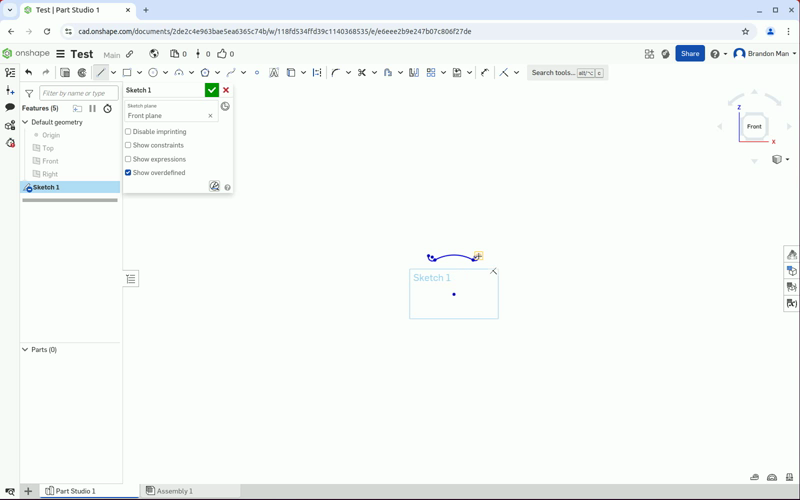
scroll(6)
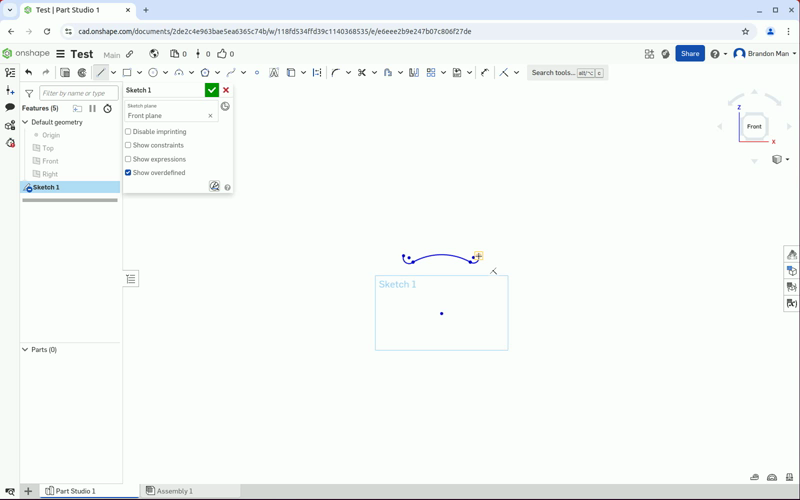
scroll(6)
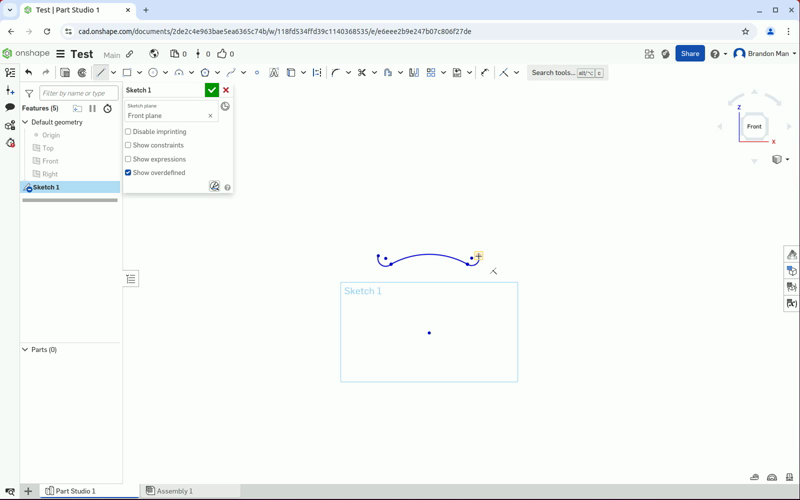
scroll(6)
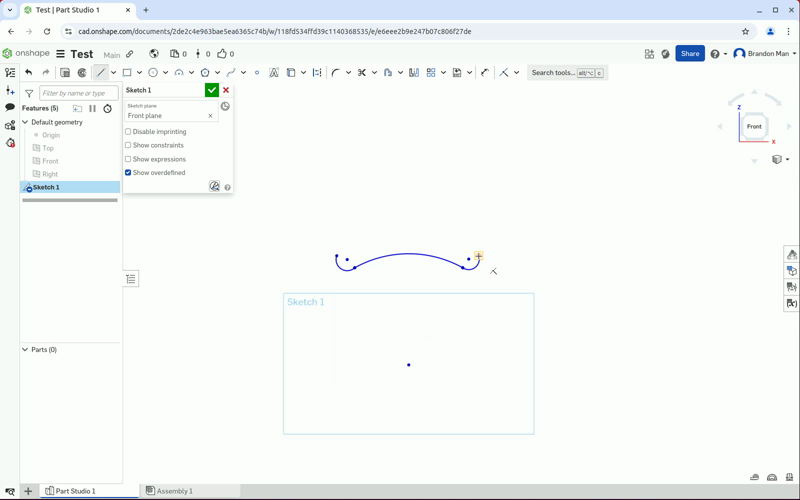
scroll(6)
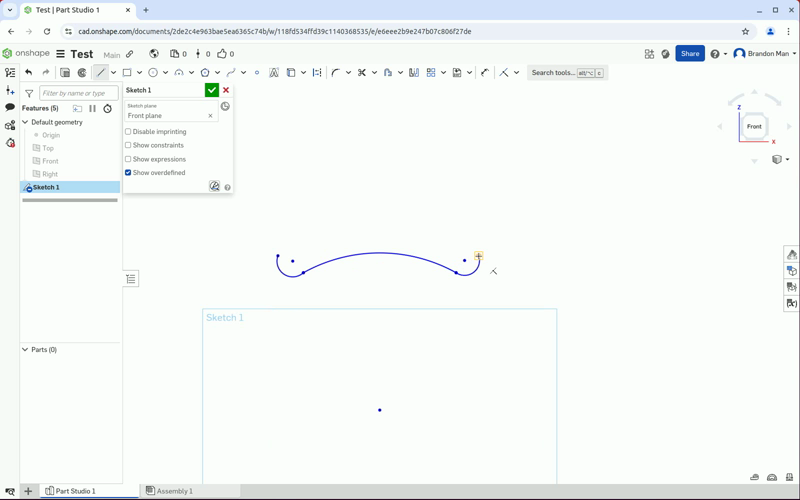
scroll(6)
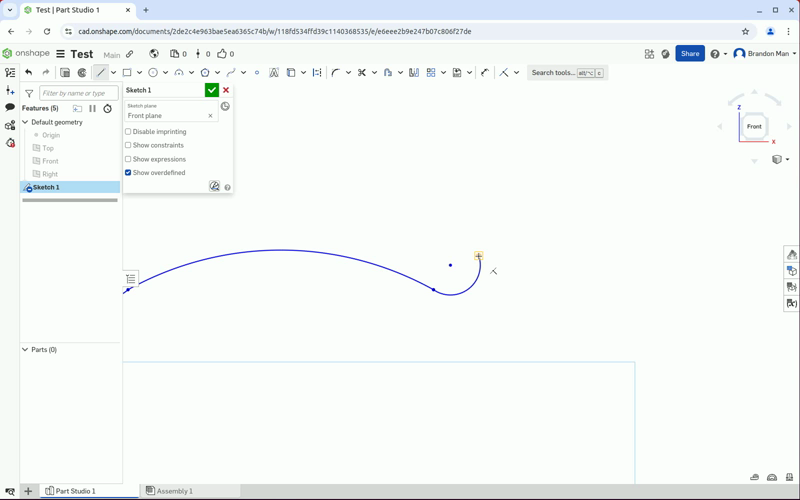
click(478, 255)
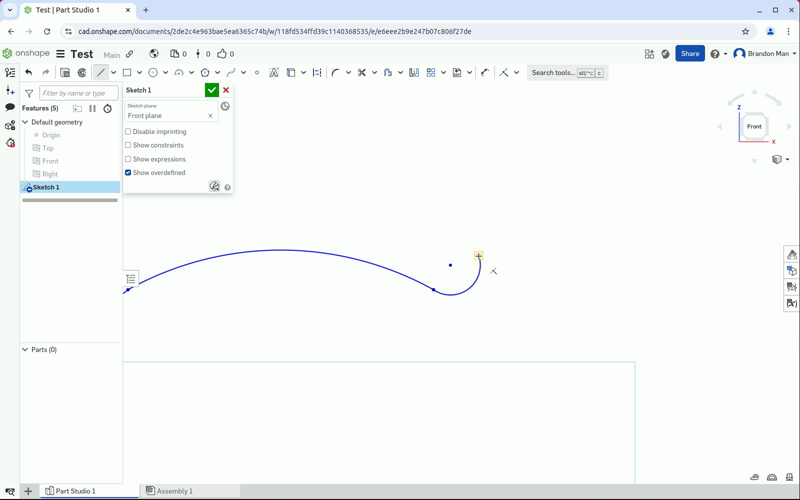
scroll(-6)
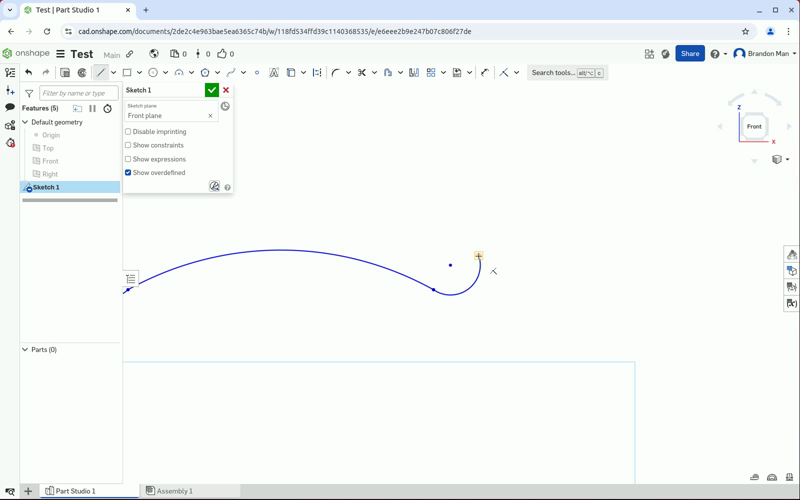
scroll(-6)
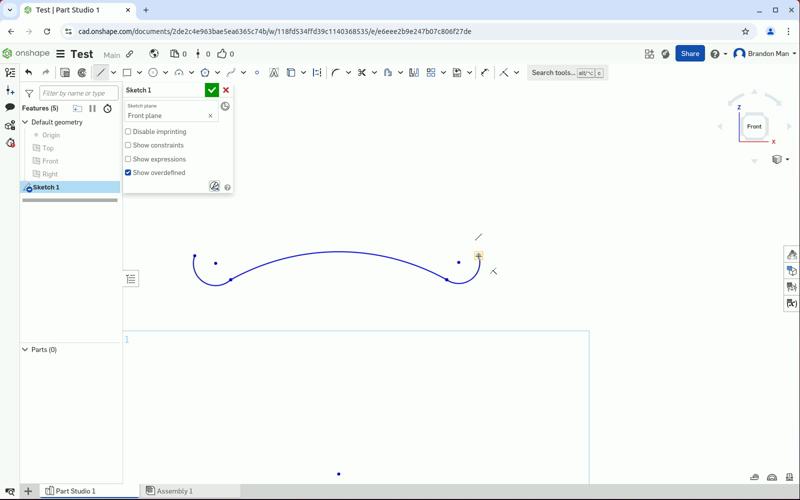
scroll(-6)
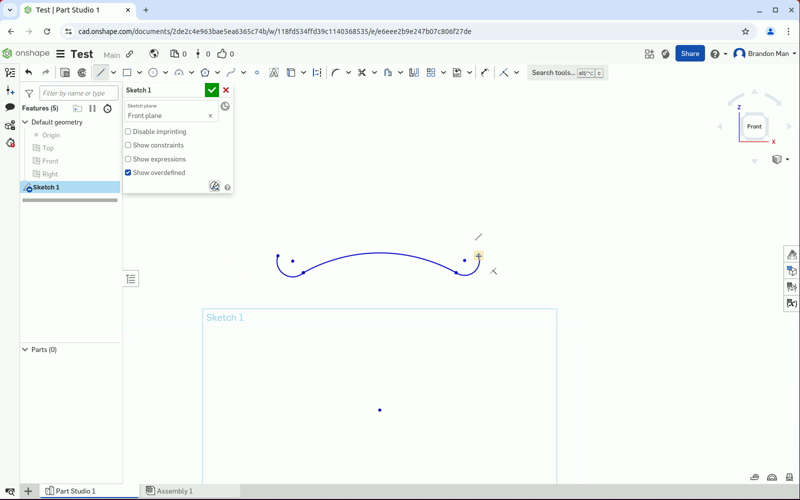
scroll(-6)
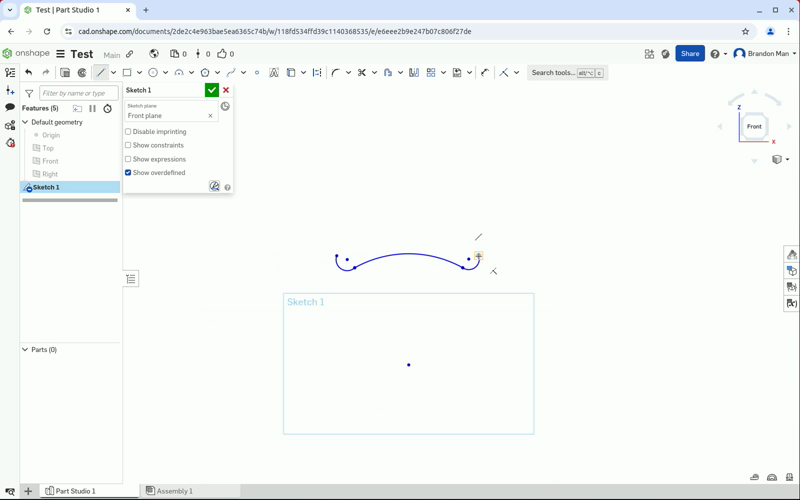
scroll(-6)
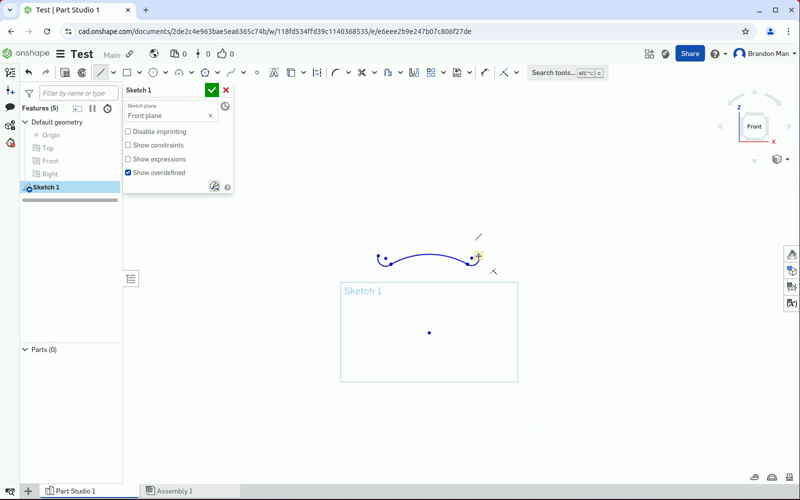
scroll(-6)
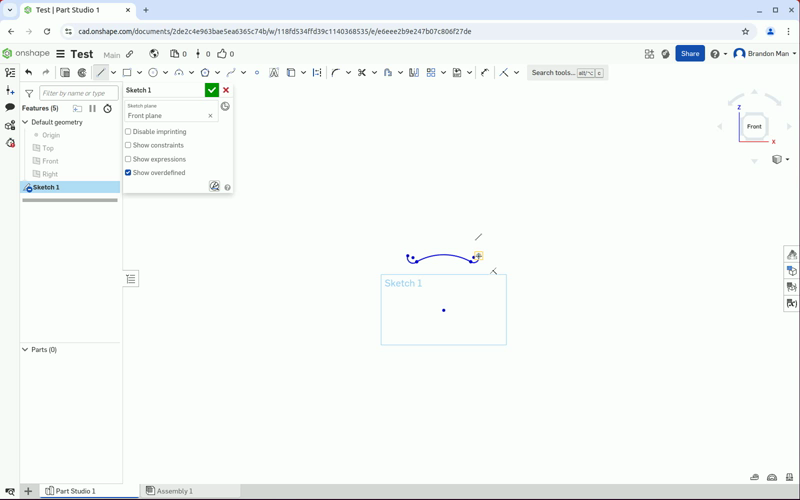
scroll(-6)
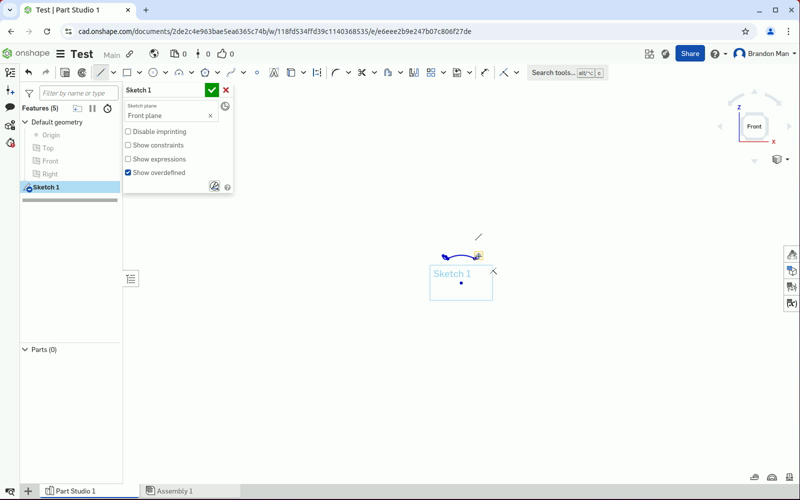
key_down(shift)
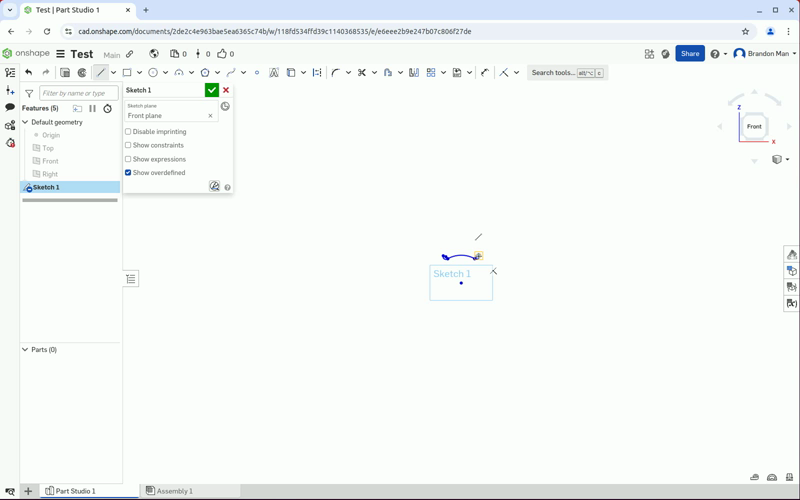
mouse_move(478, 172)
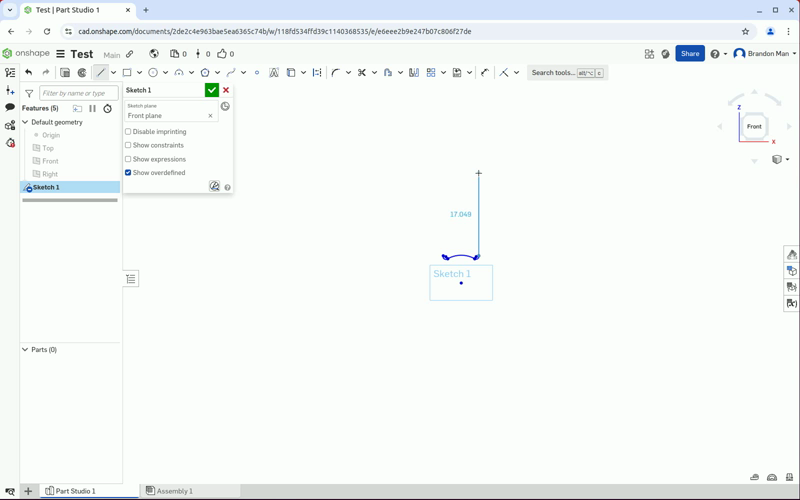
click(478, 172)
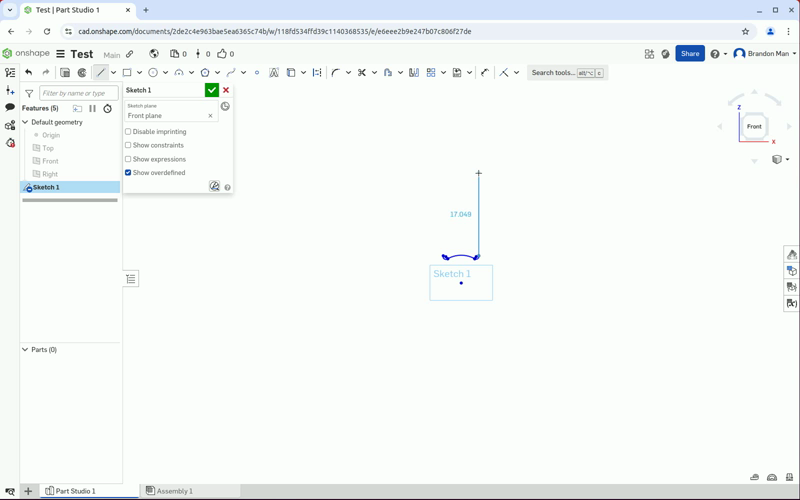
key_up(shift)
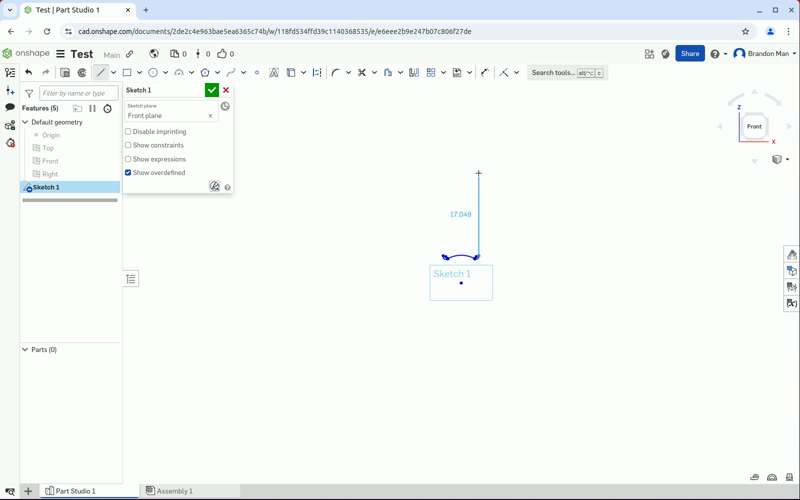
key(esc)
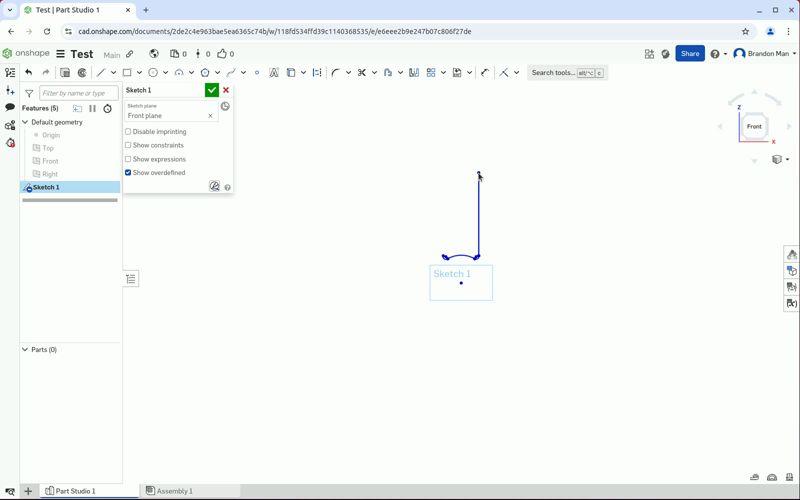
key(a)
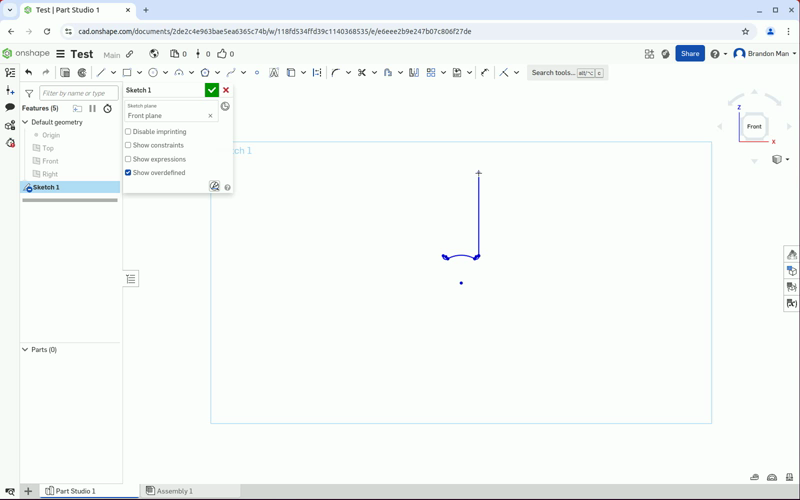
mouse_move(478, 172)
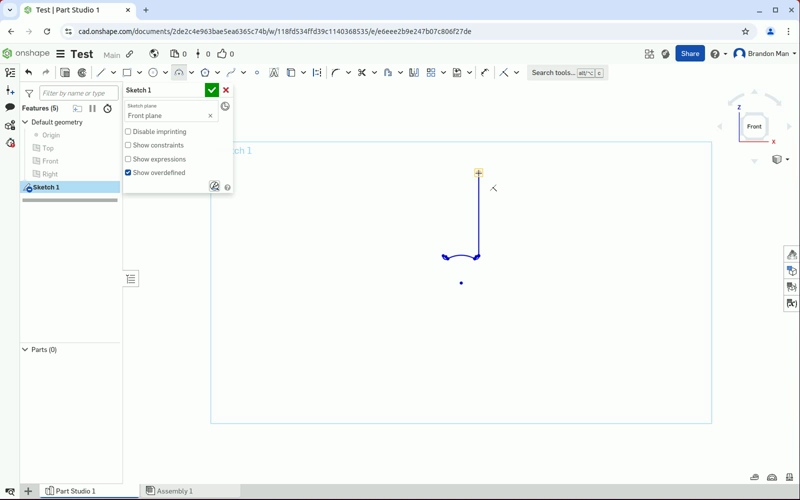
click(478, 172)
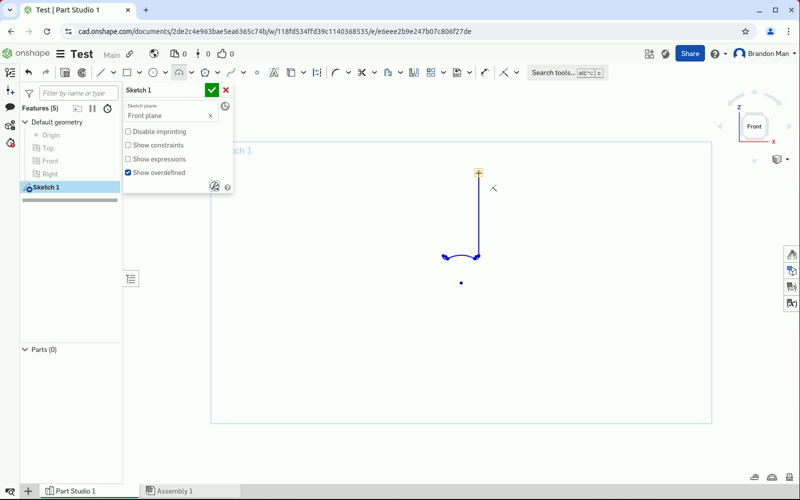
key_down(shift)
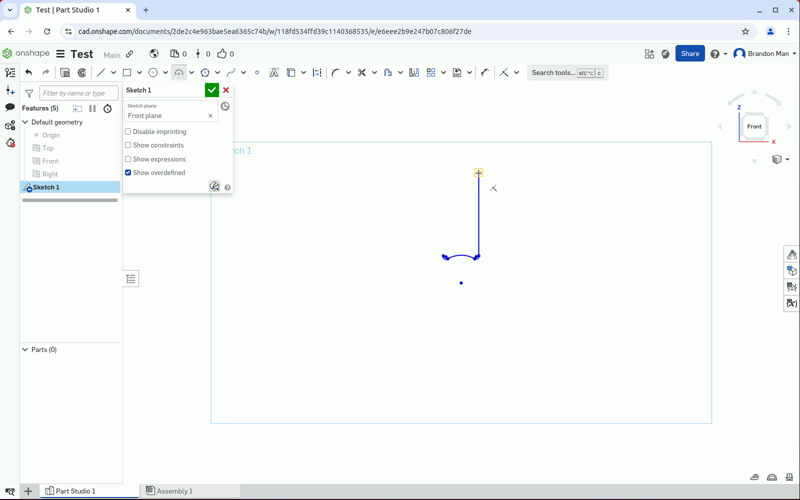
mouse_move(474, 170)
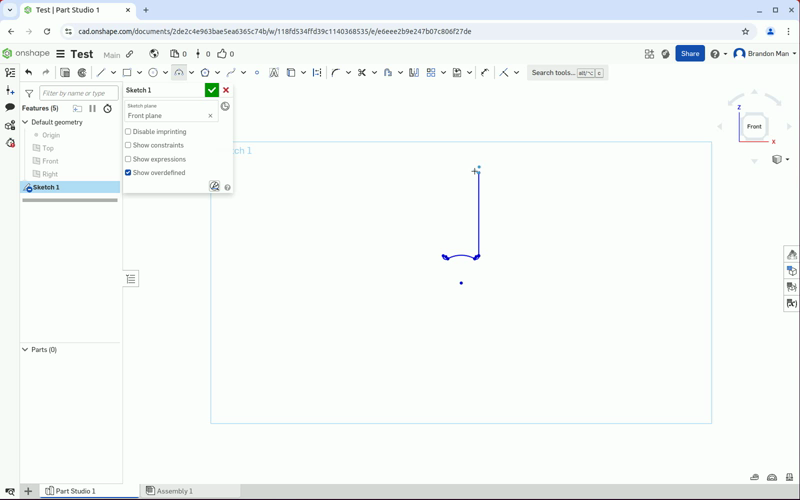
scroll(6)
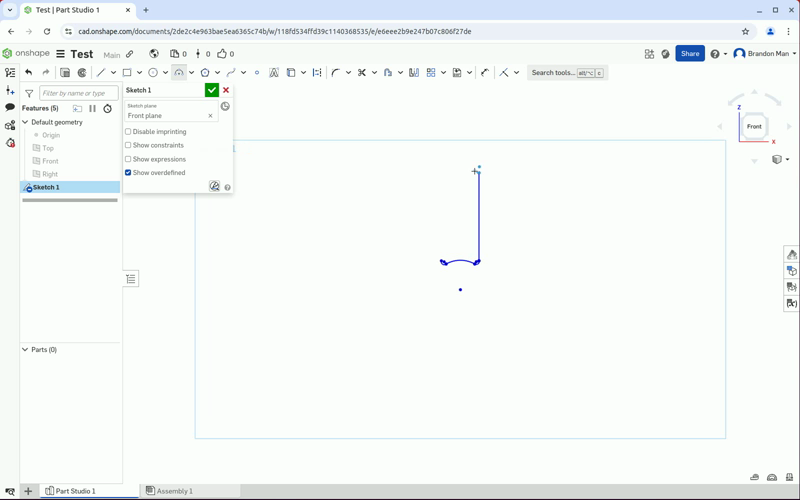
scroll(6)
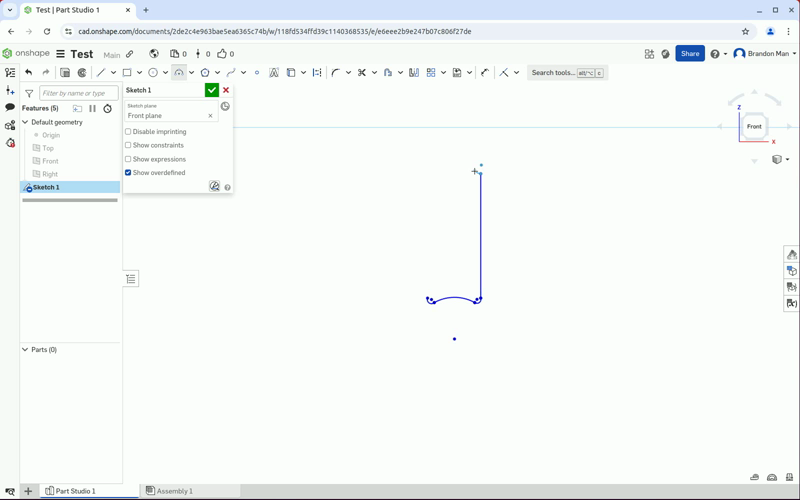
scroll(6)
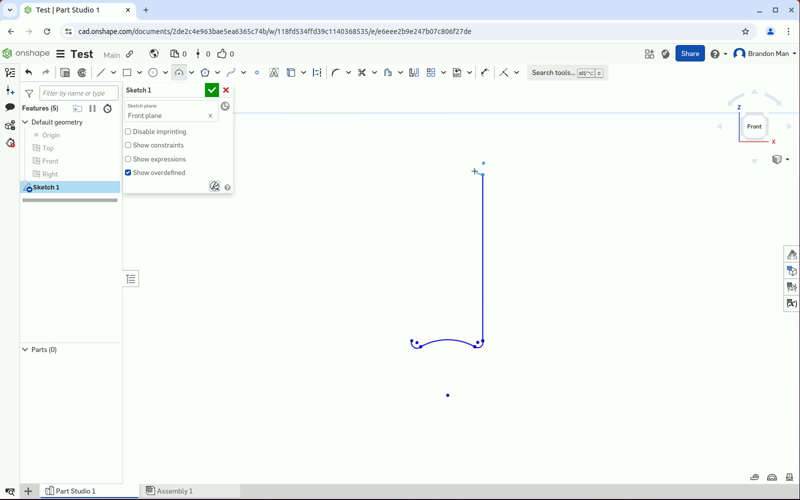
scroll(6)
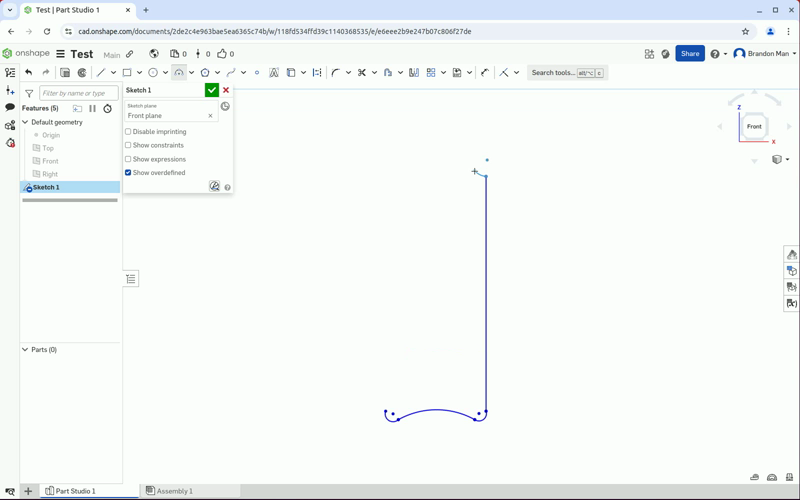
scroll(6)
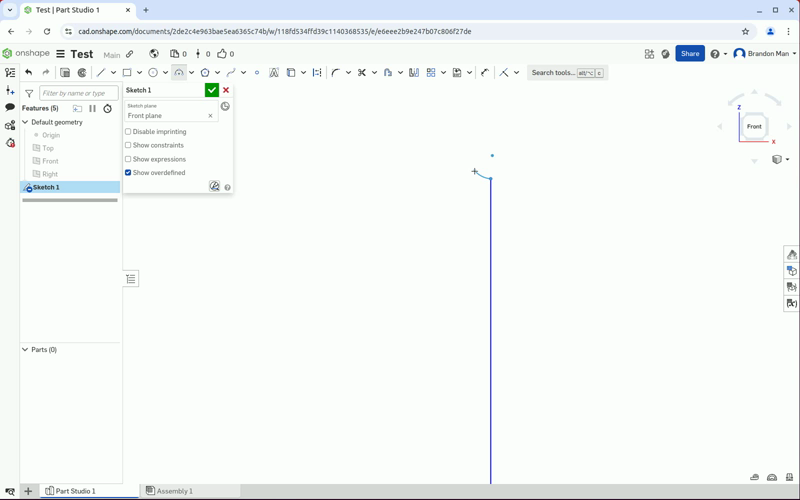
scroll(6)
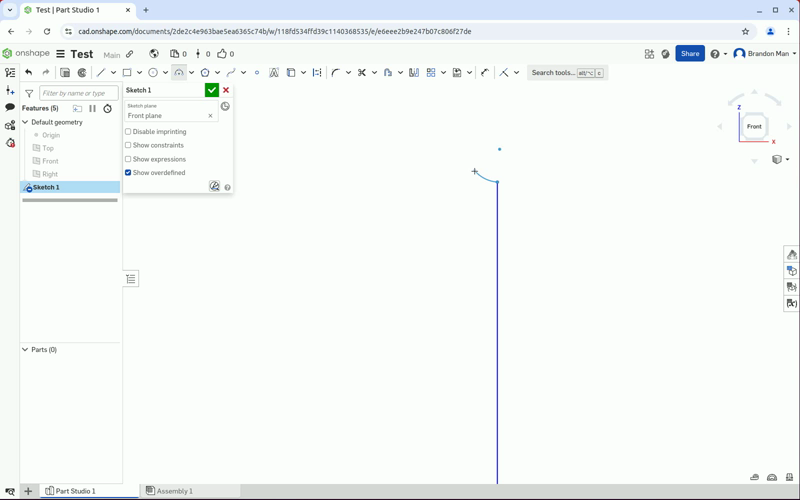
scroll(6)
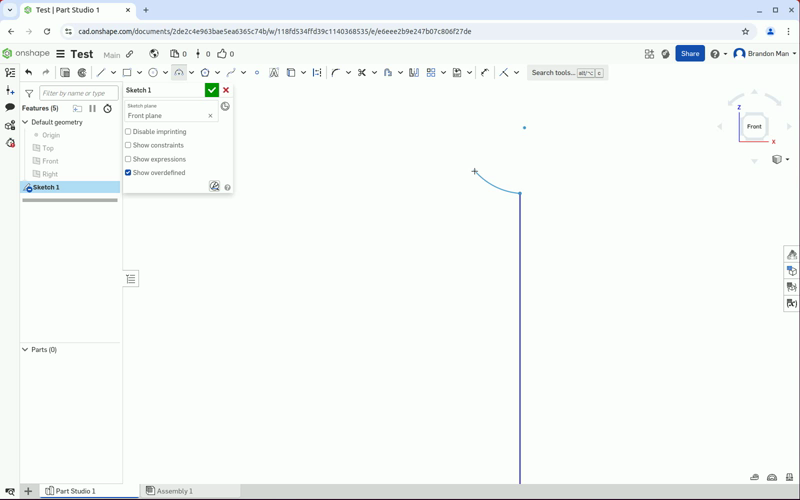
click(474, 170)
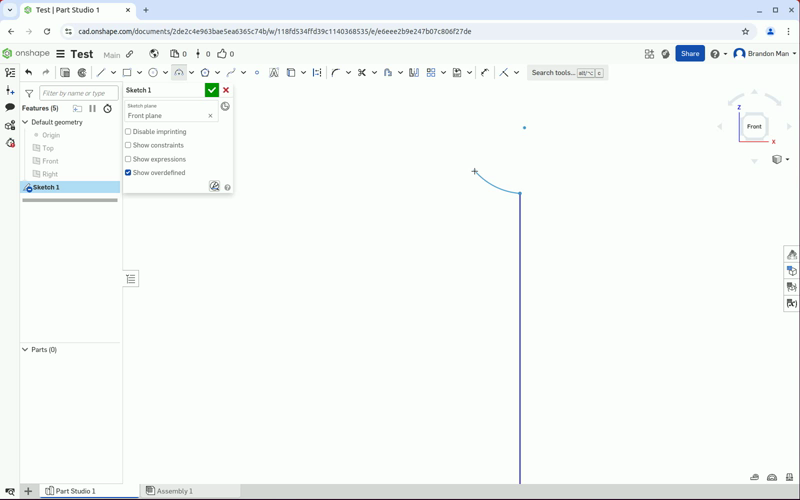
scroll(-6)
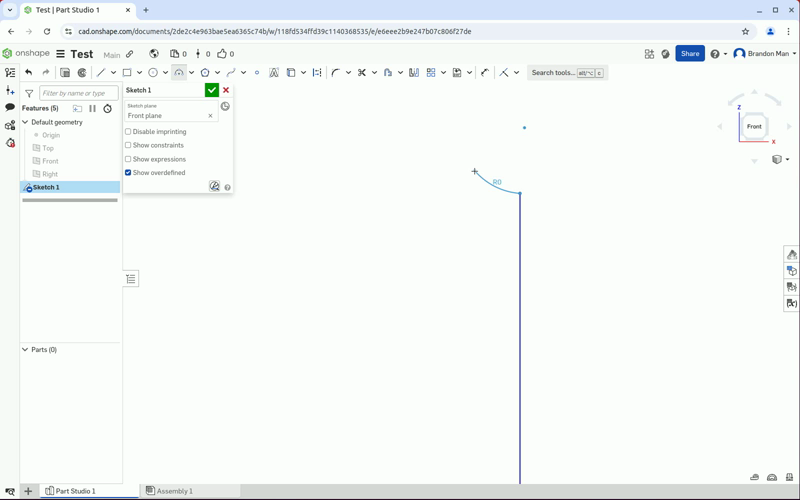
scroll(-6)
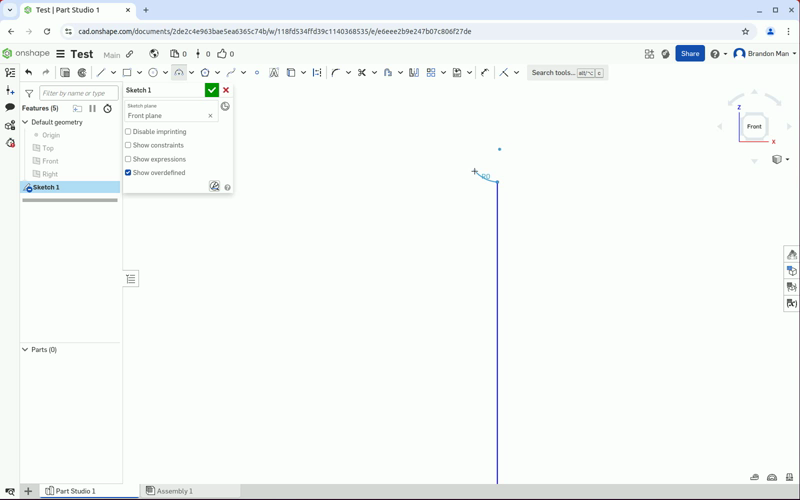
scroll(-6)
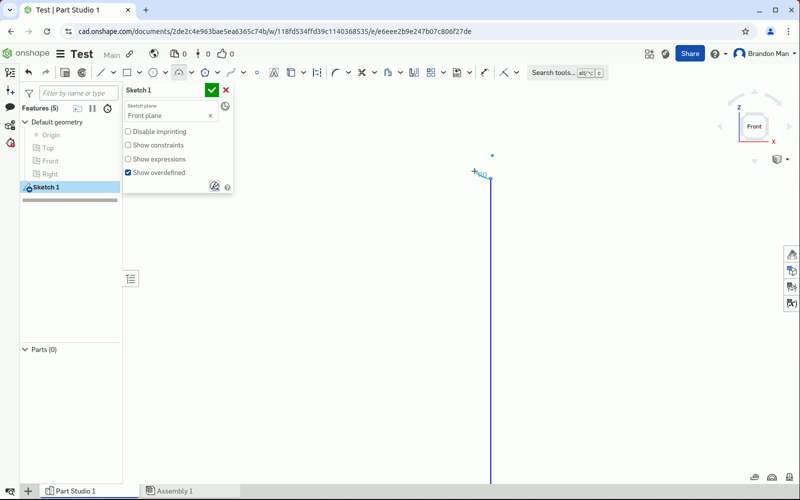
scroll(-6)
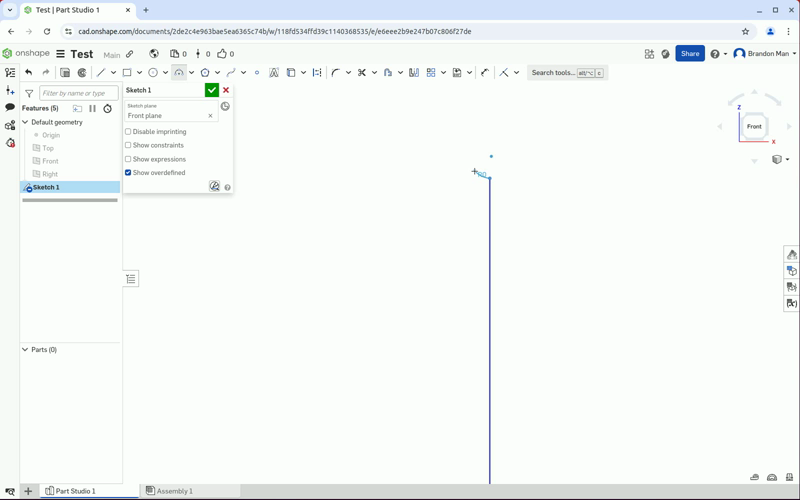
scroll(-6)
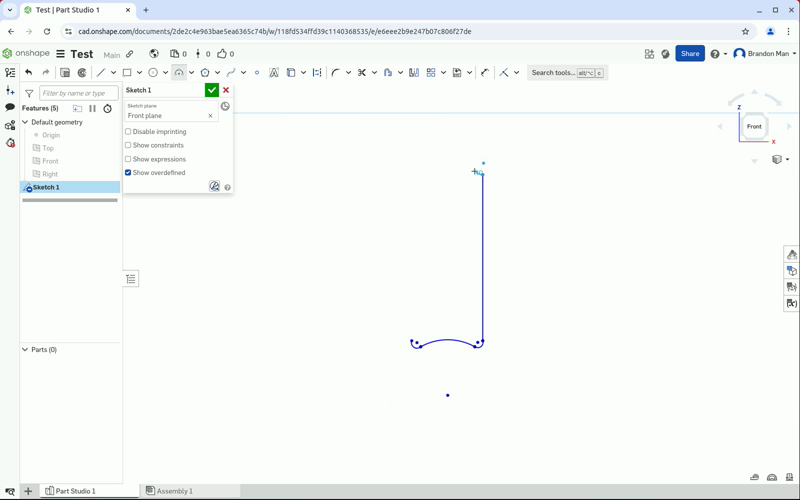
scroll(-6)
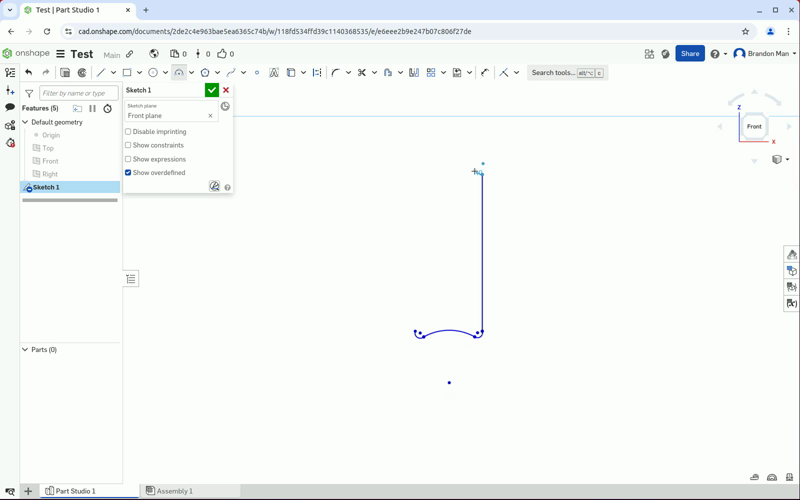
scroll(-6)
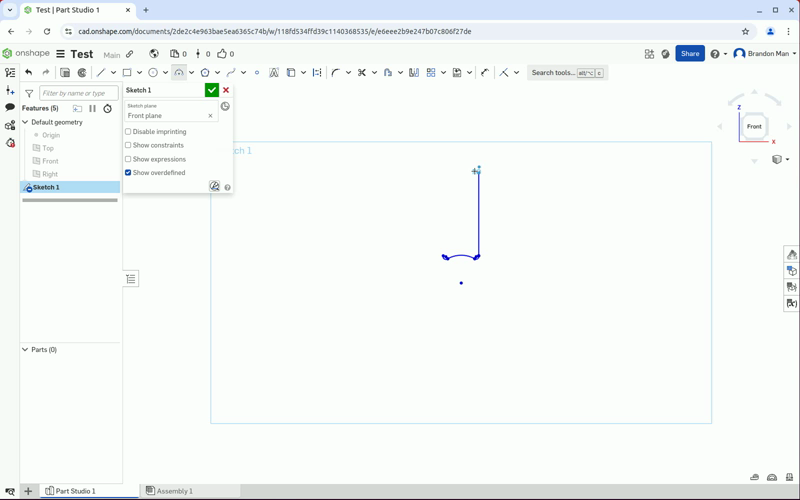
mouse_move(477, 170)
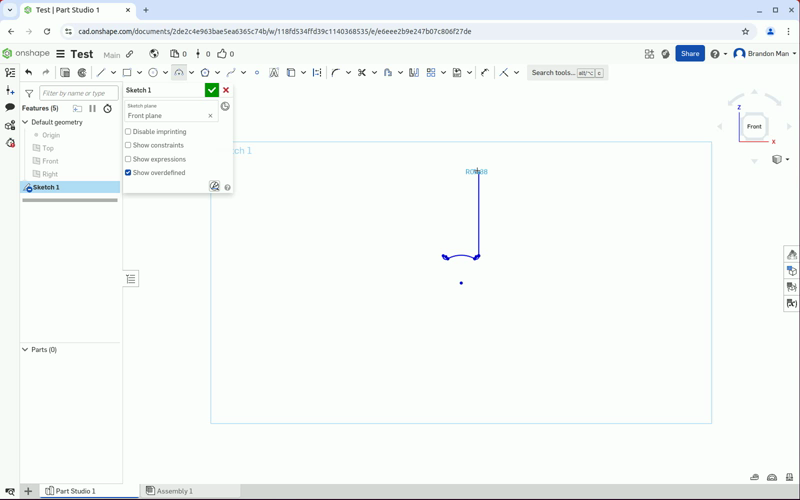
scroll(6)
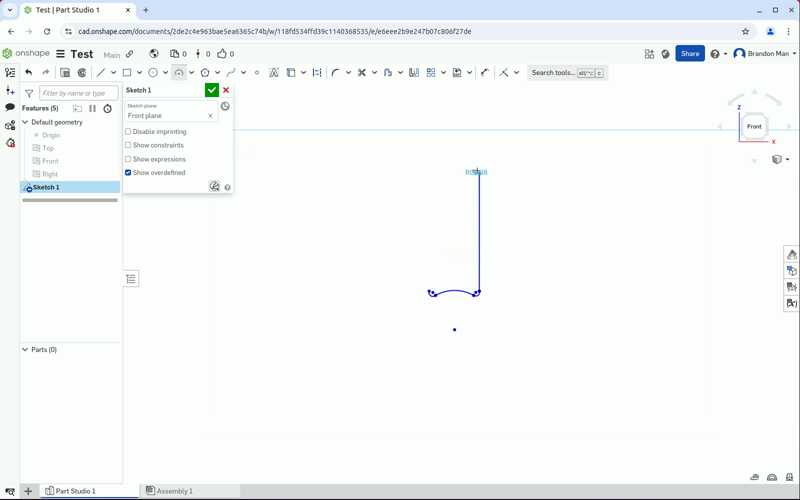
scroll(6)
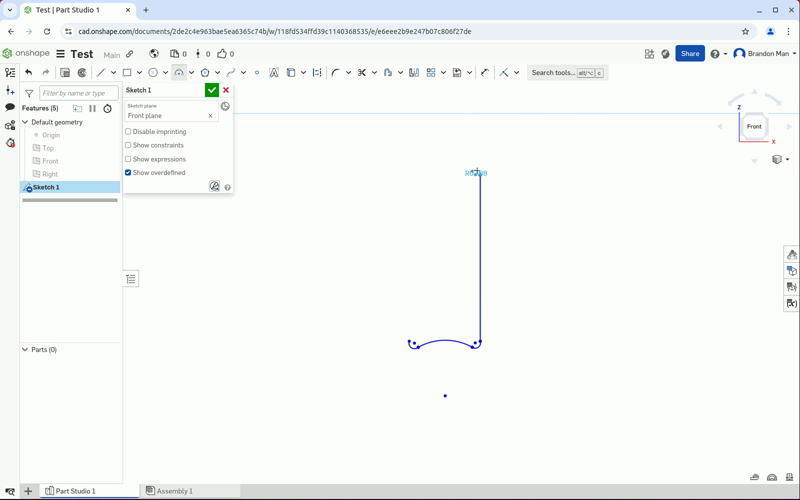
scroll(6)
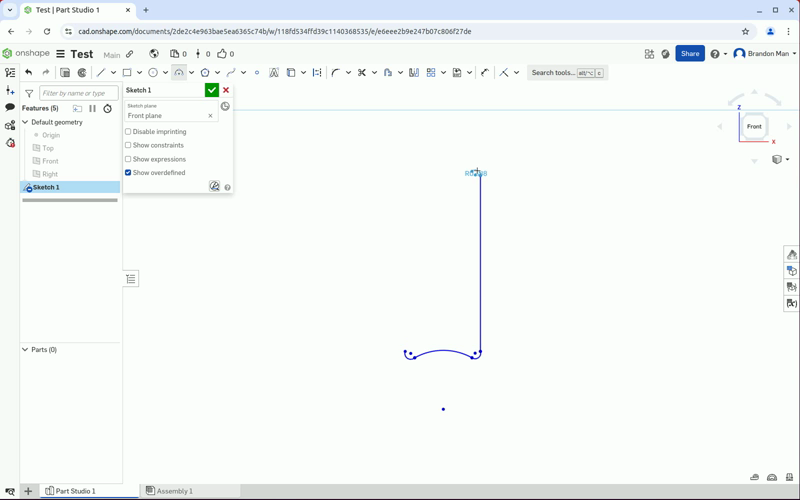
scroll(6)
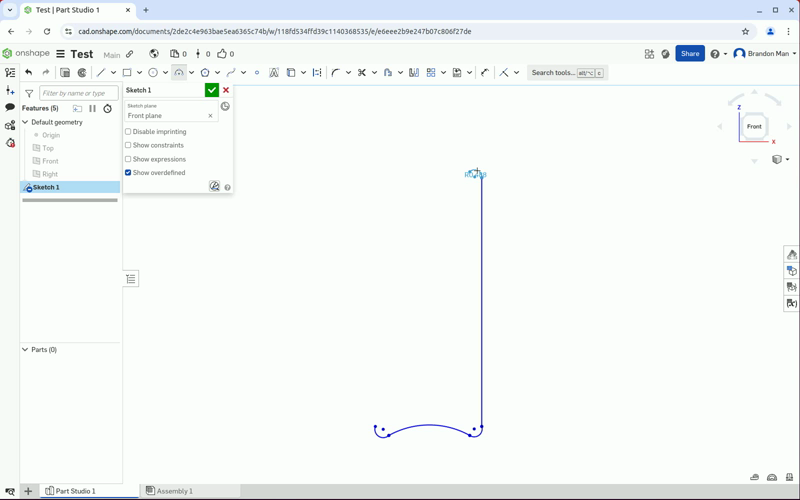
scroll(6)
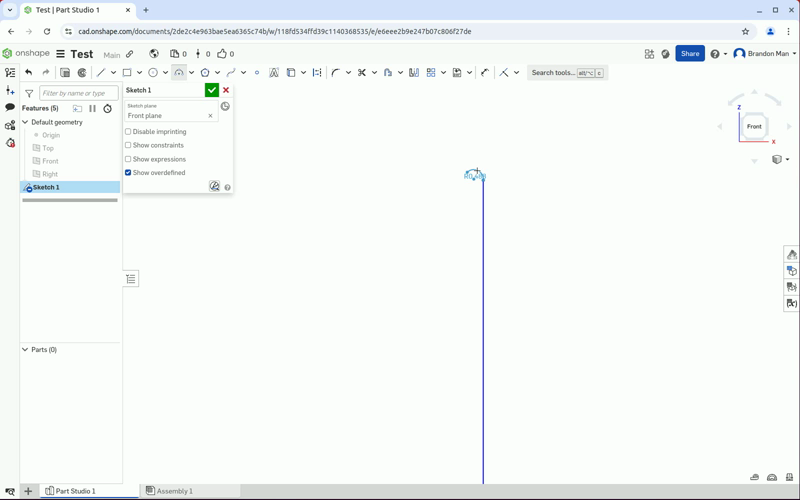
scroll(6)
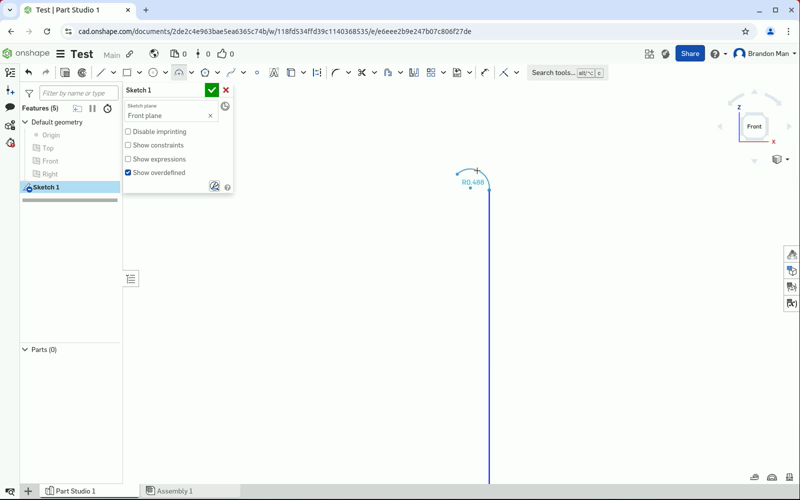
scroll(6)
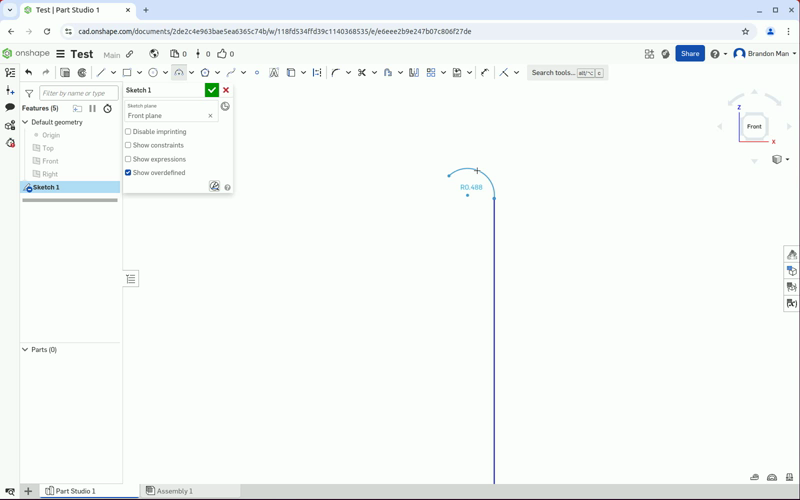
click(477, 170)
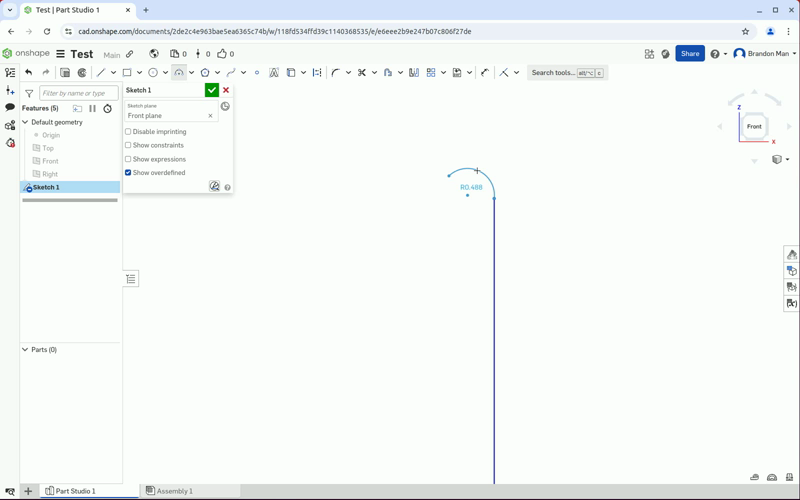
scroll(-6)
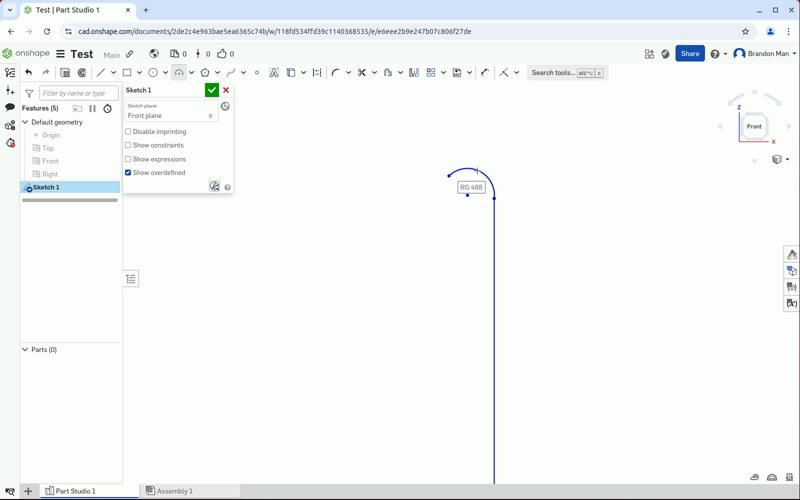
scroll(-6)
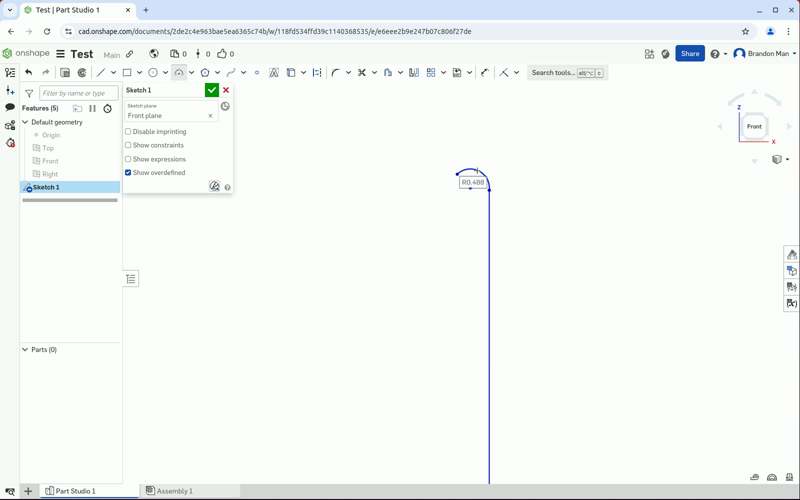
scroll(-6)
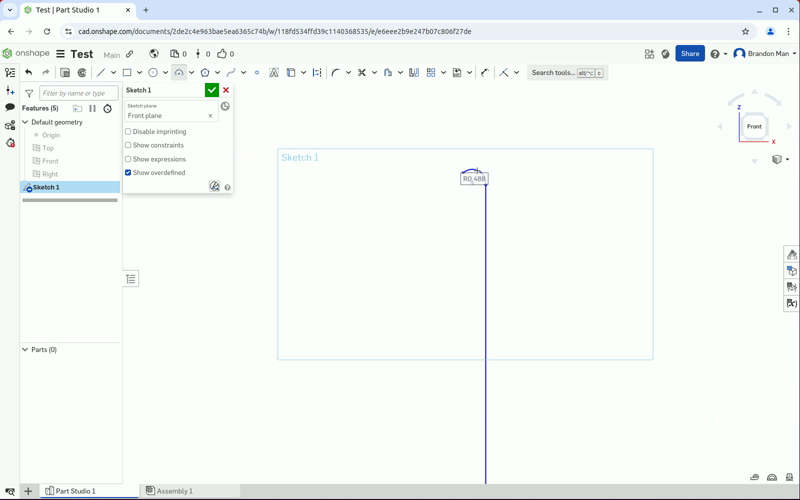
scroll(-6)
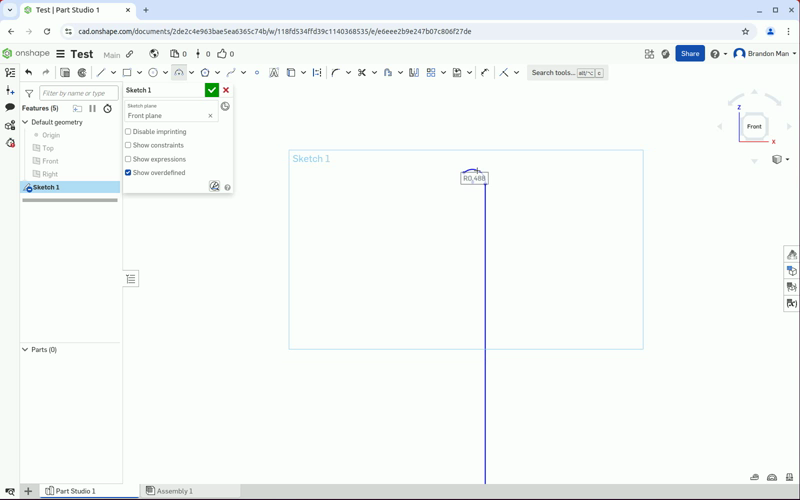
scroll(-6)
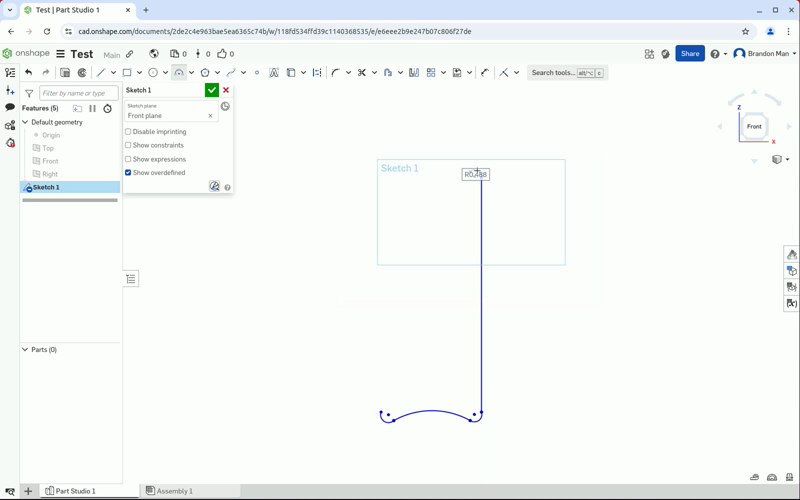
scroll(-6)
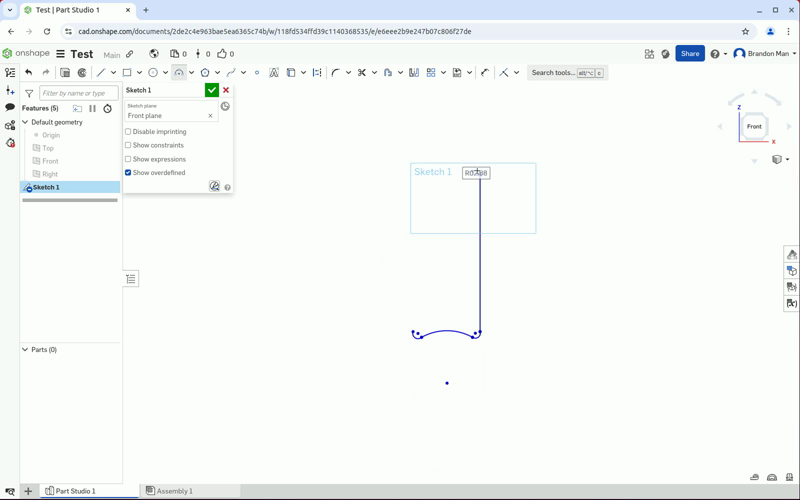
scroll(-6)
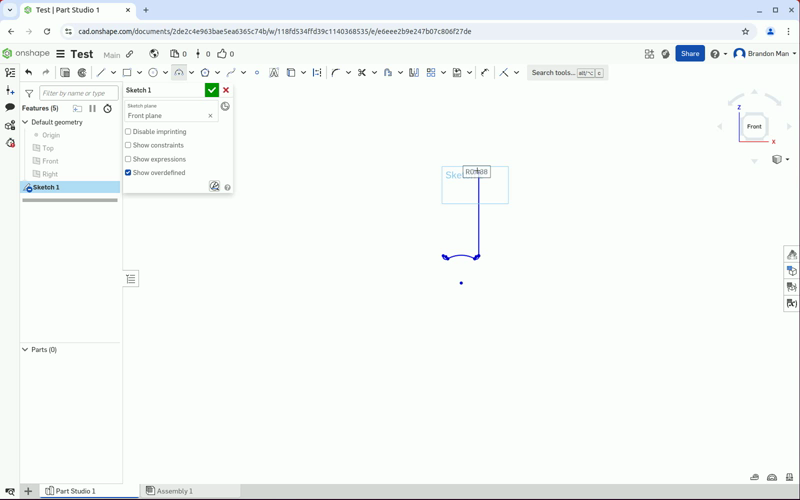
key_up(shift)
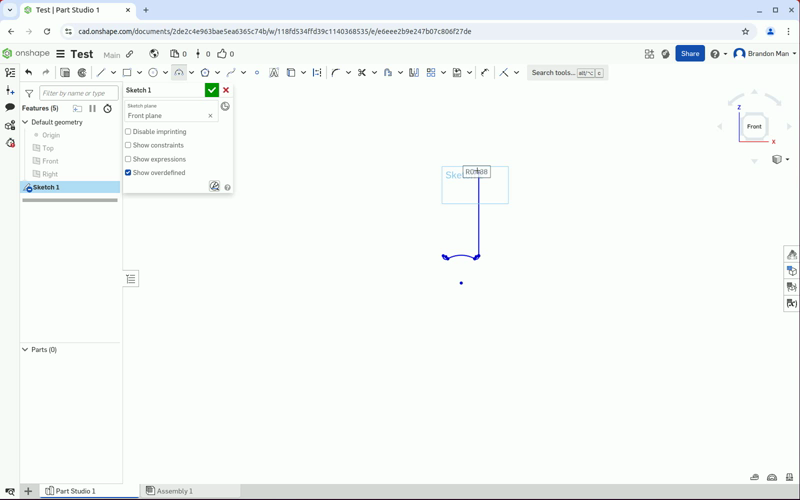
mouse_move(474, 170)
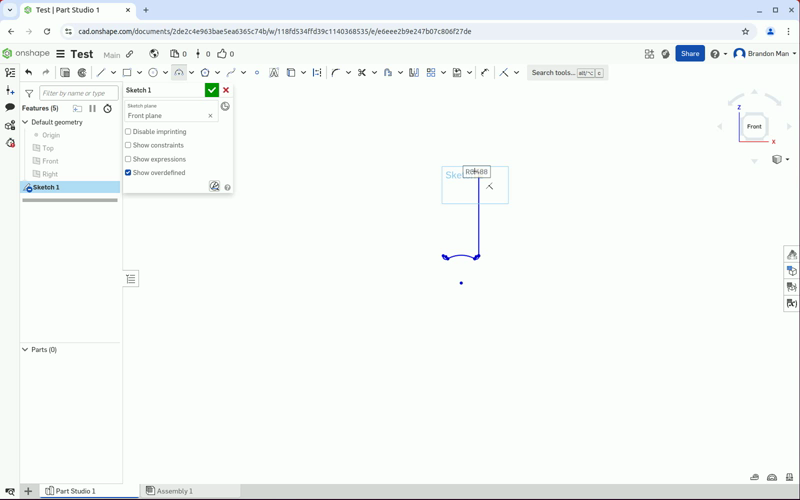
scroll(6)
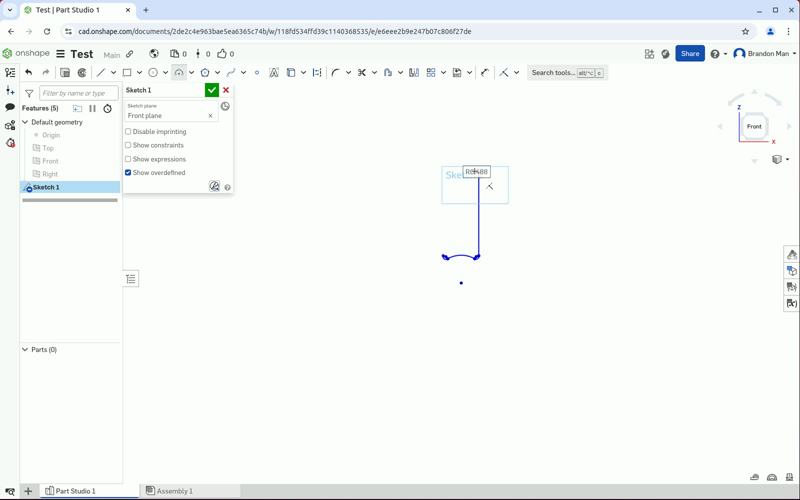
scroll(6)
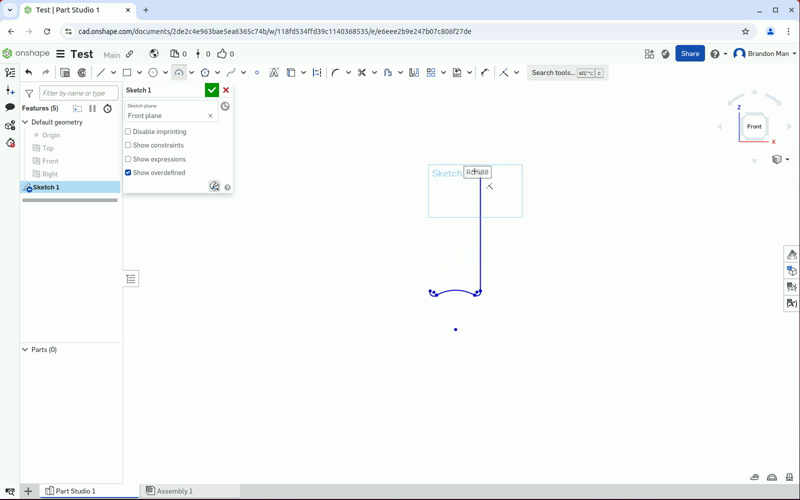
scroll(6)
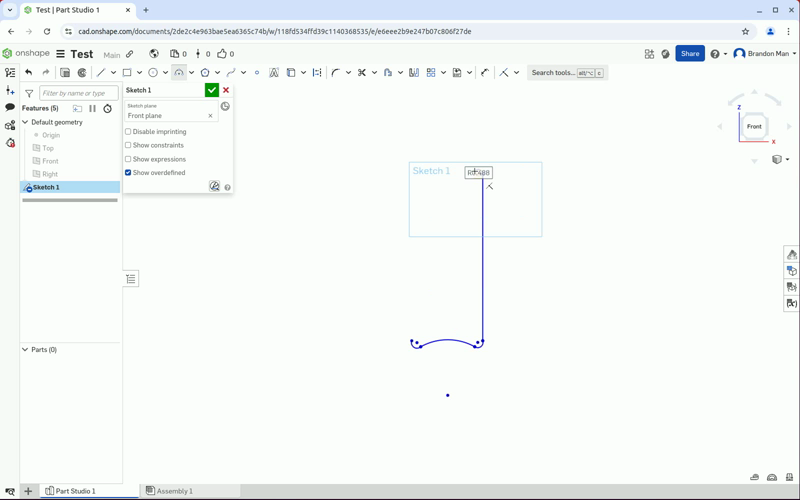
scroll(6)
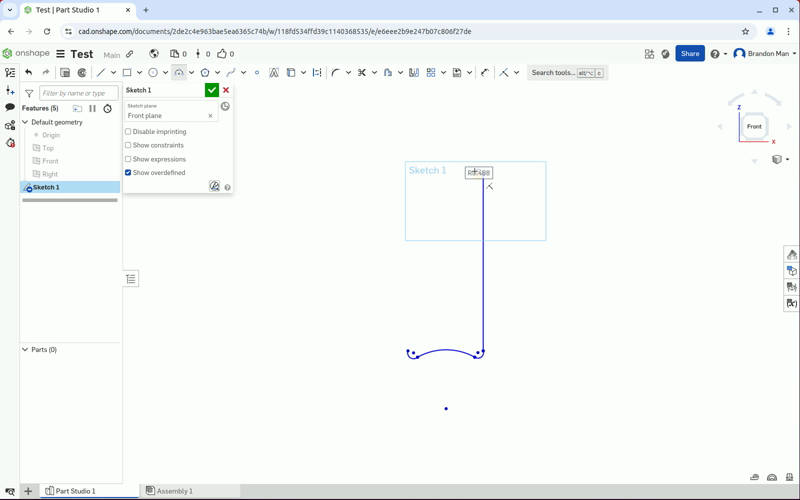
scroll(6)
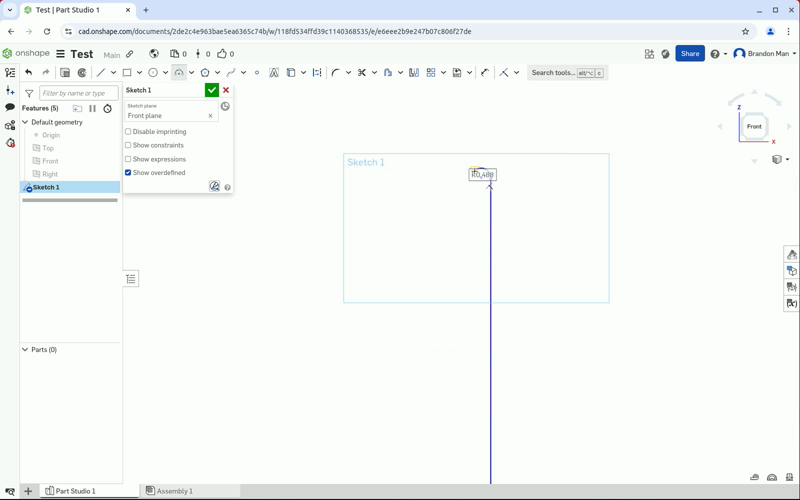
scroll(6)
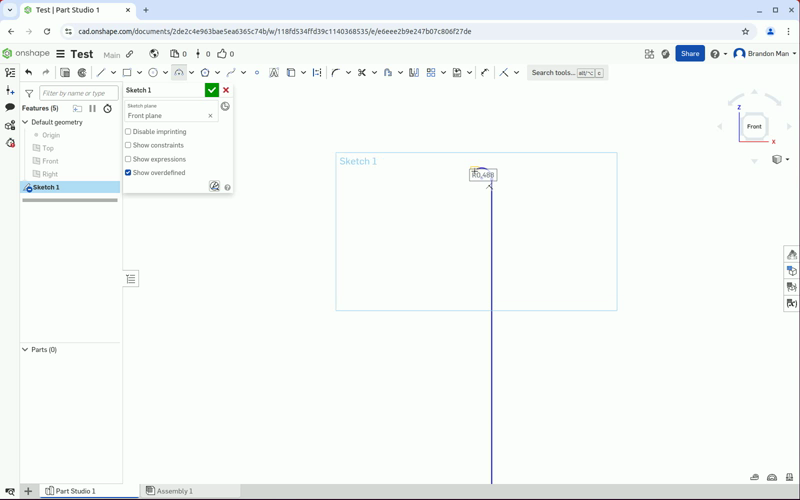
scroll(6)
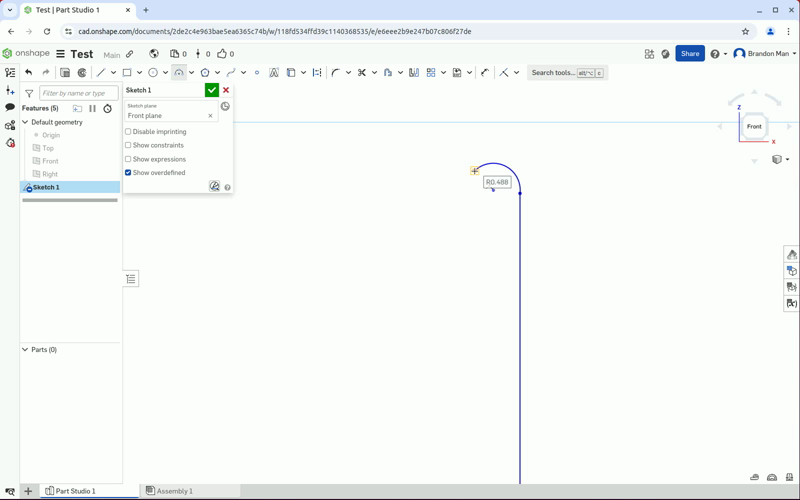
click(474, 170)
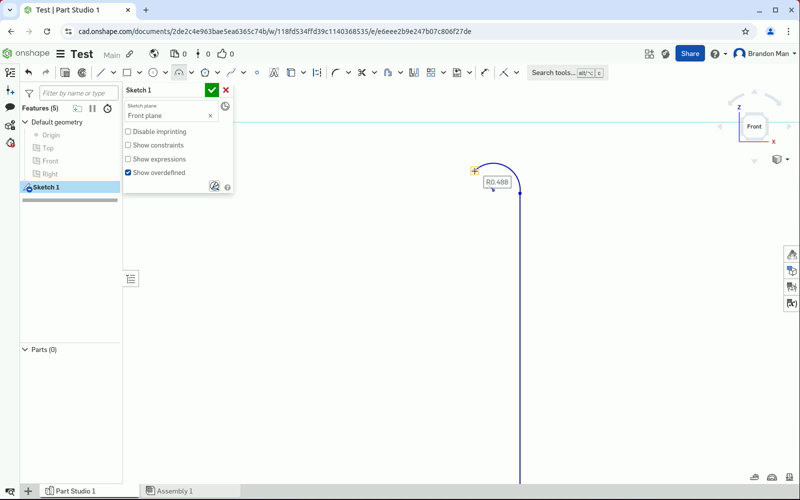
scroll(-6)
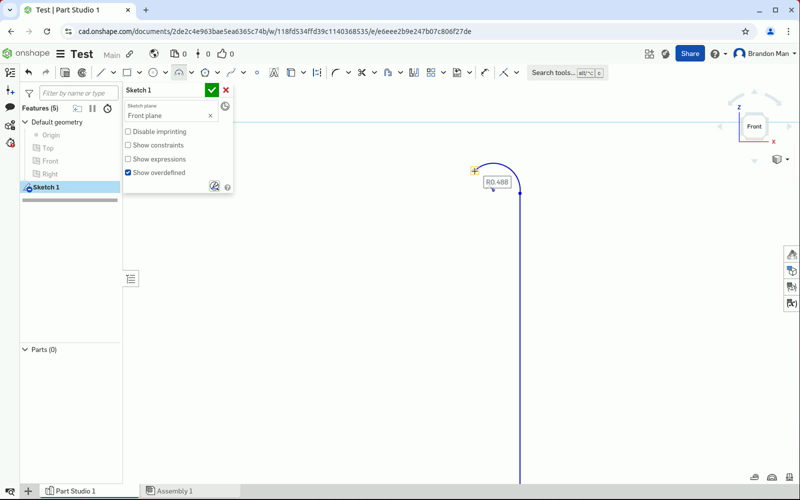
scroll(-6)
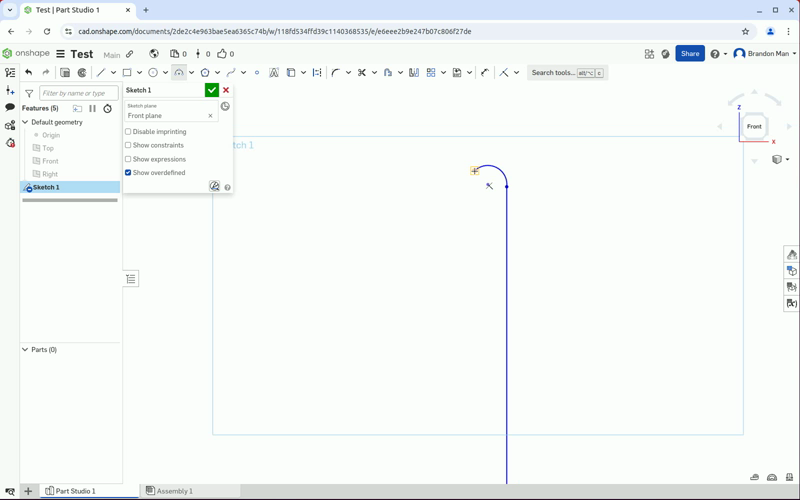
scroll(-6)
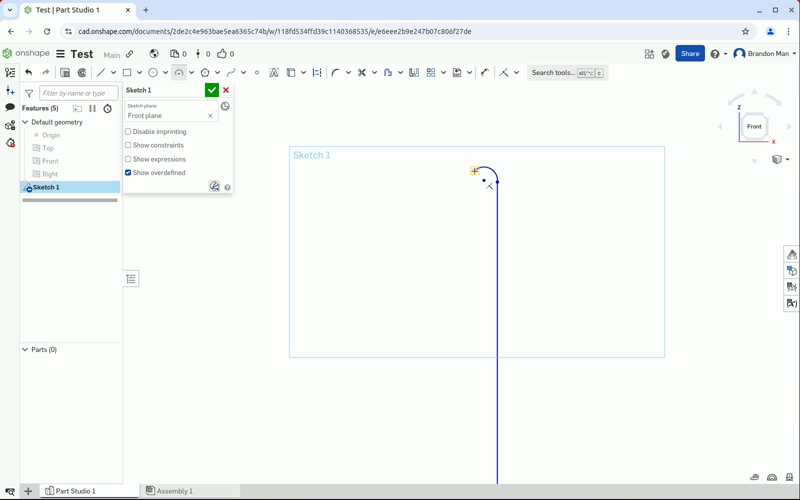
scroll(-6)
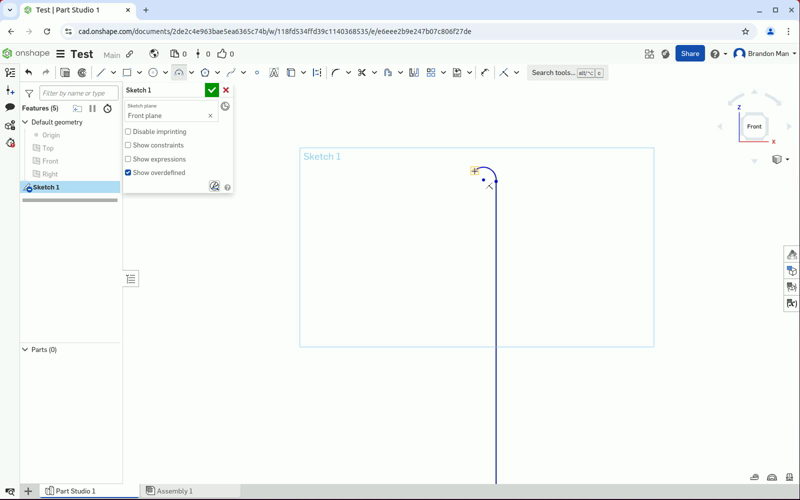
scroll(-6)
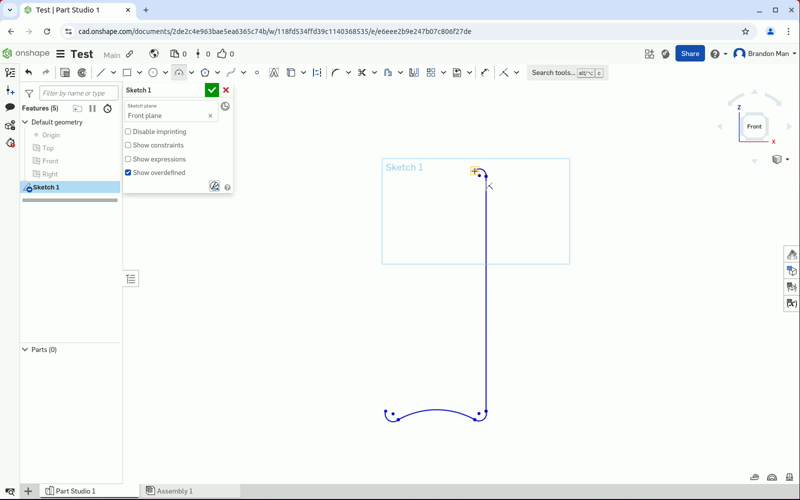
scroll(-6)
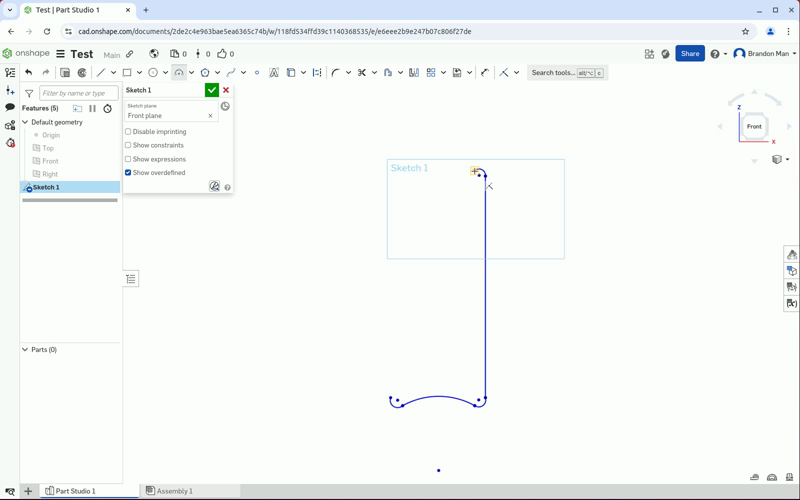
scroll(-6)
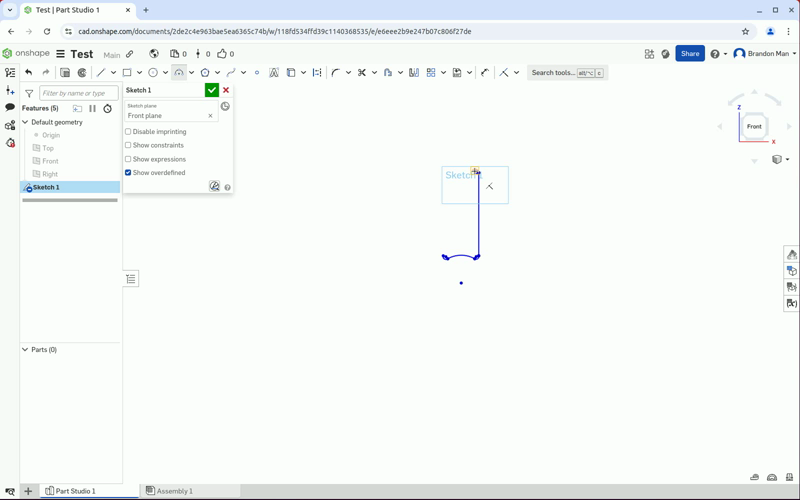
key_down(shift)
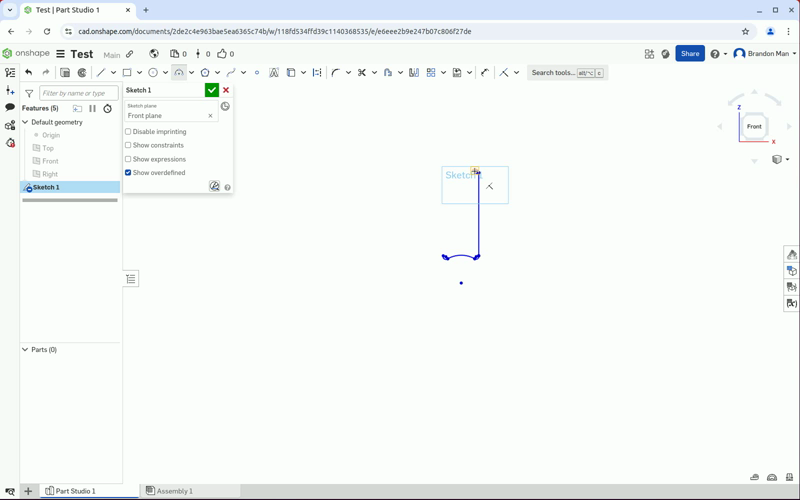
mouse_move(447, 170)
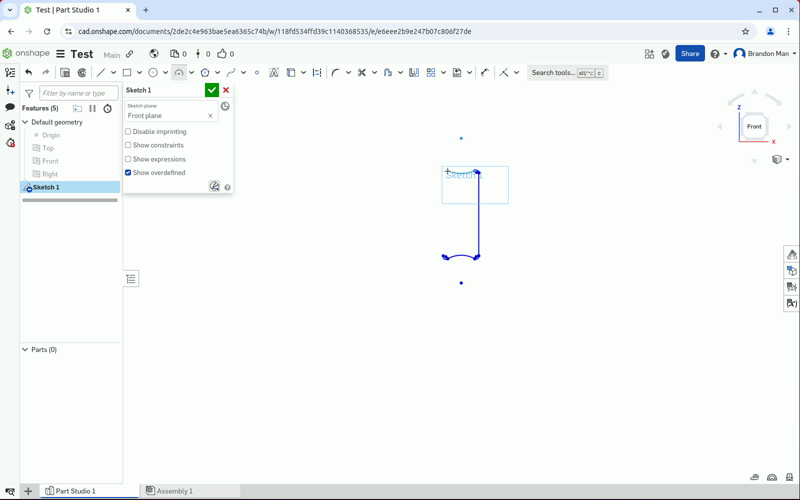
click(447, 170)
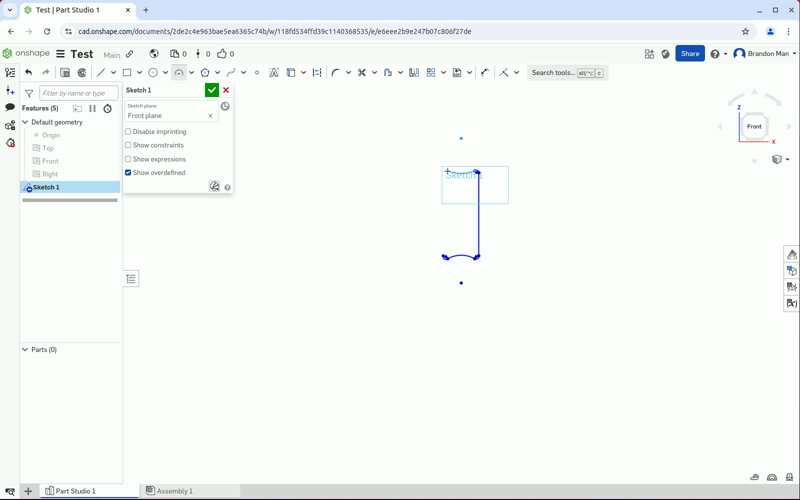
mouse_move(461, 175)
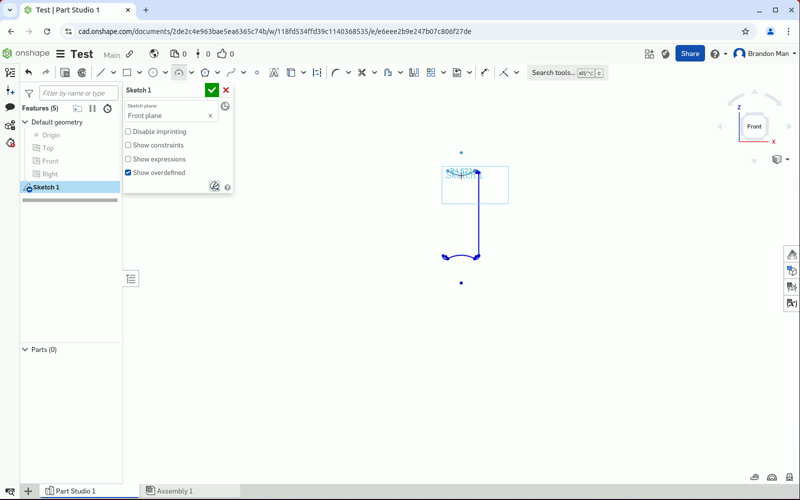
click(461, 175)
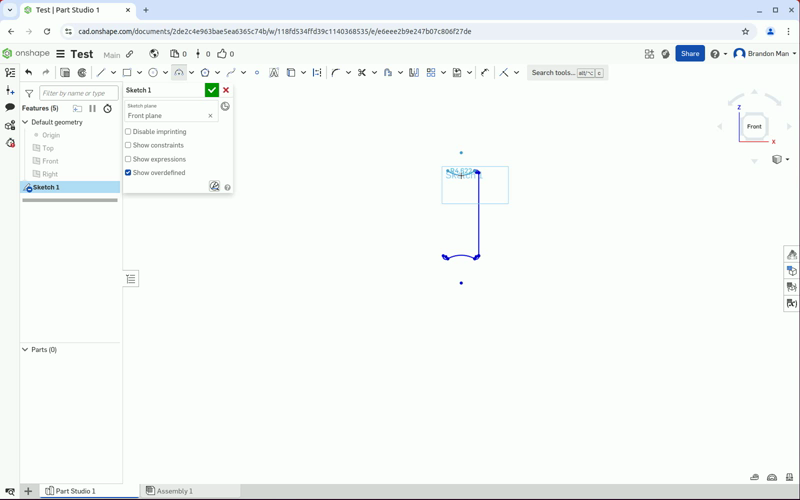
key_up(shift)
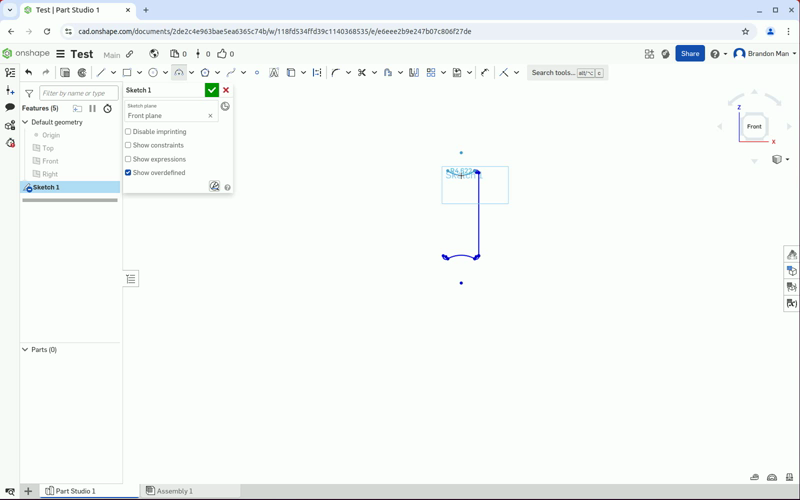
mouse_move(447, 170)
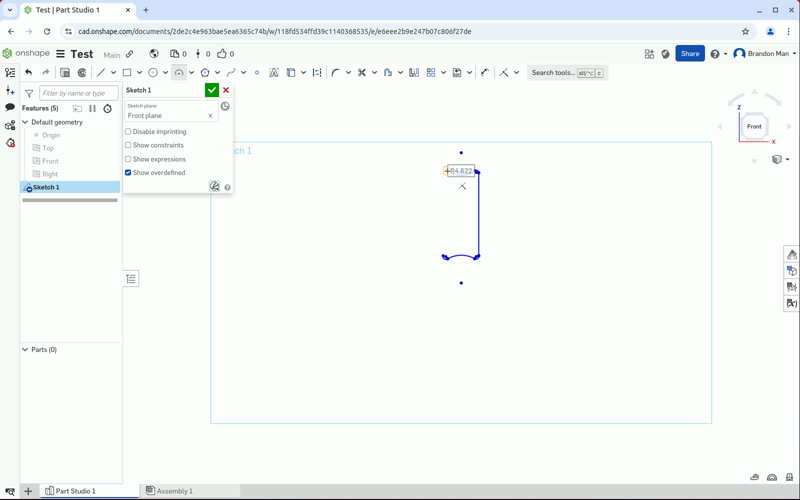
click(447, 170)
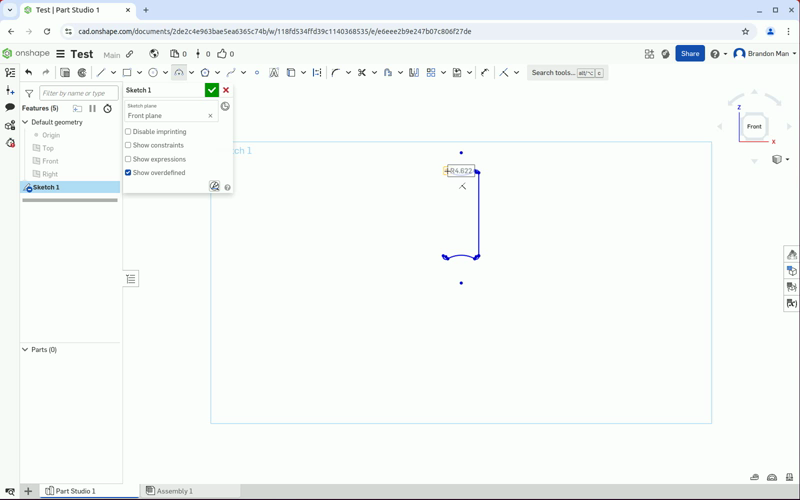
key_down(shift)
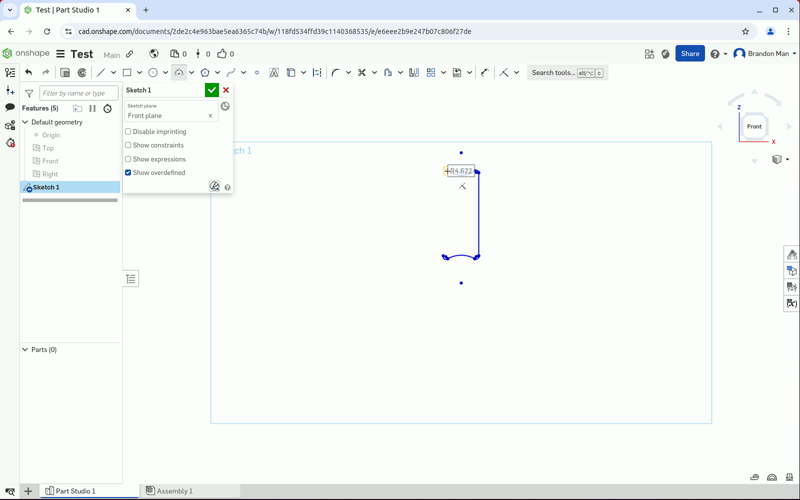
mouse_move(443, 172)
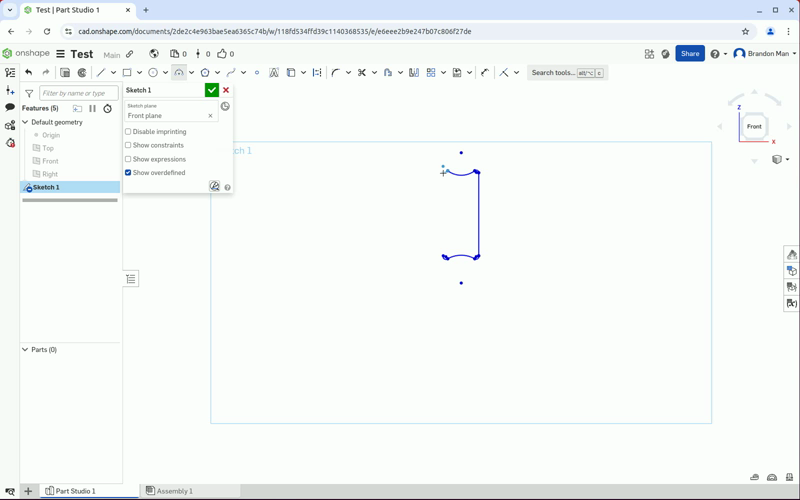
scroll(6)
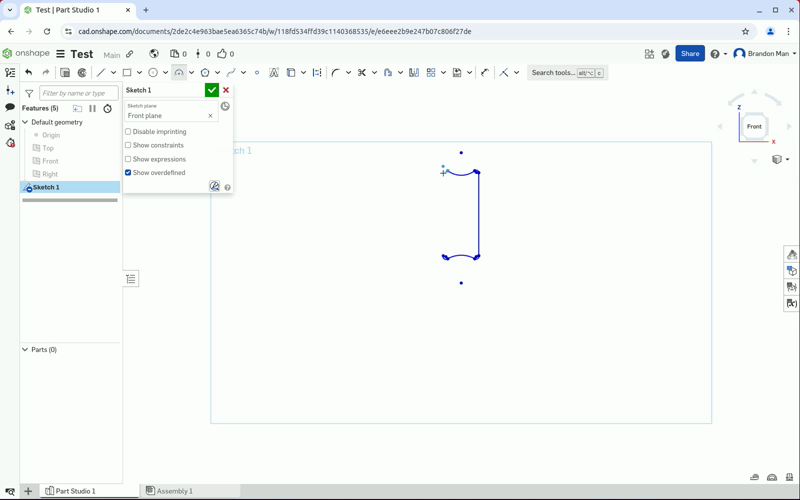
scroll(6)
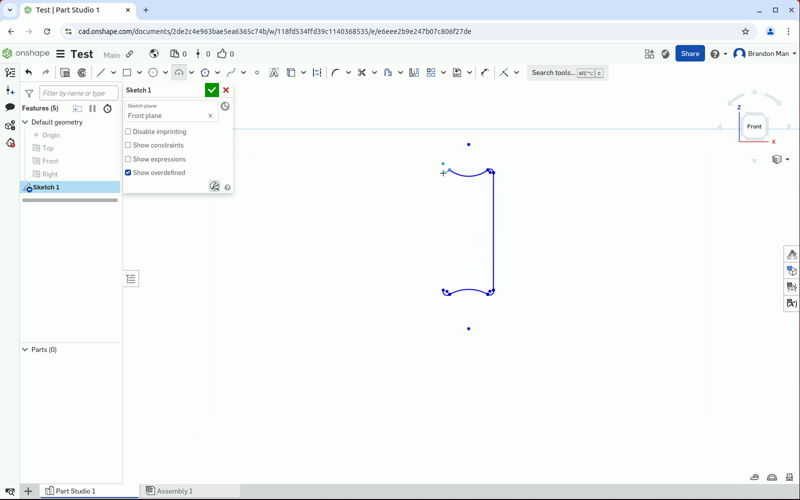
scroll(6)
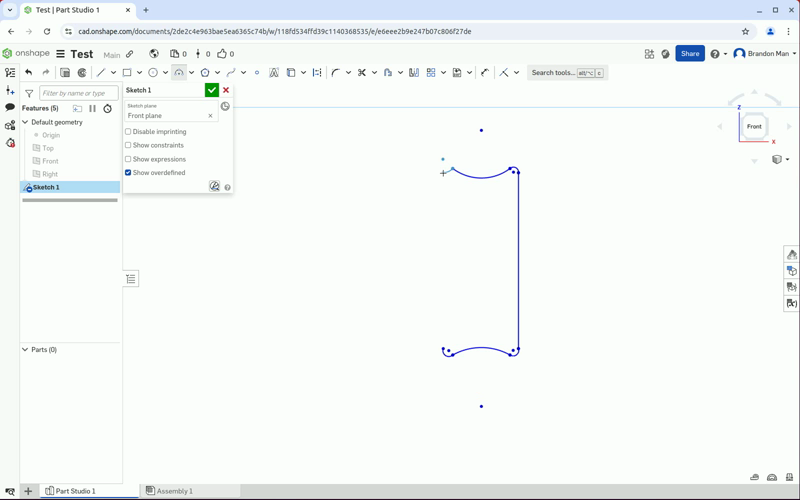
scroll(6)
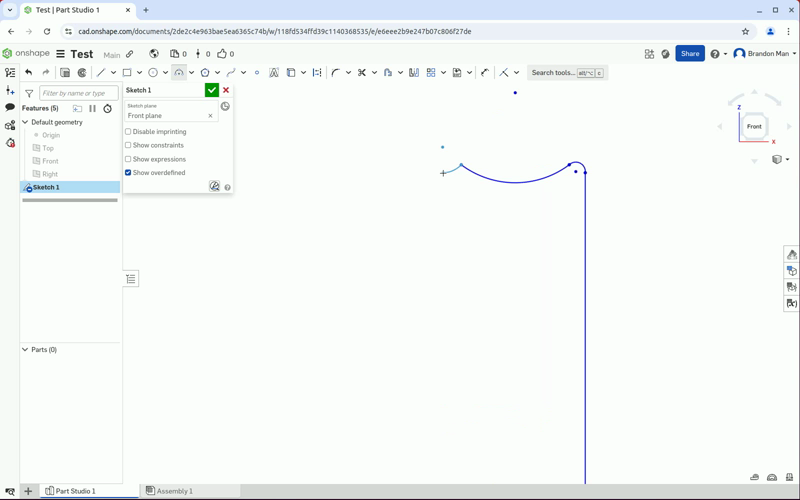
scroll(6)
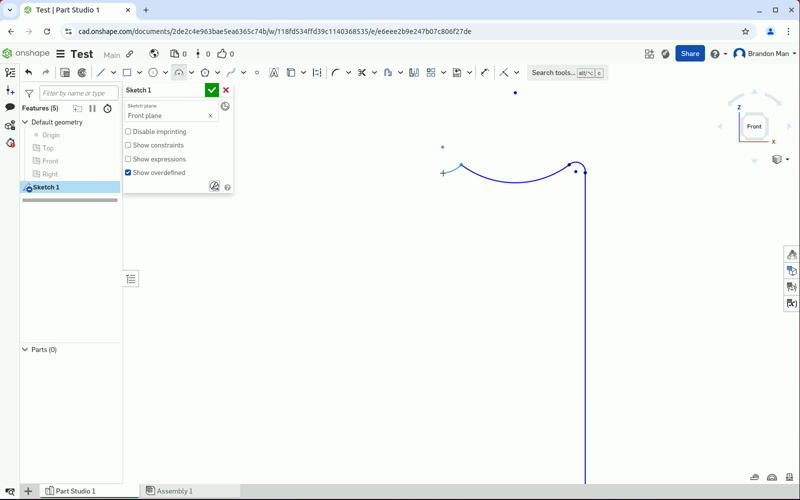
scroll(6)
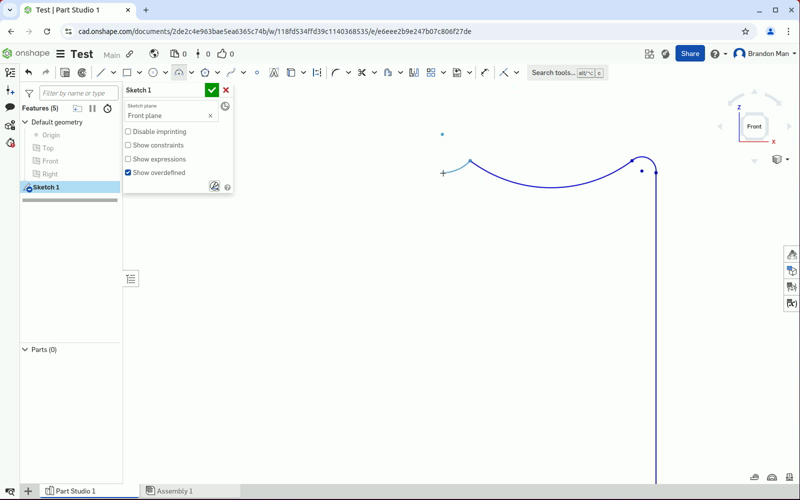
scroll(6)
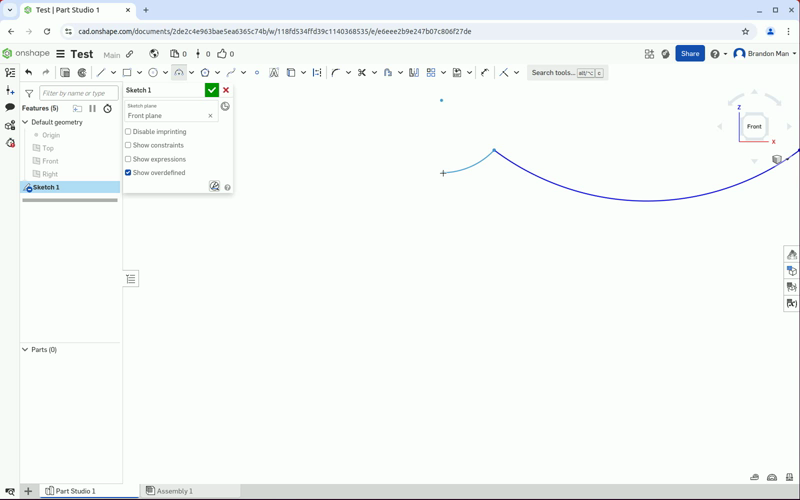
click(443, 172)
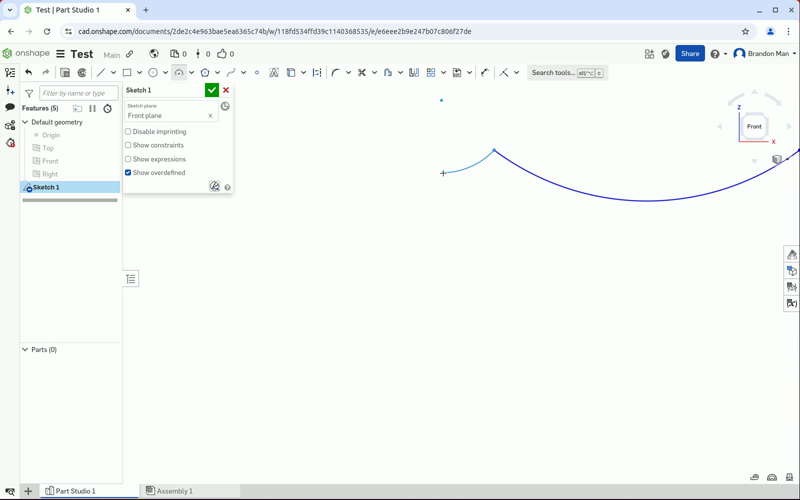
scroll(-6)
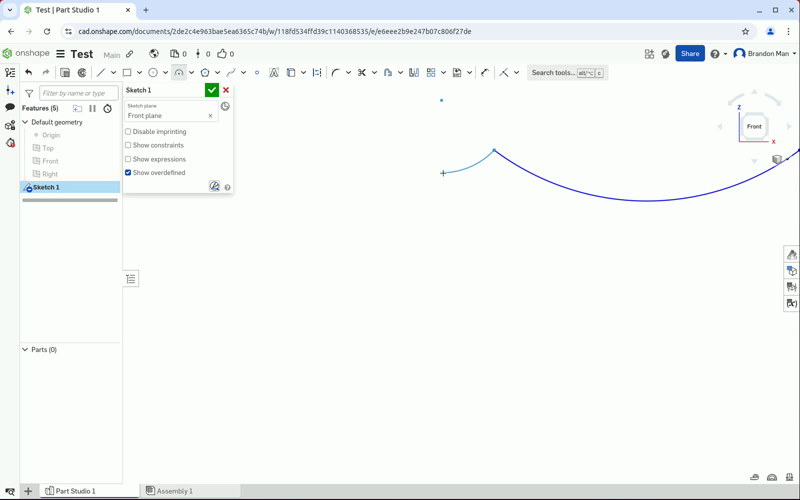
scroll(-6)
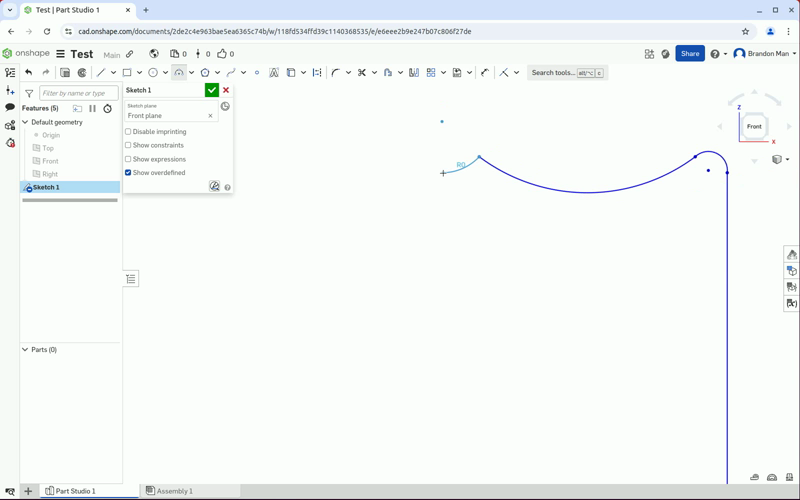
scroll(-6)
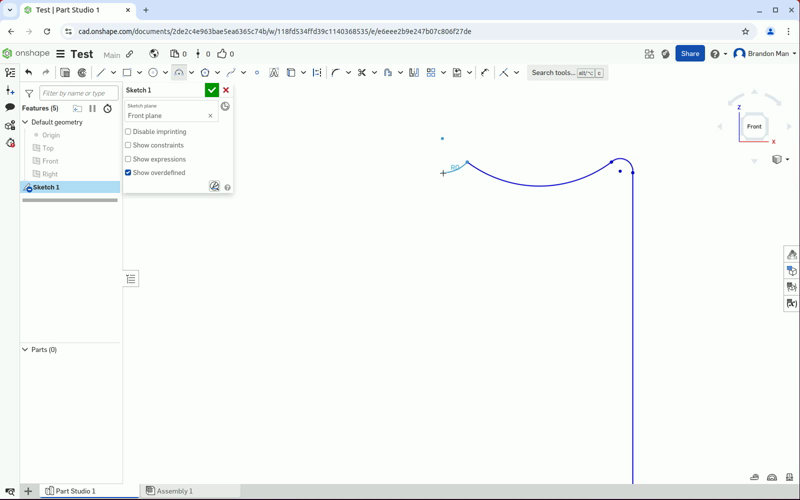
scroll(-6)
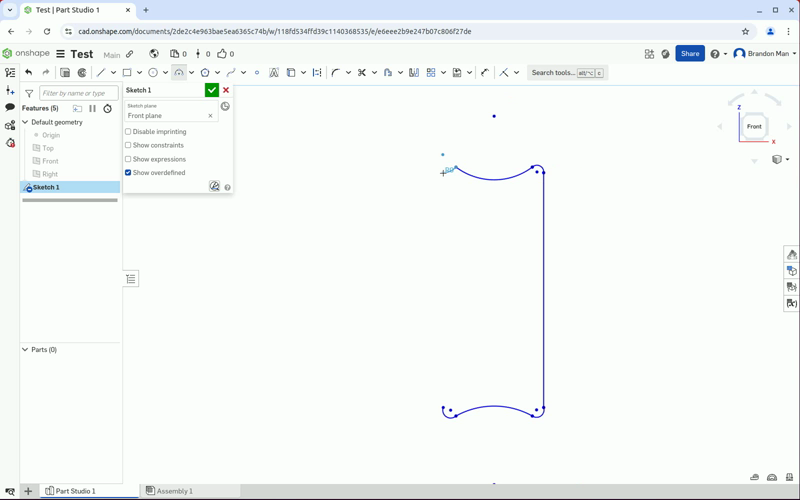
scroll(-6)
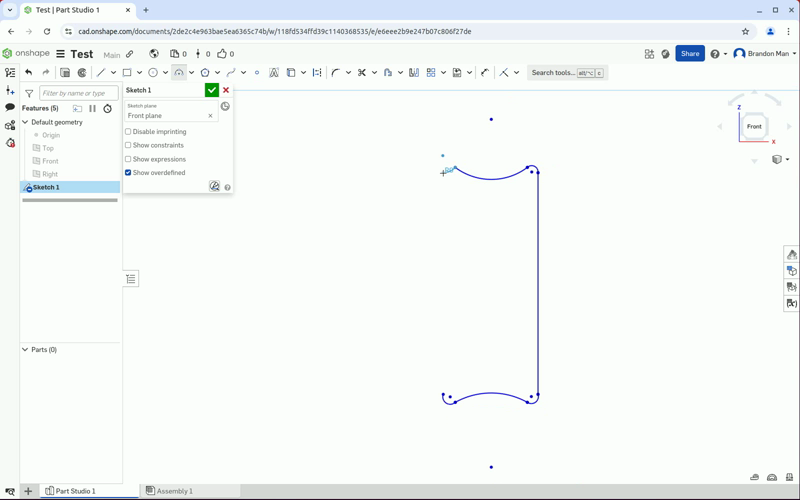
scroll(-6)
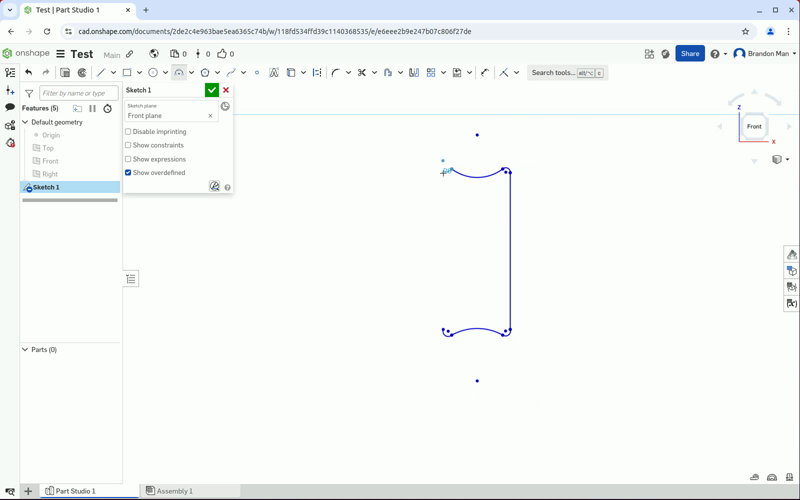
scroll(-6)
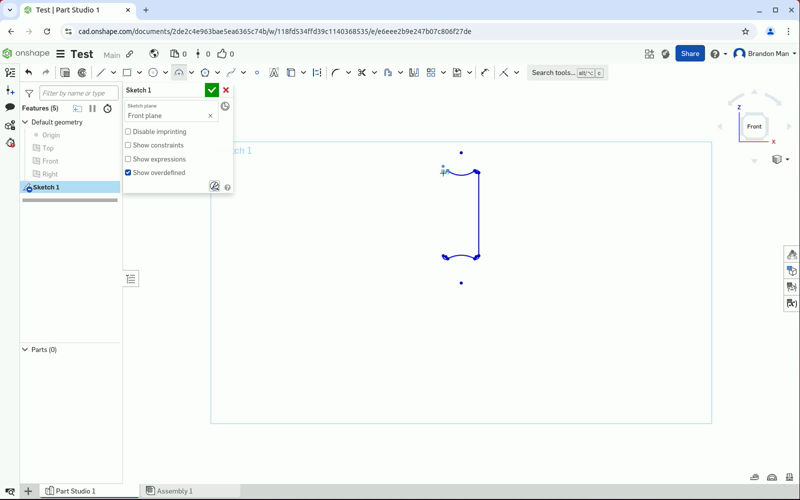
mouse_move(444, 170)
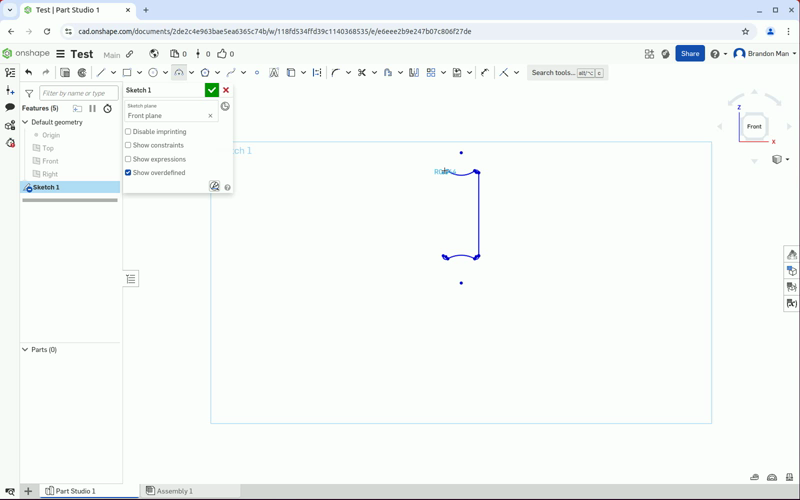
scroll(6)
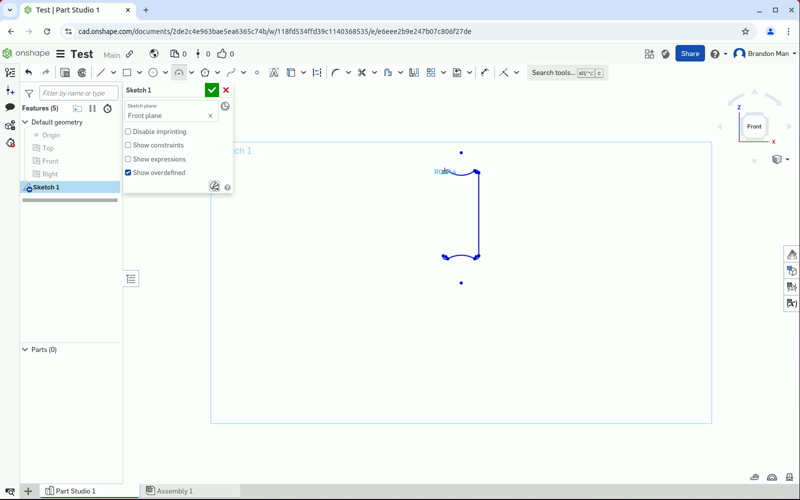
scroll(6)
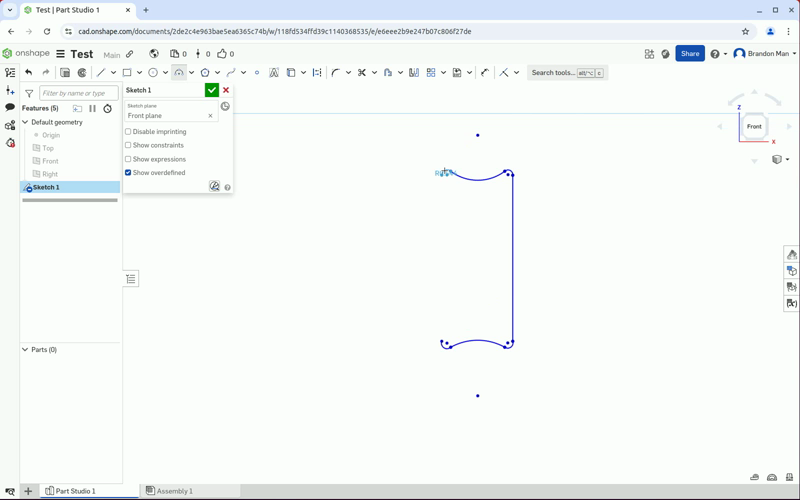
scroll(6)
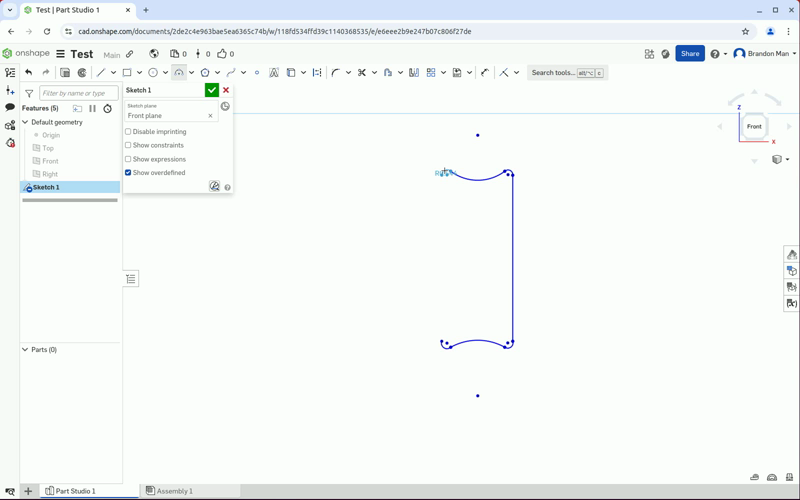
scroll(6)
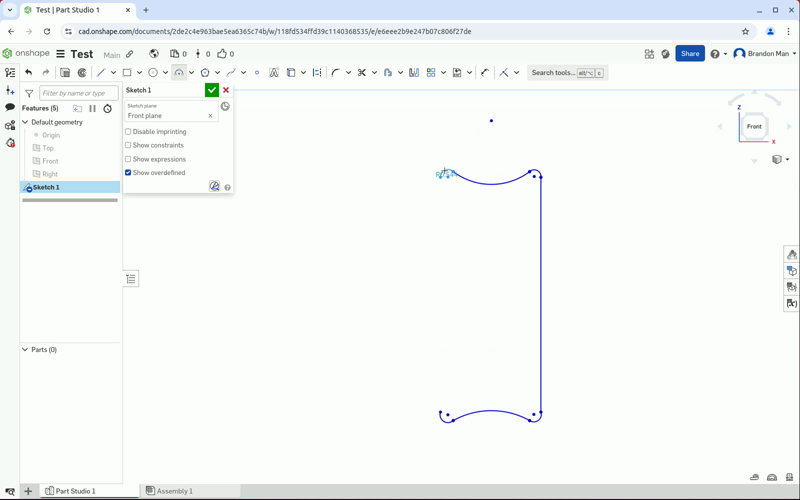
scroll(6)
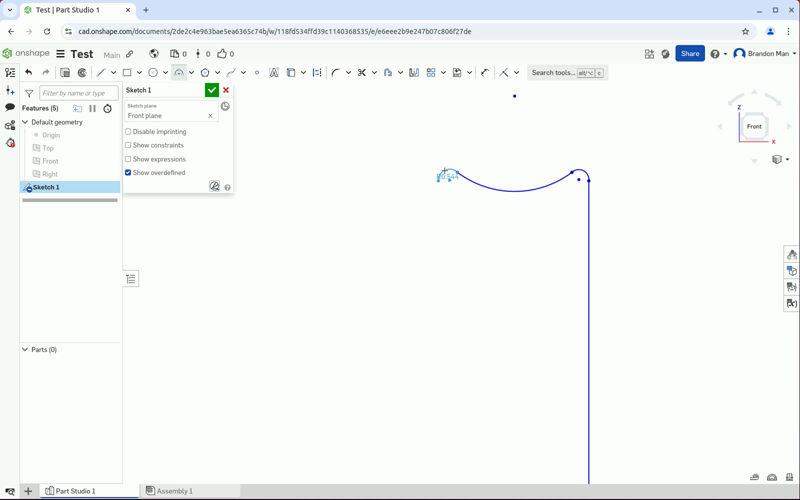
scroll(6)
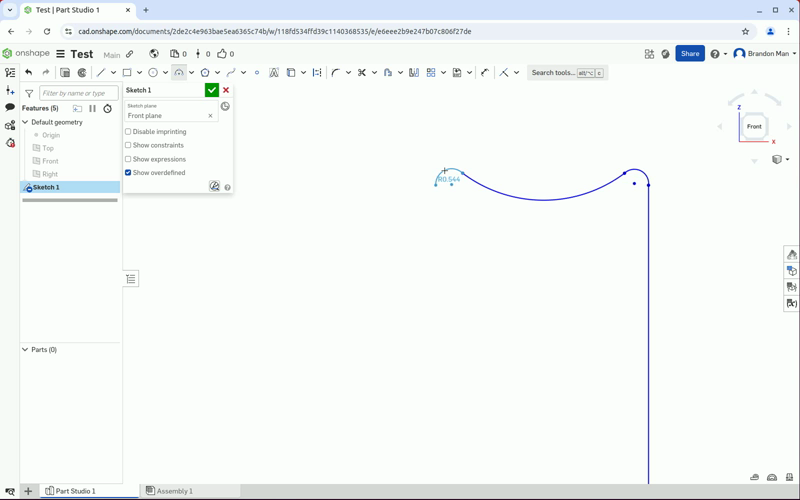
scroll(6)
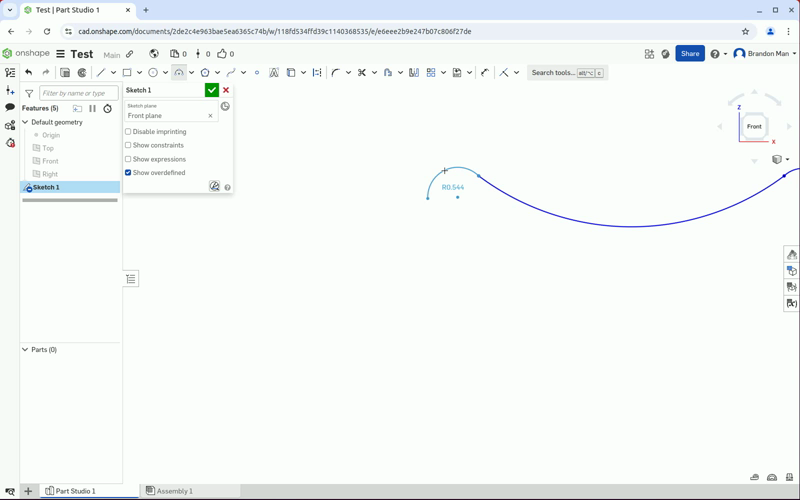
click(444, 170)
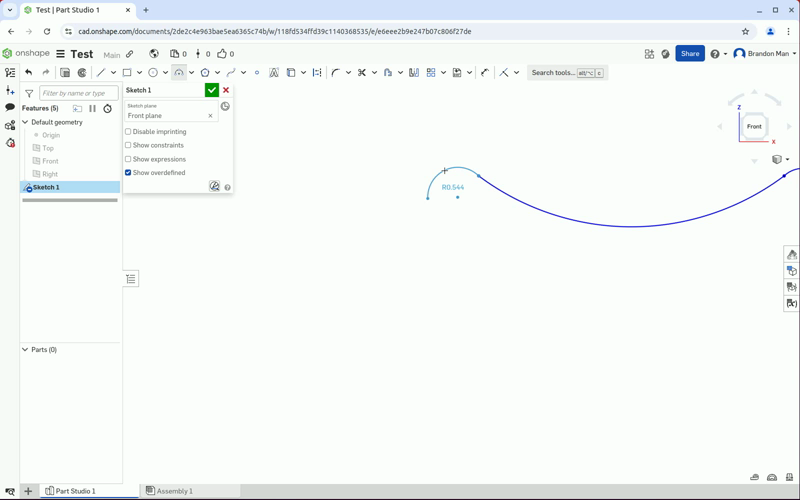
scroll(-6)
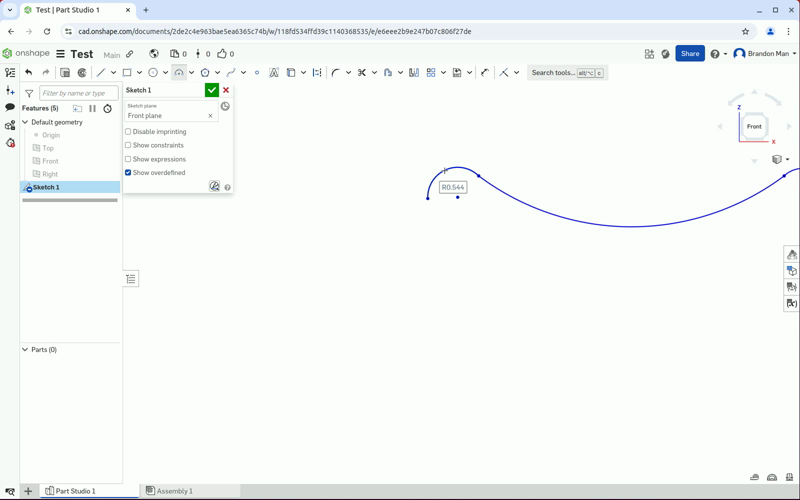
scroll(-6)
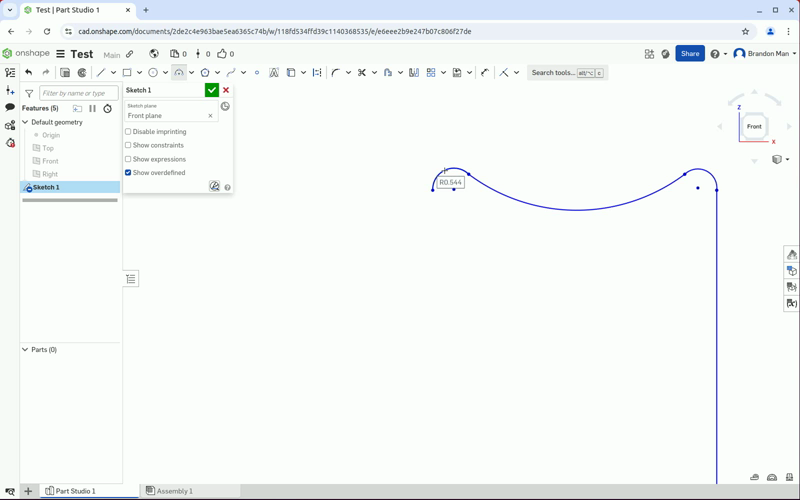
scroll(-6)
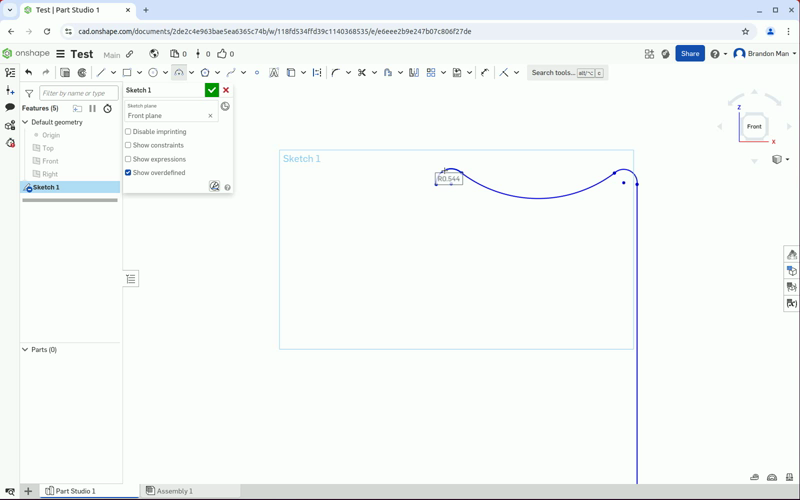
scroll(-6)
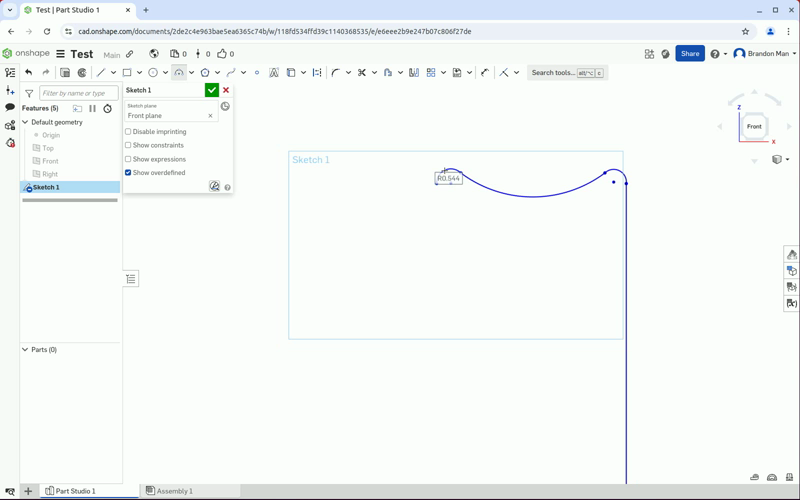
scroll(-6)
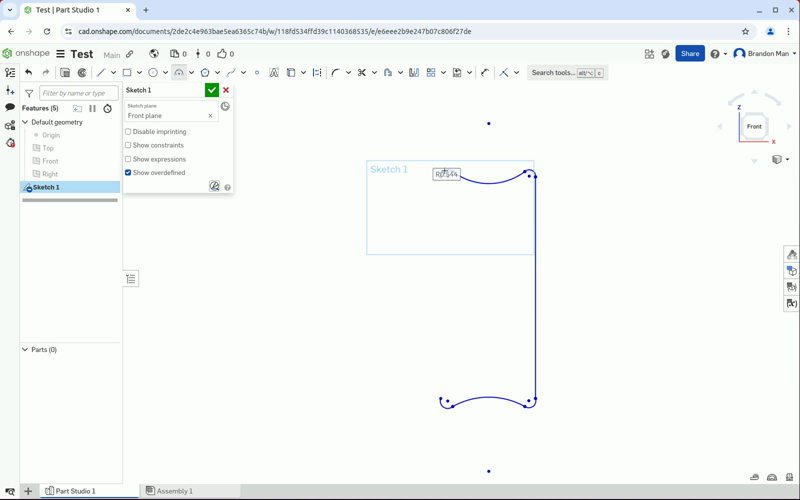
scroll(-6)
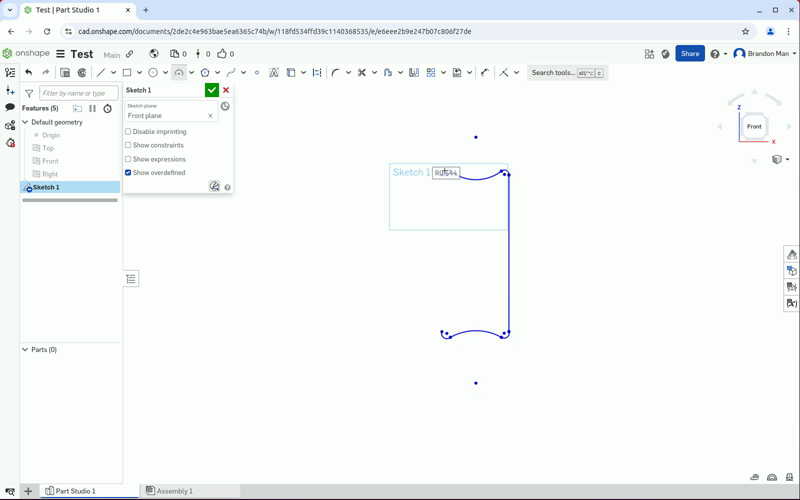
scroll(-6)
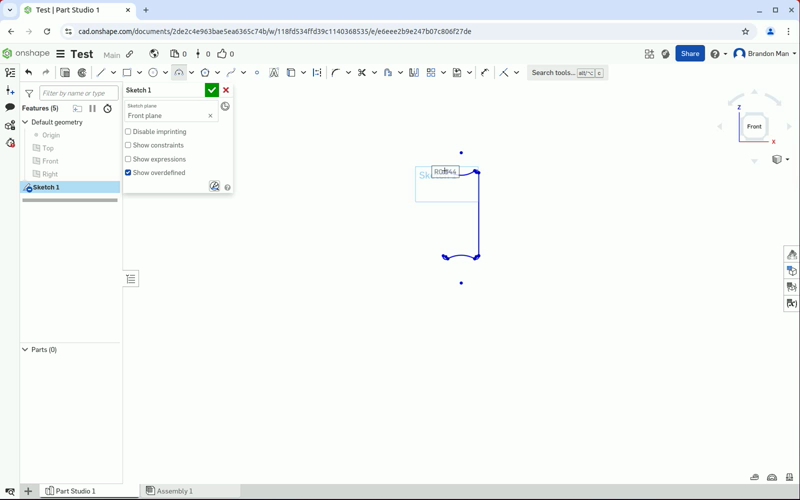
key_up(shift)
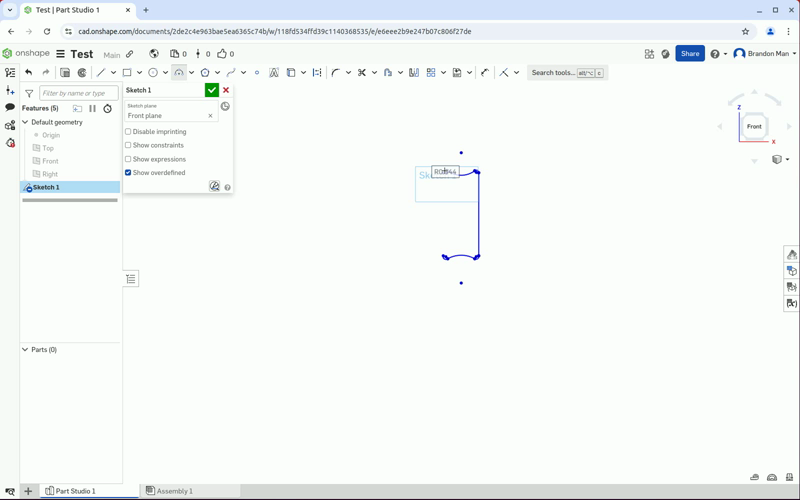
key(esc)
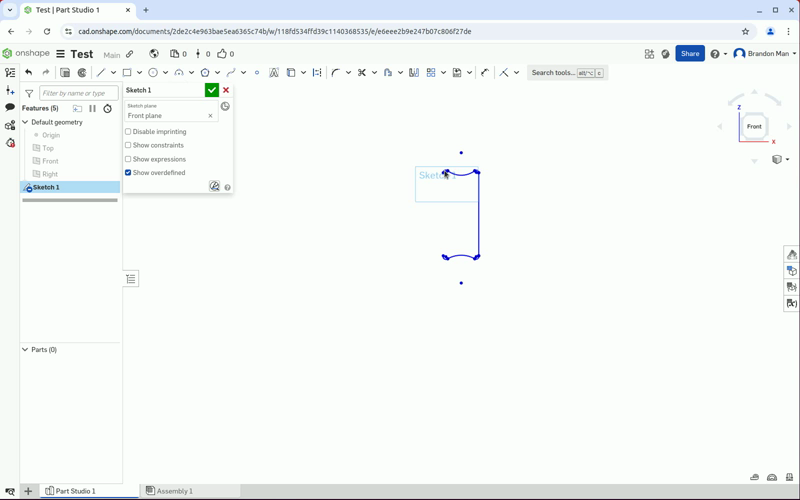
key(l)
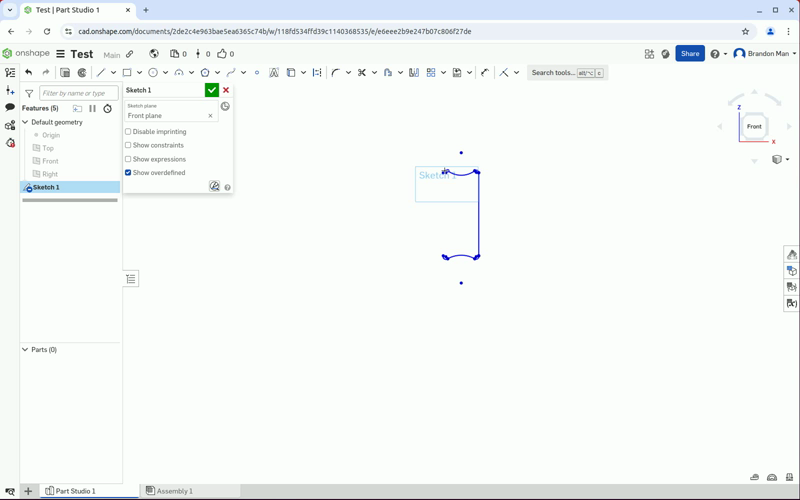
mouse_move(443, 172)
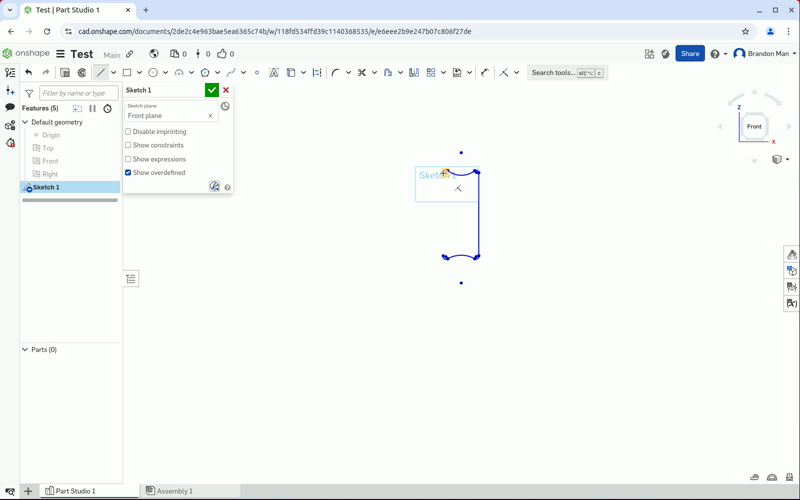
scroll(6)
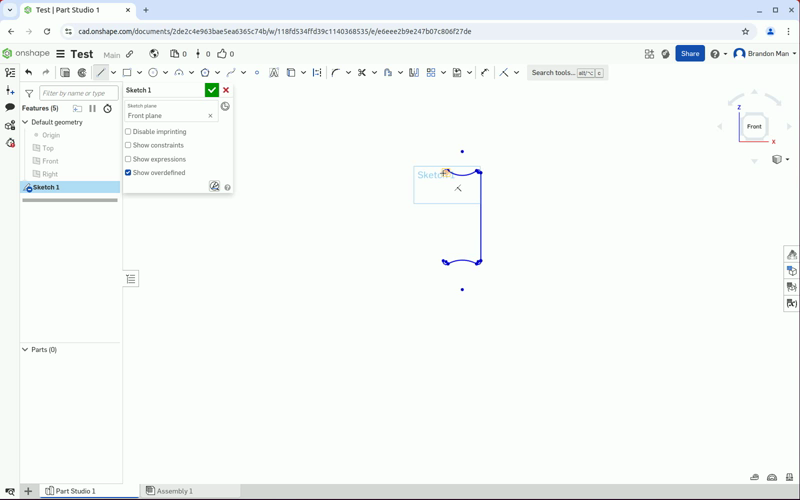
scroll(6)
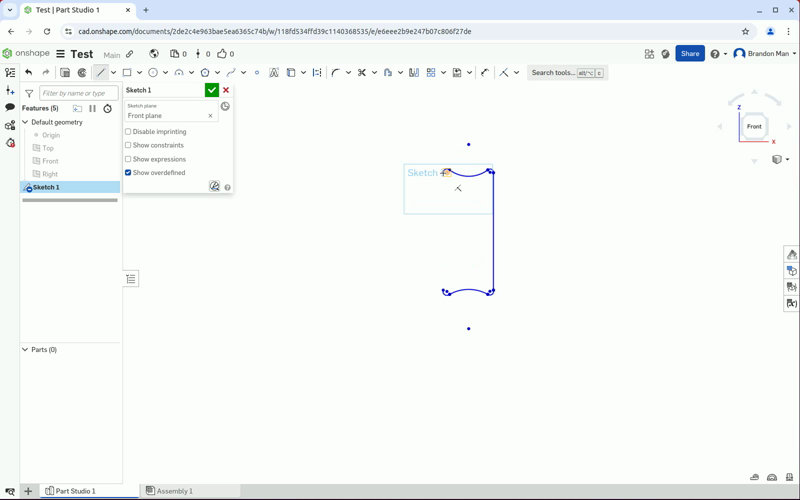
scroll(6)
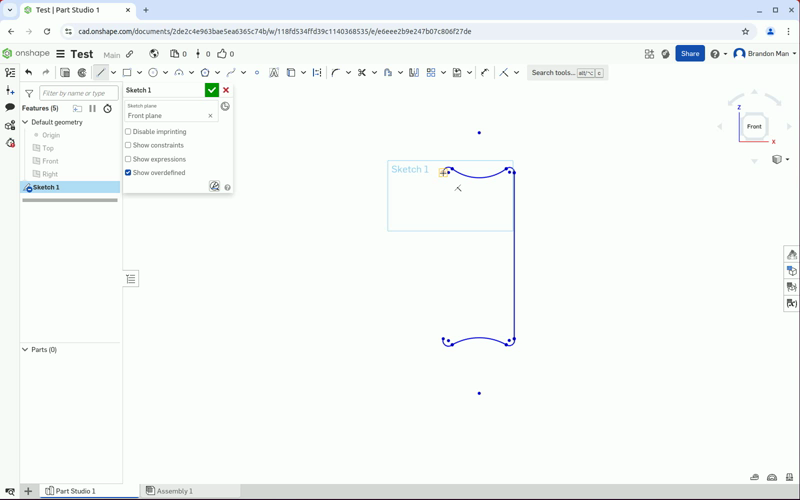
scroll(6)
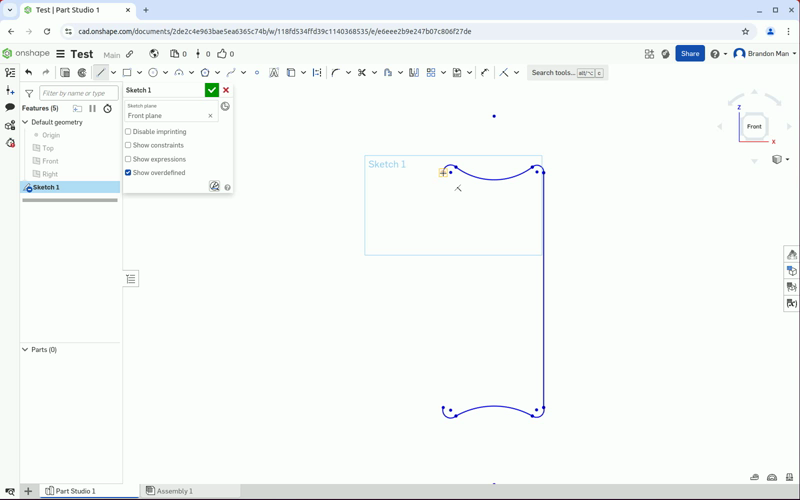
scroll(6)
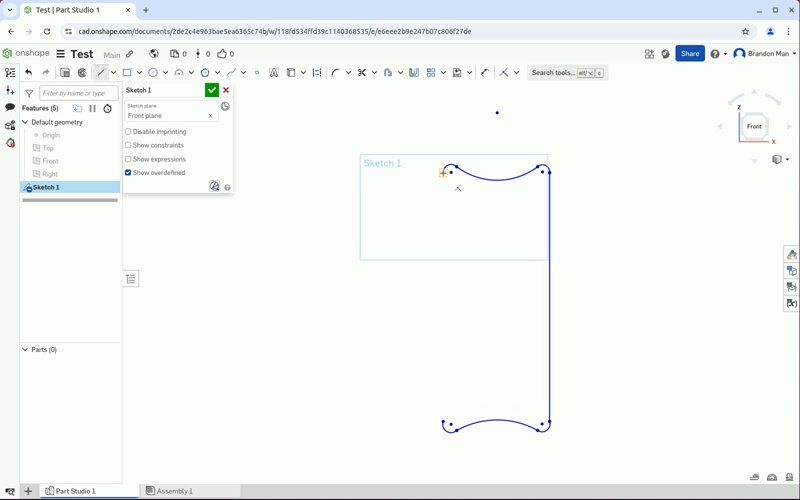
scroll(6)
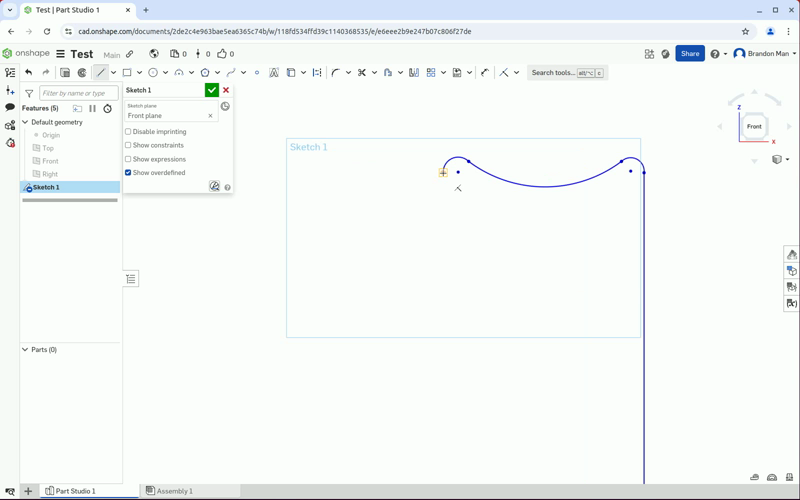
scroll(6)
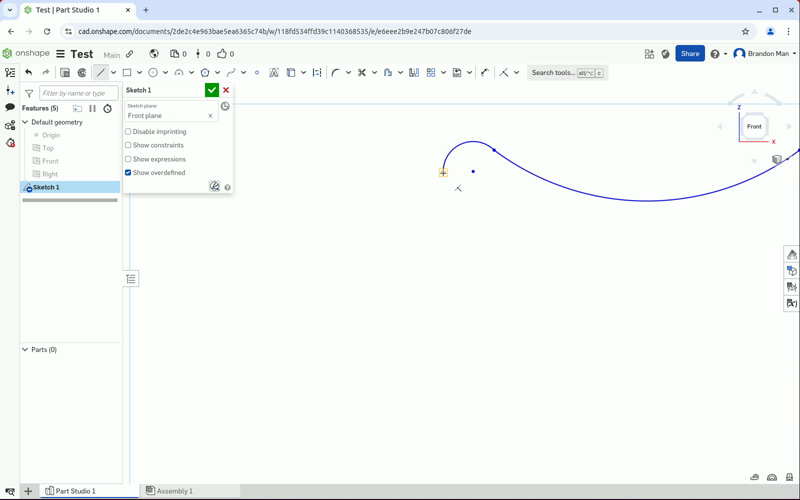
click(443, 172)
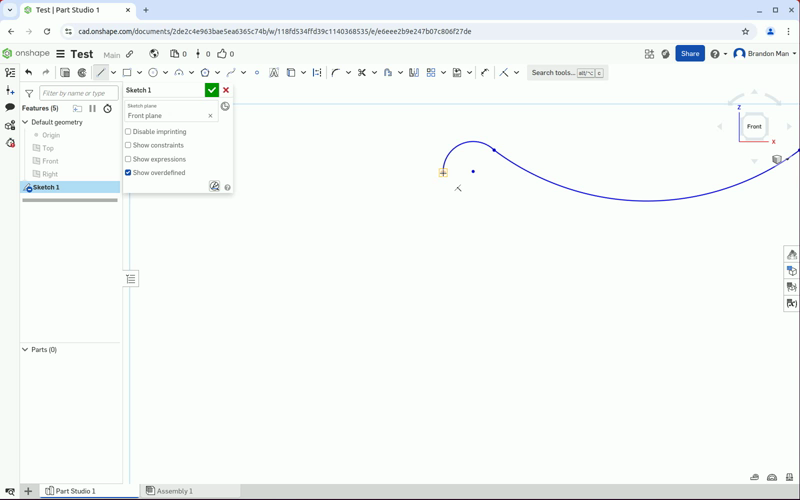
scroll(-6)
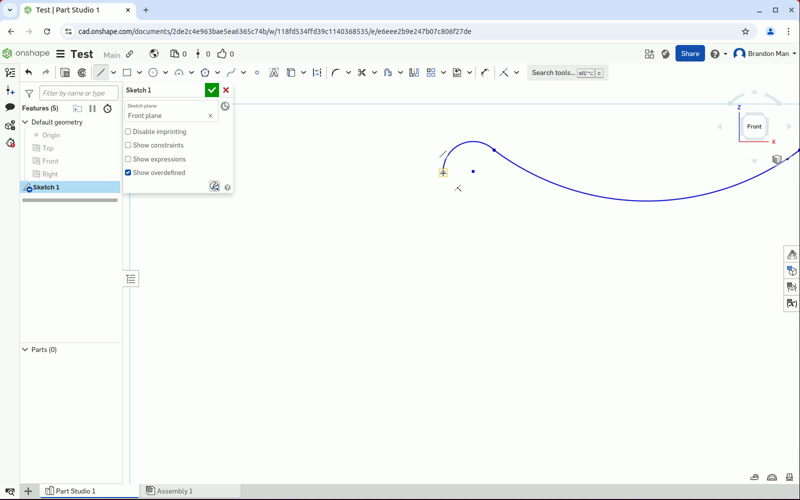
scroll(-6)
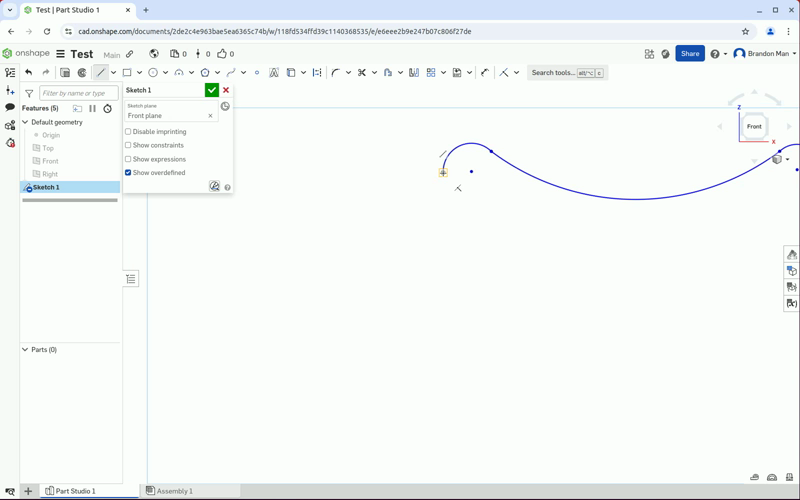
scroll(-6)
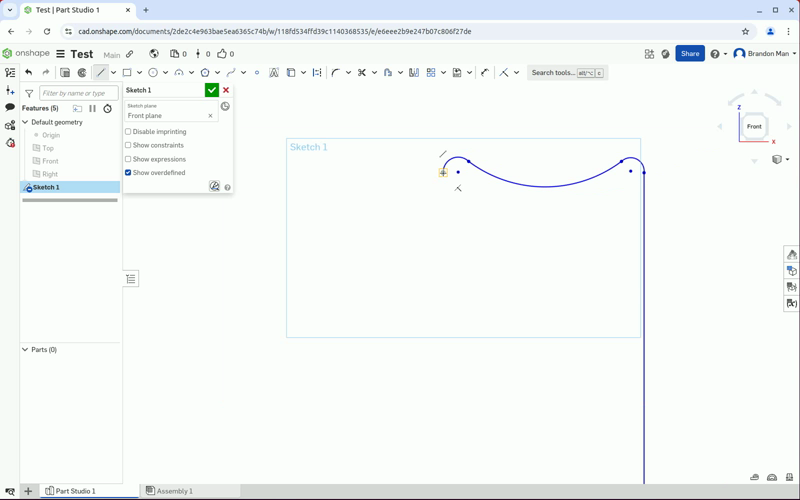
scroll(-6)
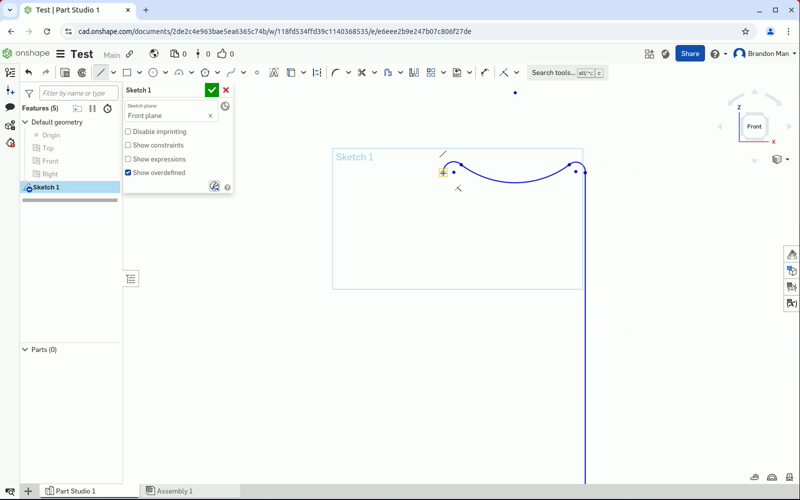
scroll(-6)
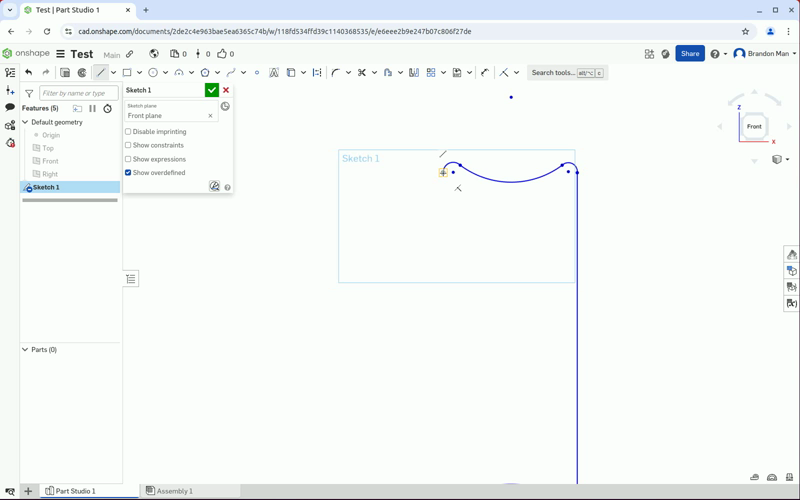
scroll(-6)
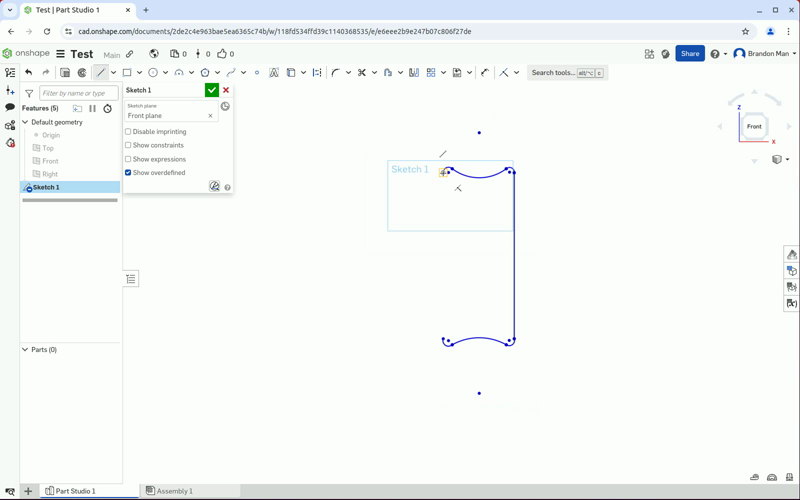
scroll(-6)
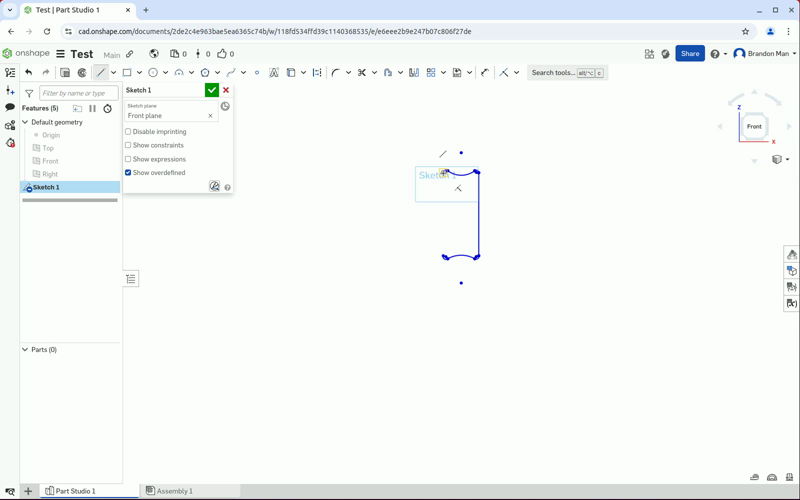
key_down(shift)
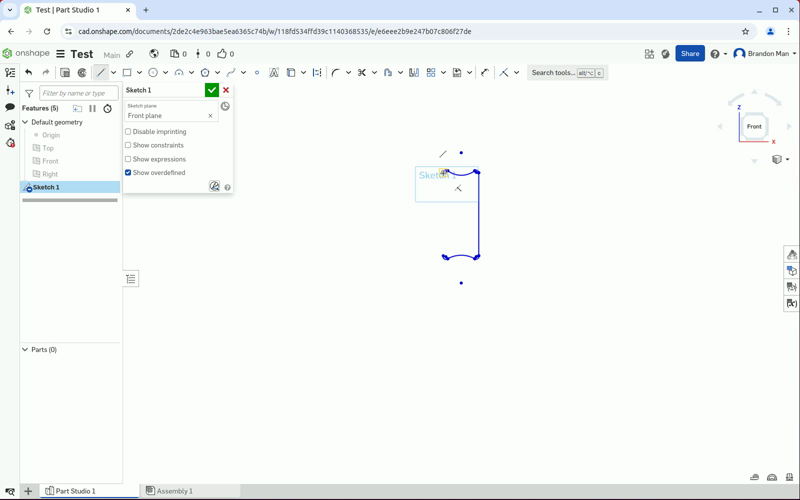
mouse_move(443, 255)
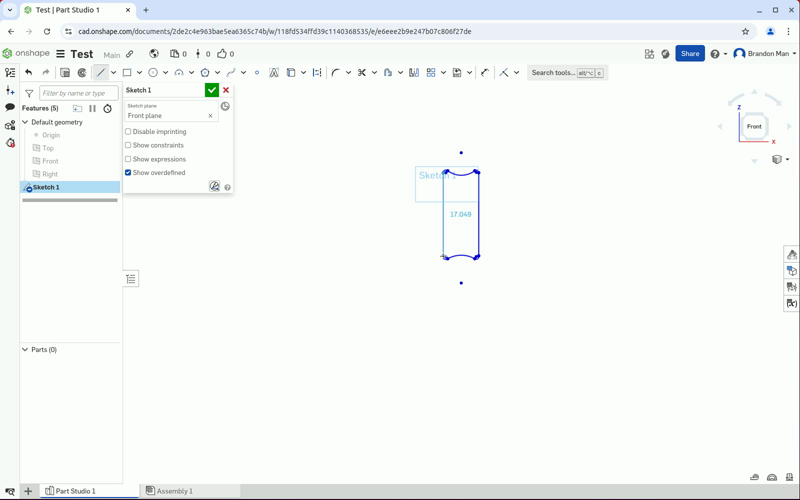
scroll(6)
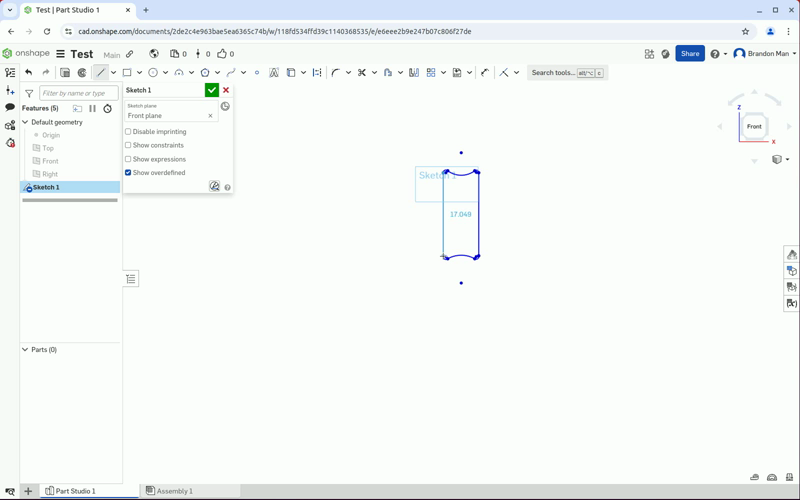
scroll(6)
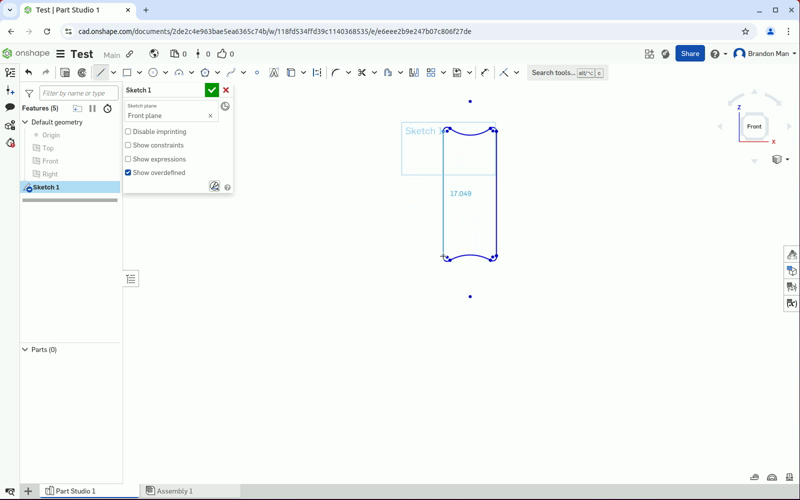
scroll(6)
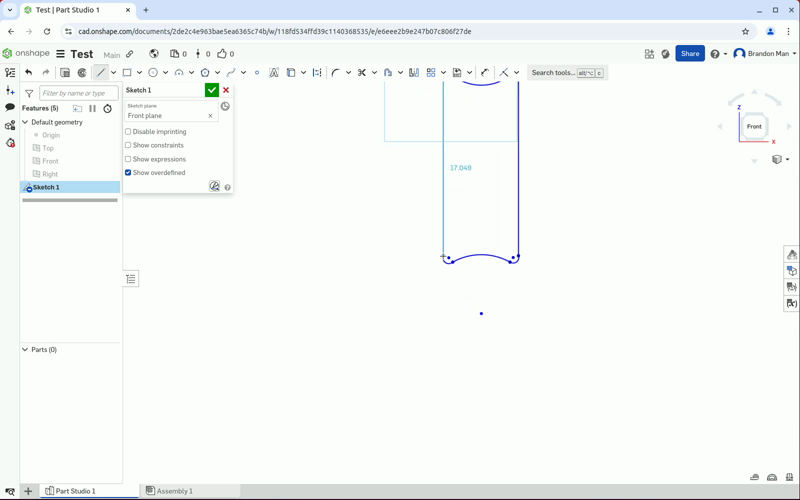
scroll(6)
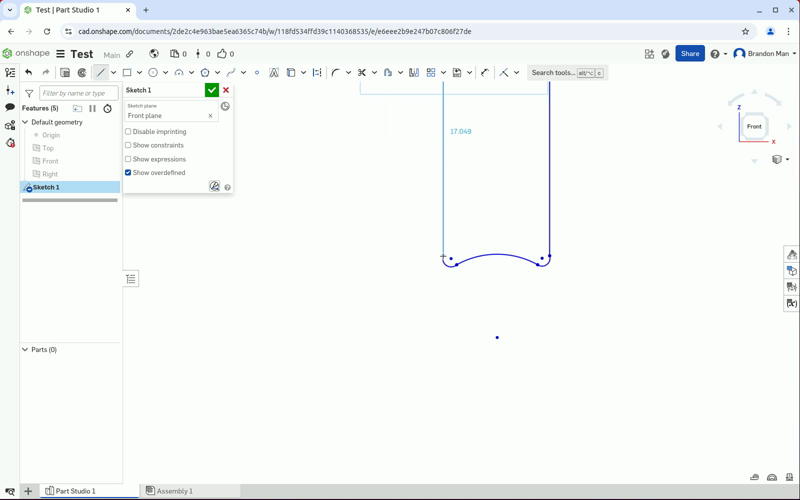
scroll(6)
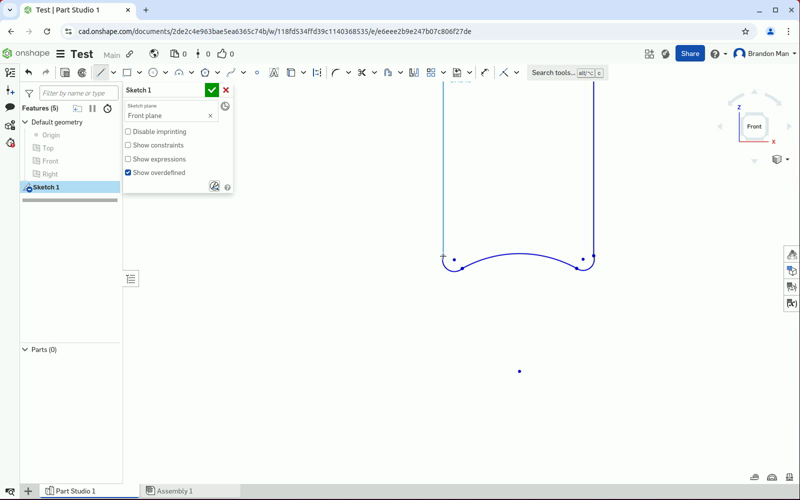
scroll(6)
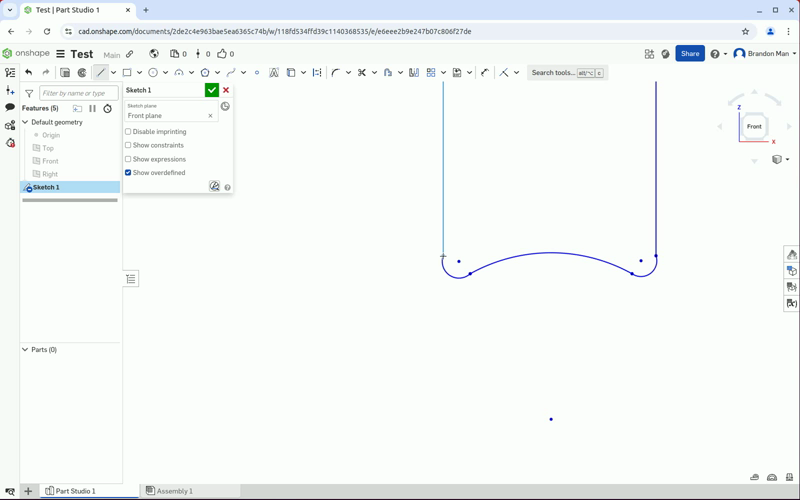
scroll(6)
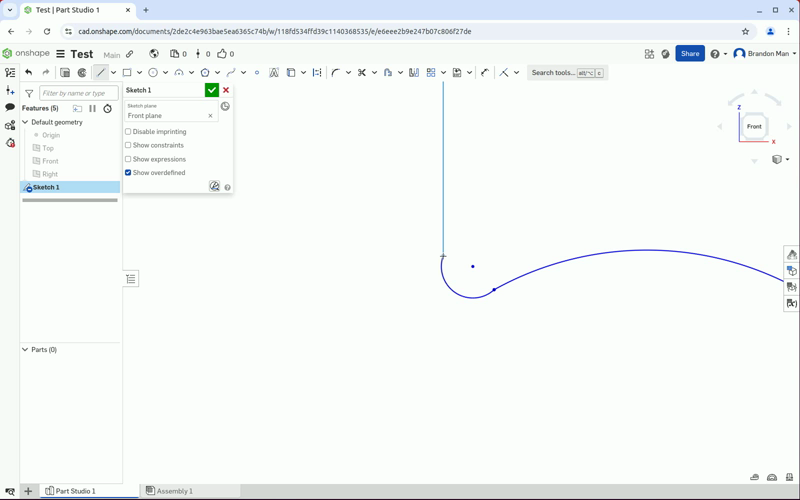
key_up(shift)
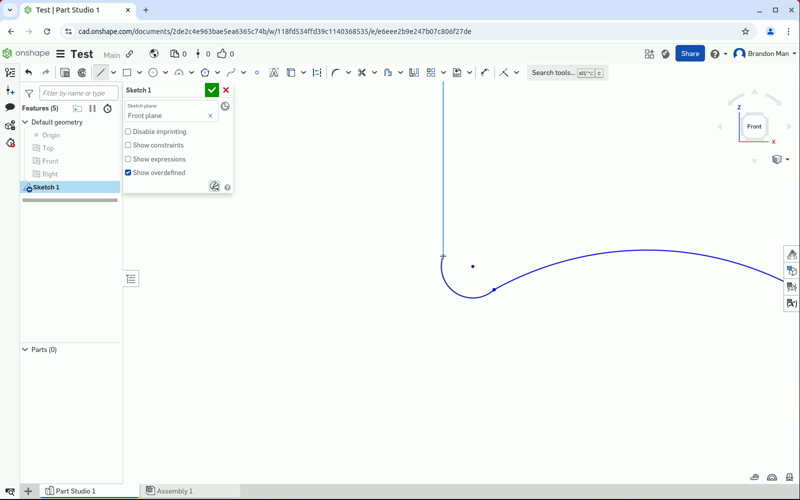
click(443, 255)
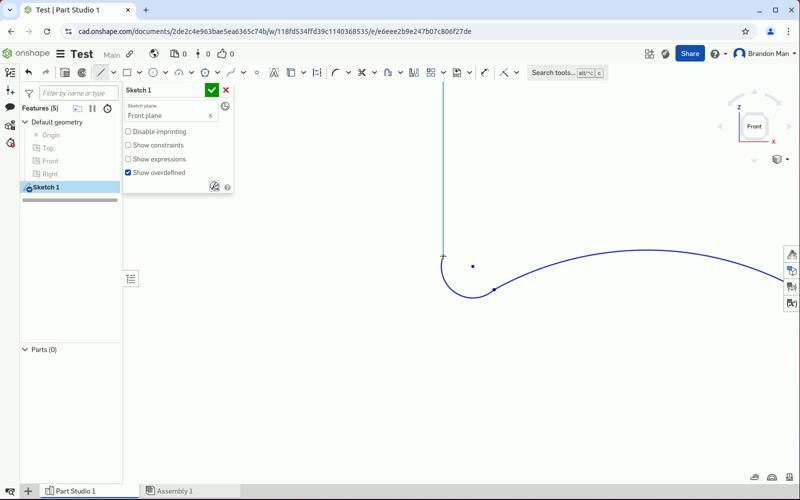
scroll(-6)
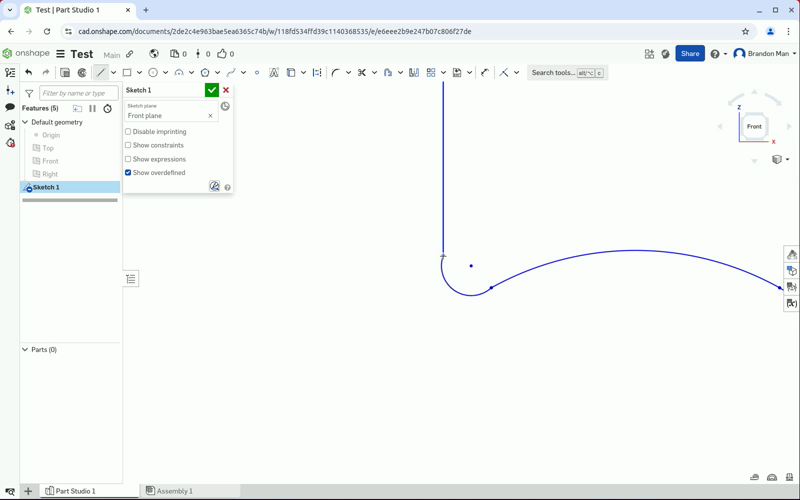
scroll(-6)
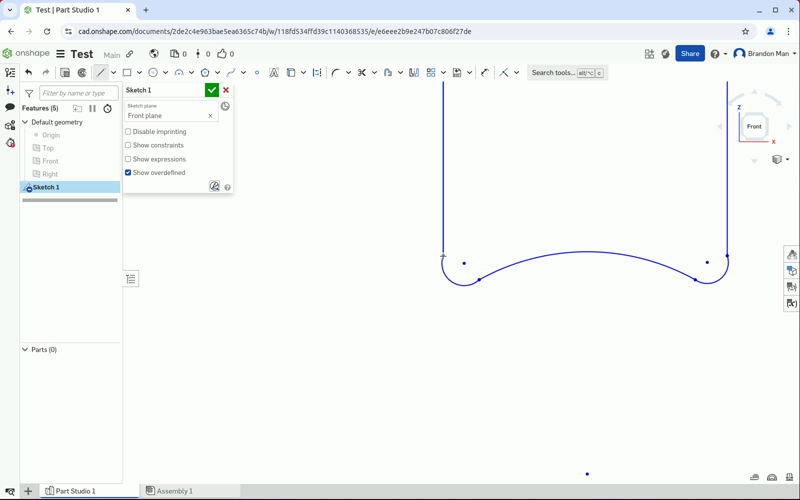
scroll(-6)
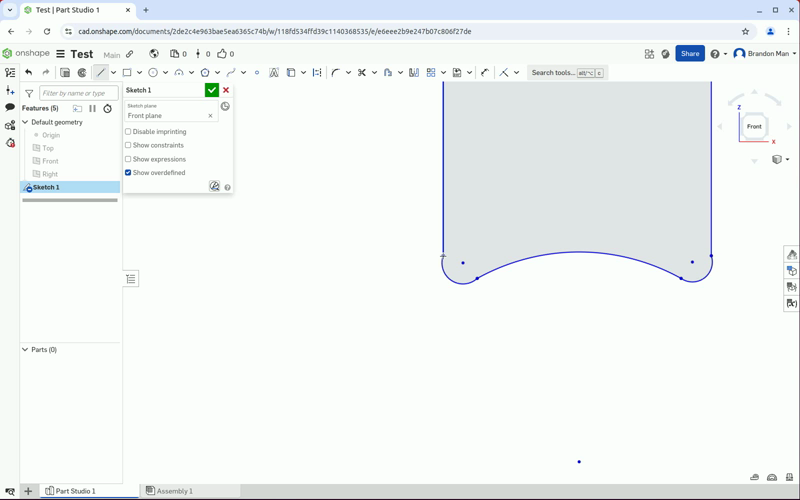
scroll(-6)
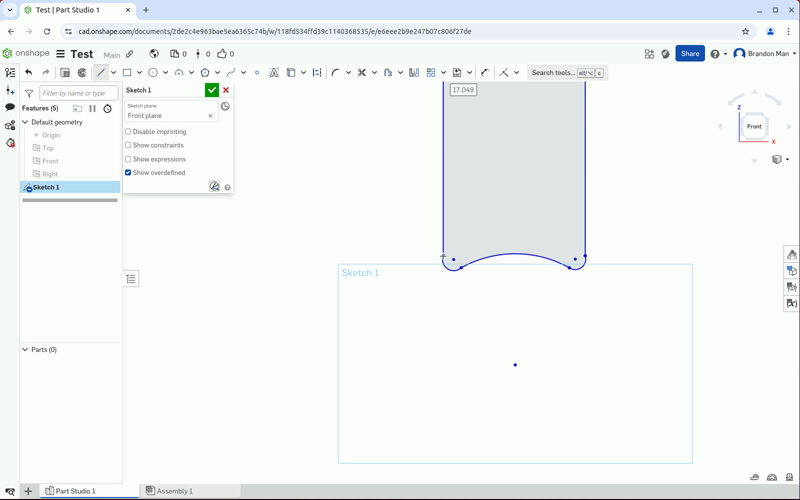
scroll(-6)
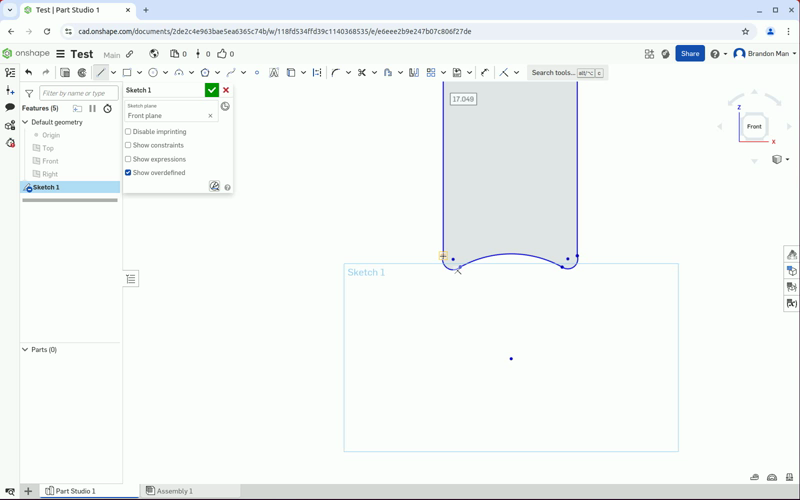
scroll(-6)
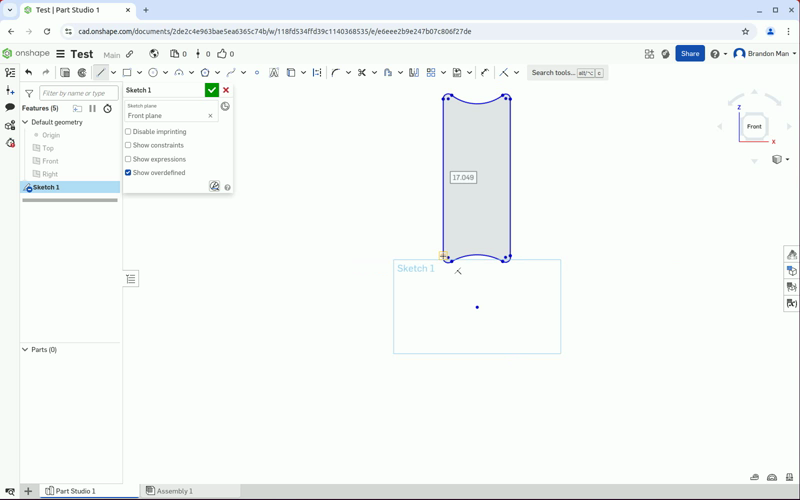
scroll(-6)
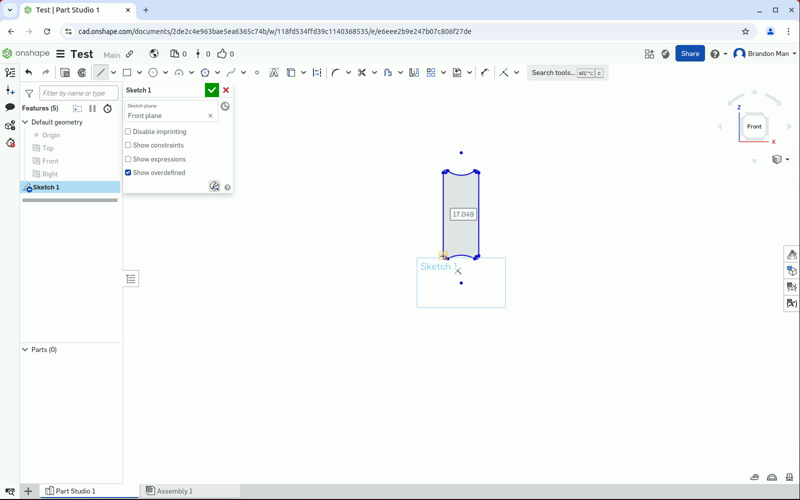
key(esc)
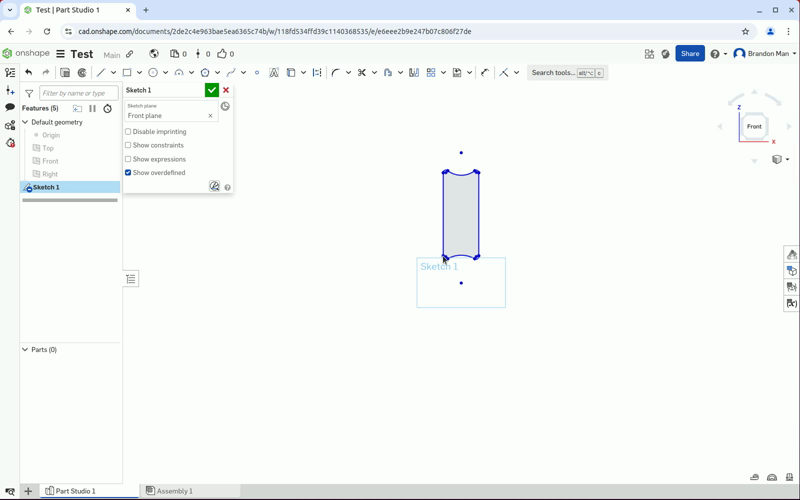
mouse_move(451, 192)
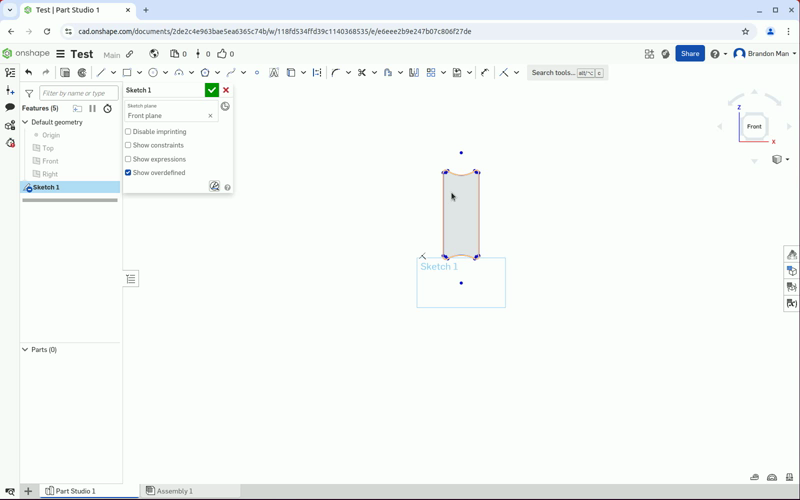
click(451, 192)
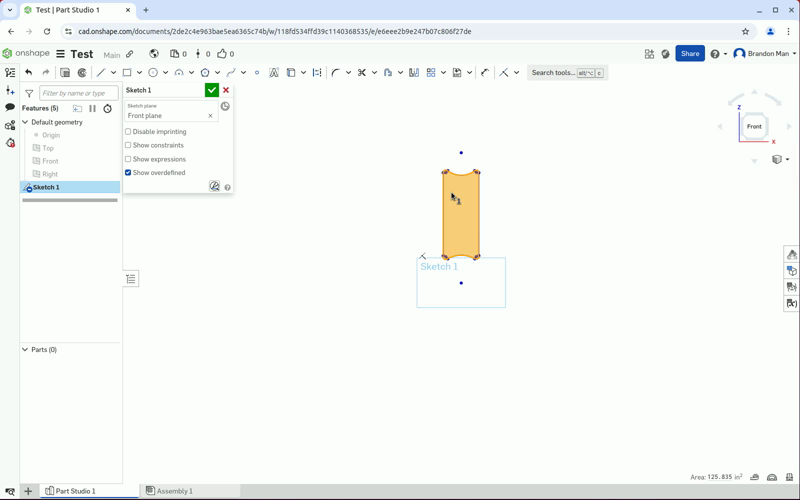
mouse_move(73, 352)
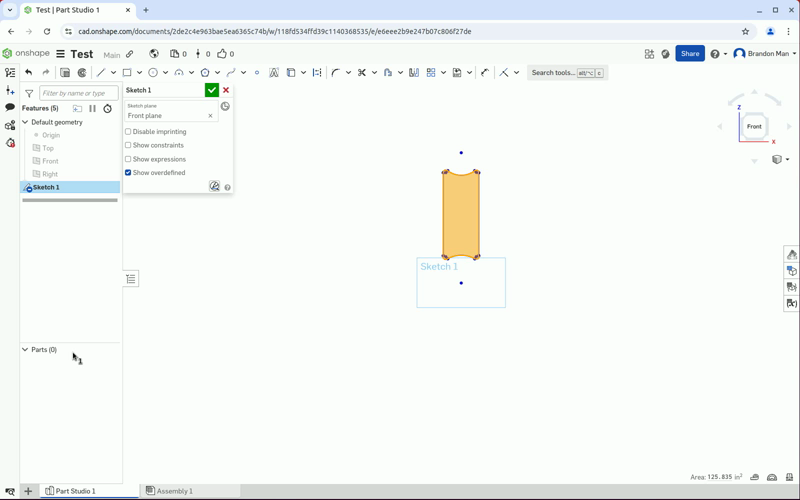
key(shift+y)
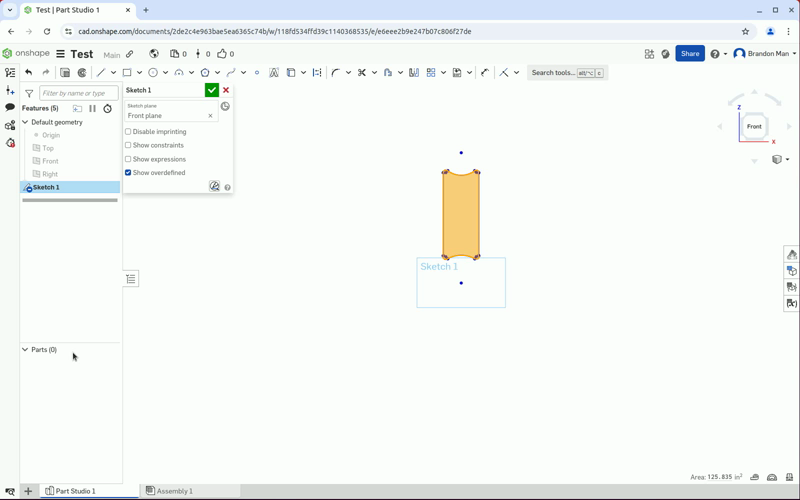
key(shift+e)
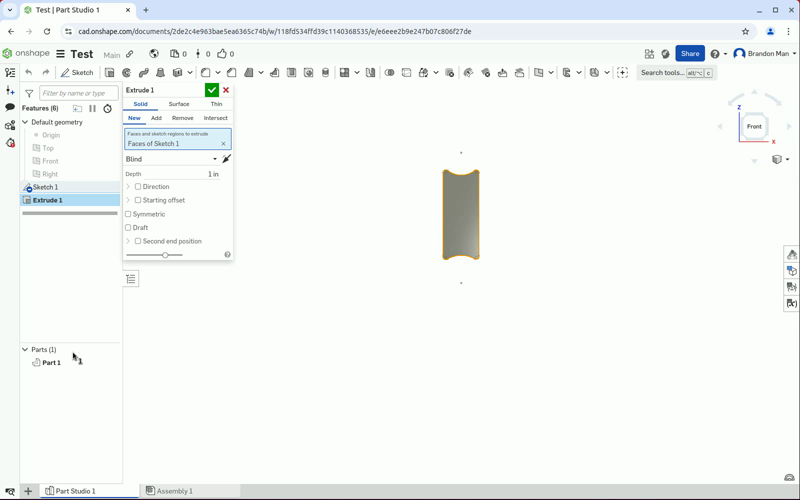
mouse_move(143, 106)
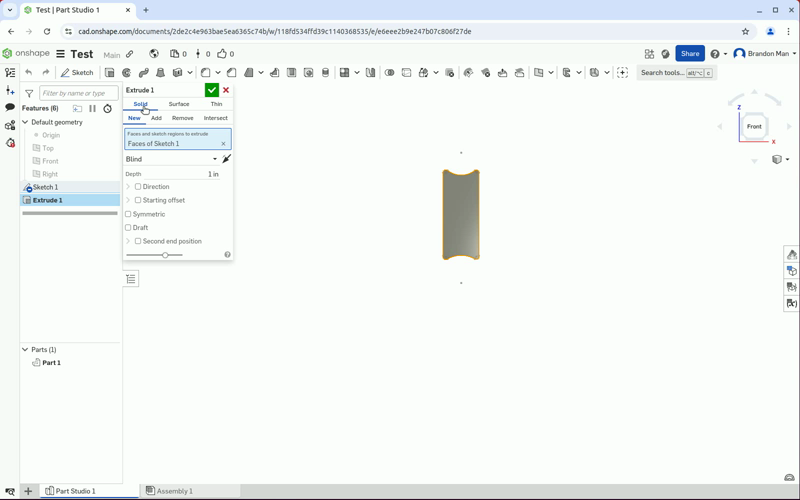
click(143, 106)
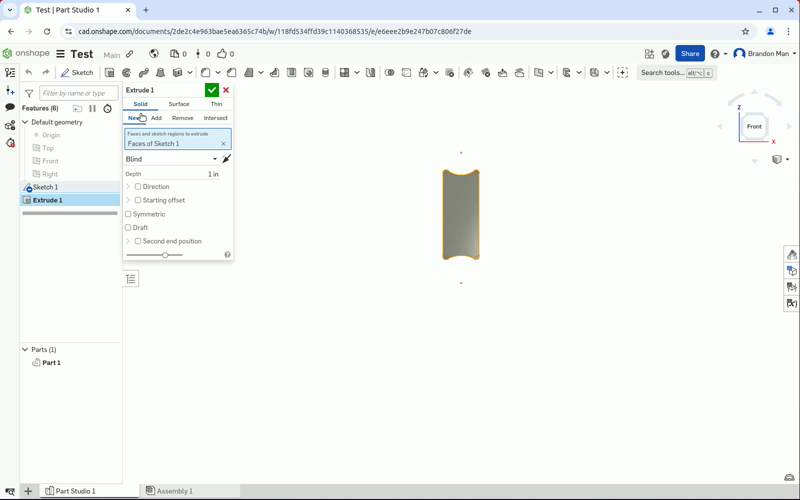
mouse_move(137, 120)
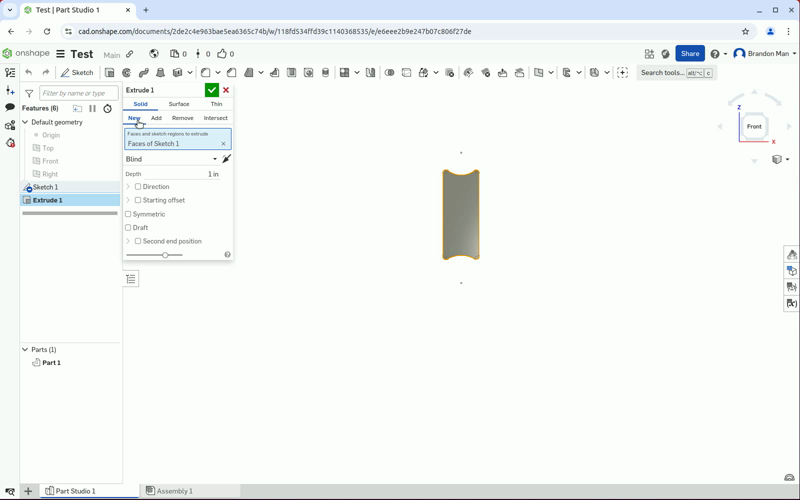
click(137, 120)
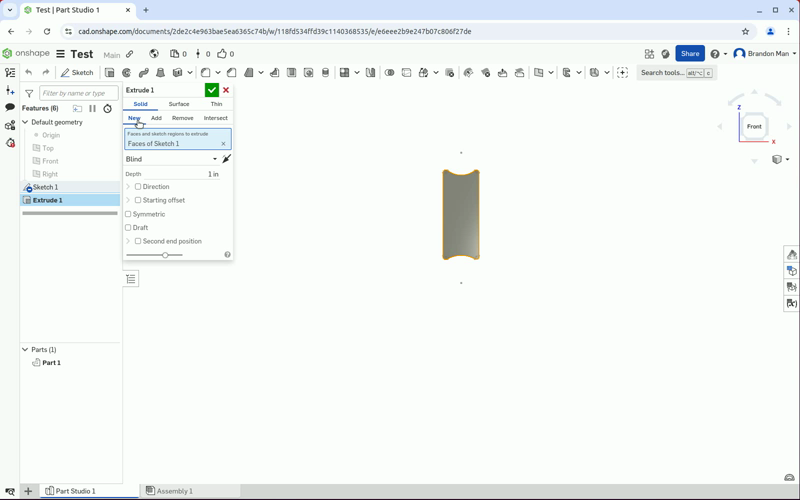
key(tab, 4)
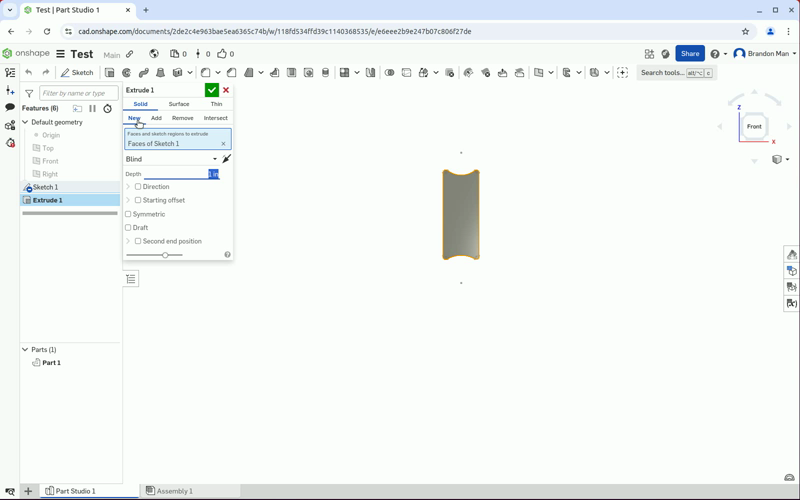
text(28.886)
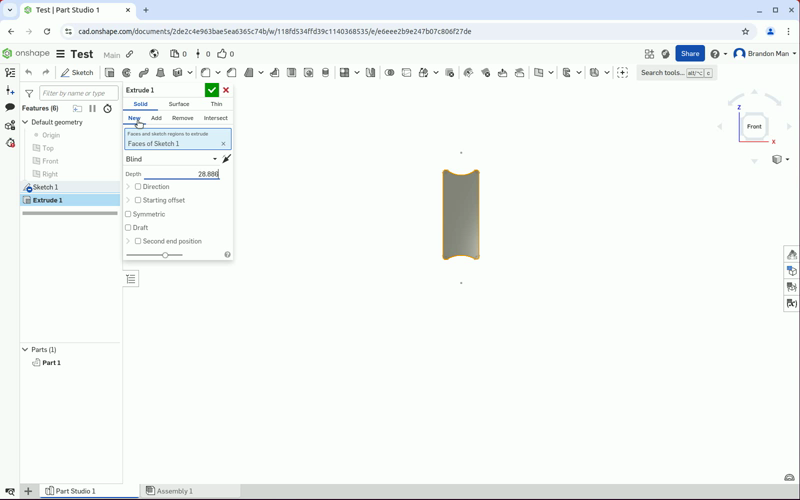
key(tab, 3)
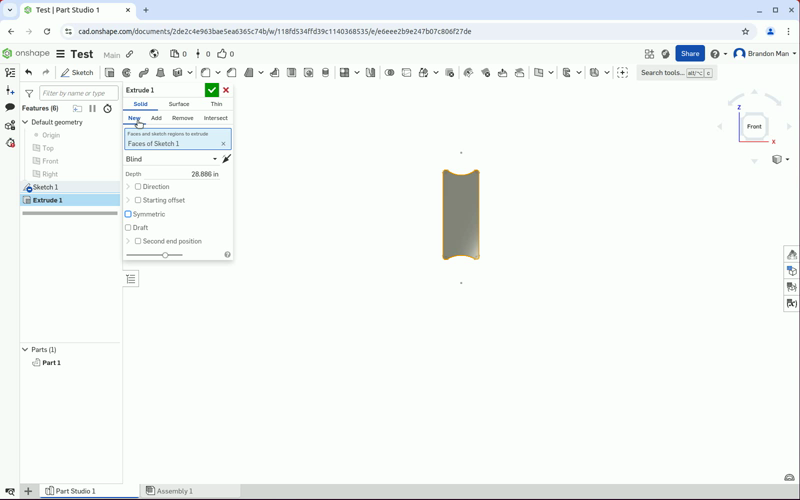
key(space)
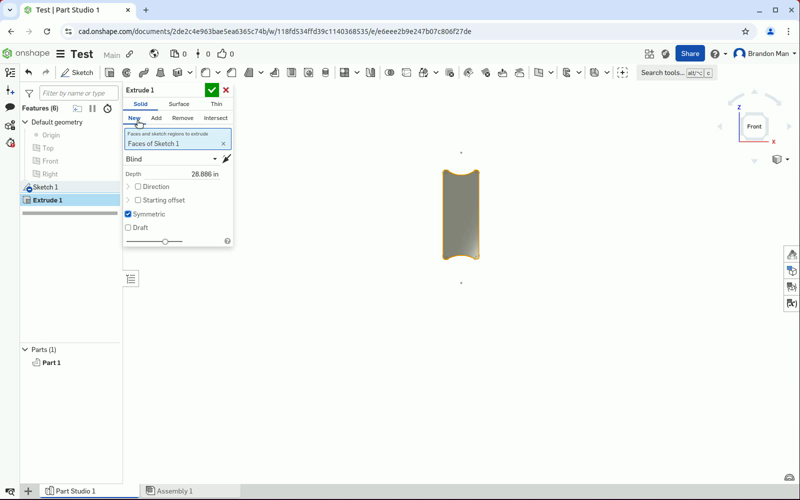
key(enter)
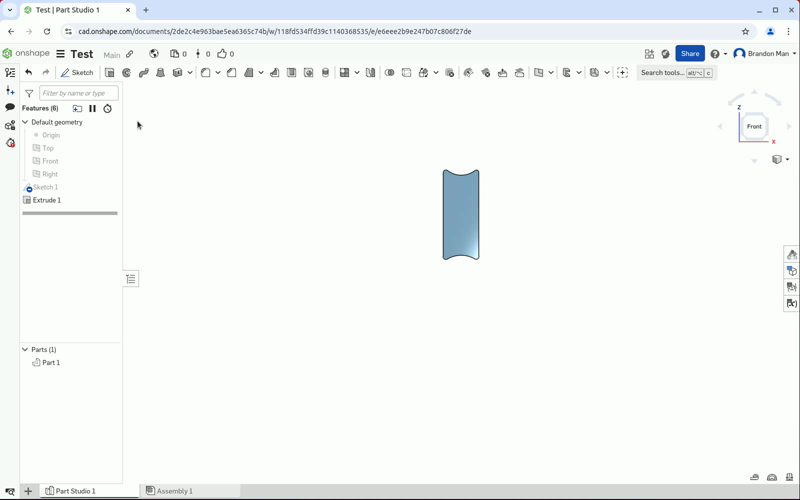
key(shift+h)
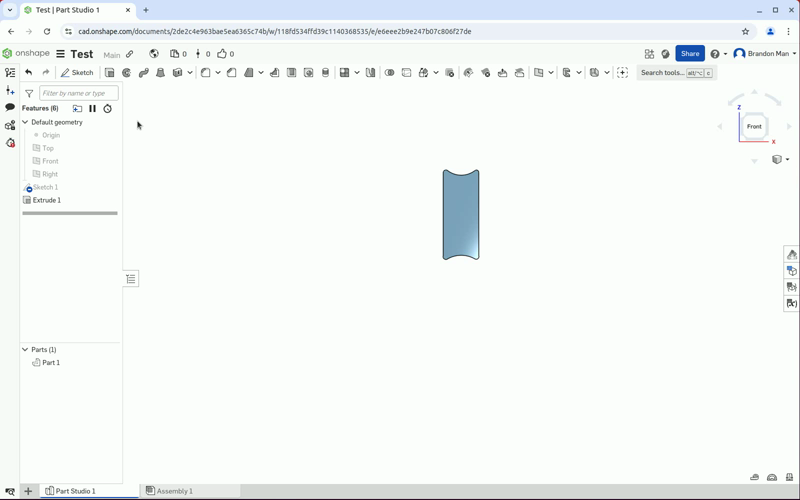
key(shift+h)
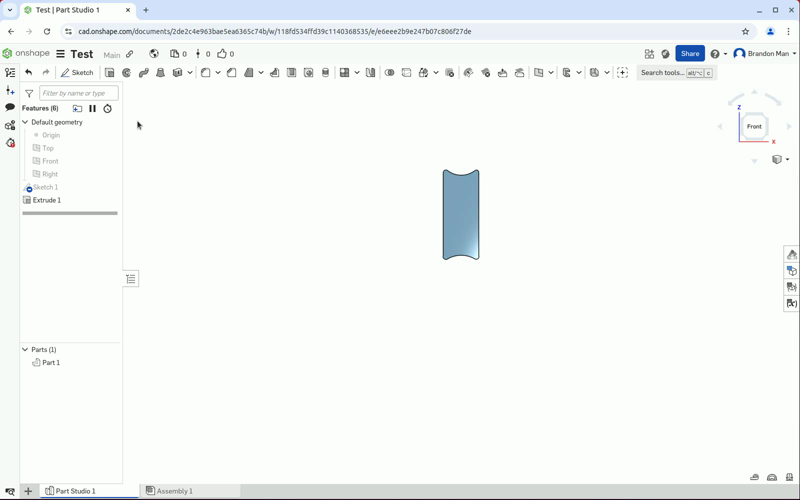
mouse_move(73, 189)
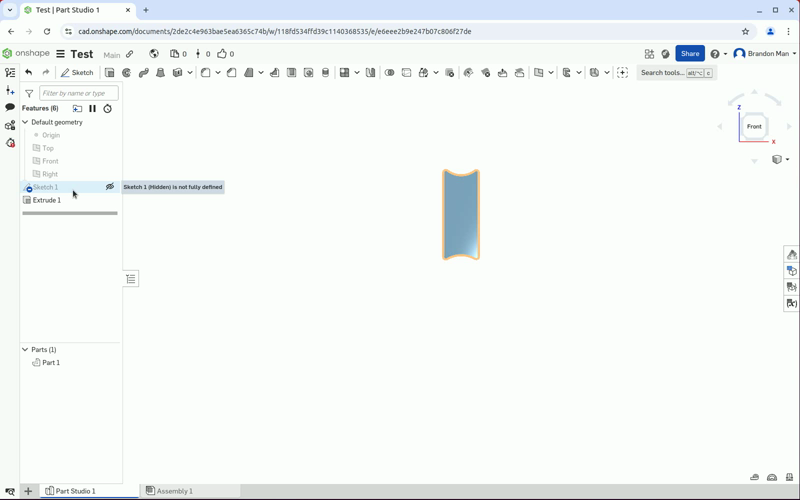
click(73, 189)
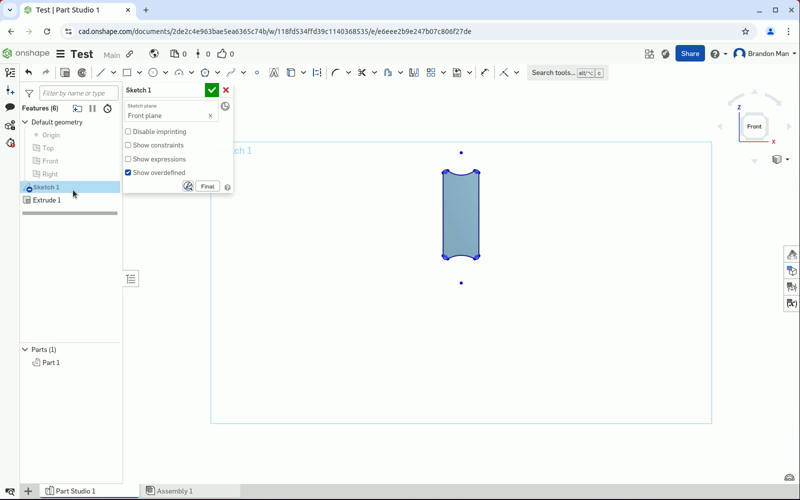
mouse_move(229, 92)
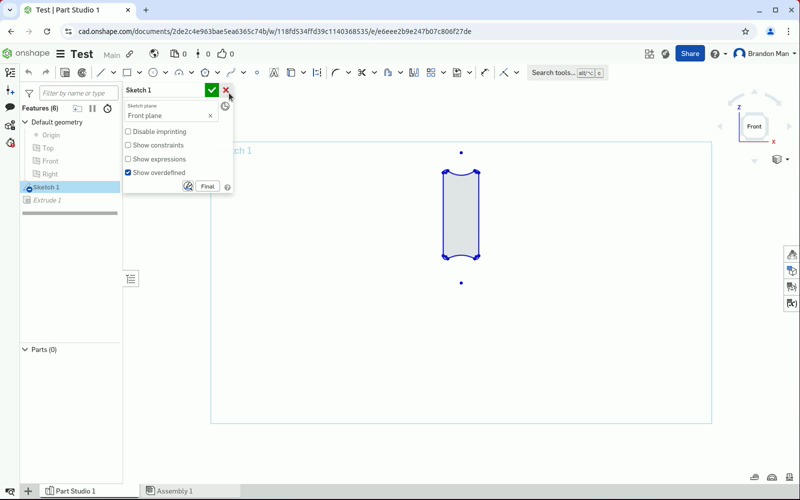
click(229, 92)
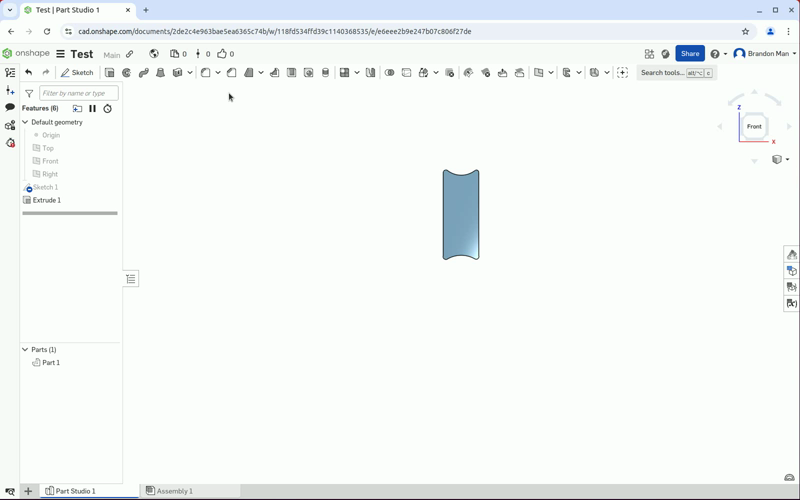
mouse_move(73, 352)
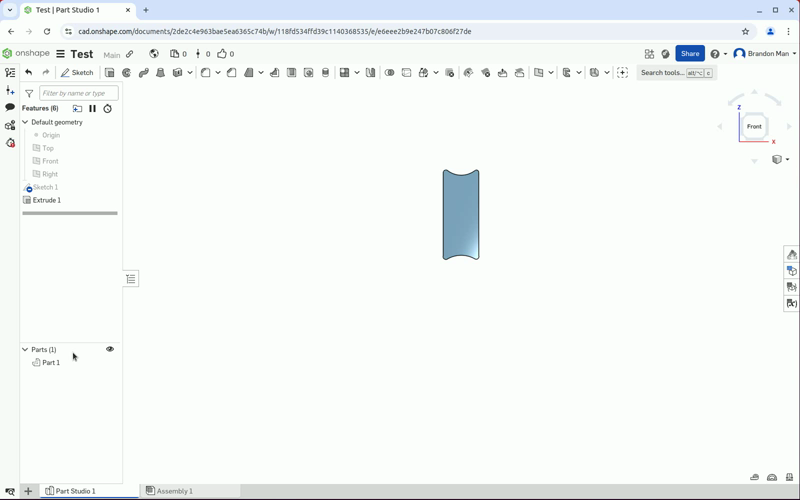
key(y)
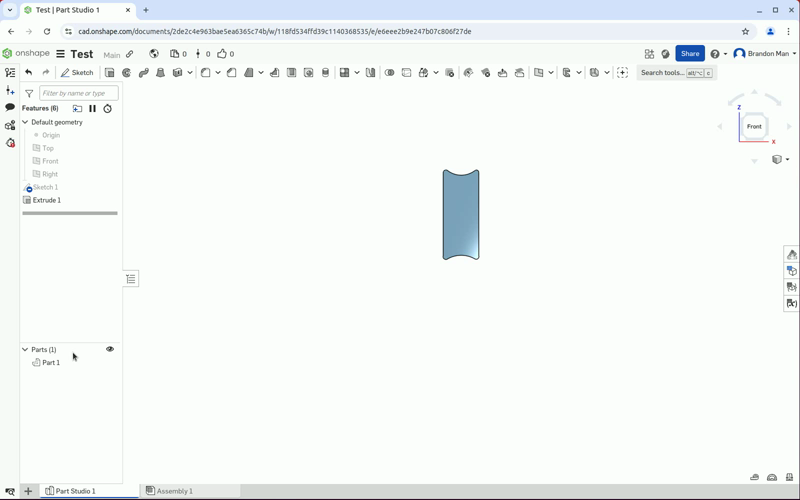
key(shift+p)
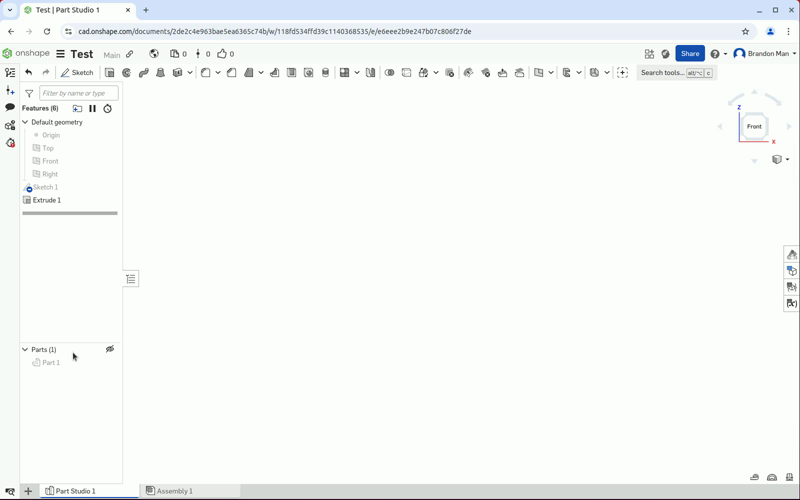
key(space)
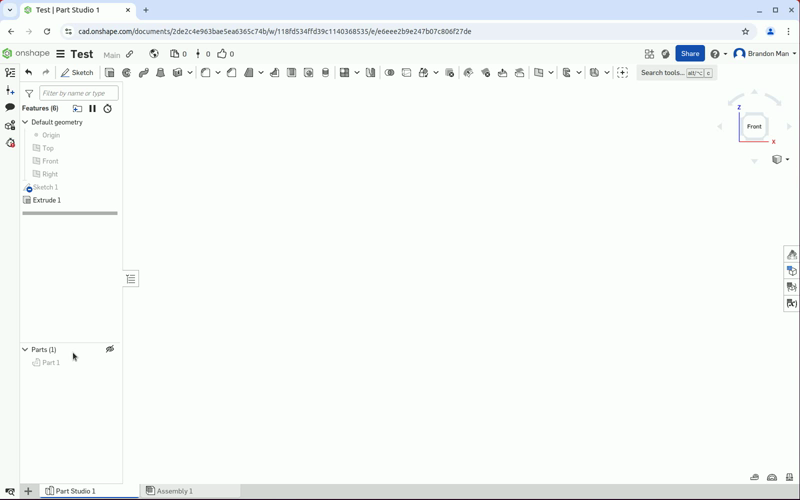
key_down(shift)
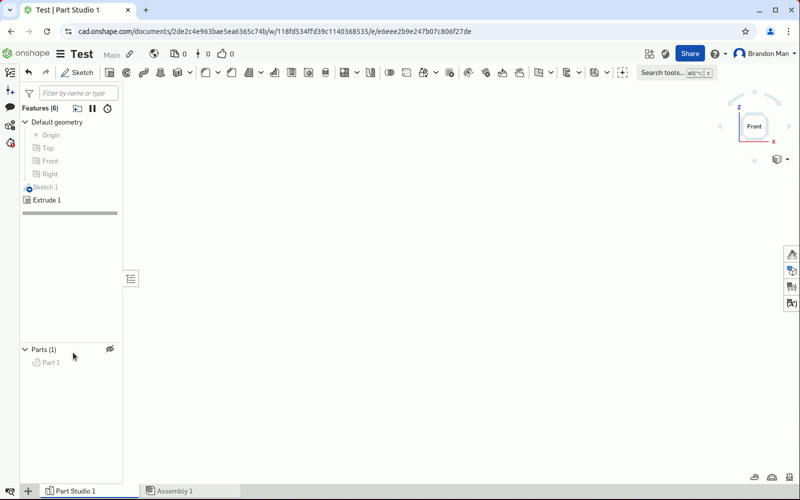
key(down)
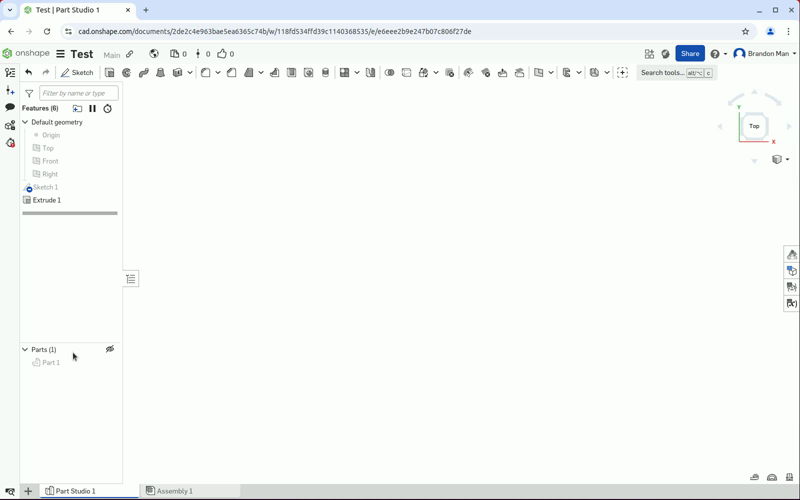
key_up(shift)
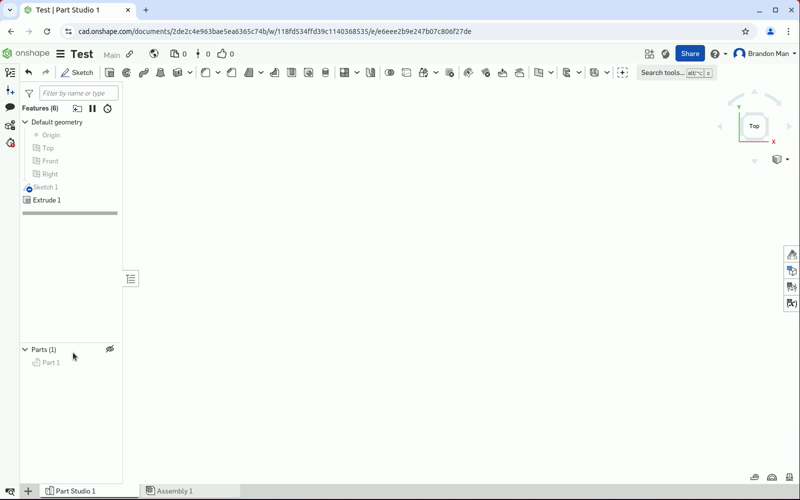
mouse_move(73, 352)
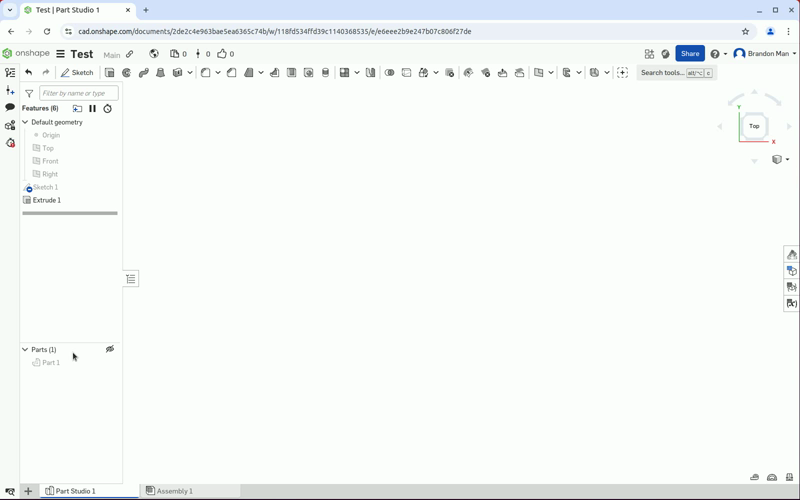
key(shift+y)
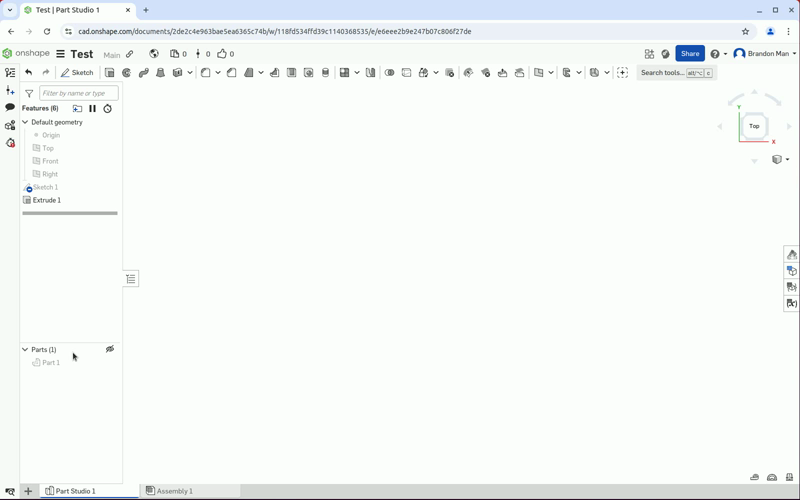
key(shift+s)
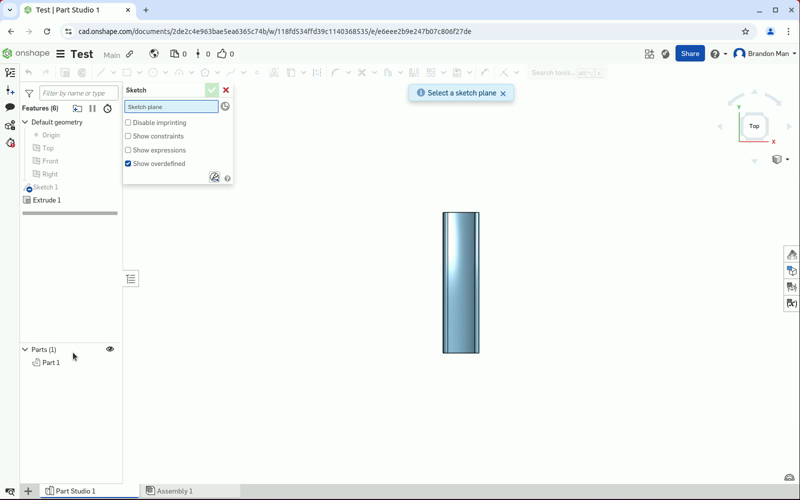
mouse_move(73, 150)
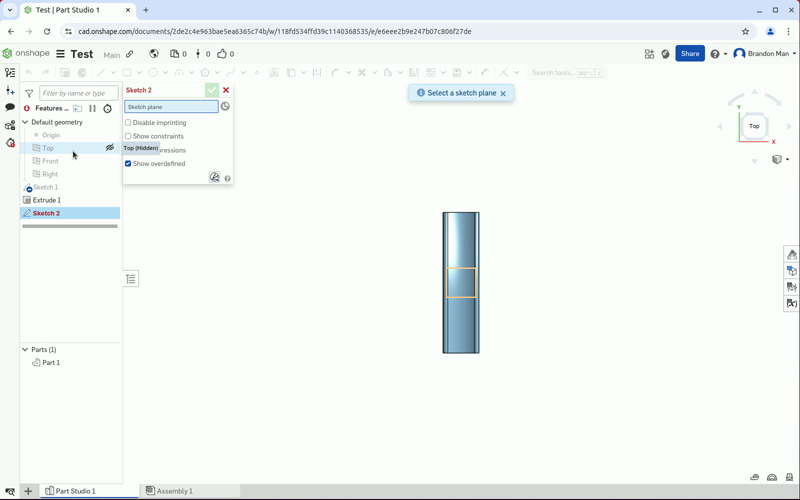
click(73, 150)
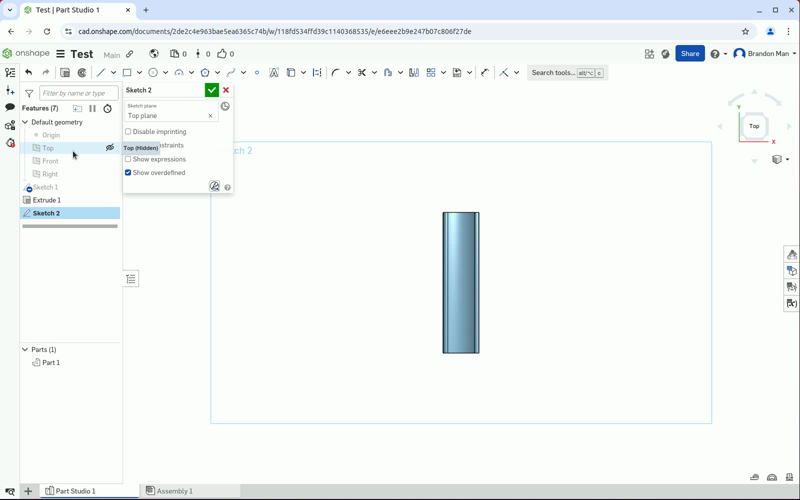
mouse_move(73, 352)
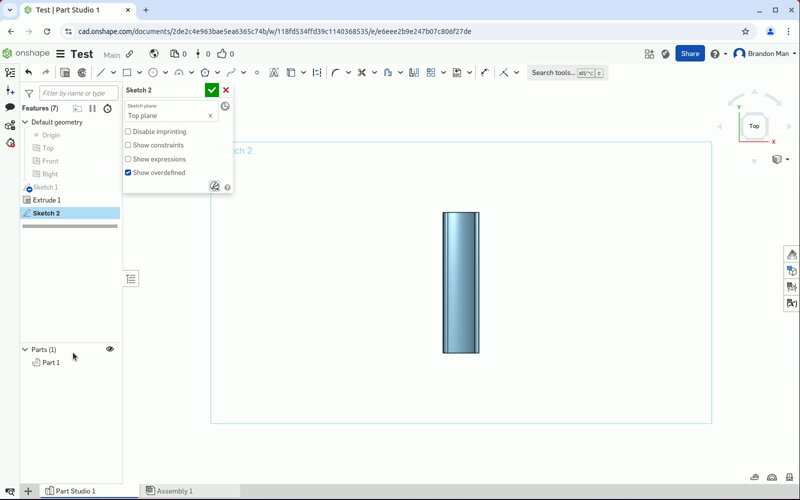
key(y)
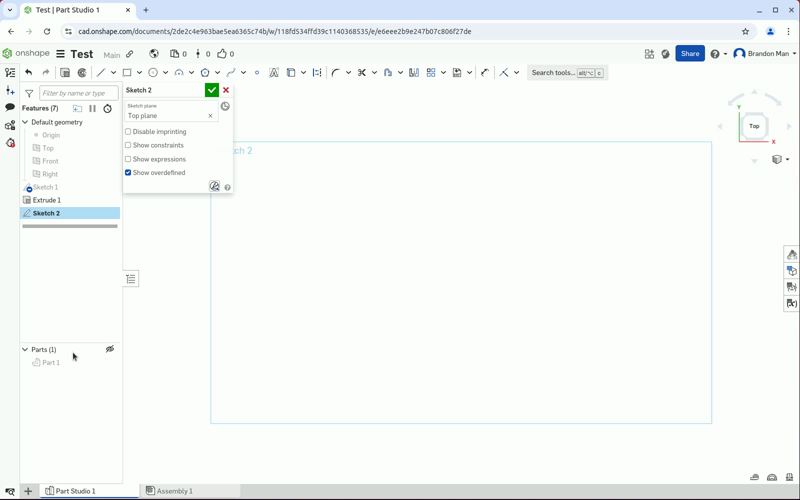
key(c)
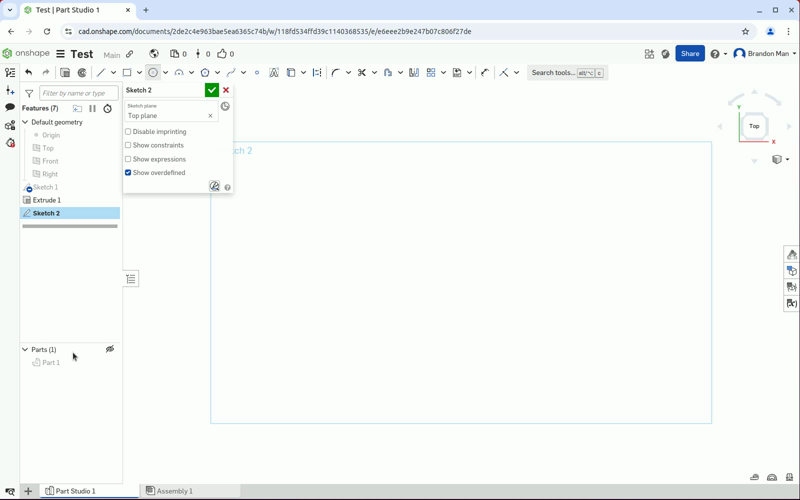
key_down(shift)
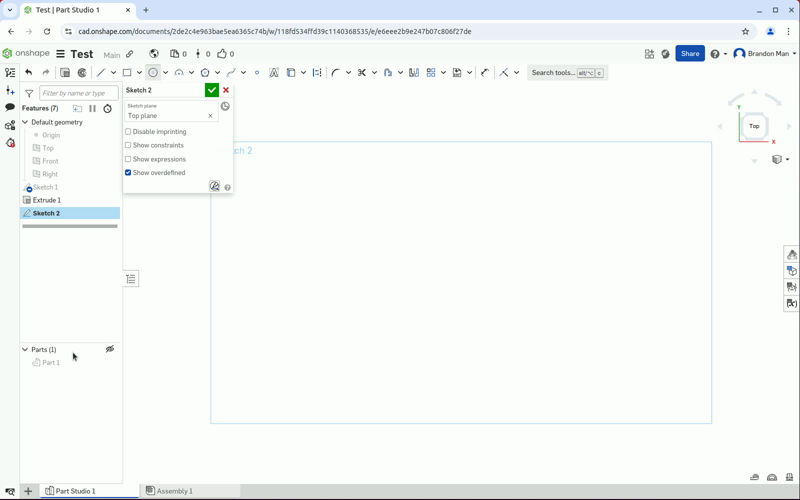
mouse_move(461, 236)
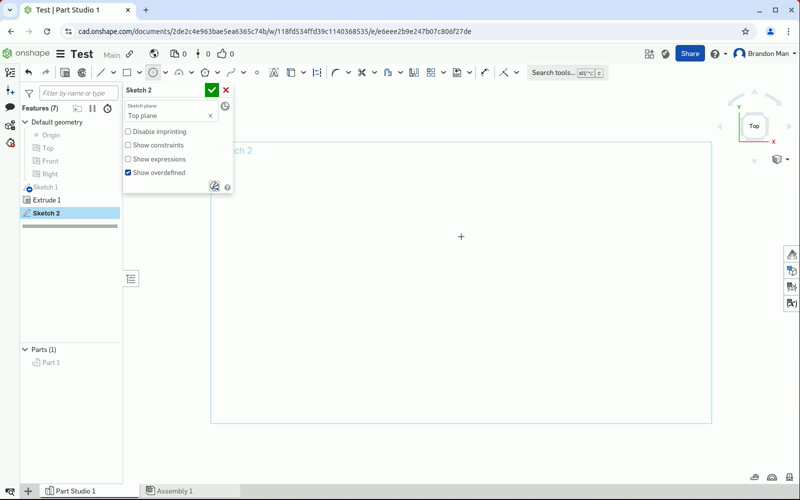
click(461, 236)
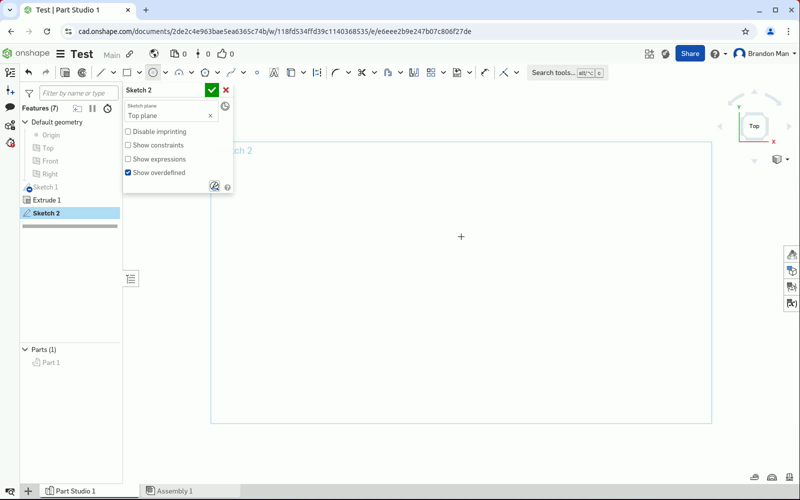
key_up(shift)
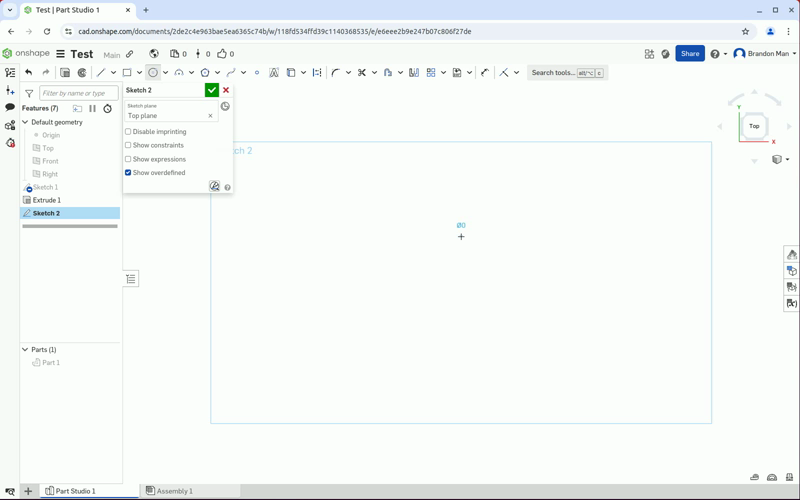
mouse_move(471, 236)
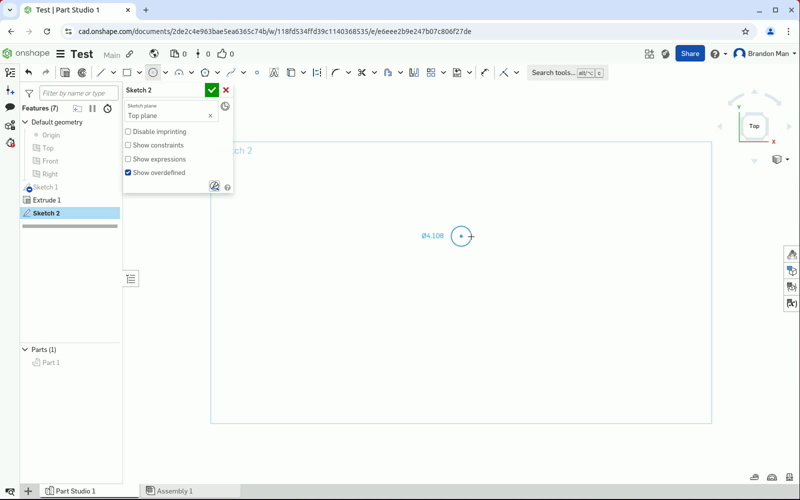
click(471, 236)
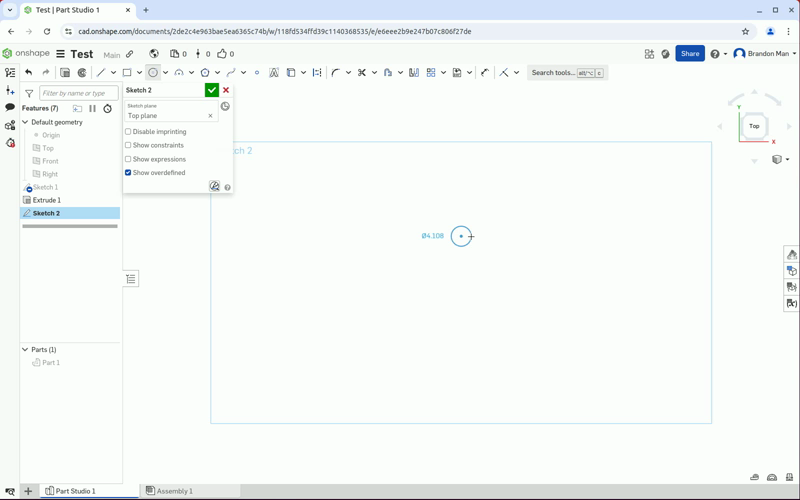
key(esc)
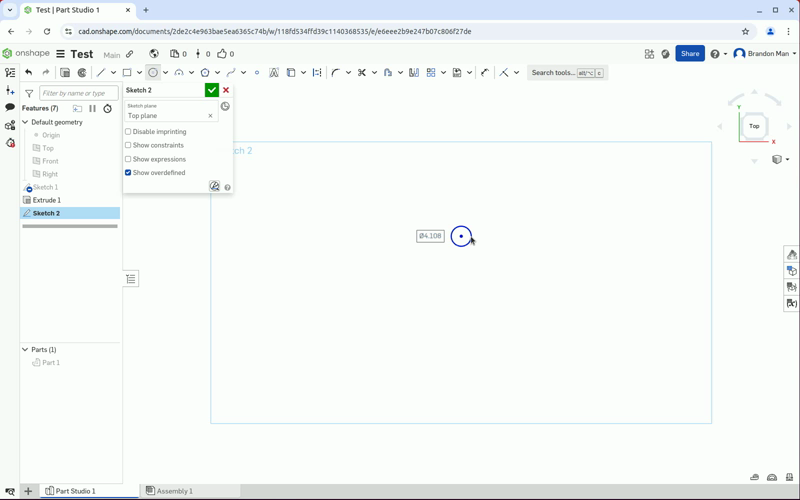
mouse_move(456, 238)
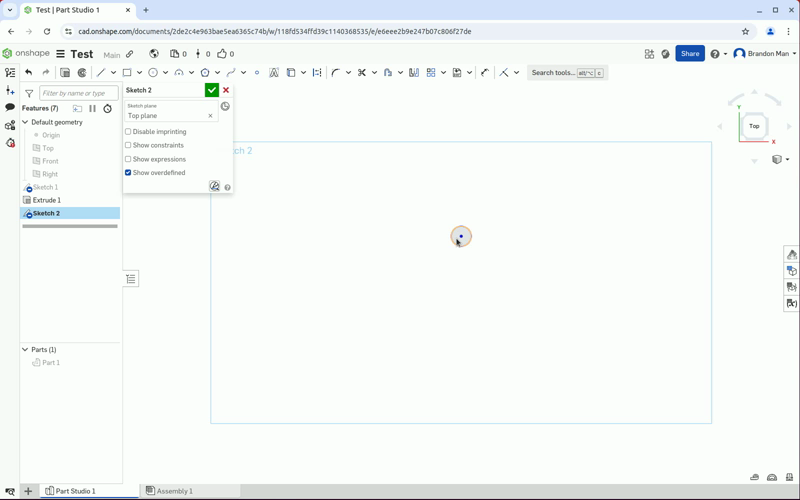
scroll(6)
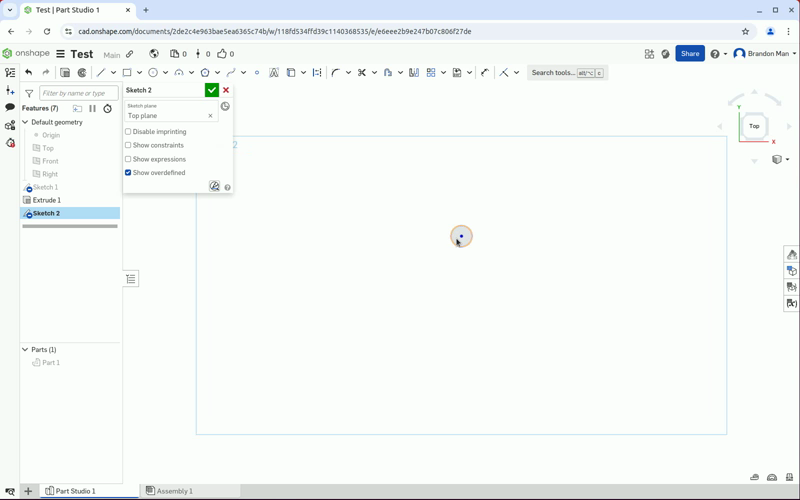
scroll(6)
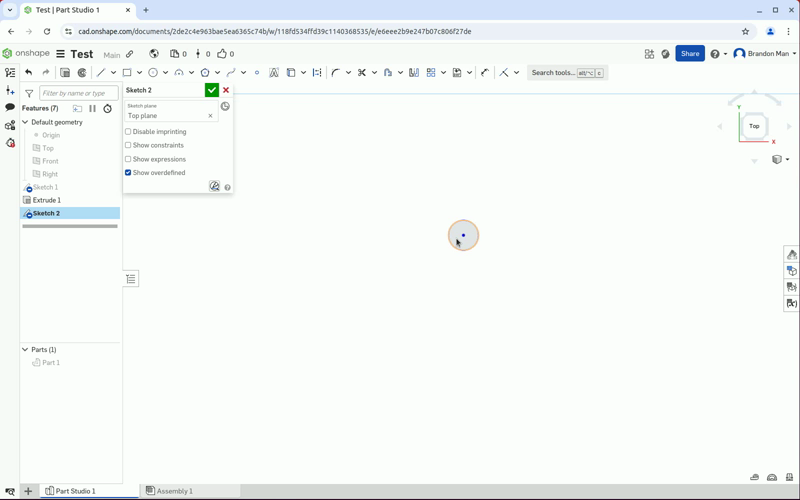
scroll(6)
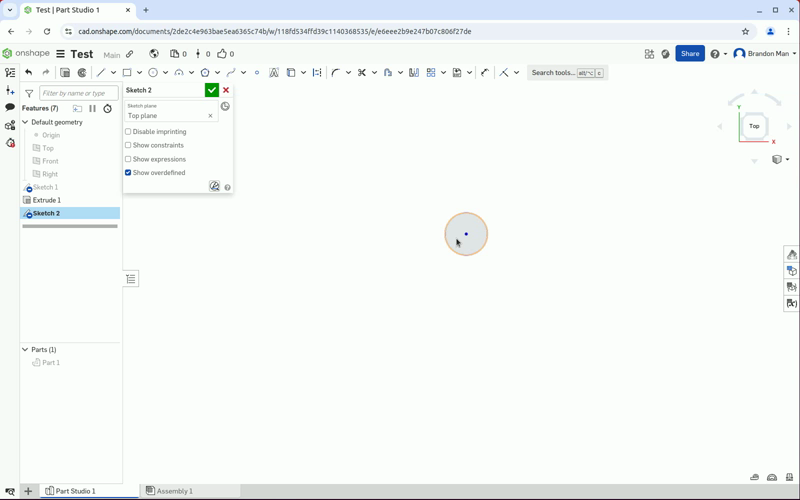
scroll(6)
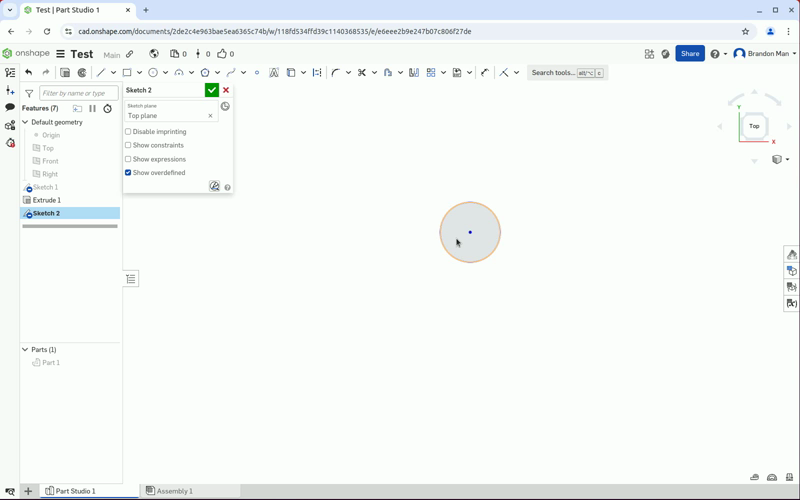
scroll(6)
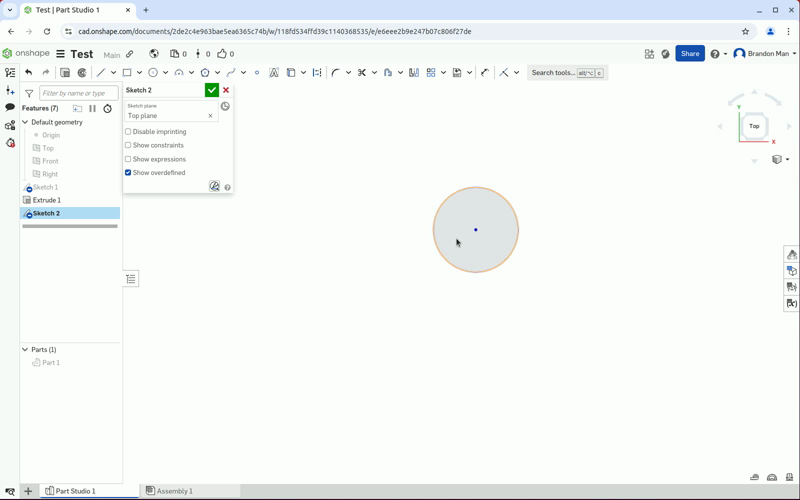
scroll(6)
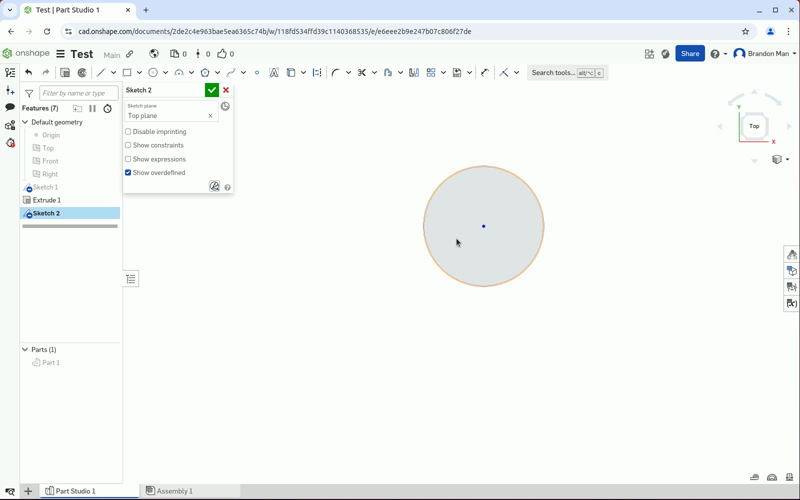
scroll(6)
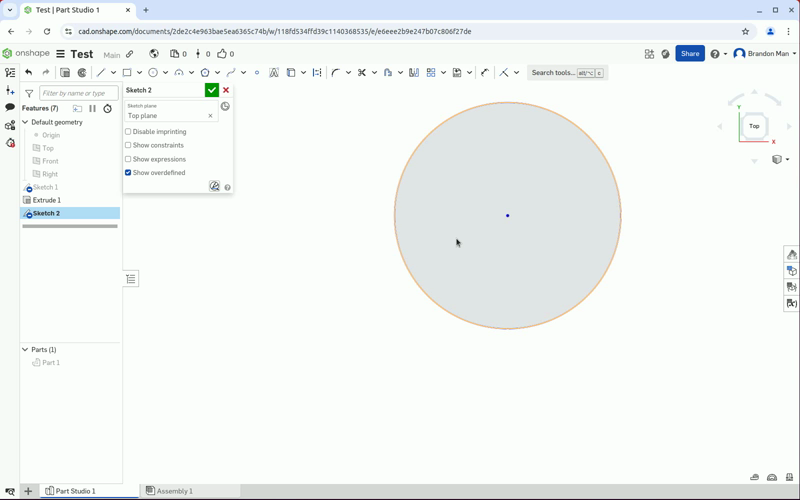
click(456, 238)
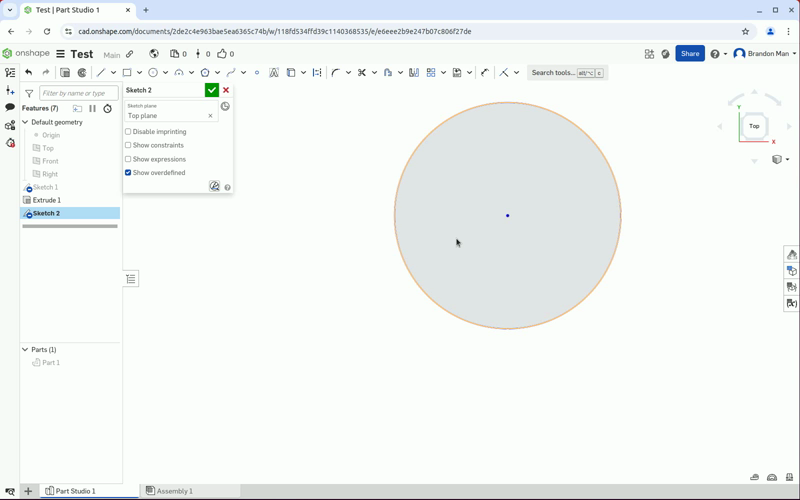
scroll(-6)
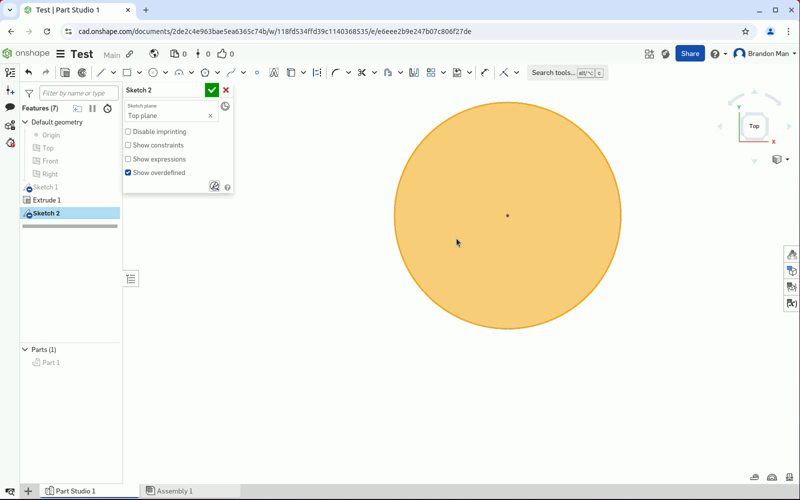
scroll(-6)
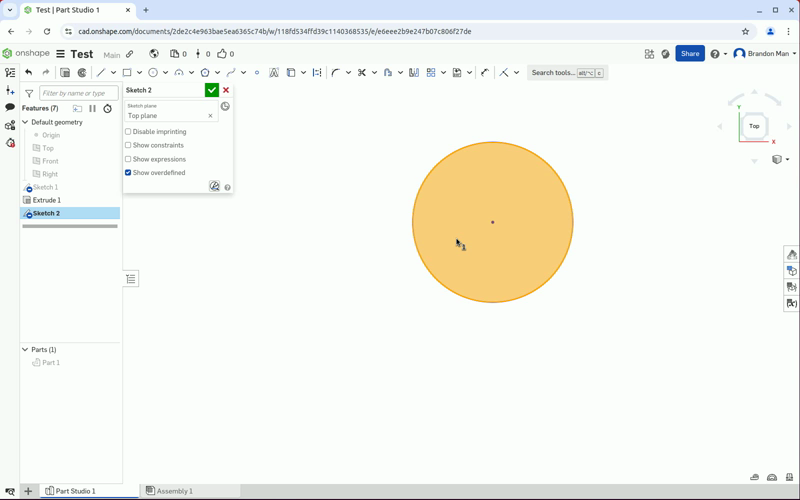
scroll(-6)
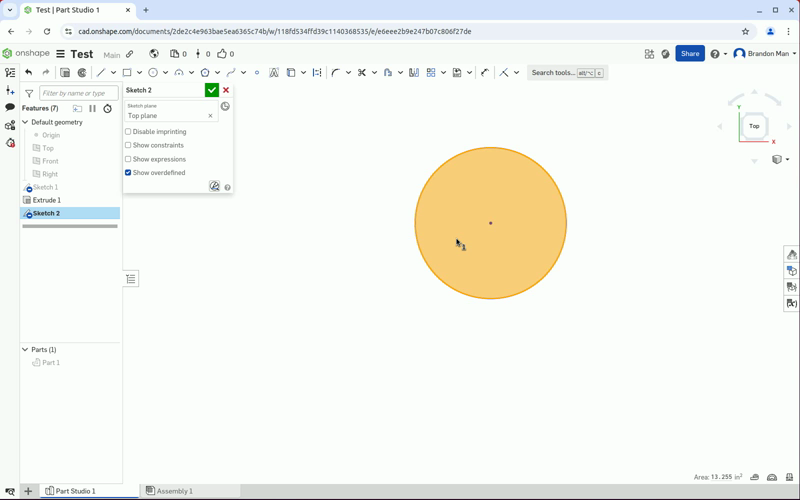
scroll(-6)
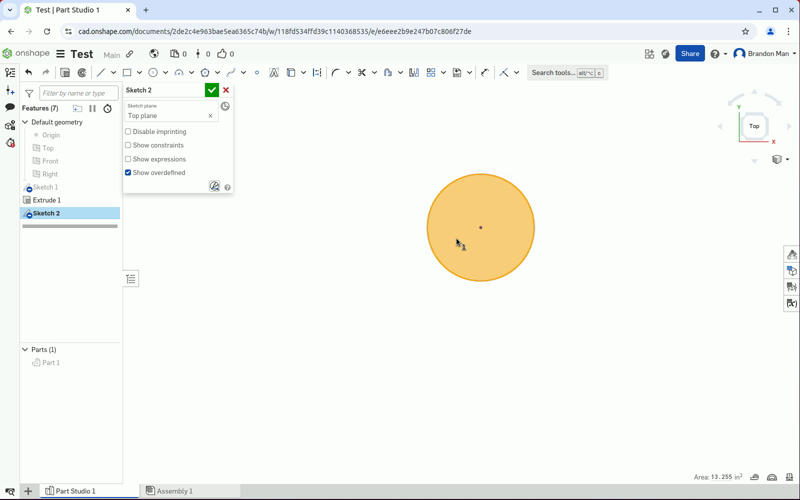
scroll(-6)
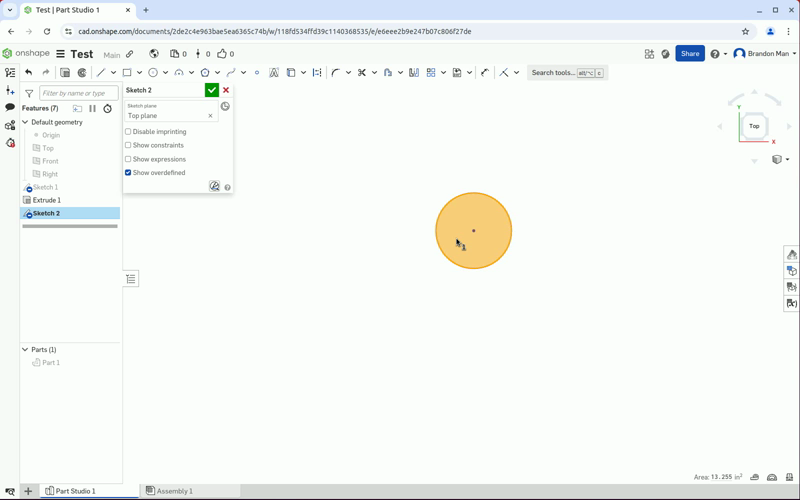
scroll(-6)
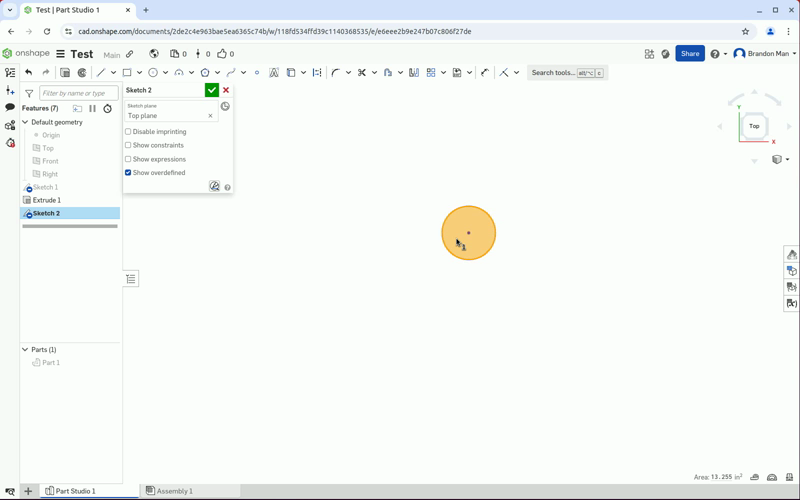
scroll(-6)
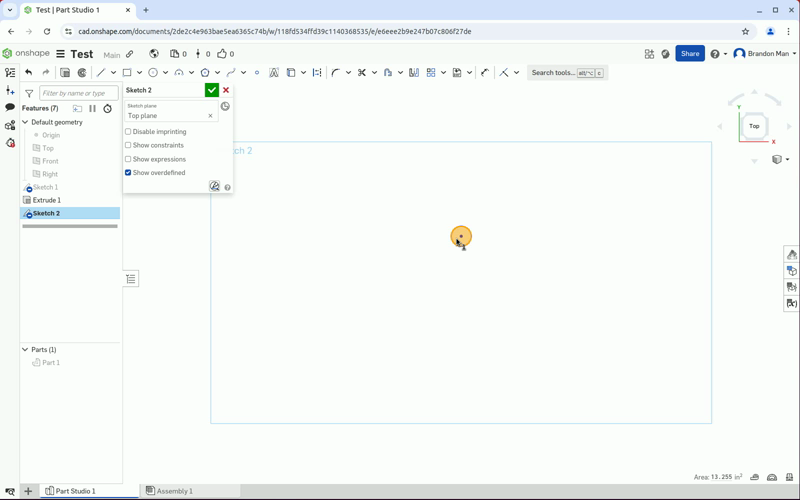
mouse_move(73, 352)
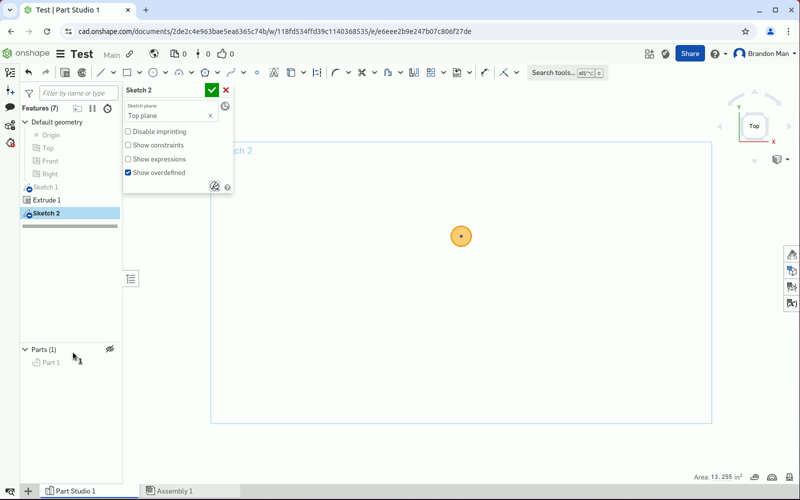
key(shift+y)
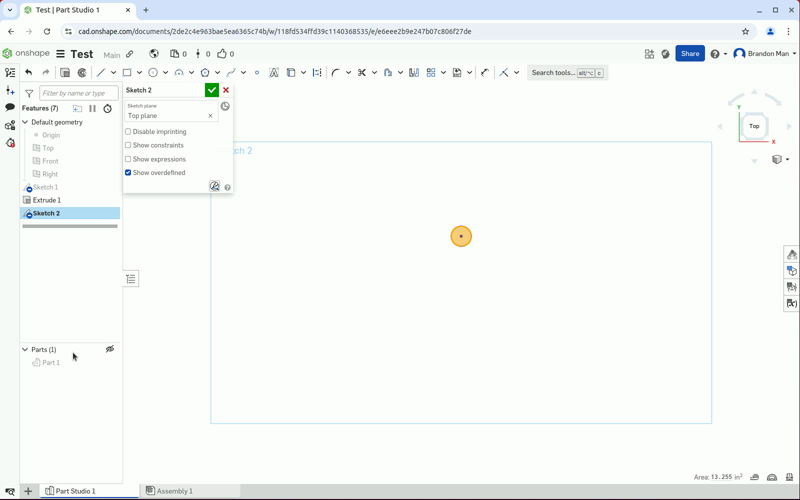
key(shift+e)
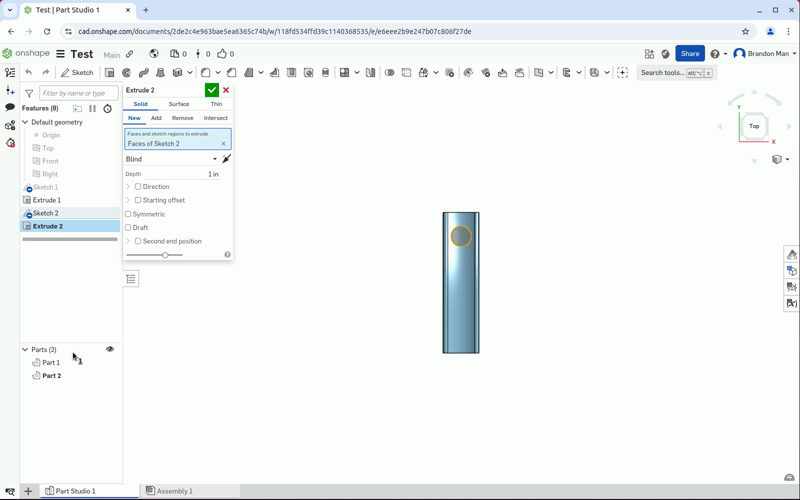
mouse_move(143, 106)
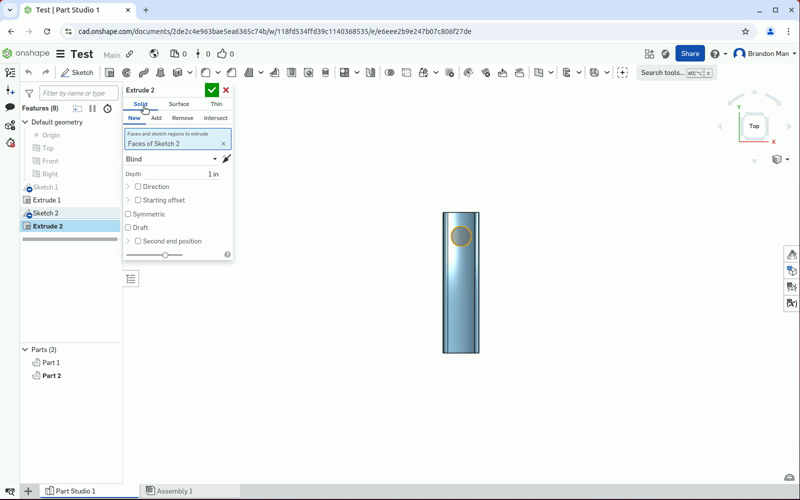
click(143, 106)
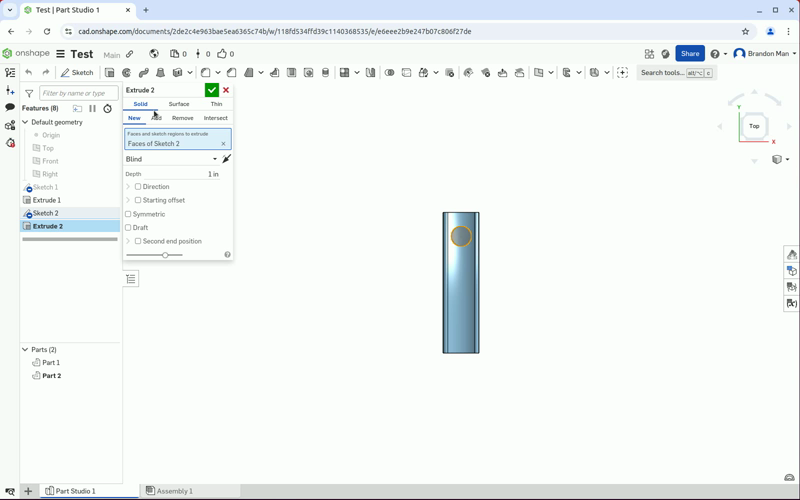
mouse_move(186, 120)
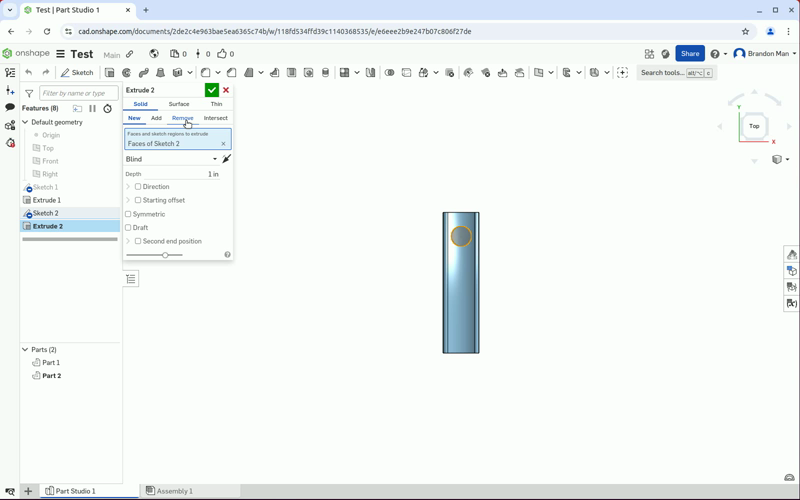
click(186, 120)
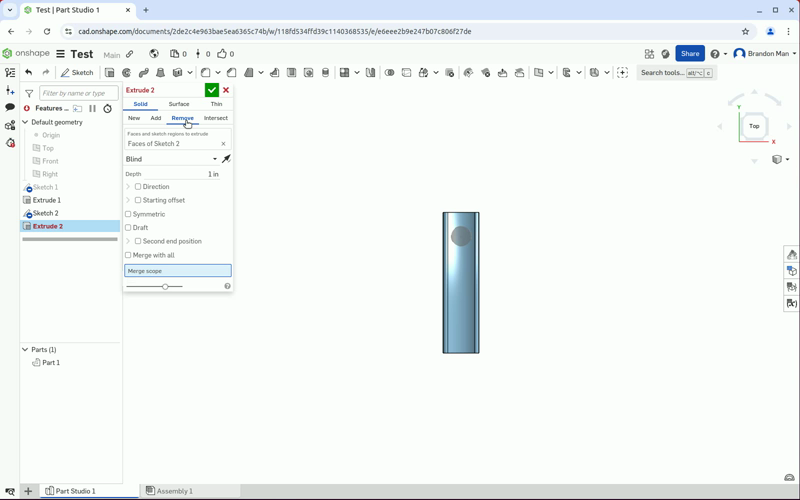
key(tab, 4)
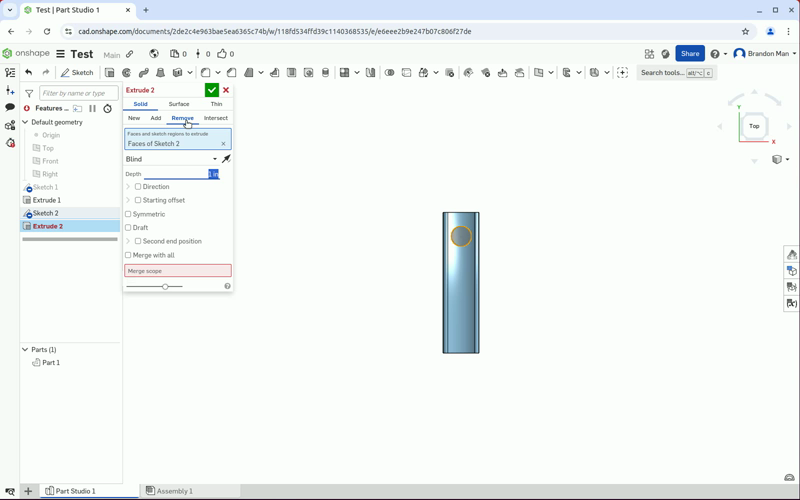
text(-30.57)
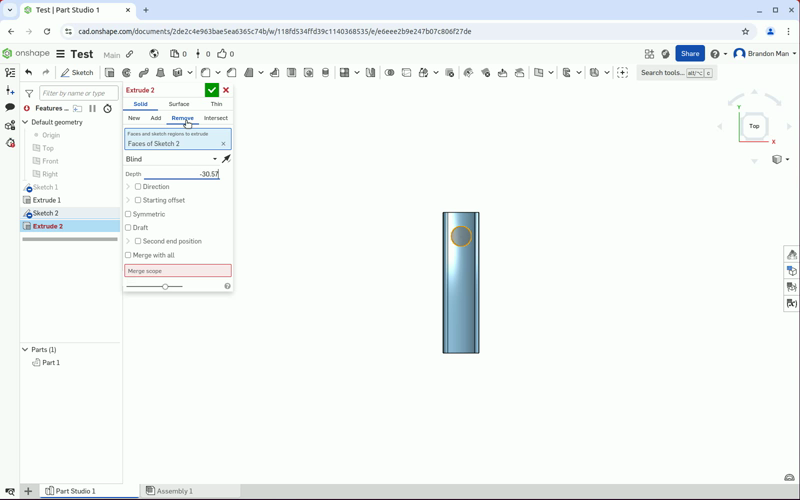
key(tab, 6)
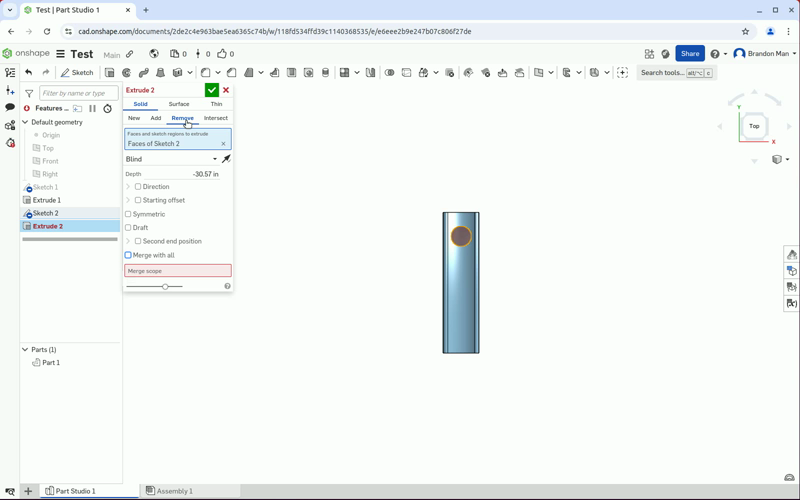
key(space)
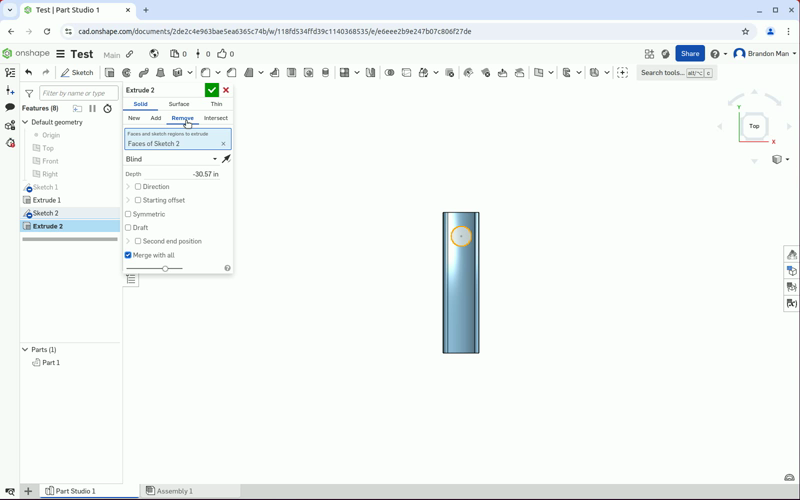
key(enter)
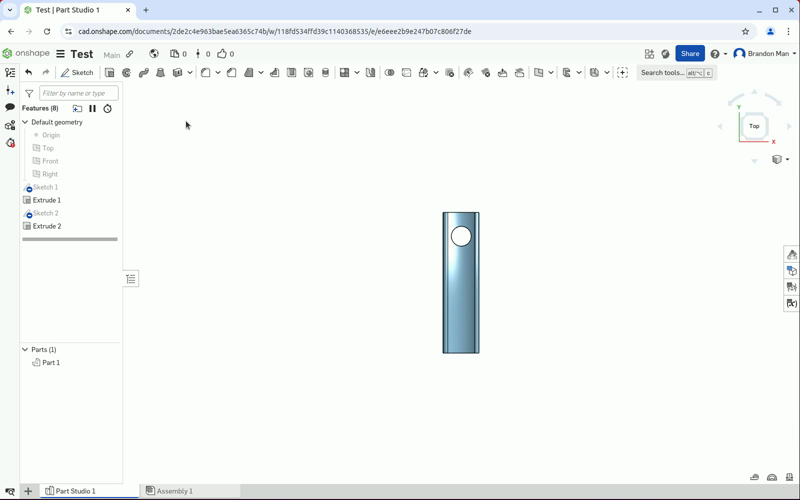
key(shift+h)
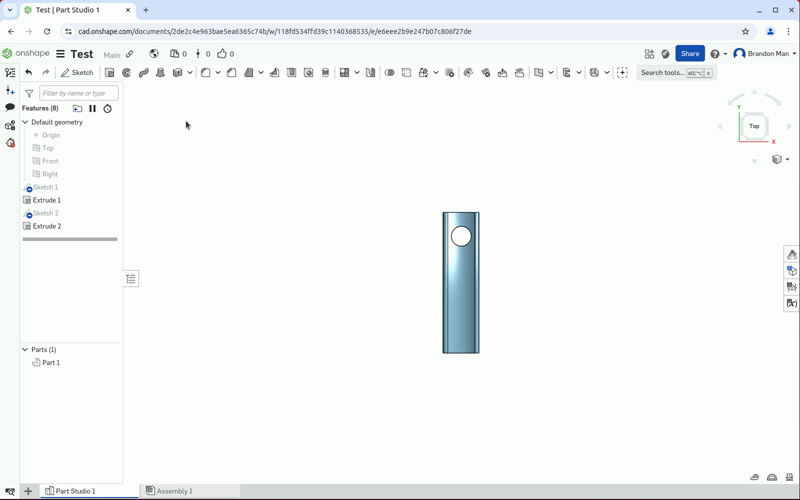
key(shift+h)
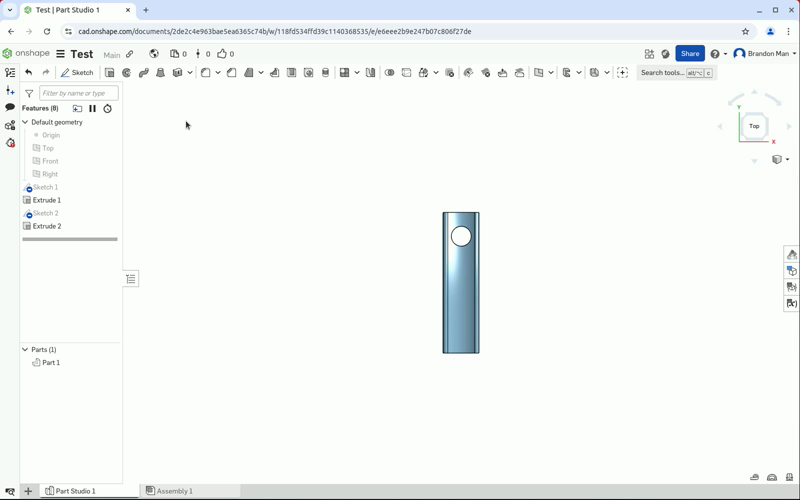
mouse_move(73, 189)
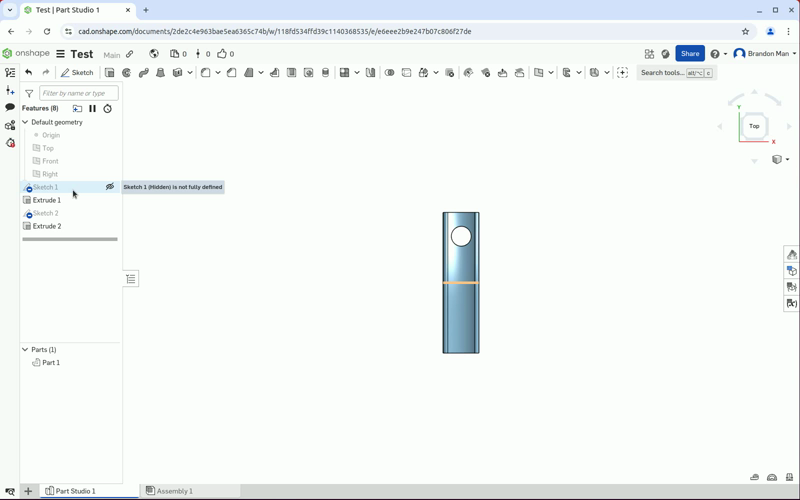
click(73, 189)
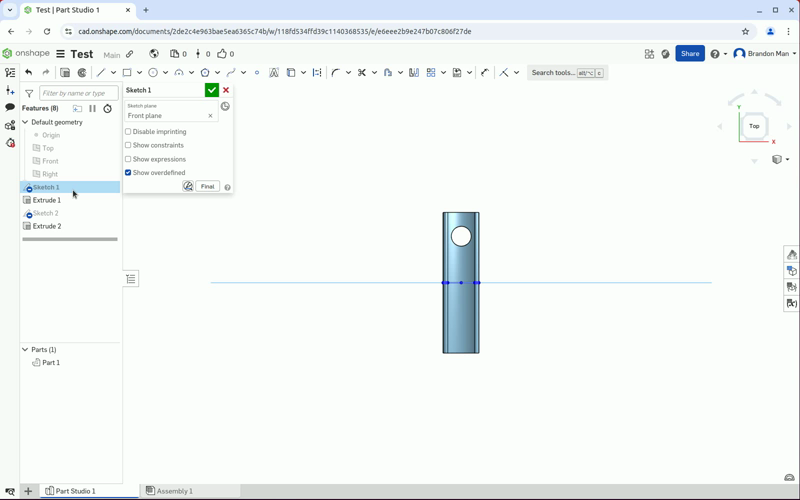
mouse_move(229, 92)
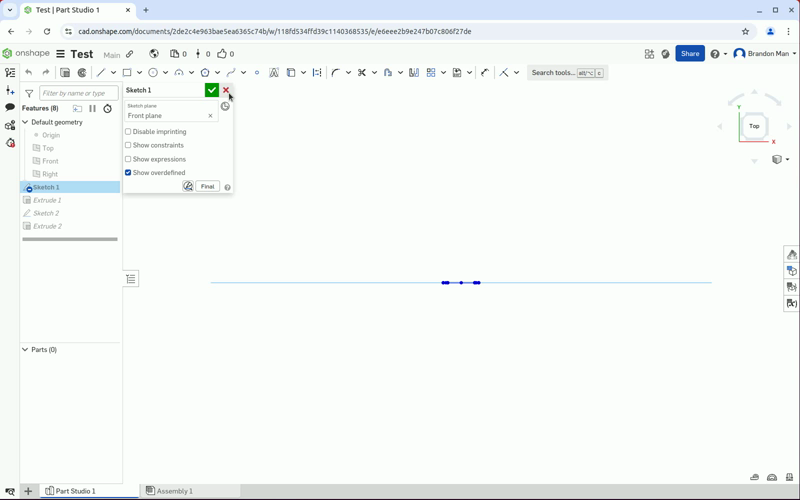
click(229, 92)
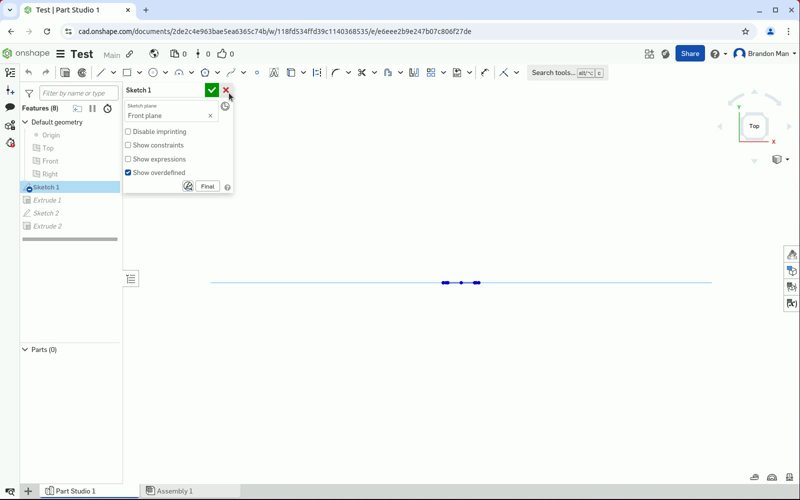
key(shift+s)
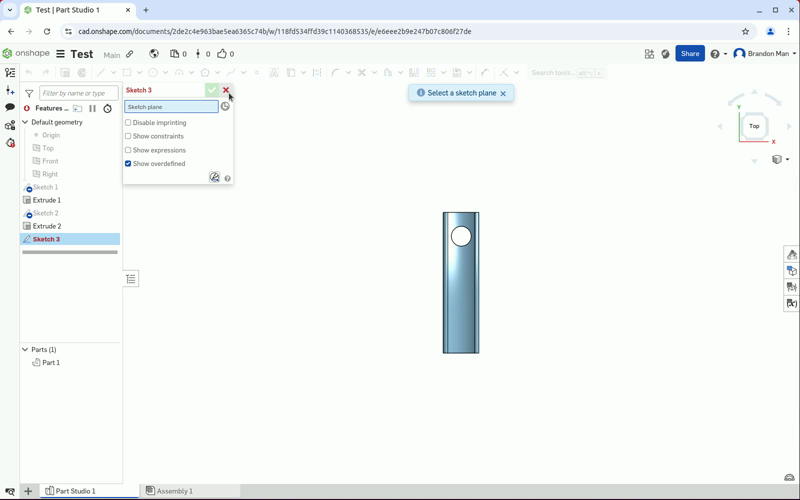
mouse_move(73, 150)
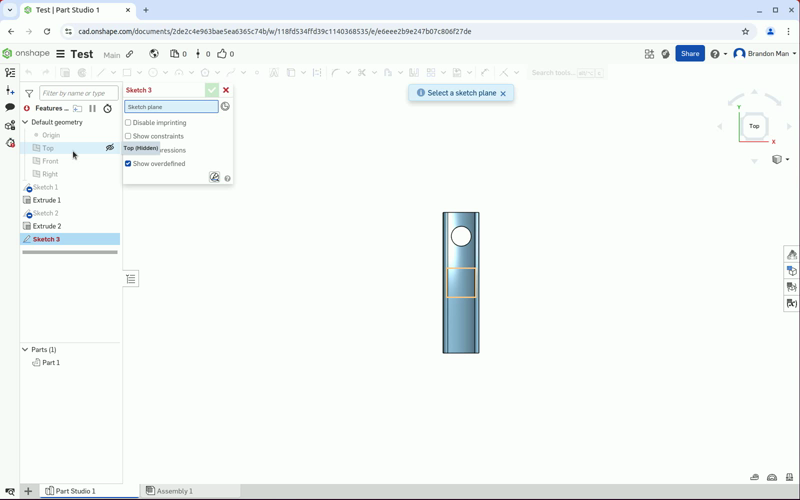
click(73, 150)
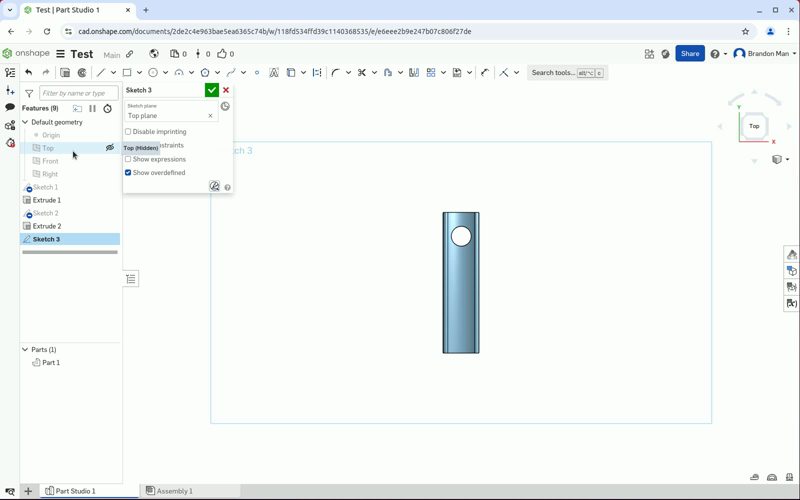
mouse_move(73, 352)
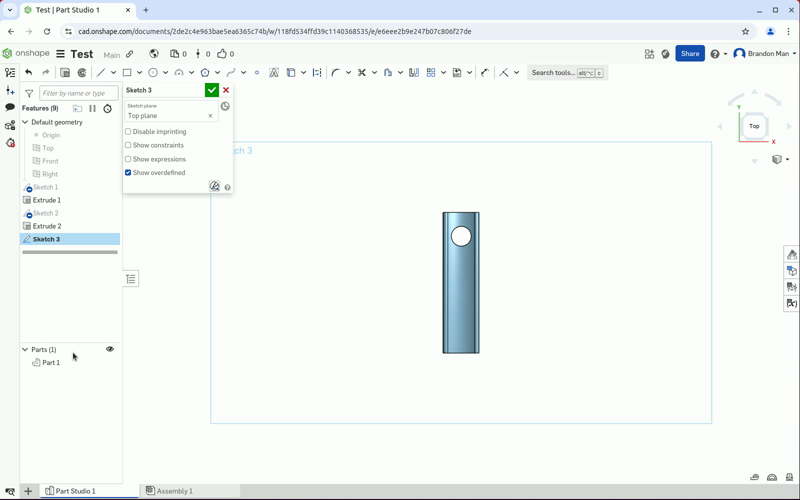
key(y)
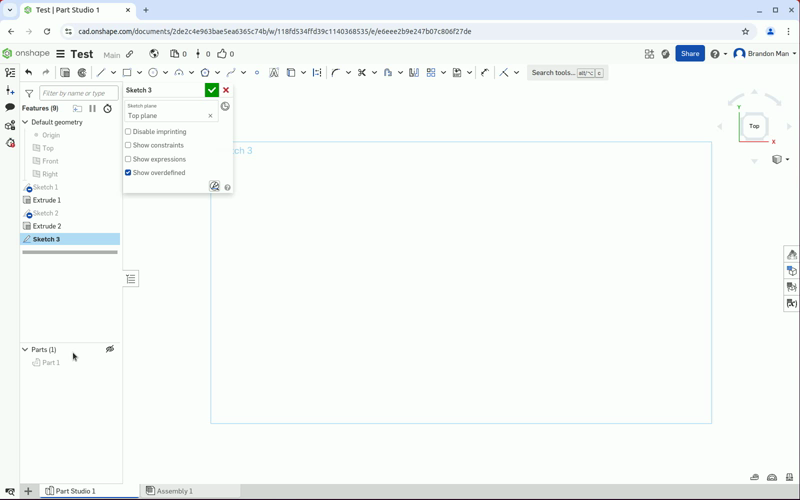
key(c)
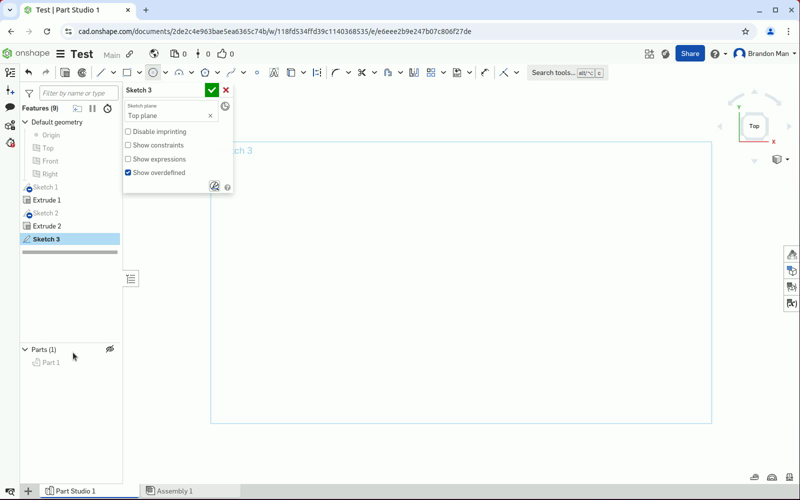
key_down(shift)
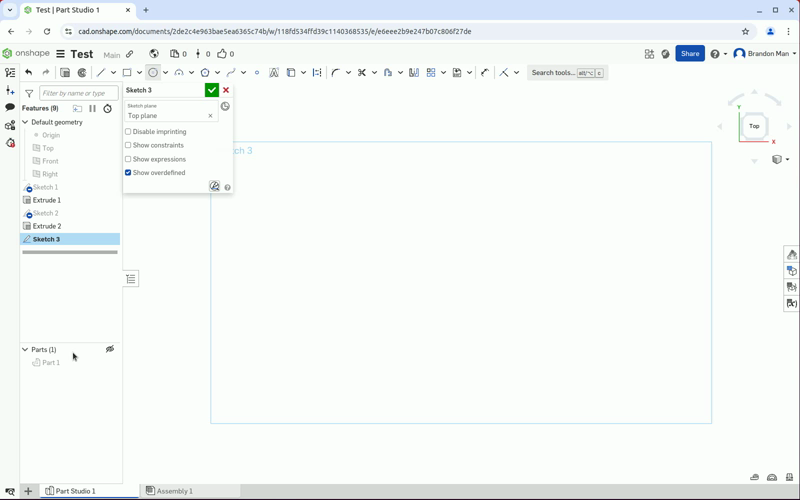
mouse_move(461, 329)
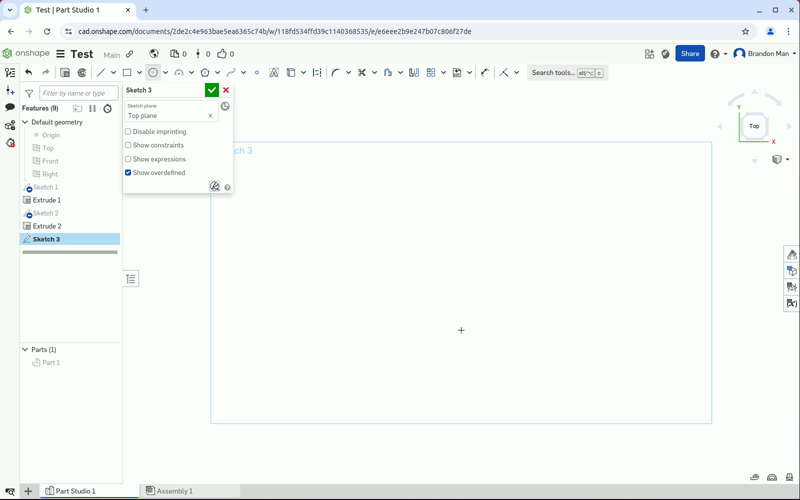
click(461, 329)
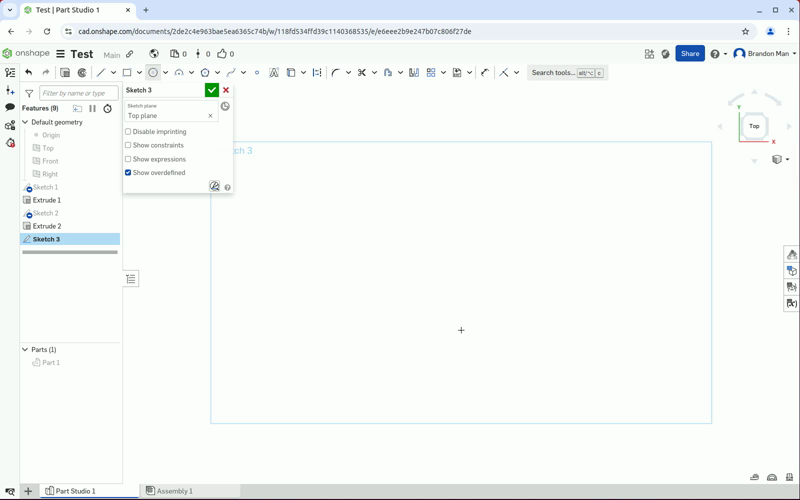
key_up(shift)
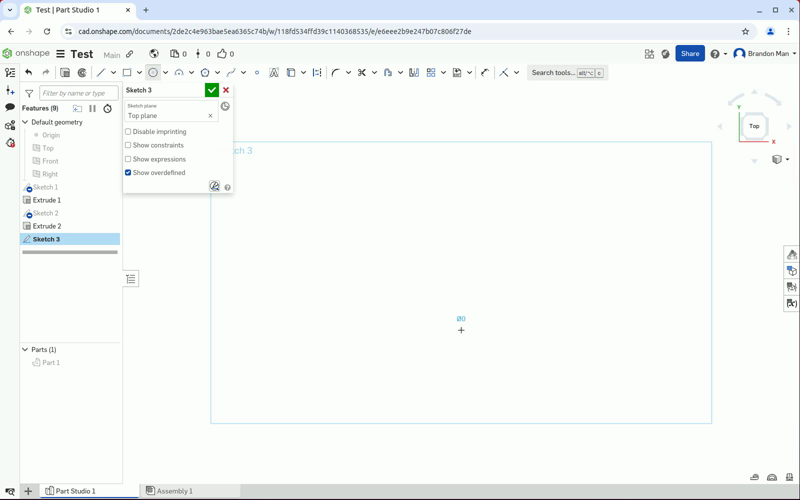
mouse_move(471, 329)
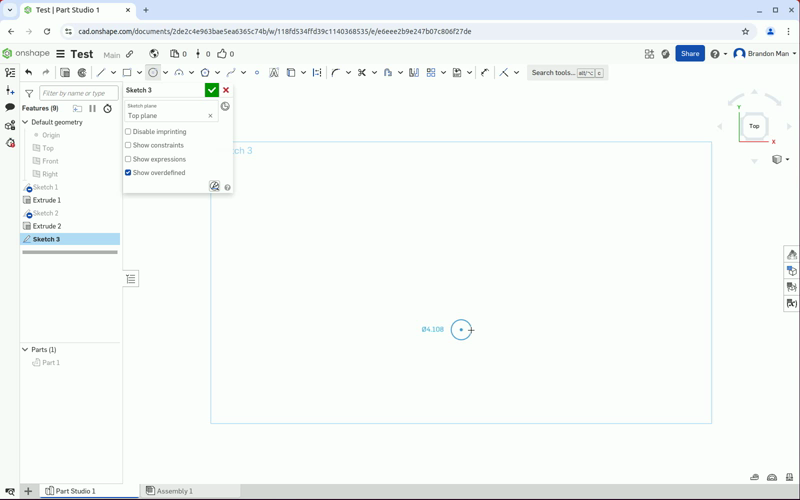
click(471, 329)
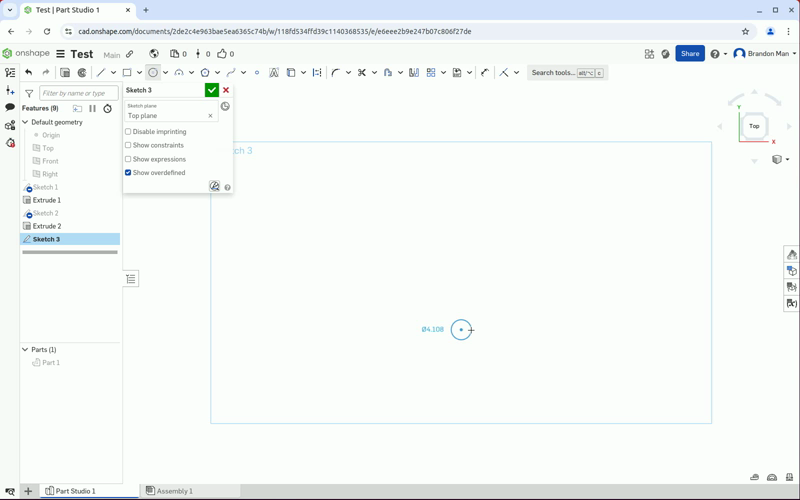
key(esc)
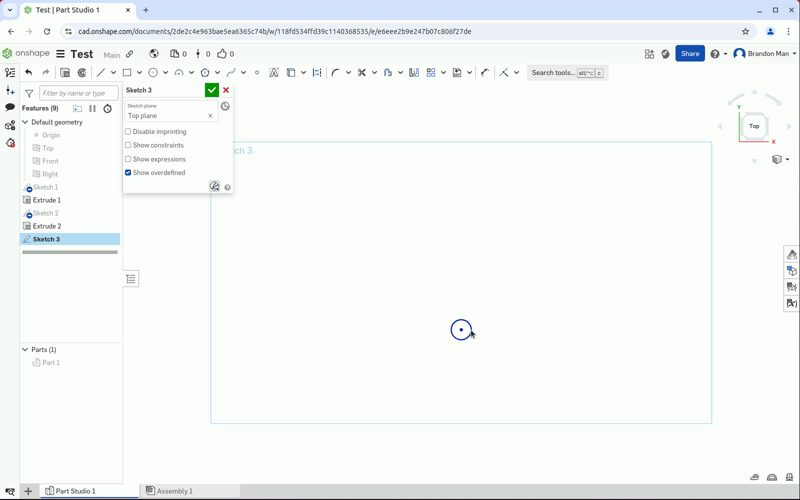
mouse_move(465, 334)
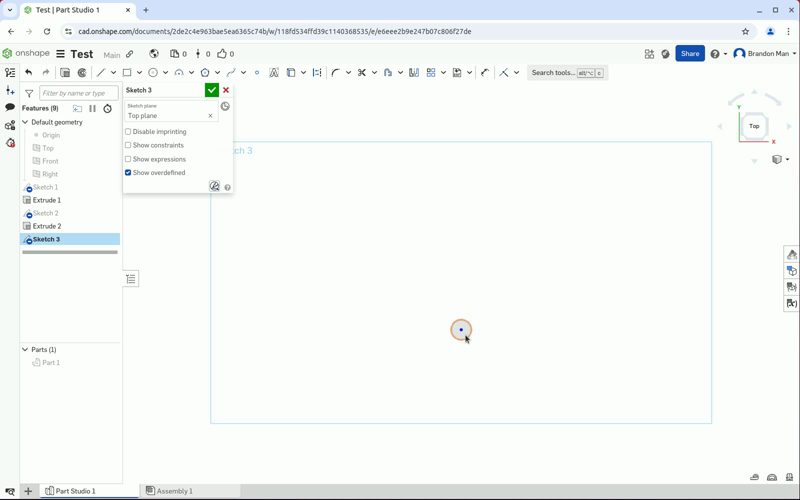
scroll(6)
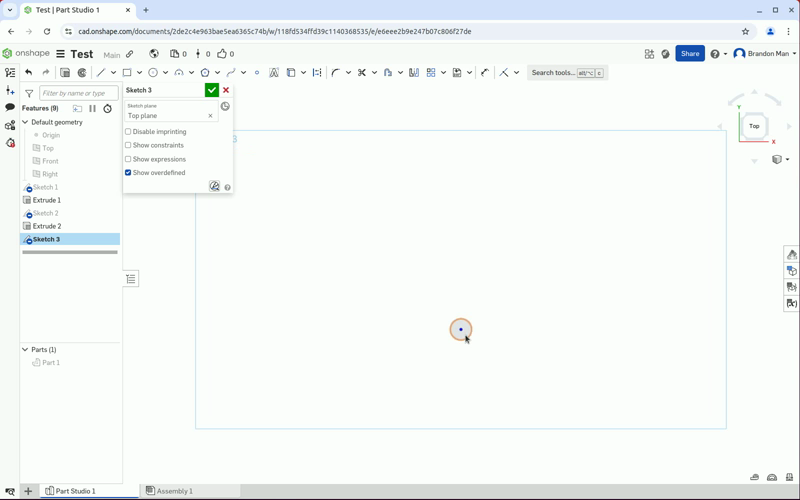
scroll(6)
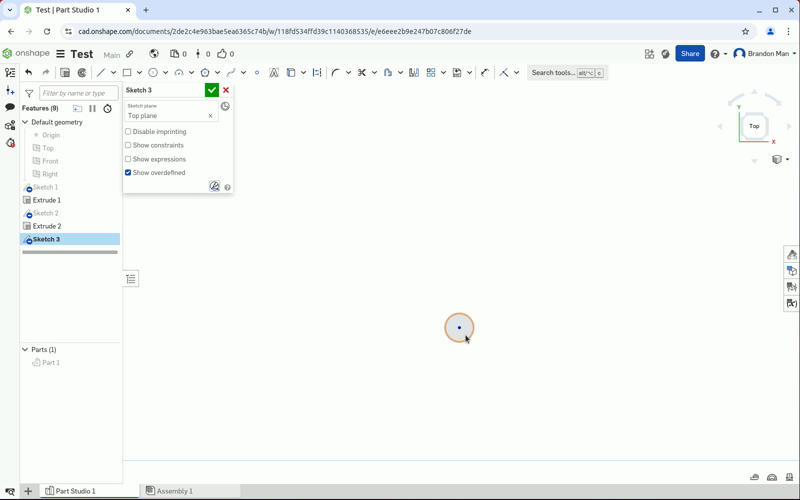
scroll(6)
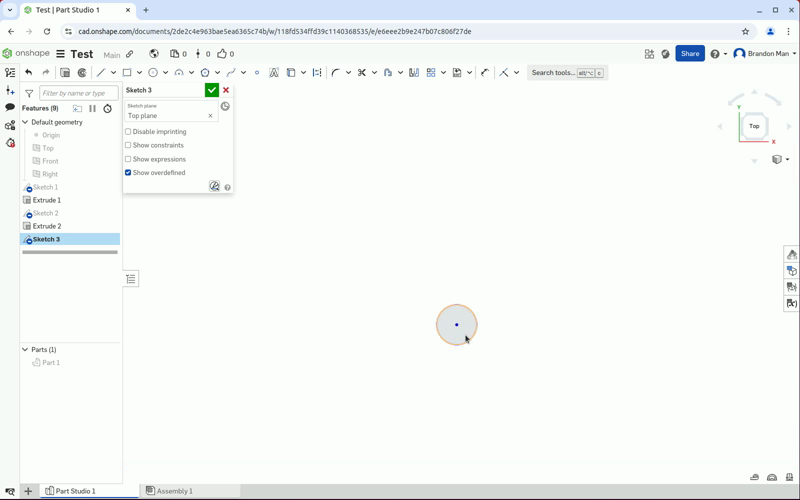
scroll(6)
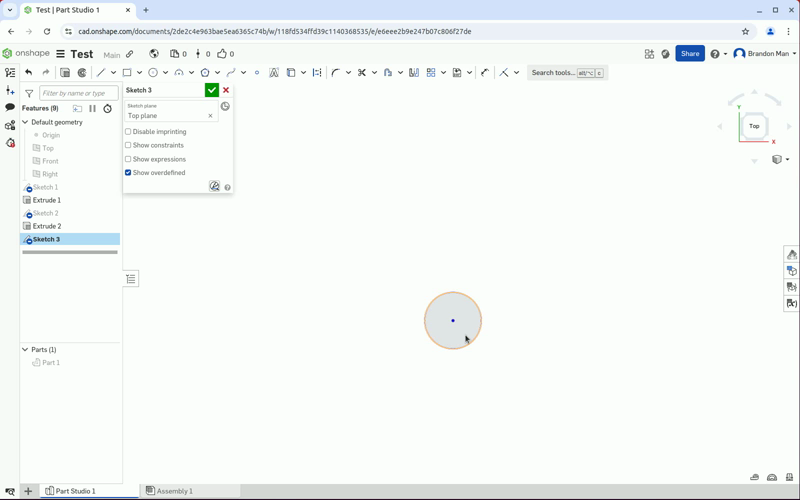
scroll(6)
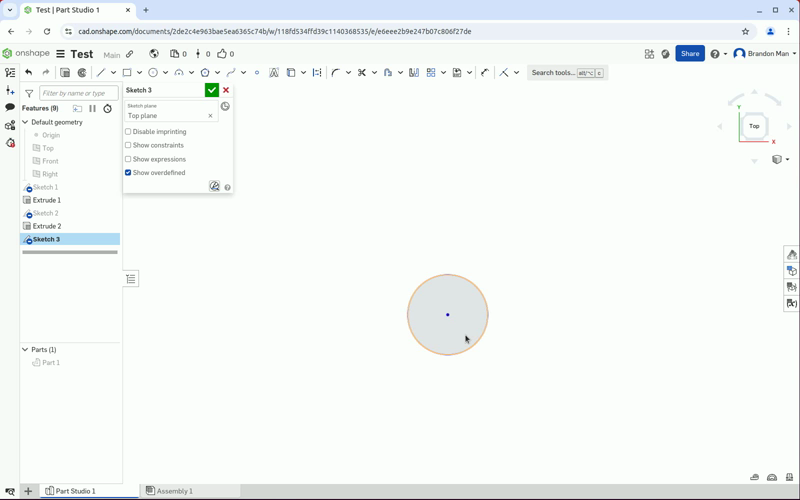
scroll(6)
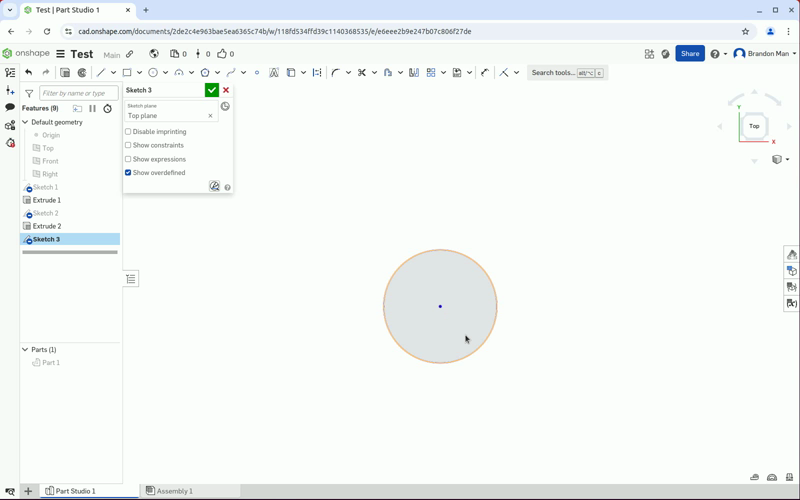
scroll(6)
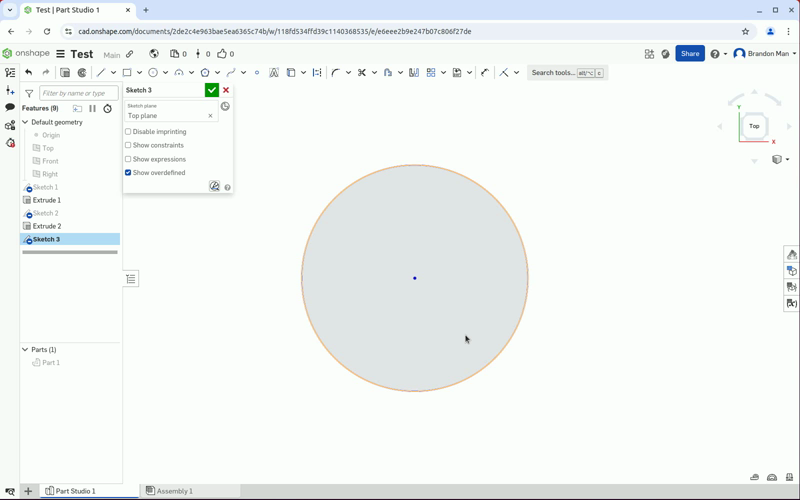
click(465, 334)
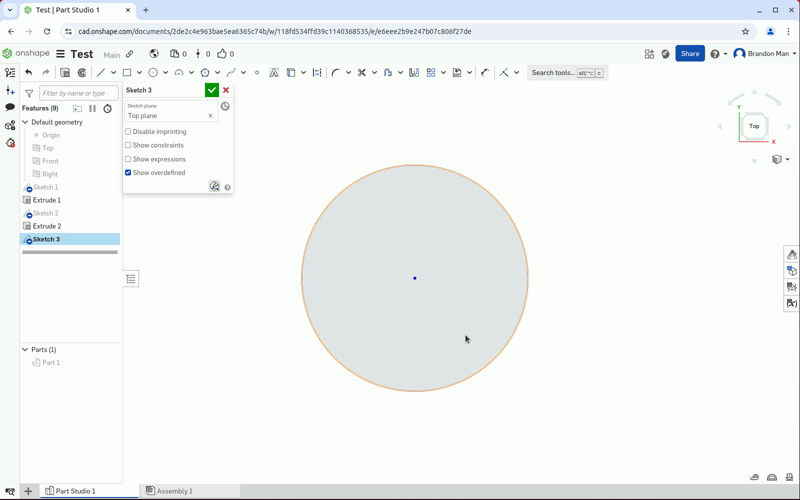
scroll(-6)
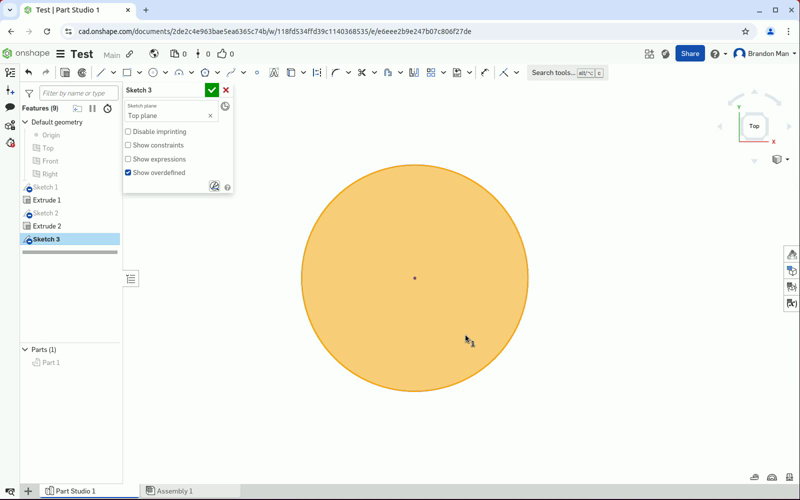
scroll(-6)
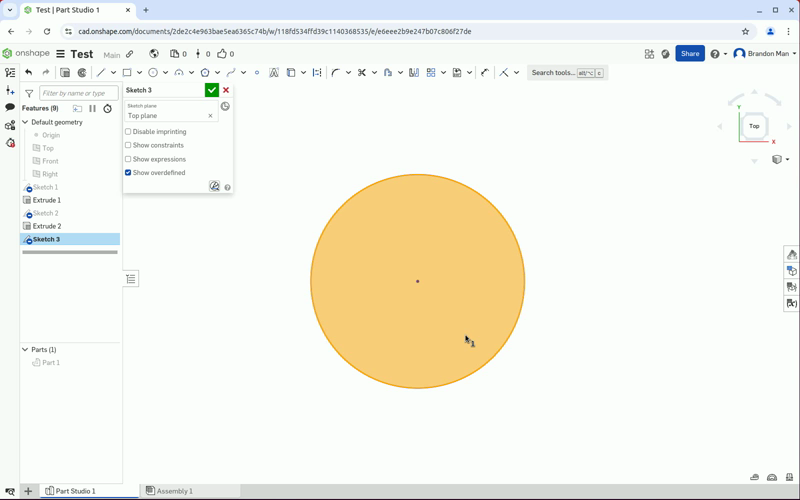
scroll(-6)
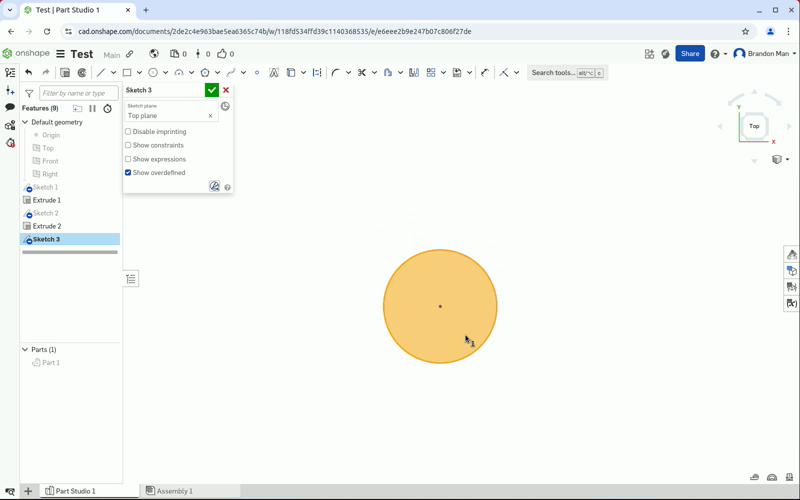
scroll(-6)
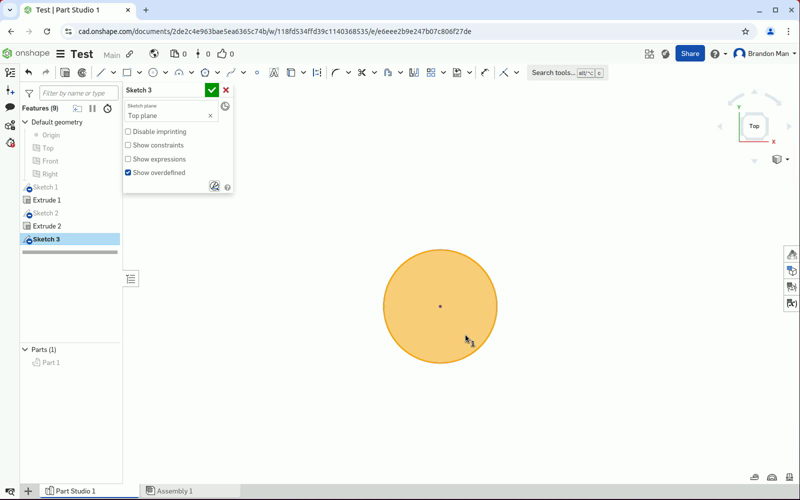
scroll(-6)
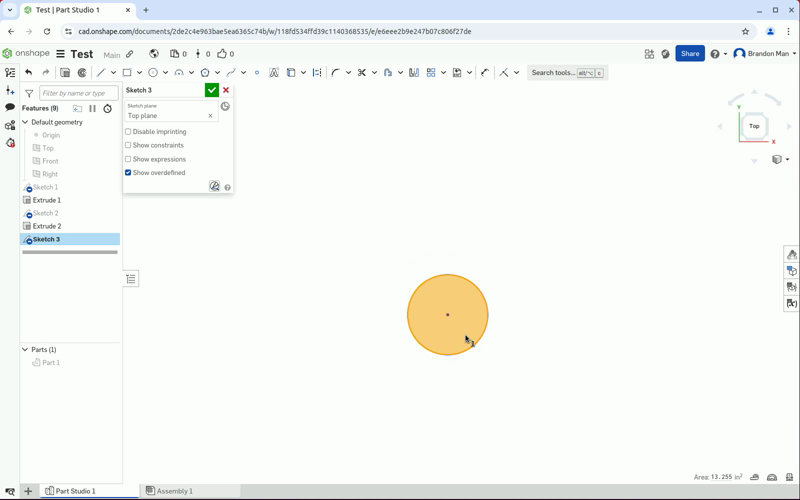
scroll(-6)
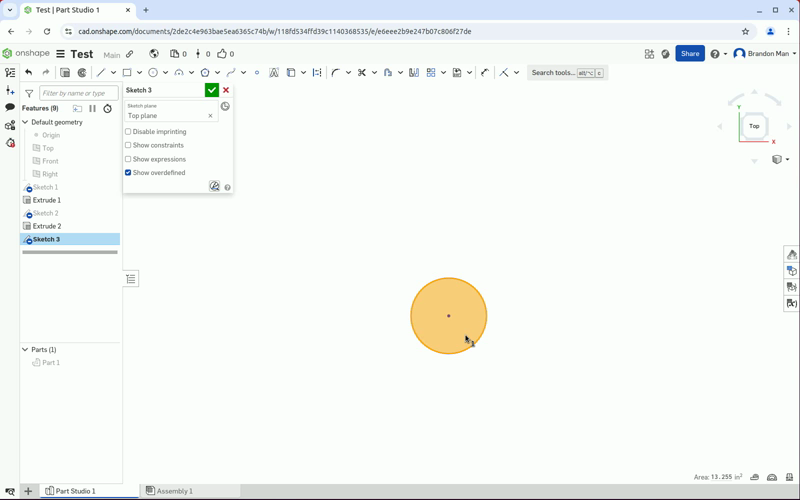
scroll(-6)
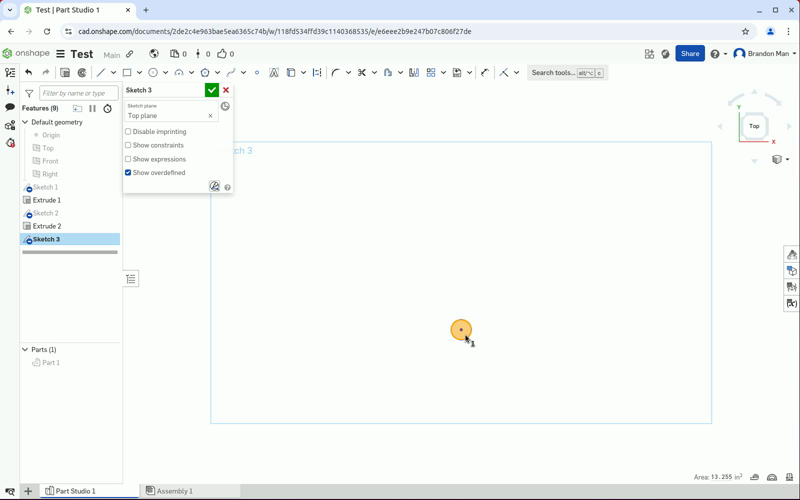
mouse_move(73, 352)
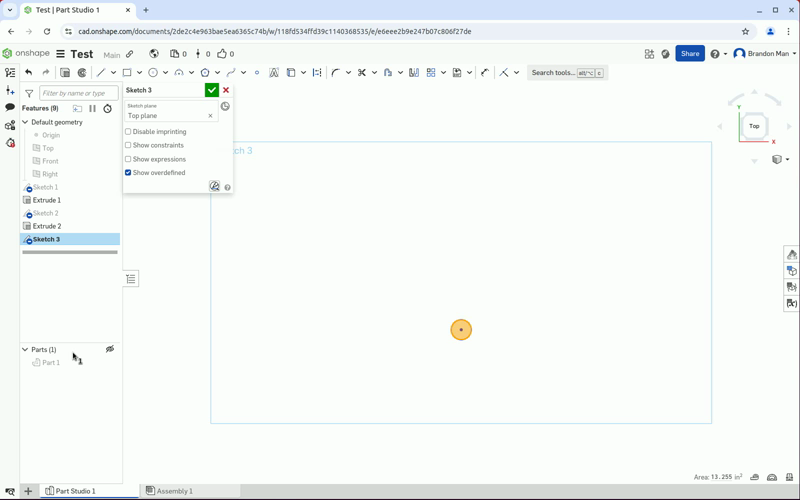
key(shift+y)
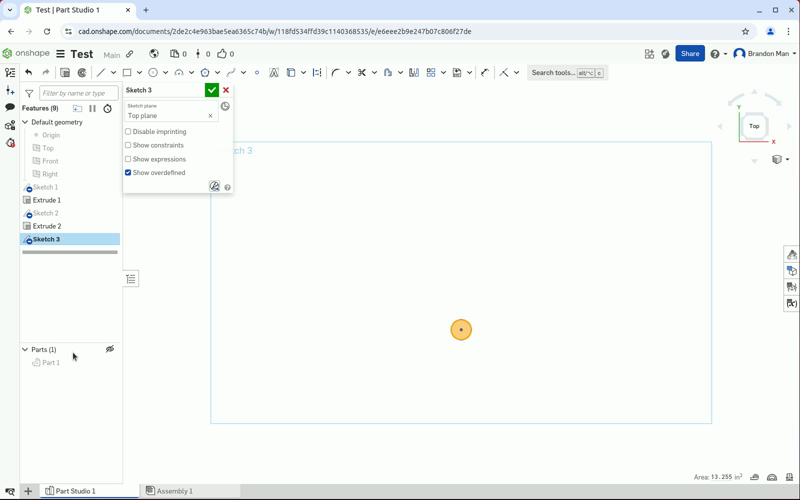
key(shift+e)
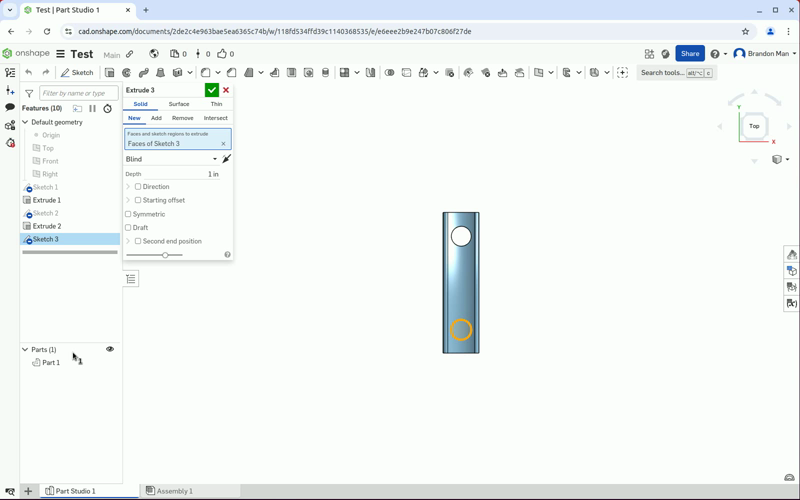
mouse_move(143, 106)
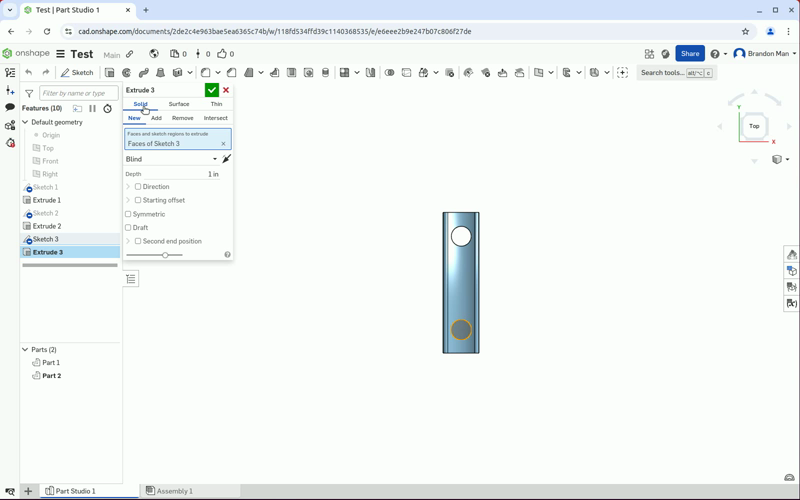
click(143, 106)
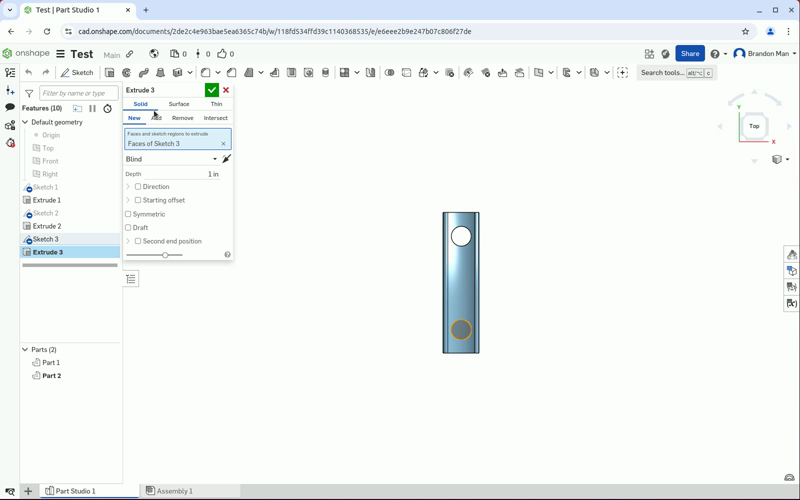
mouse_move(186, 120)
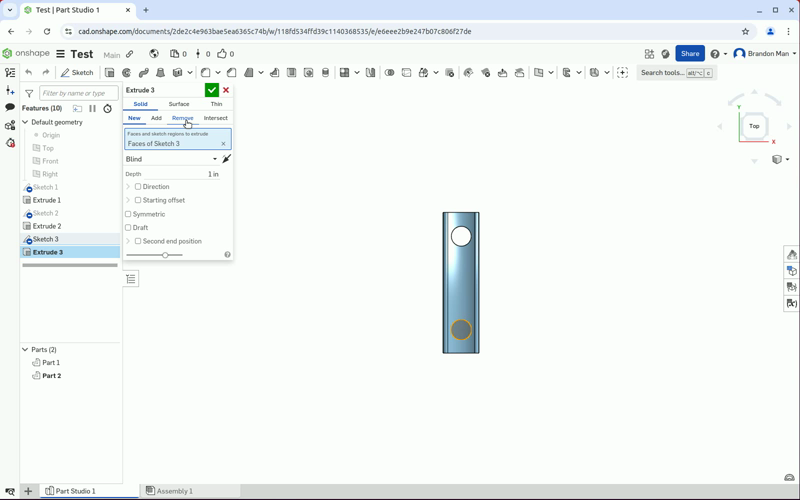
click(186, 120)
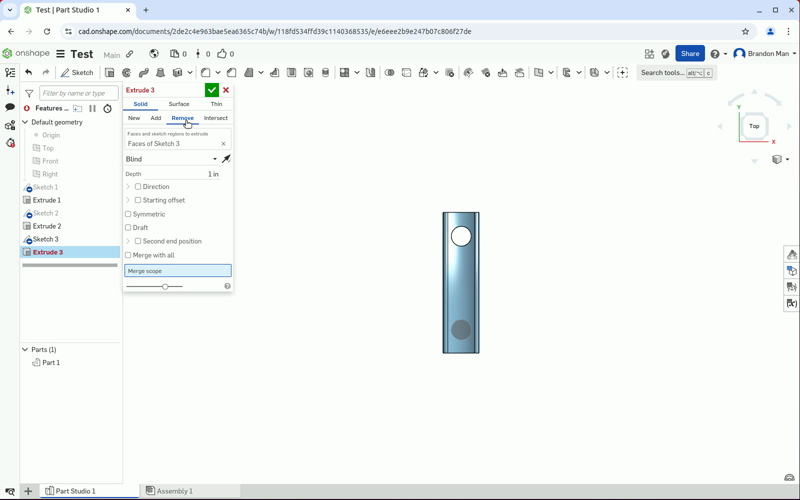
key(tab, 4)
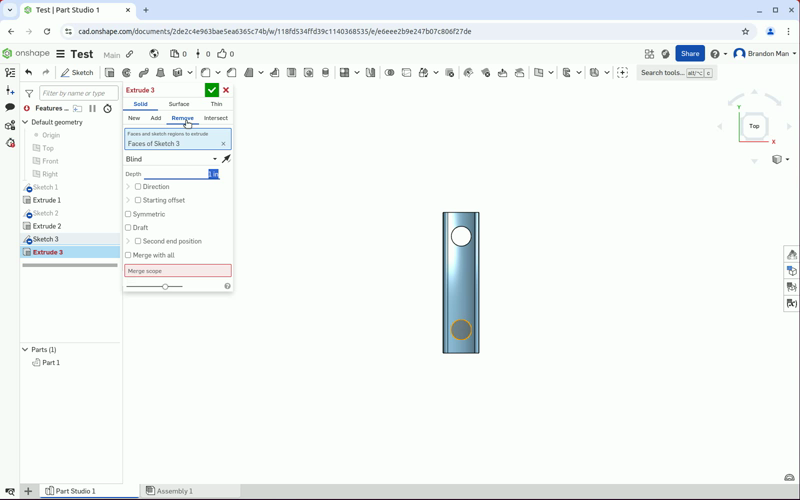
text(-30.57)
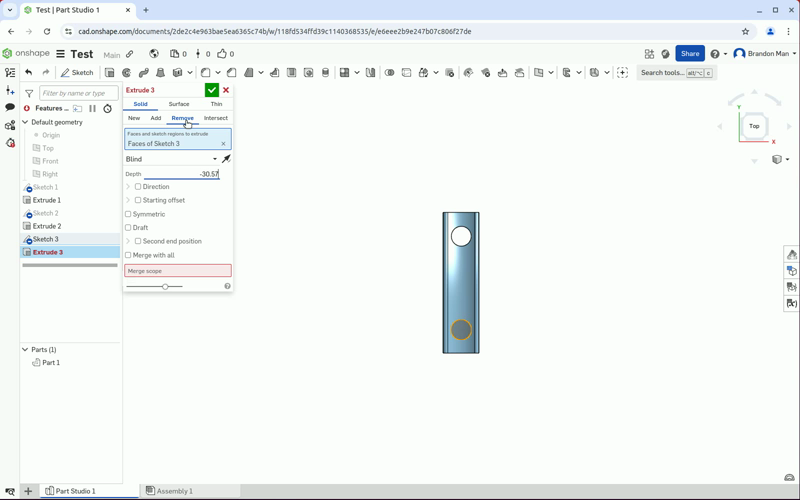
key(tab, 6)
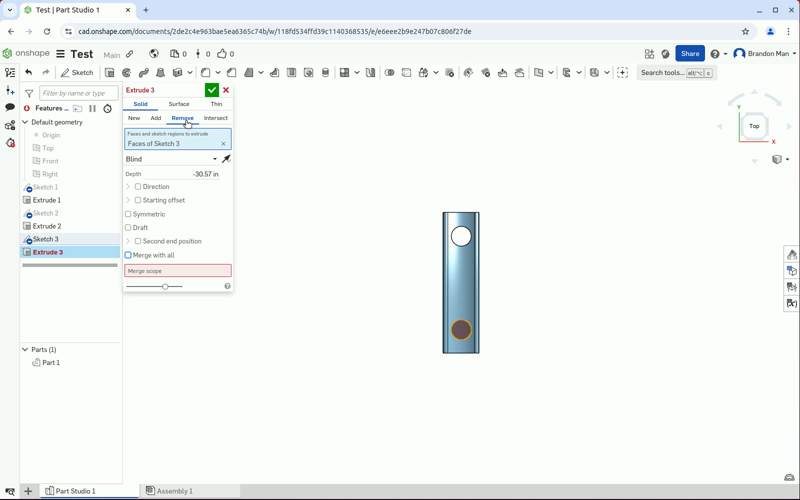
key(space)
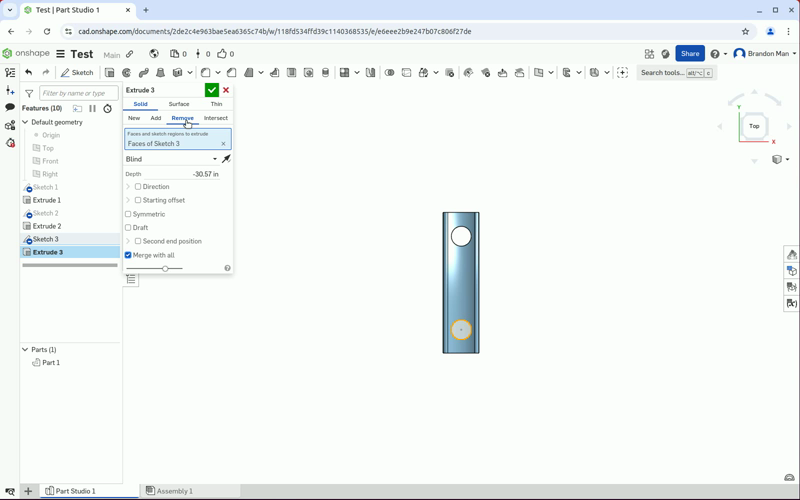
key(enter)
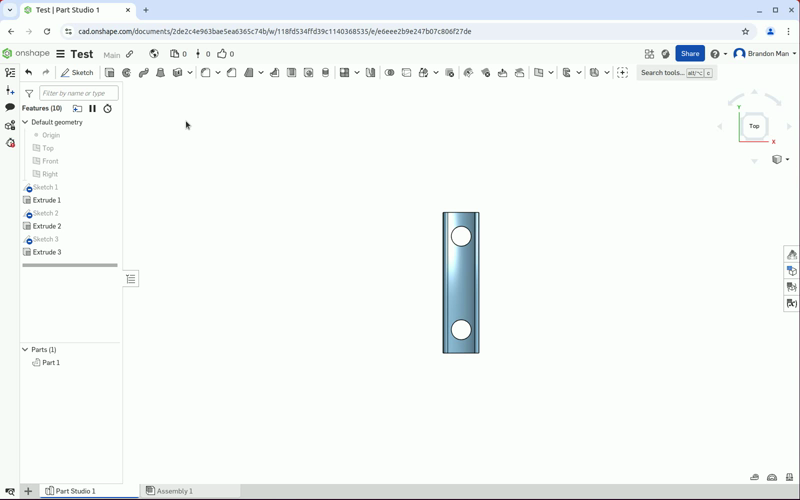
key(shift+h)
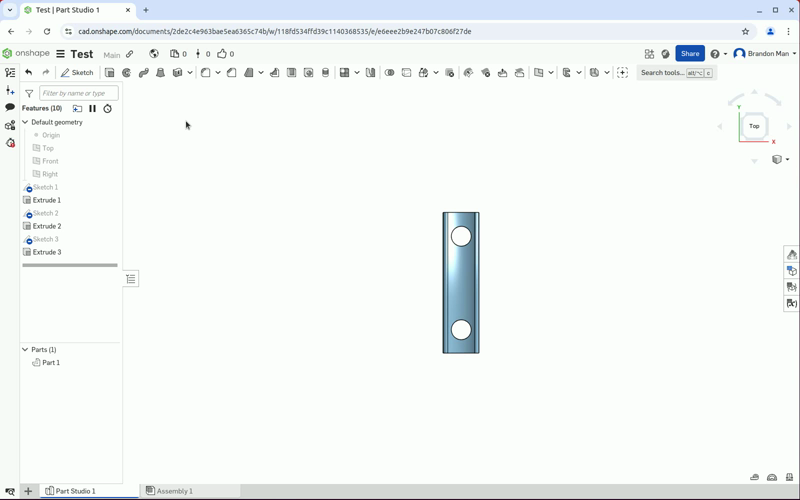
key(shift+h)
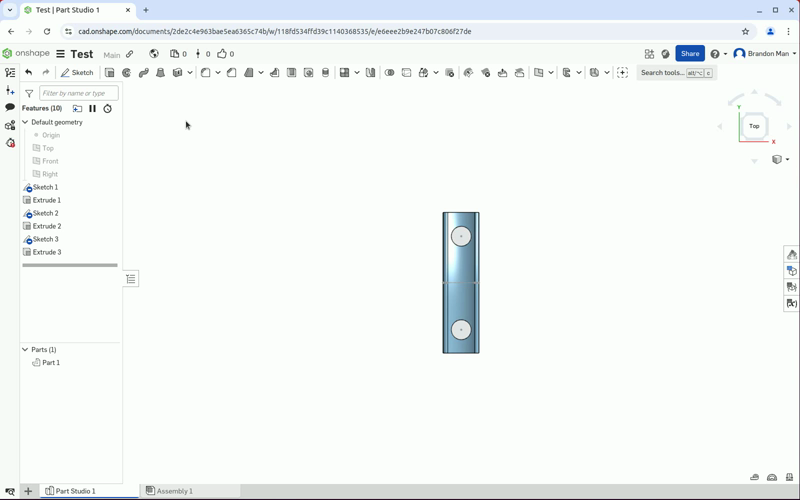
key(shift+7)
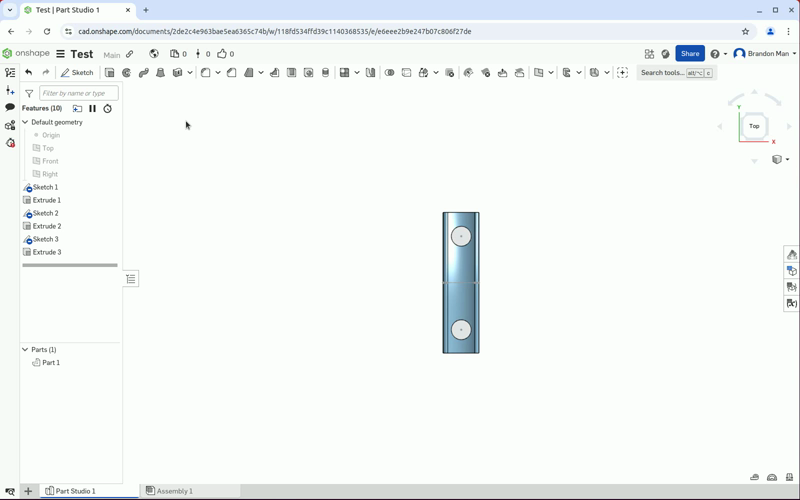
key(up, 3)
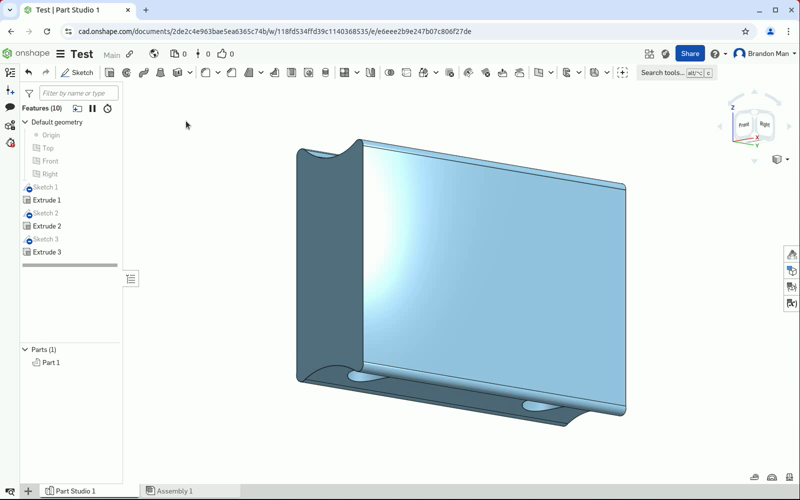
key(left, 3)
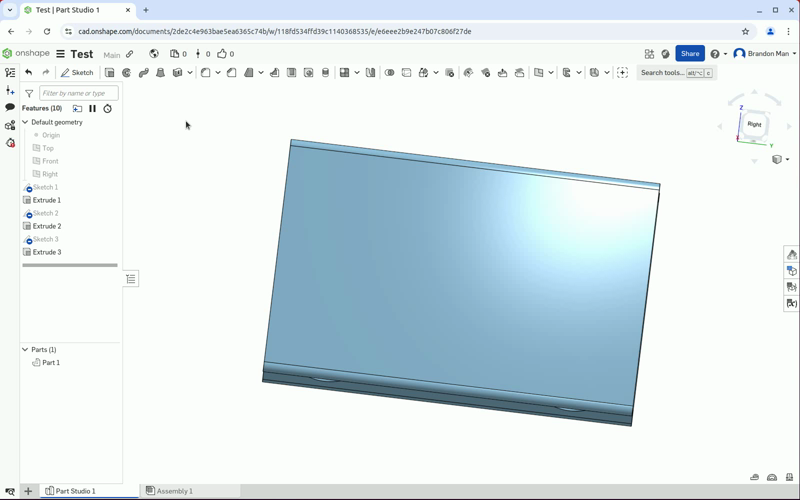
key(right, 3)
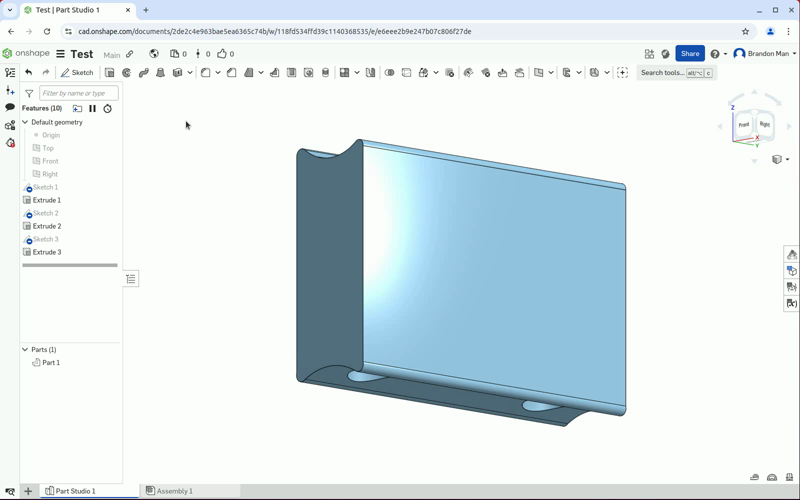
key(down, 3)
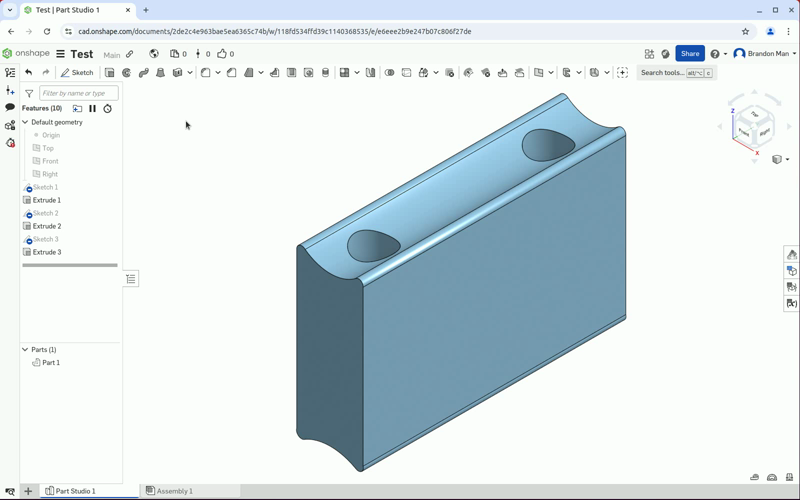
mouse_move(73, 189)
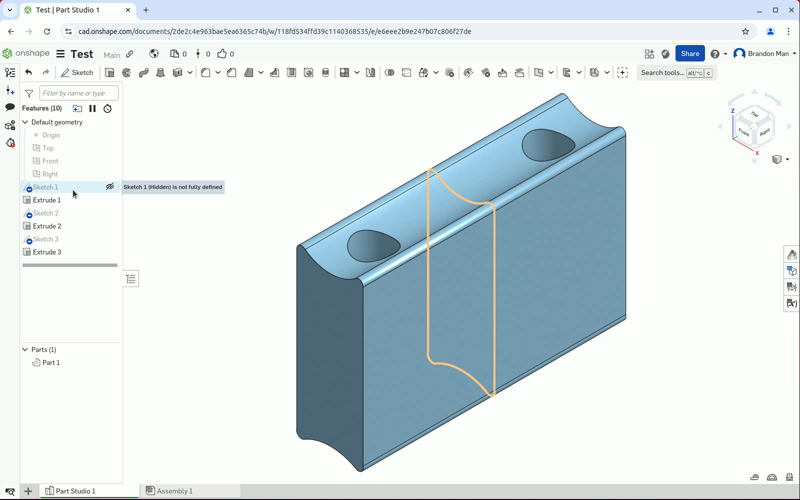
click(73, 189)